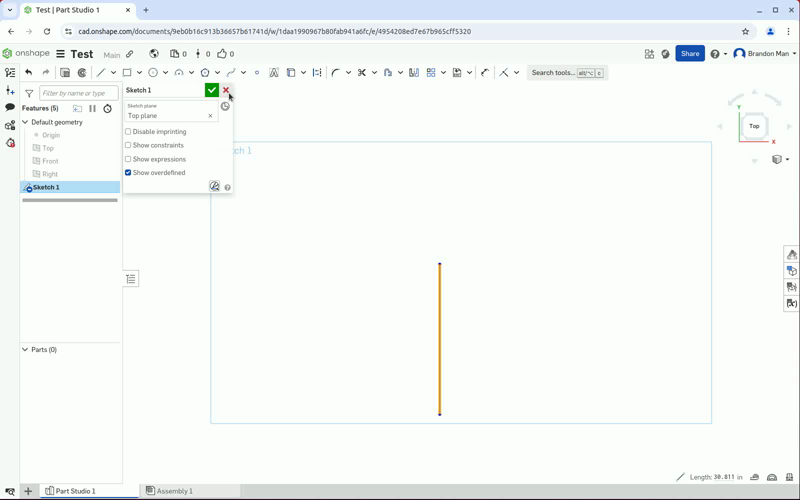
key(shift+h)
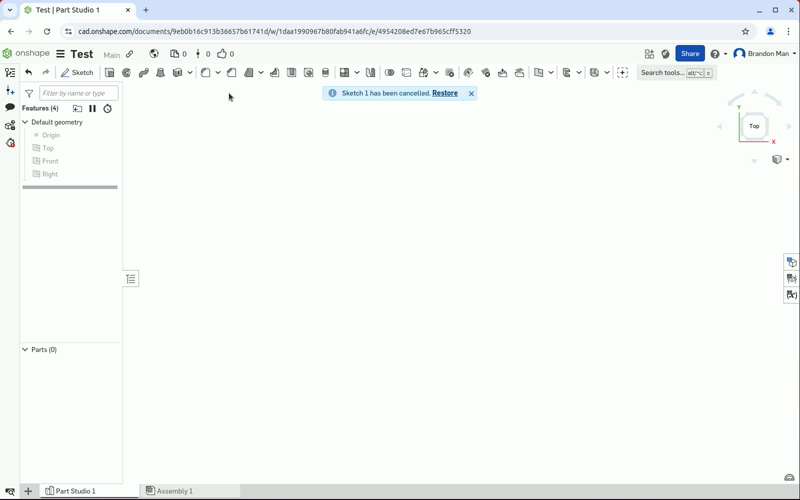
mouse_move(73, 352)
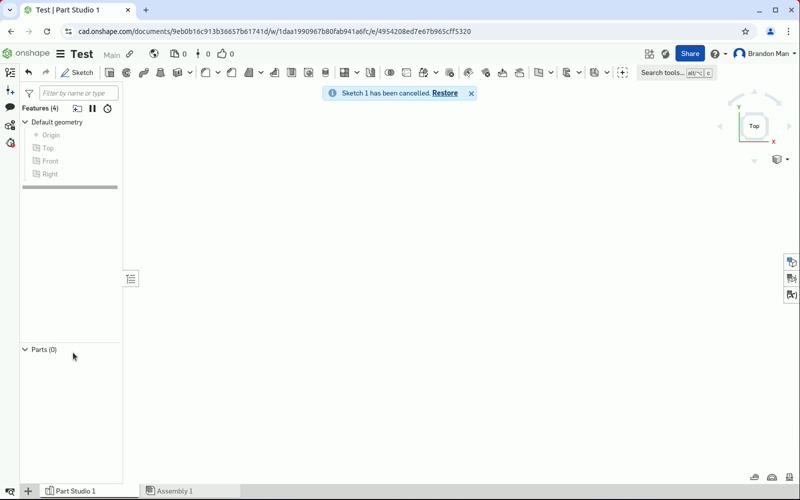
key(y)
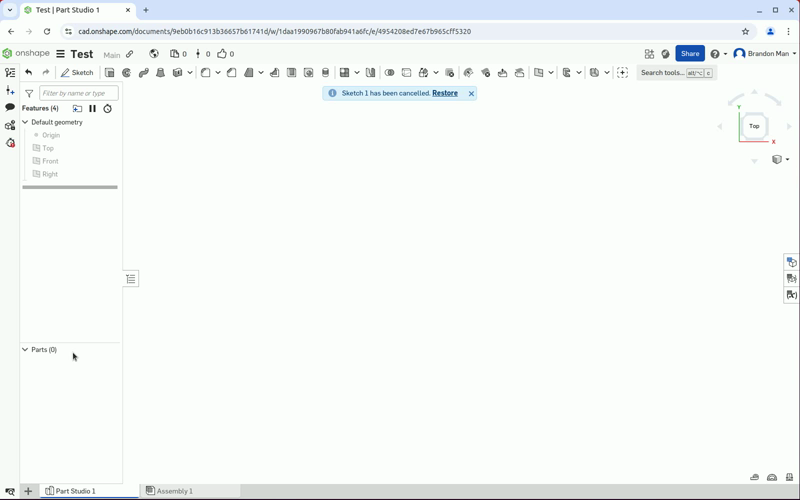
key(shift+p)
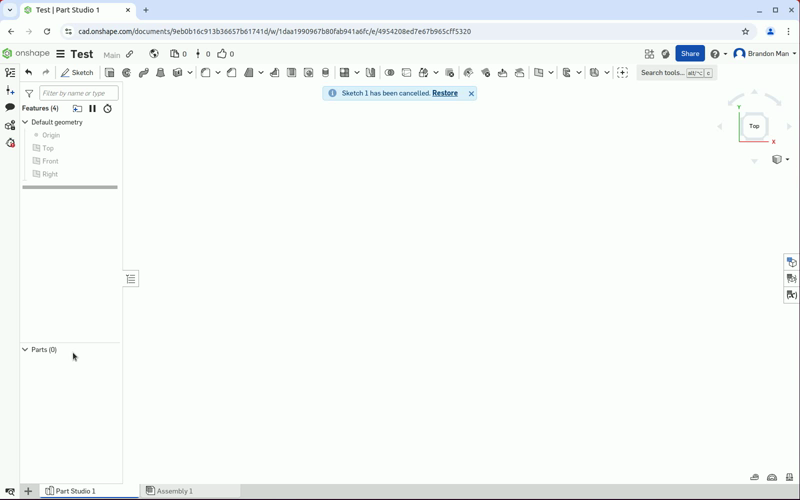
key(space)
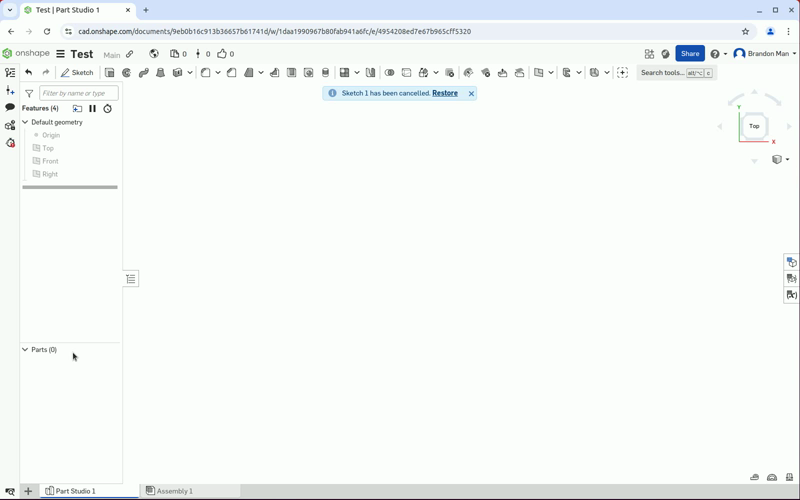
key_down(shift)
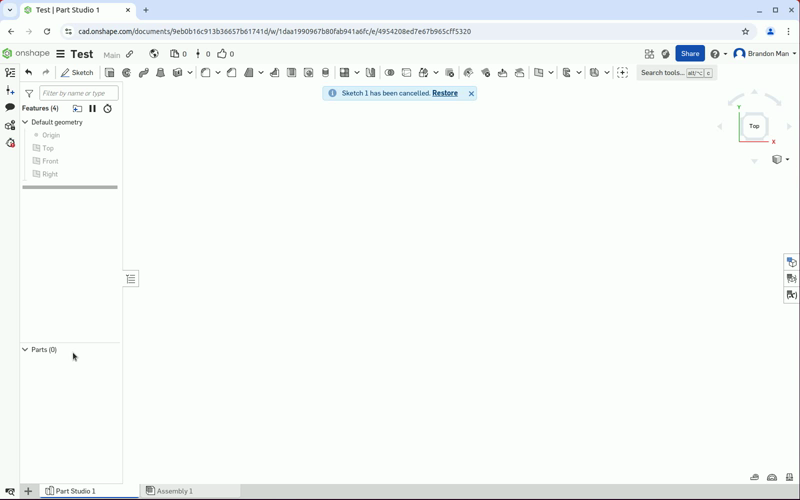
key(up)
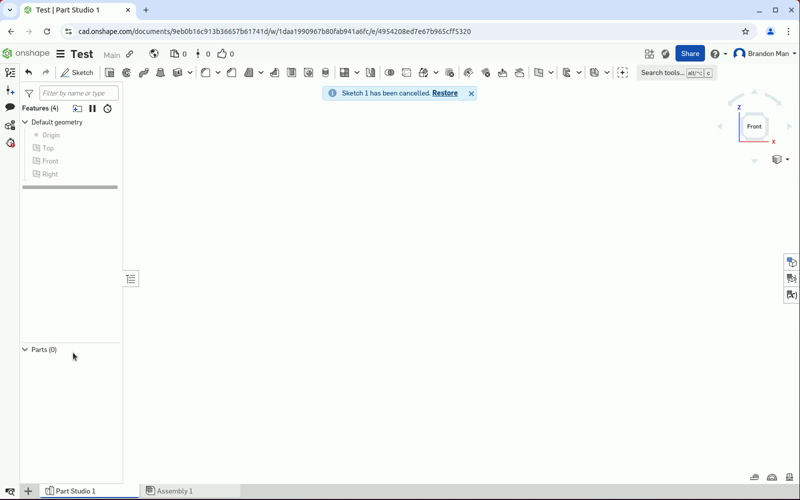
key_up(shift)
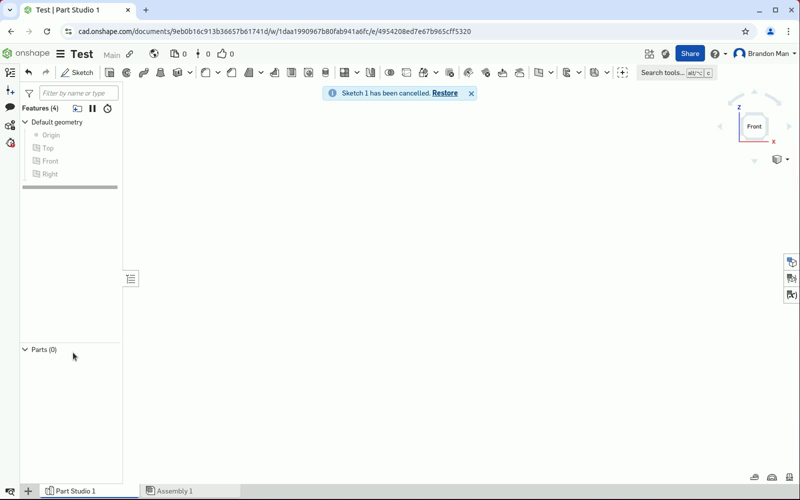
mouse_move(73, 352)
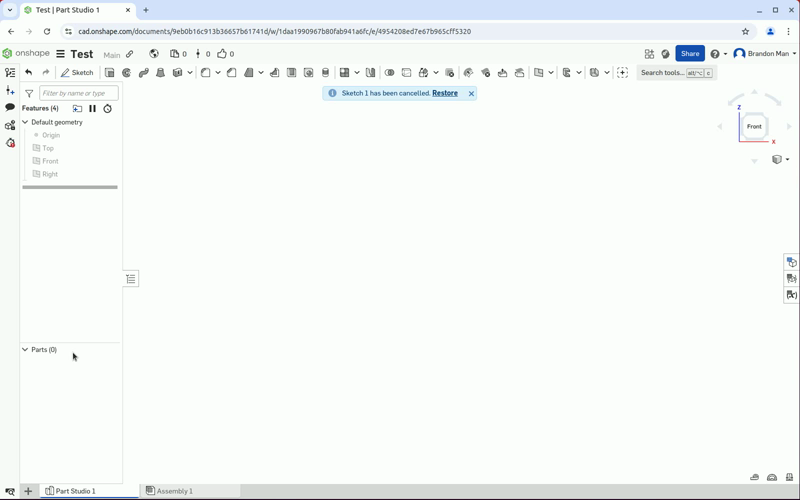
key(shift+y)
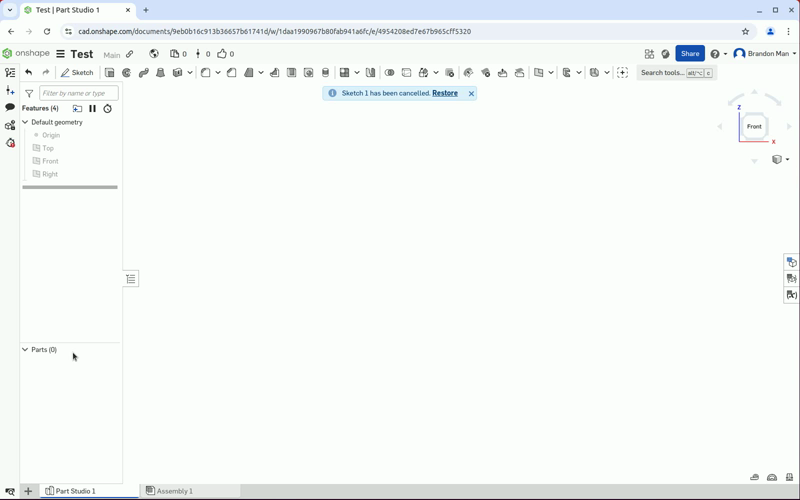
key(shift+s)
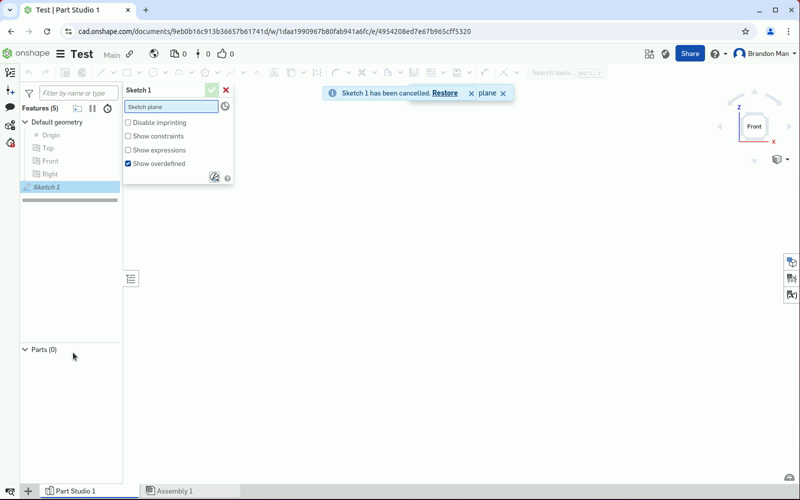
mouse_move(73, 163)
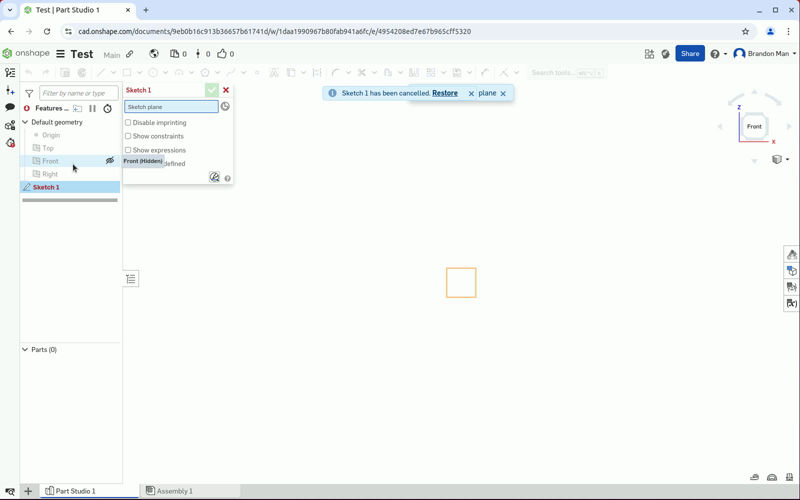
click(73, 163)
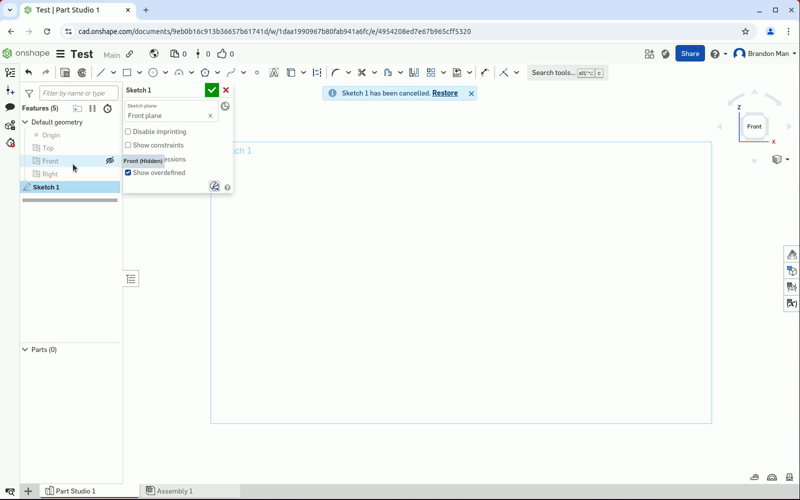
mouse_move(73, 352)
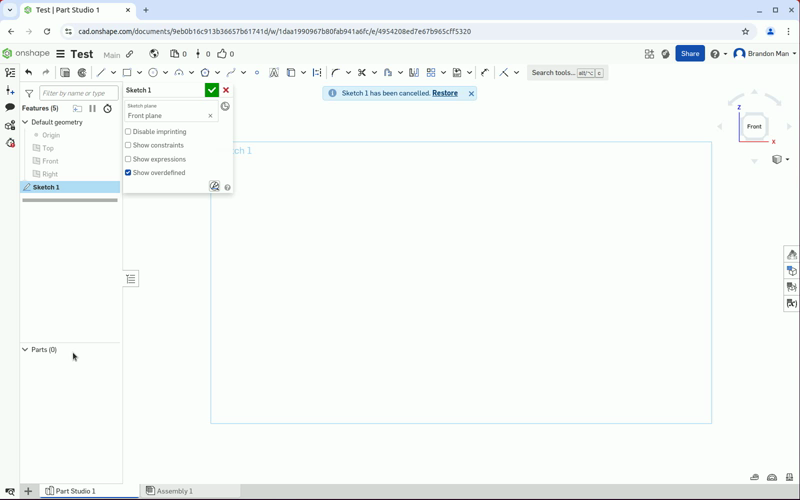
key(y)
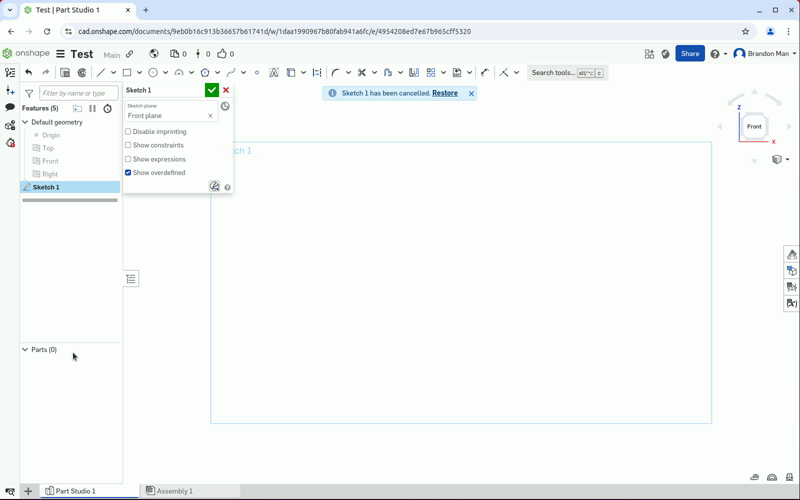
key(l)
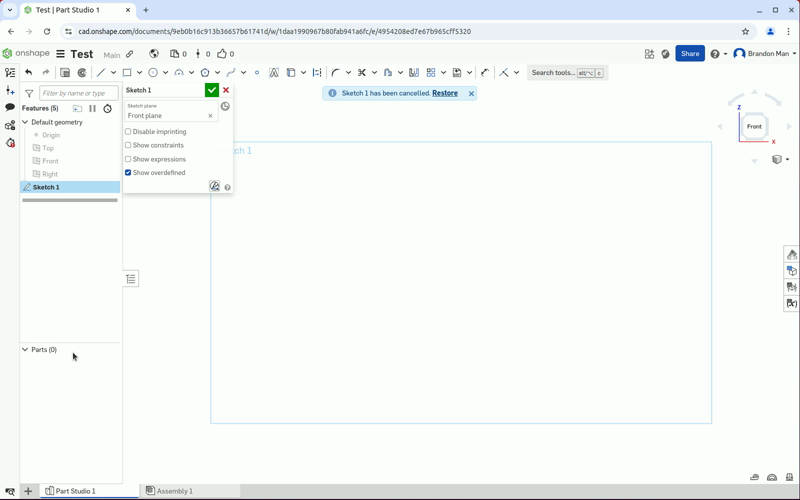
key_down(shift)
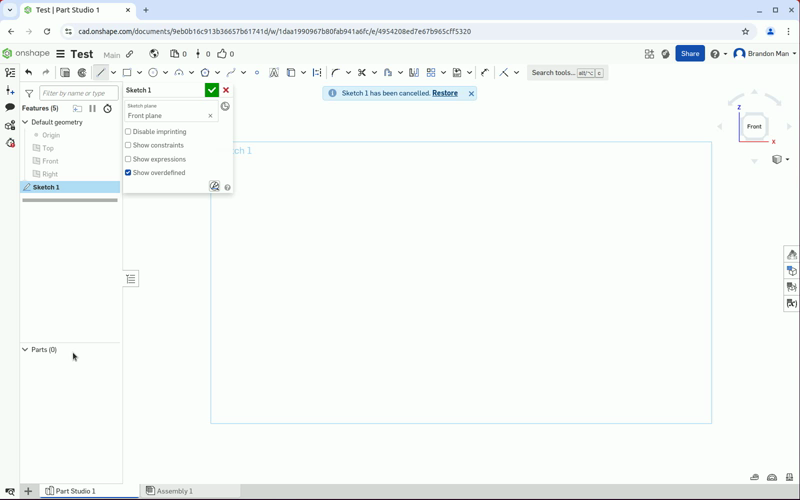
mouse_move(452, 292)
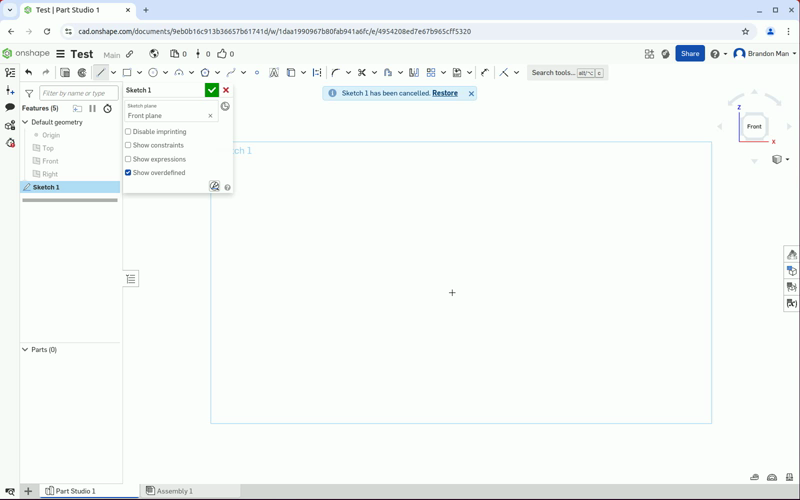
click(452, 292)
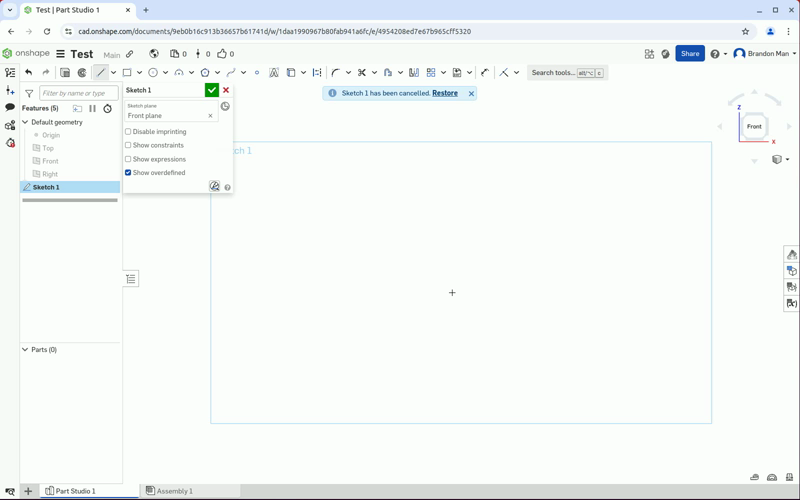
key_up(shift)
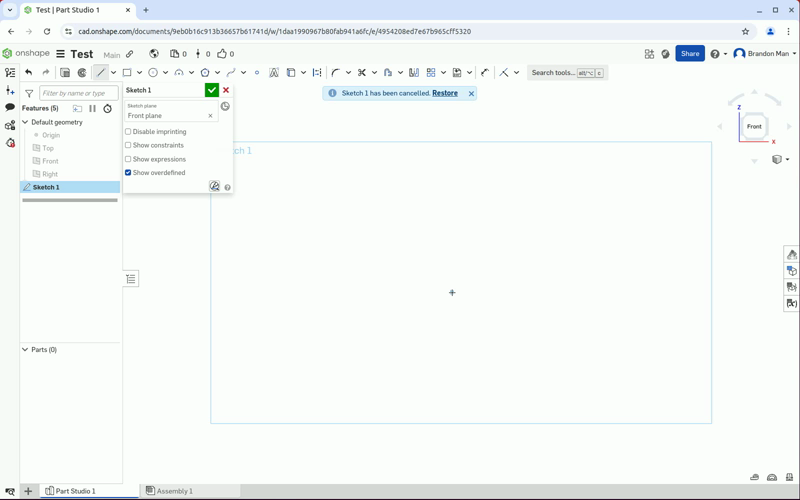
key_down(shift)
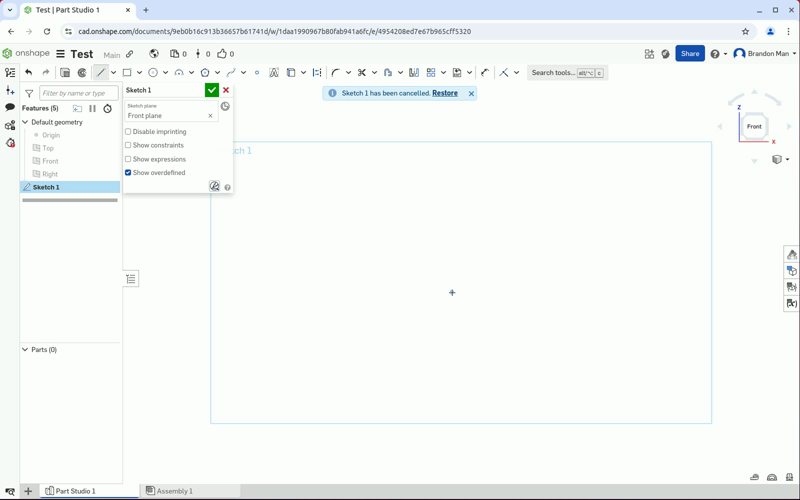
mouse_move(482, 292)
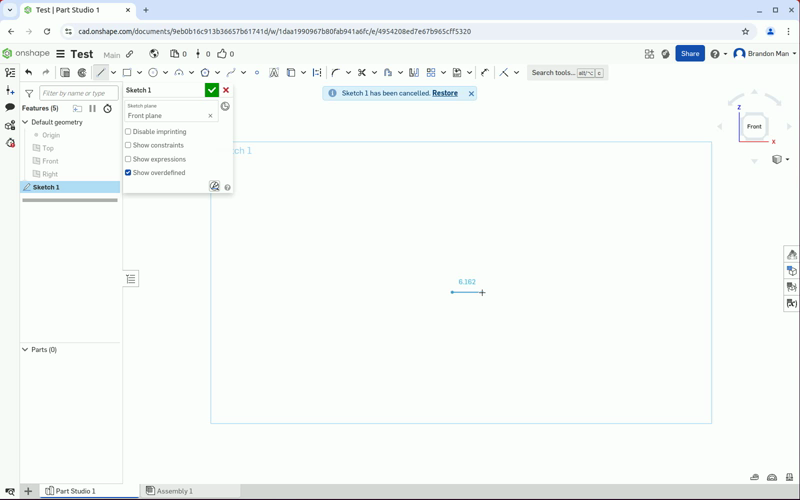
mouse_move(456, 292)
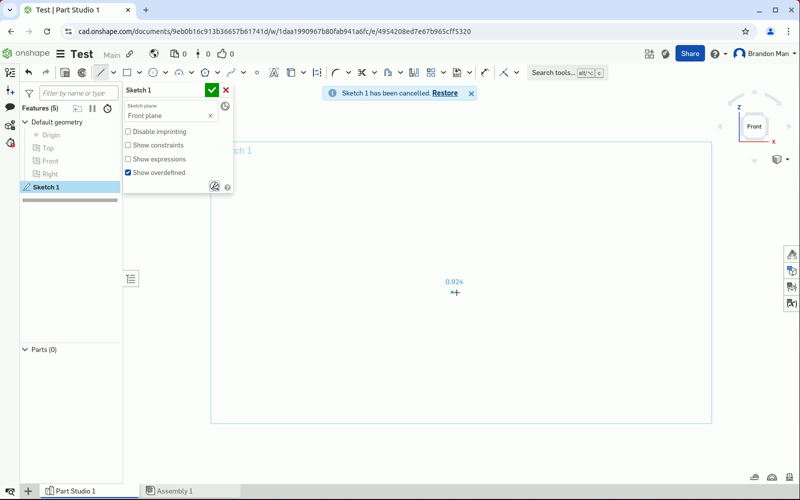
scroll(6)
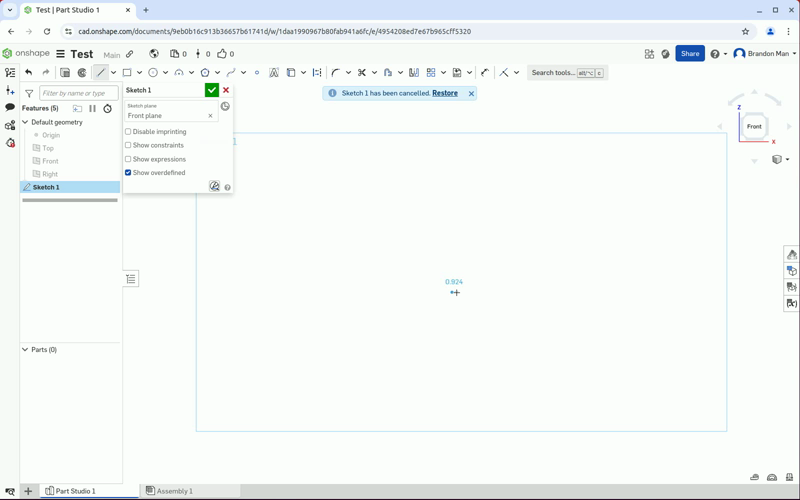
scroll(6)
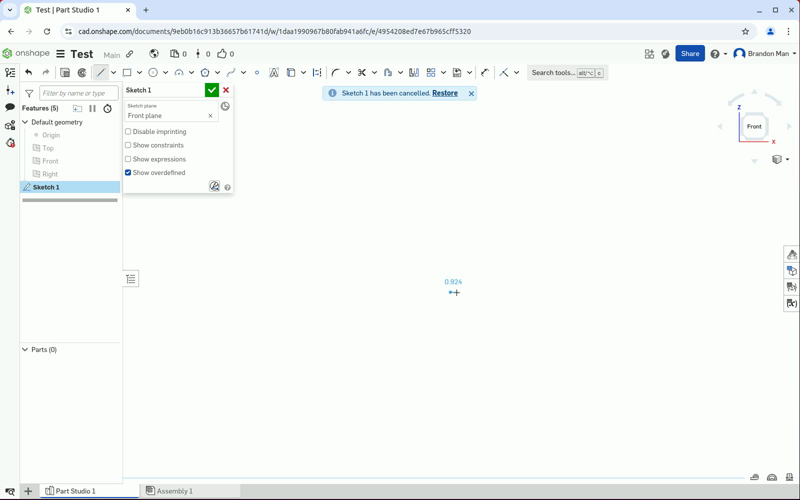
scroll(6)
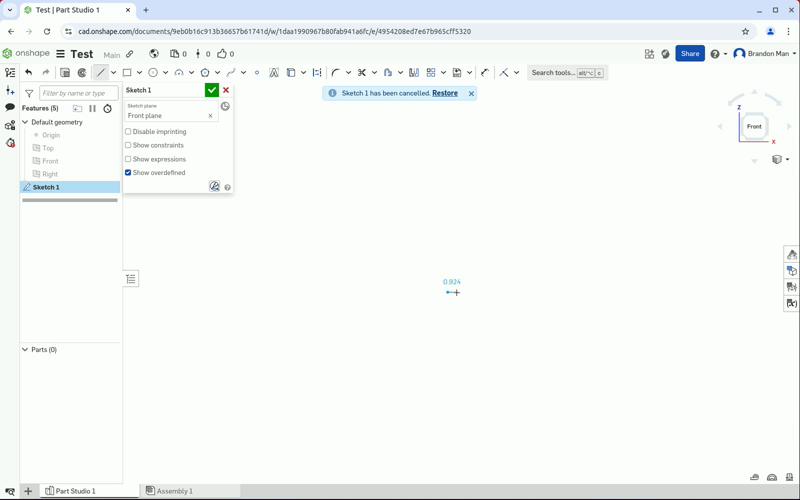
scroll(6)
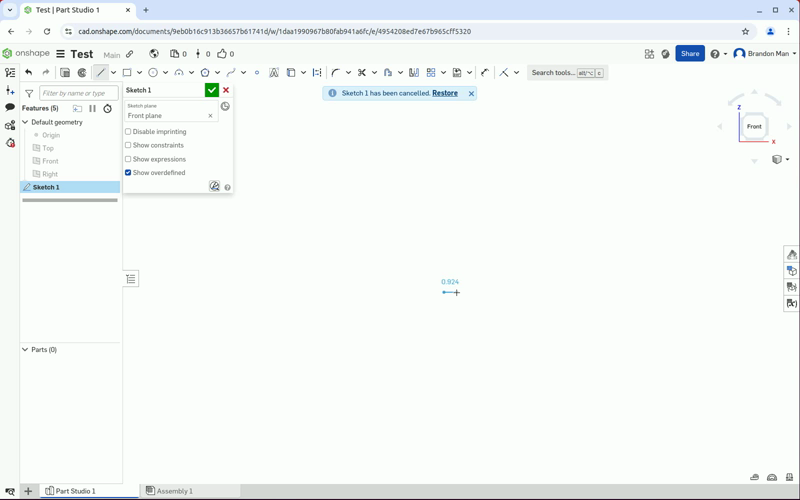
scroll(6)
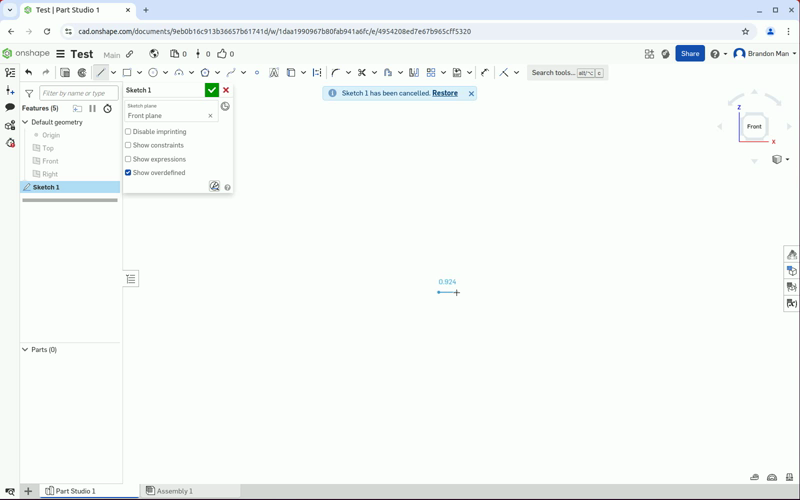
scroll(6)
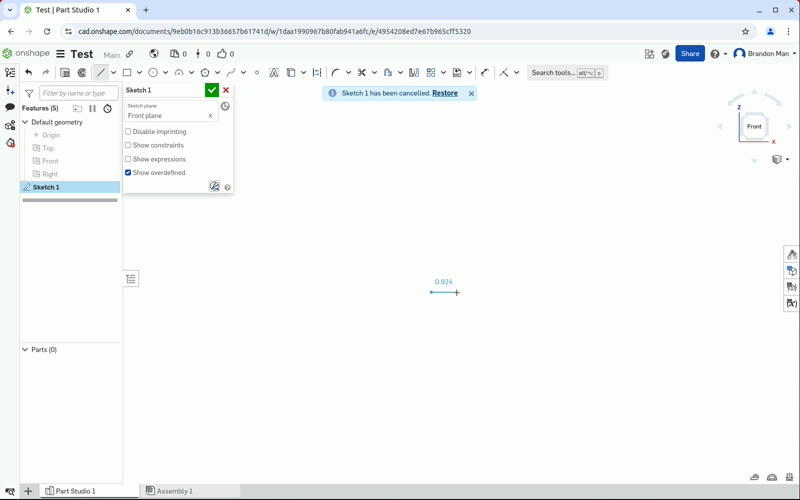
scroll(6)
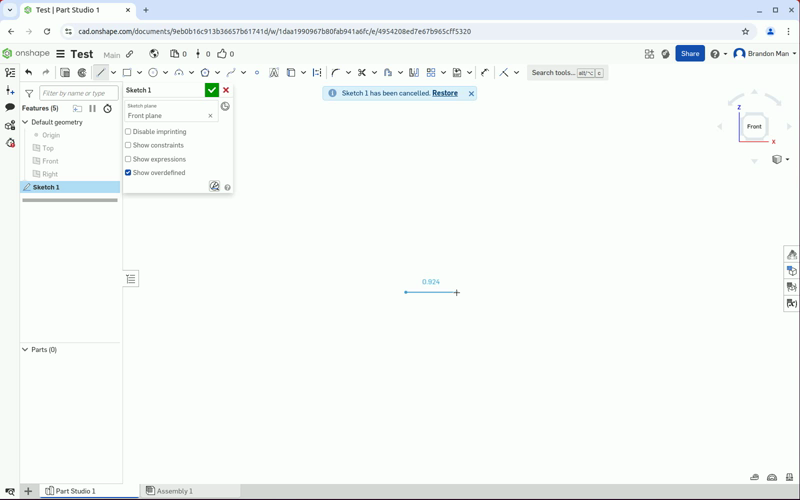
click(456, 292)
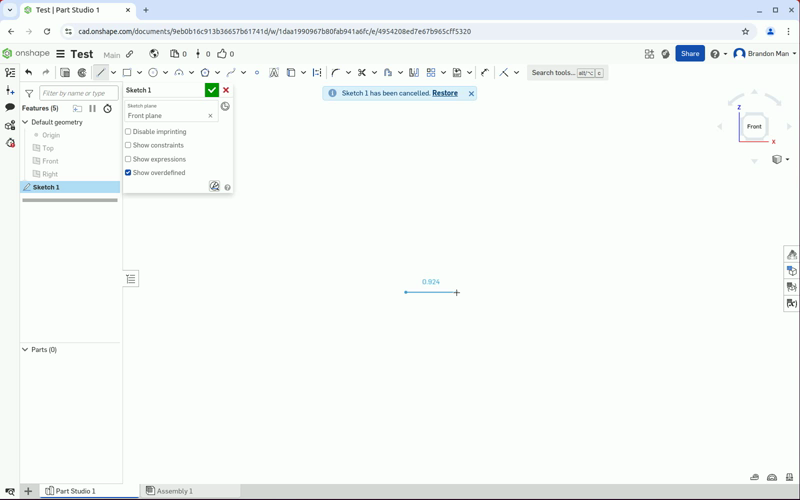
scroll(-6)
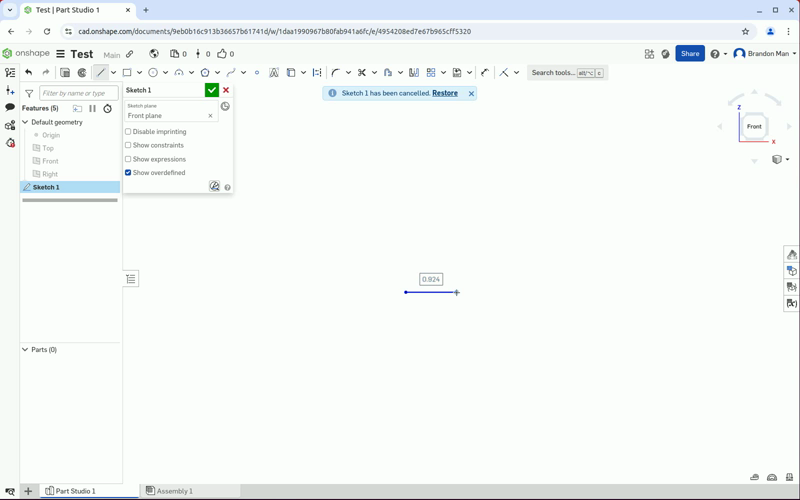
scroll(-6)
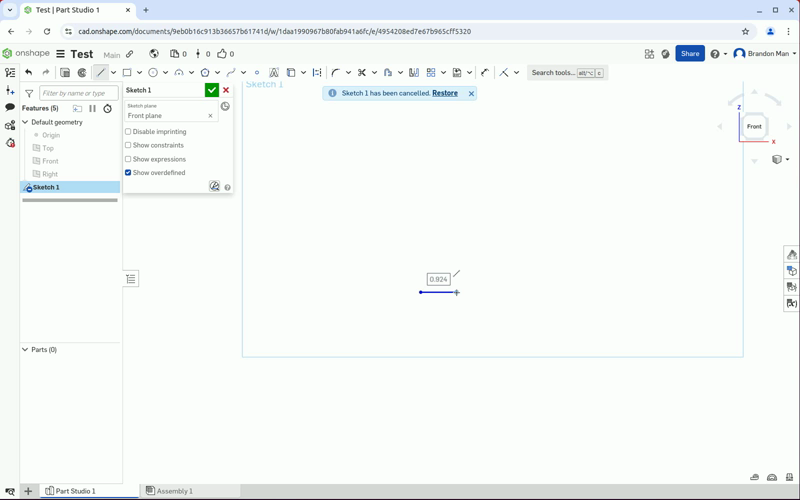
scroll(-6)
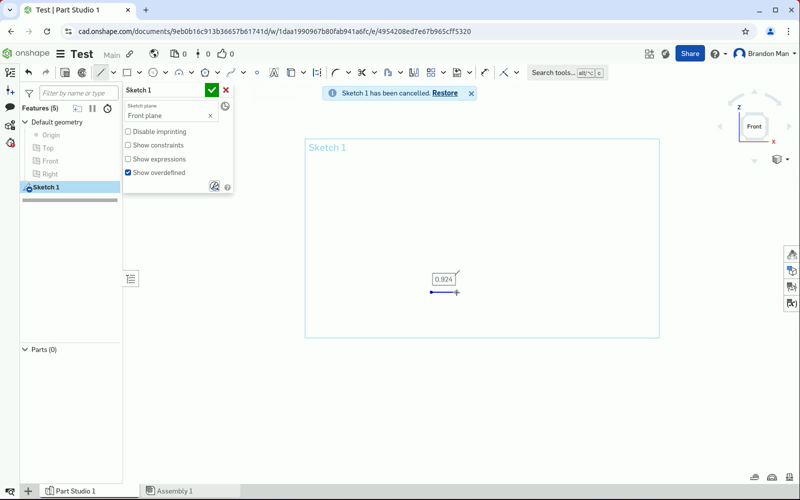
scroll(-6)
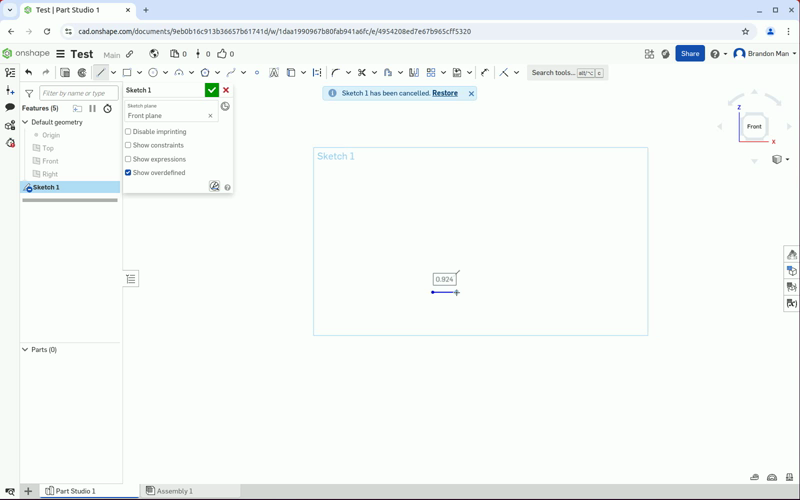
scroll(-6)
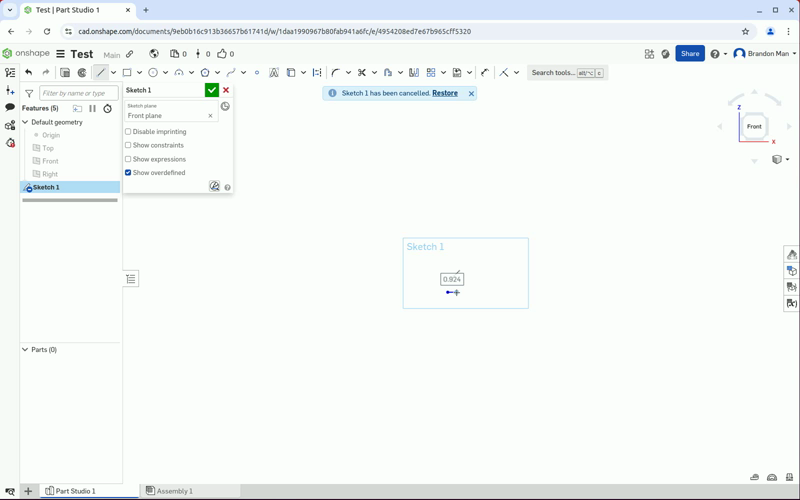
scroll(-6)
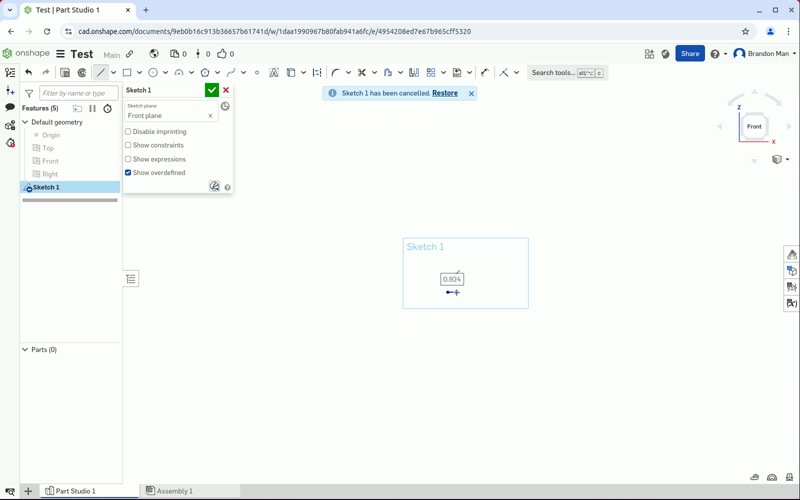
scroll(-6)
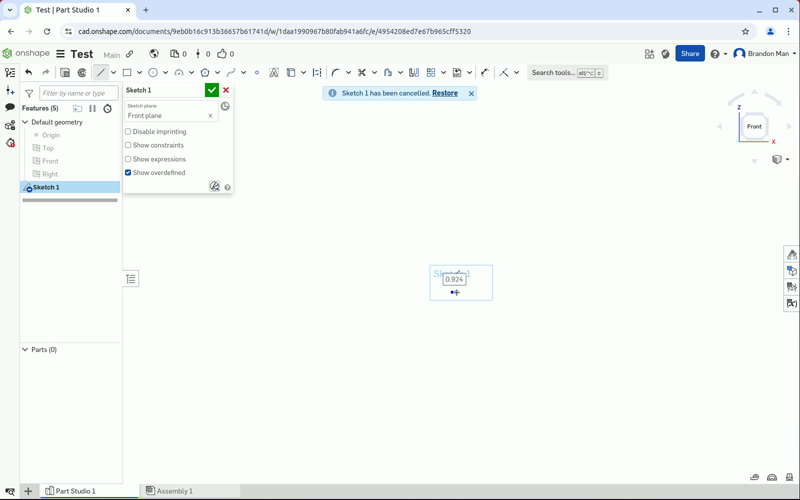
key_up(shift)
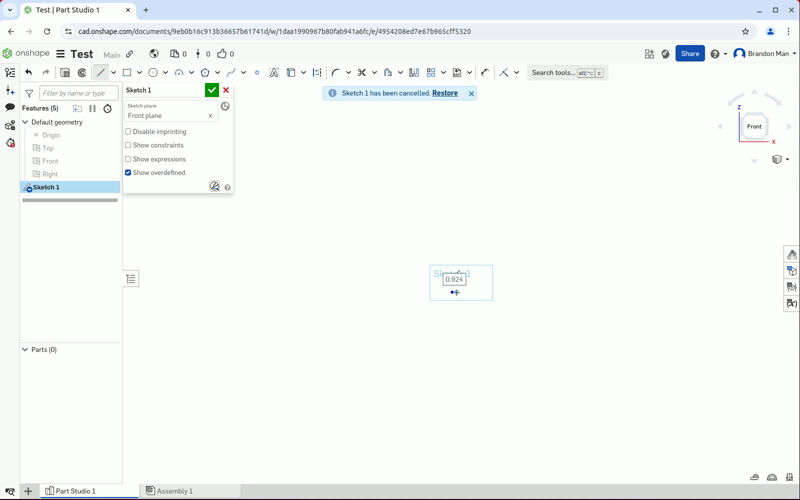
key_down(shift)
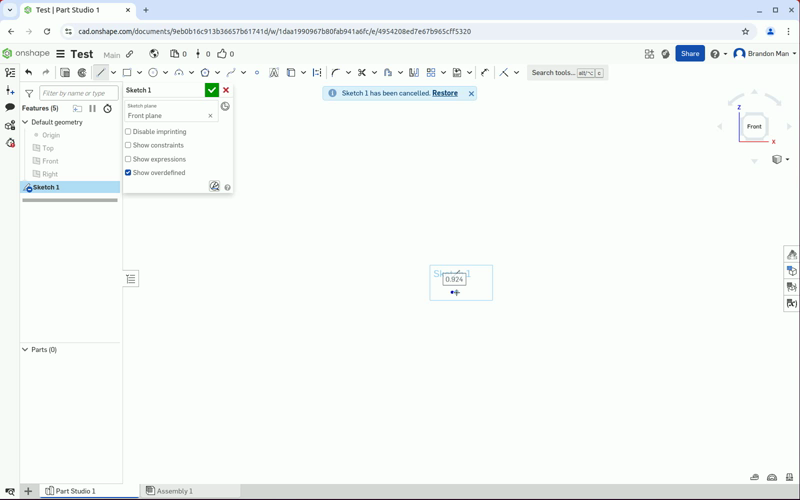
mouse_move(486, 292)
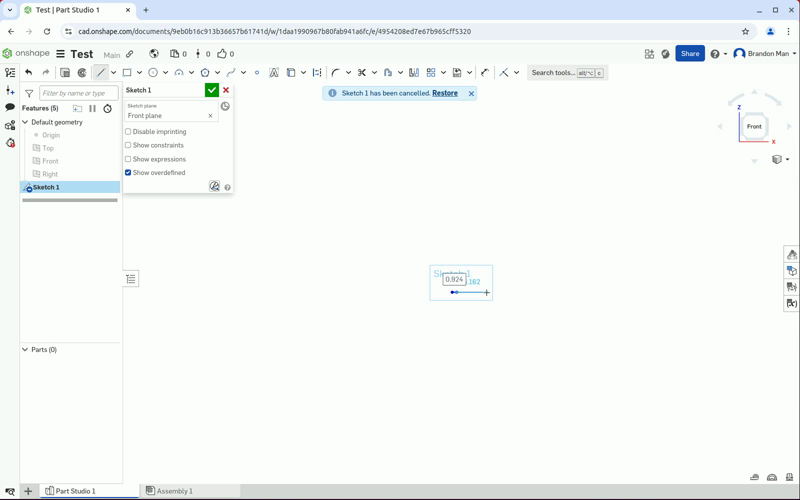
mouse_move(456, 287)
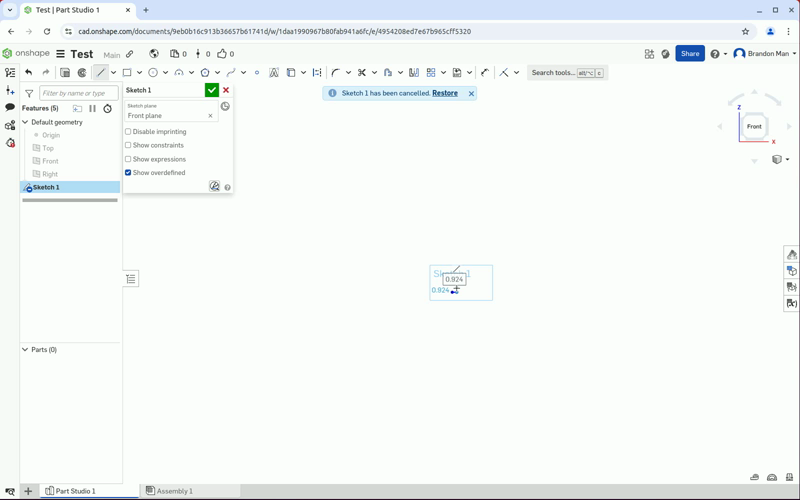
scroll(6)
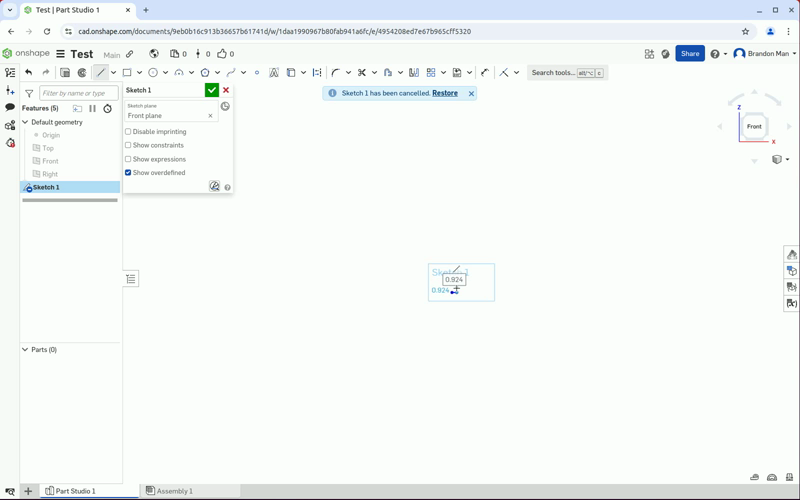
scroll(6)
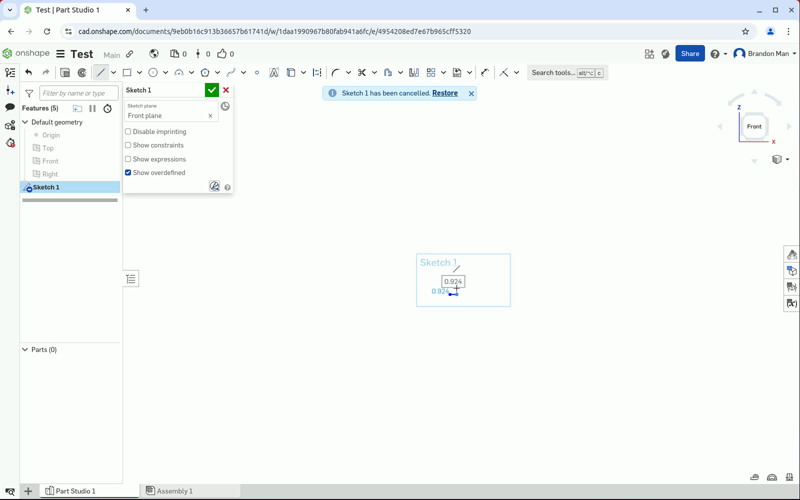
scroll(6)
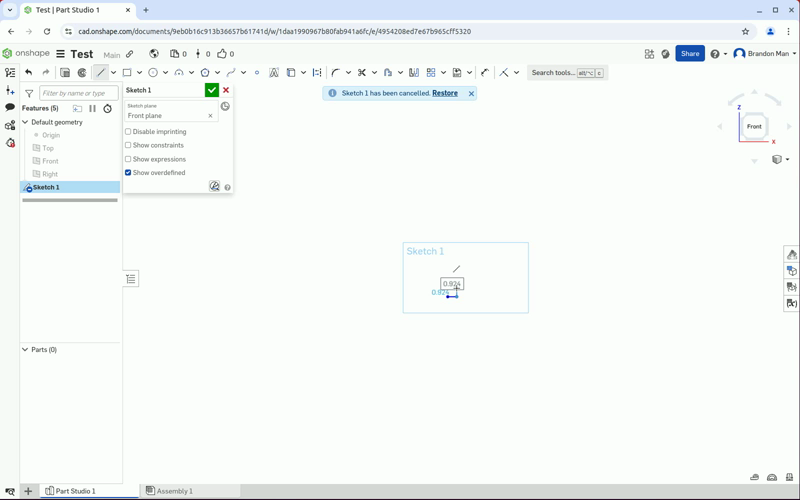
scroll(6)
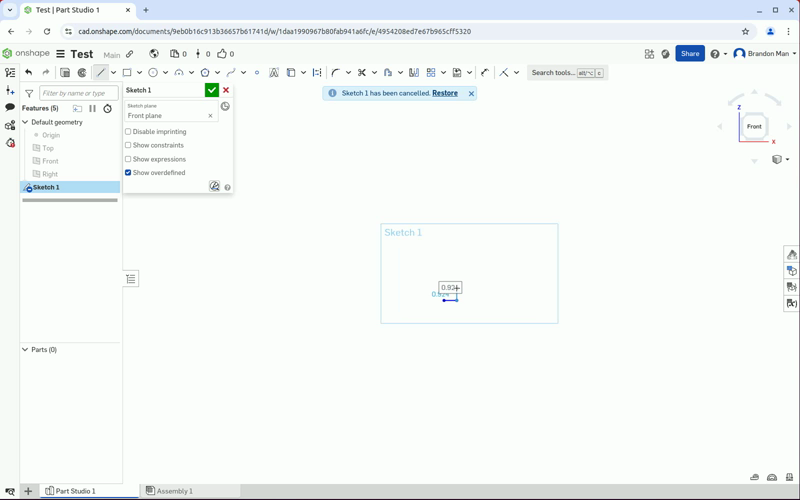
scroll(6)
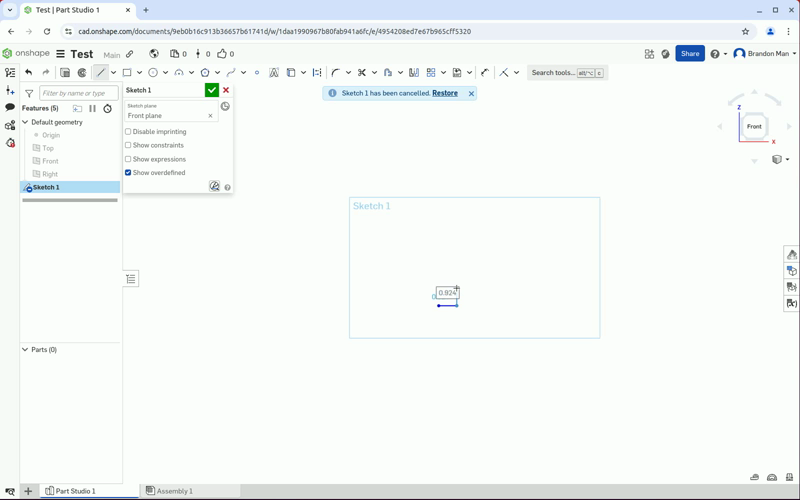
scroll(6)
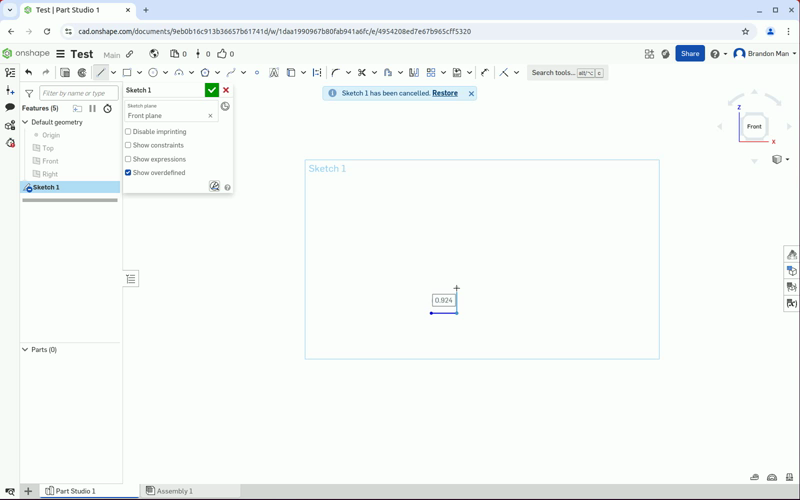
scroll(6)
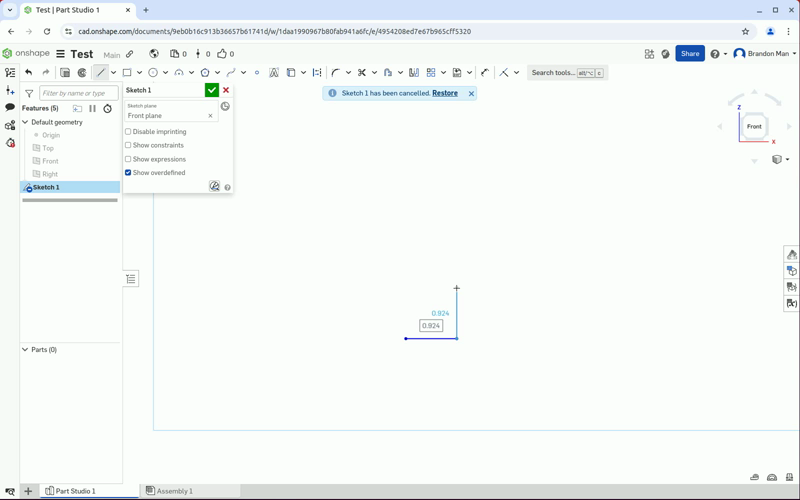
click(456, 287)
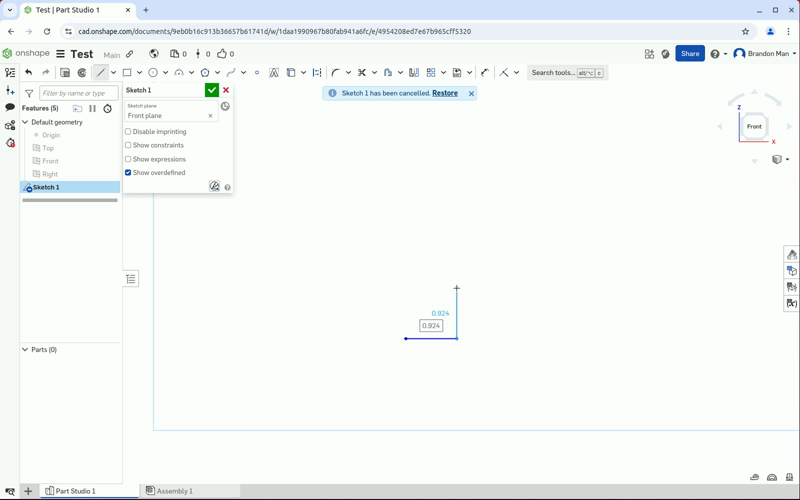
scroll(-6)
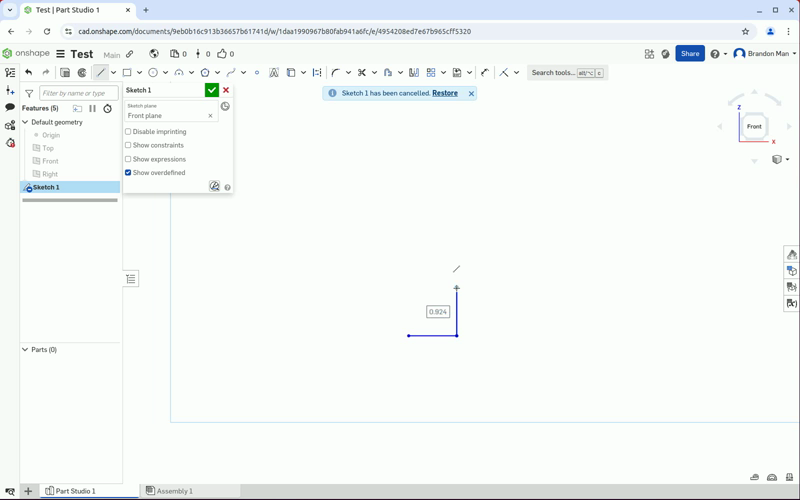
scroll(-6)
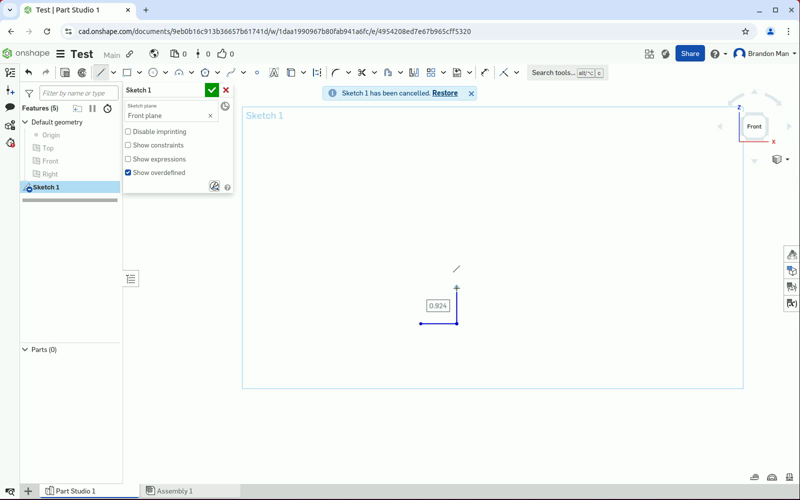
scroll(-6)
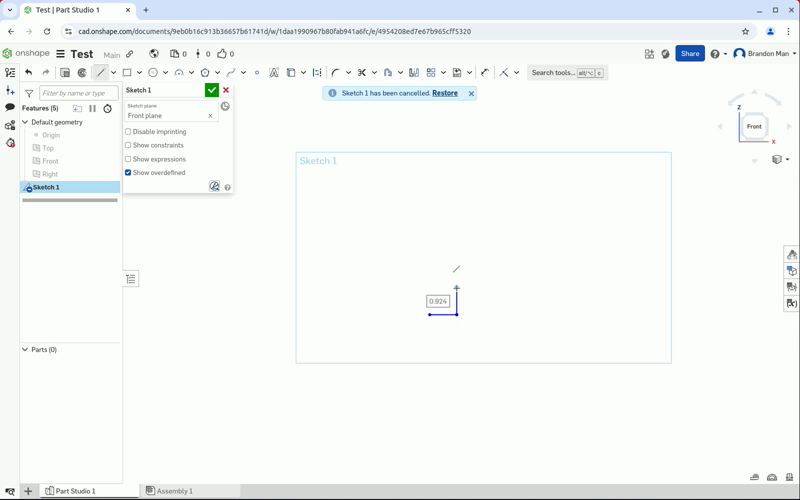
scroll(-6)
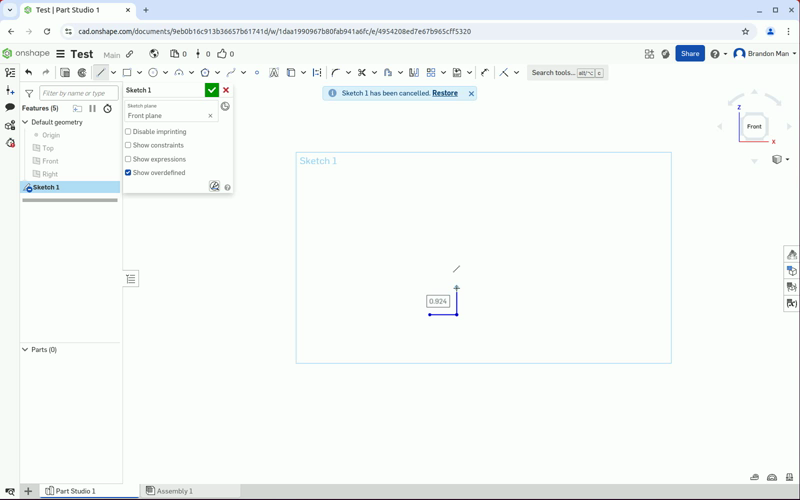
scroll(-6)
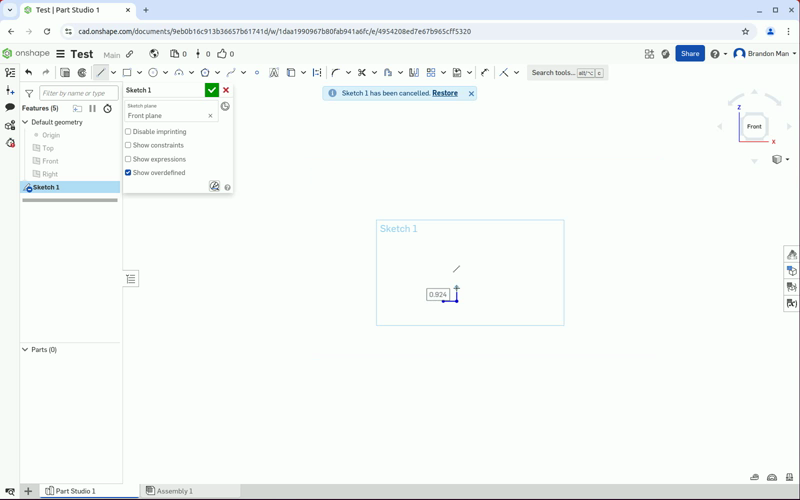
scroll(-6)
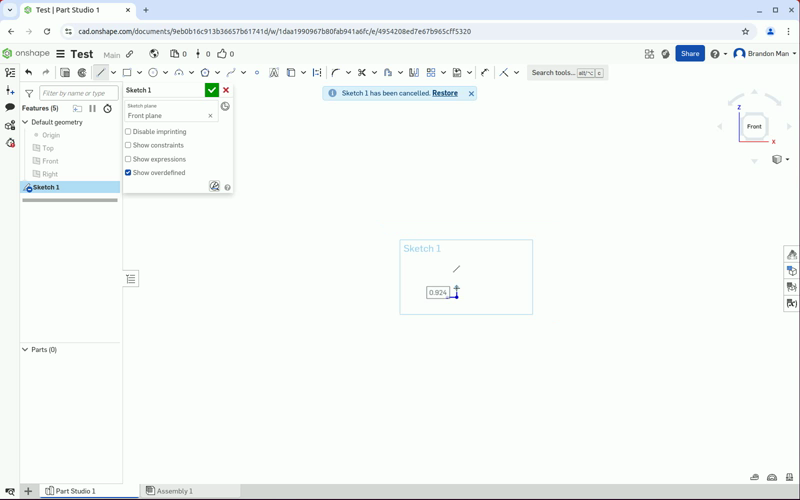
scroll(-6)
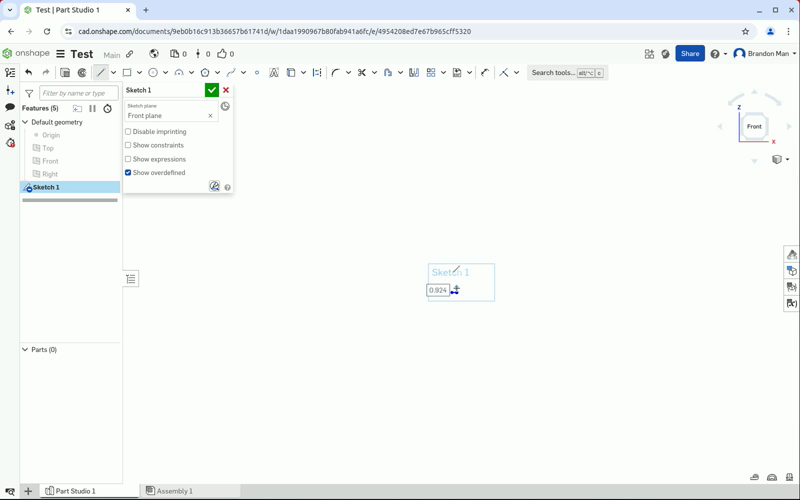
key_up(shift)
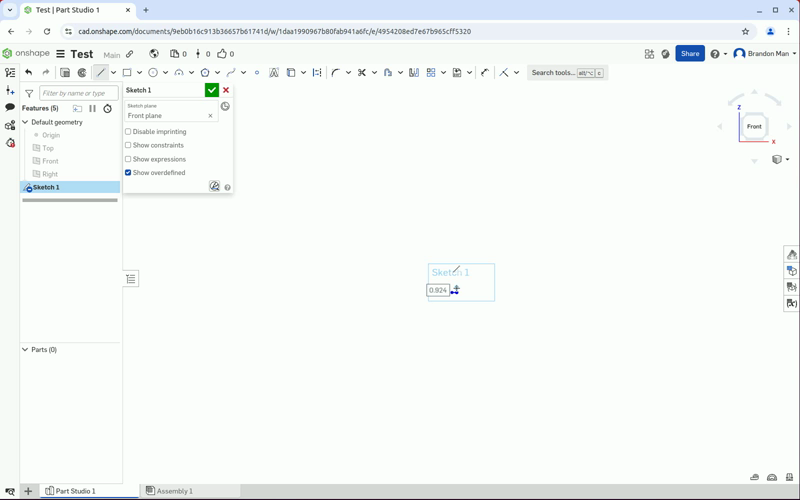
key_down(shift)
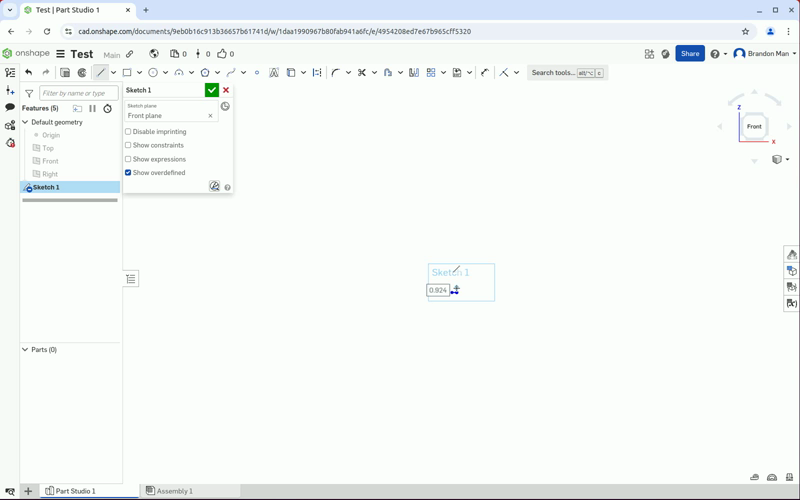
mouse_move(486, 287)
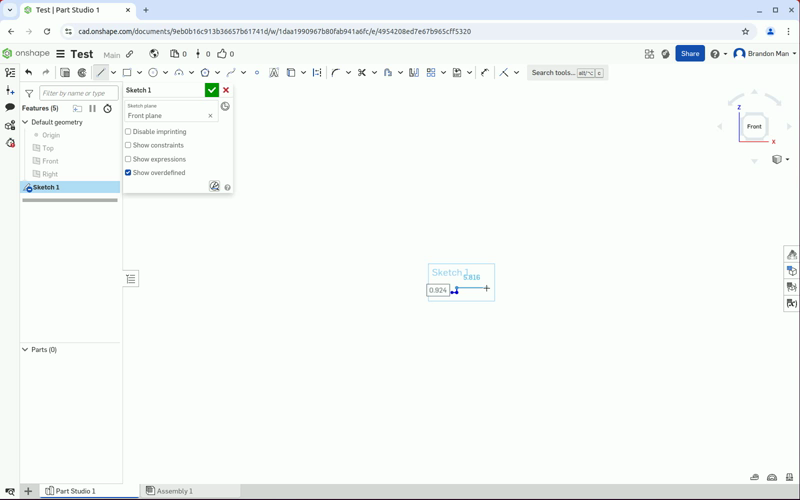
mouse_move(452, 287)
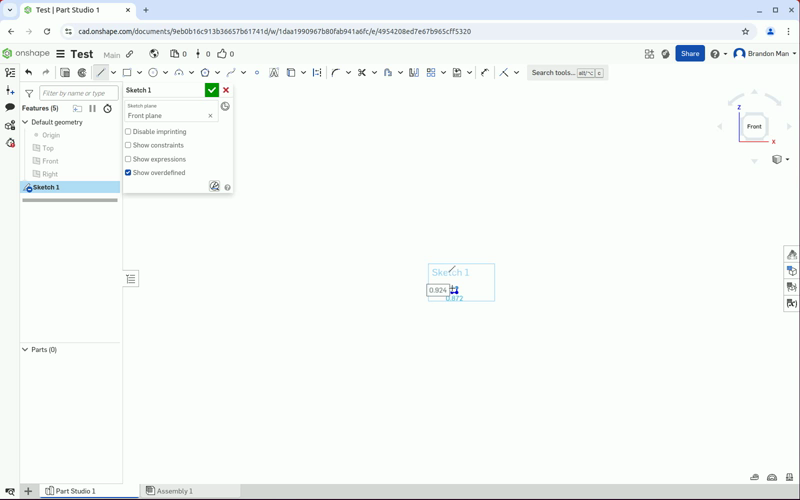
scroll(6)
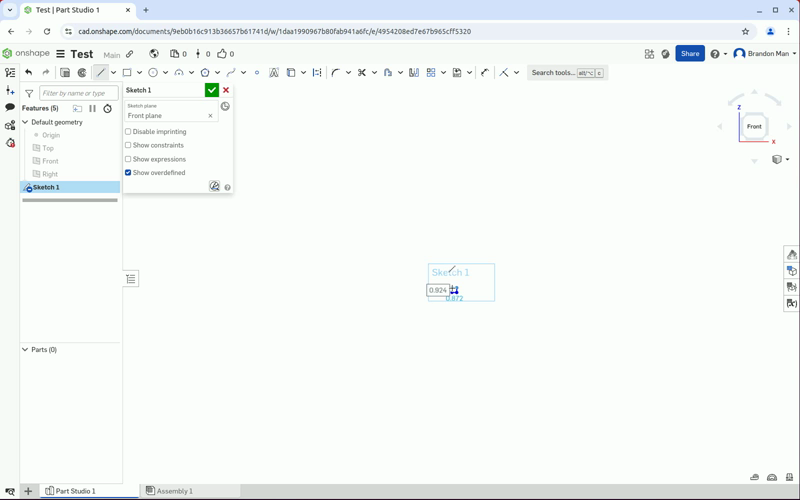
scroll(6)
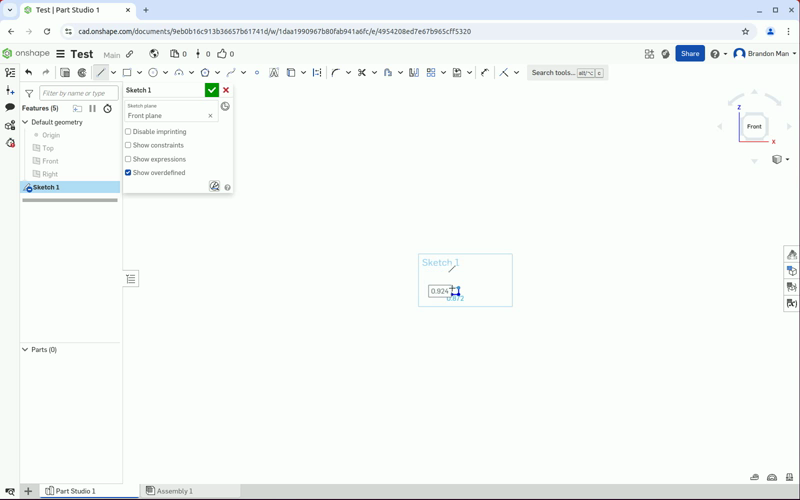
scroll(6)
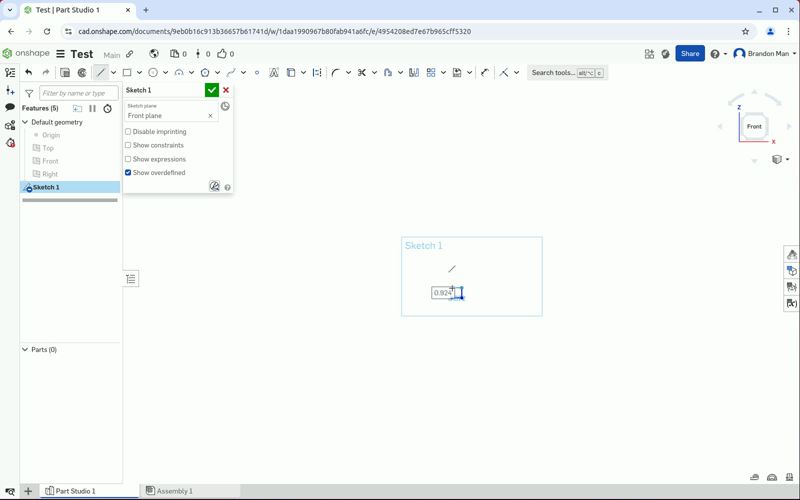
scroll(6)
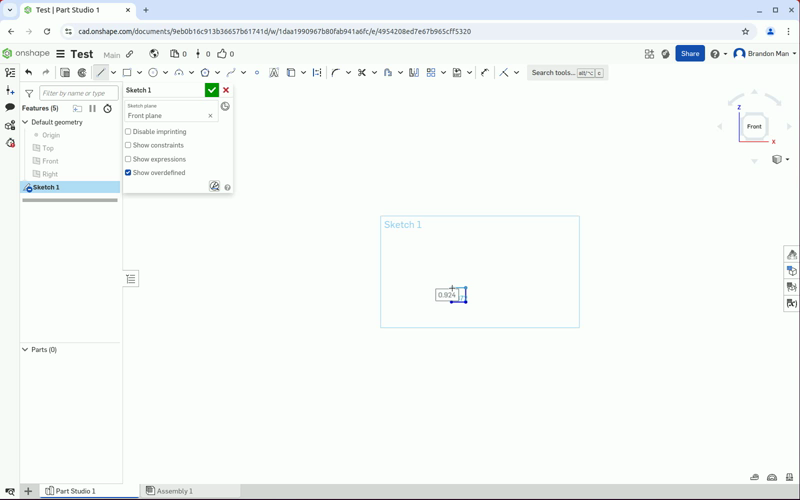
scroll(6)
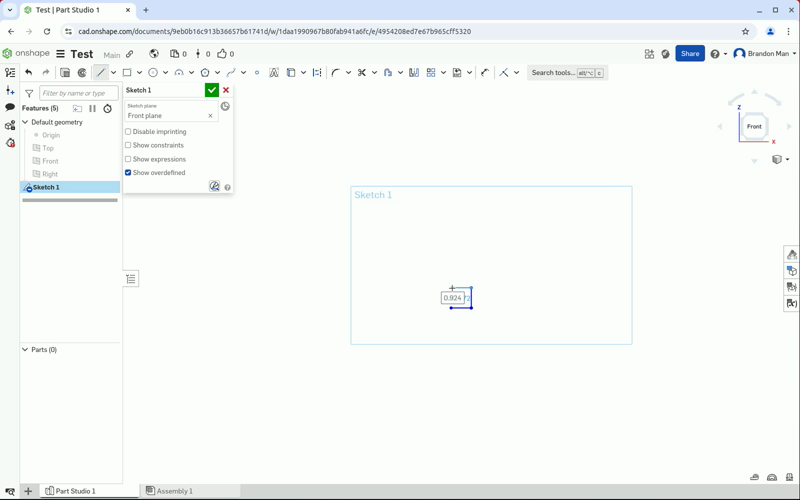
scroll(6)
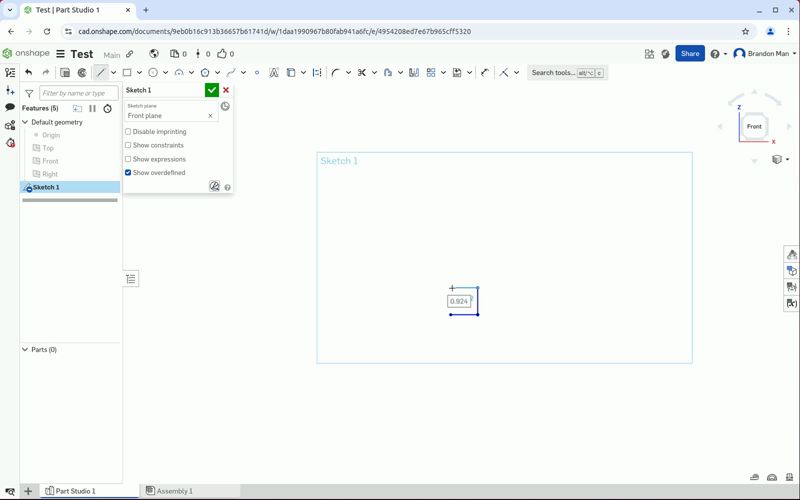
scroll(6)
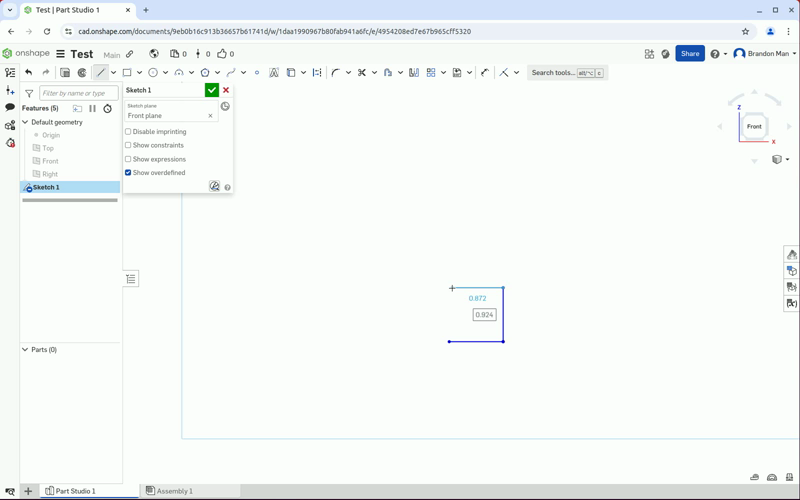
click(452, 287)
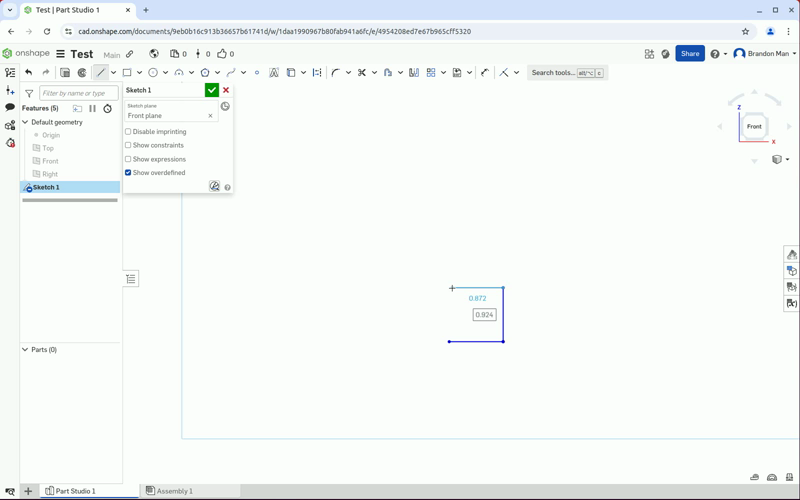
scroll(-6)
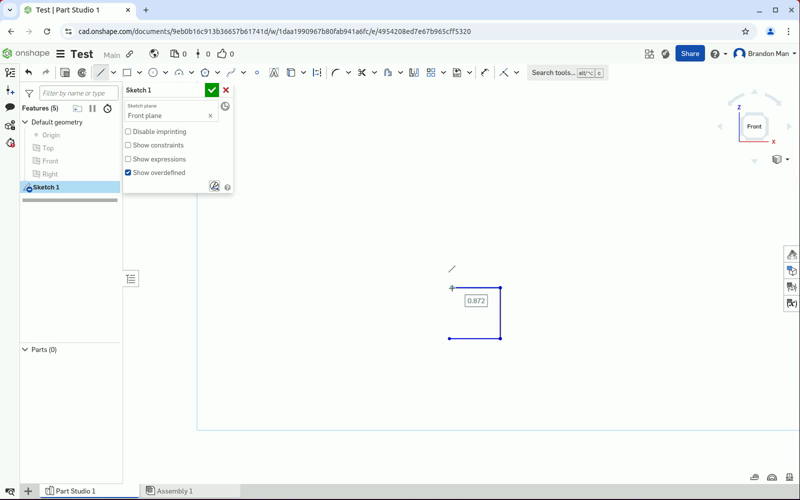
scroll(-6)
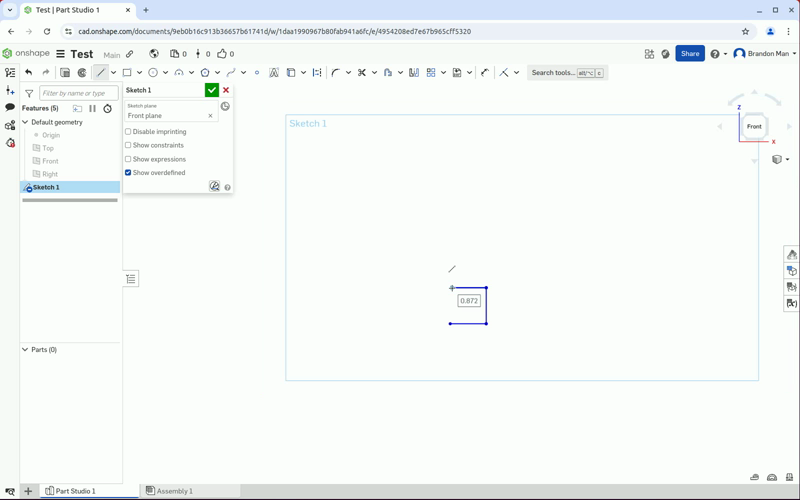
scroll(-6)
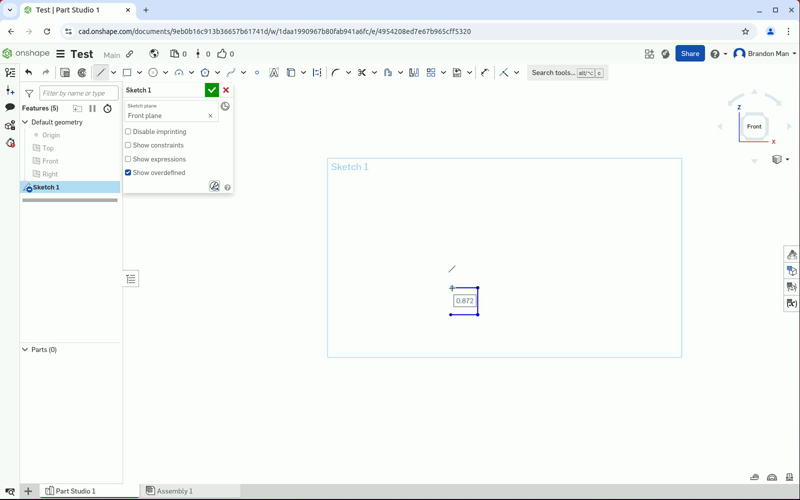
scroll(-6)
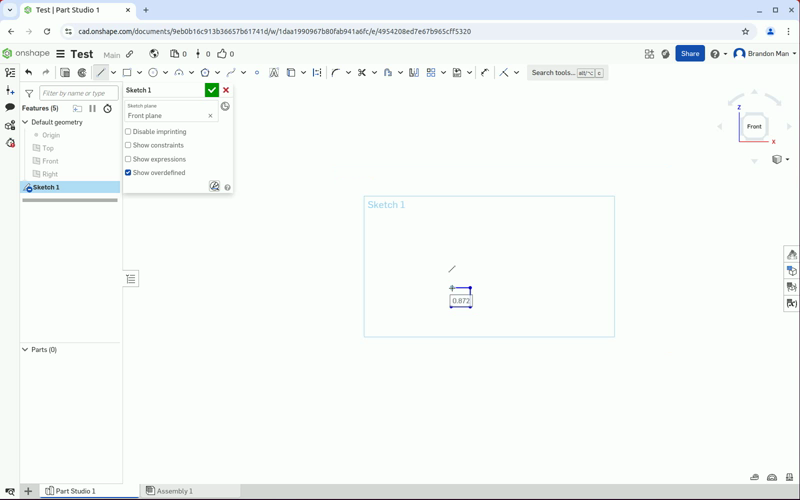
scroll(-6)
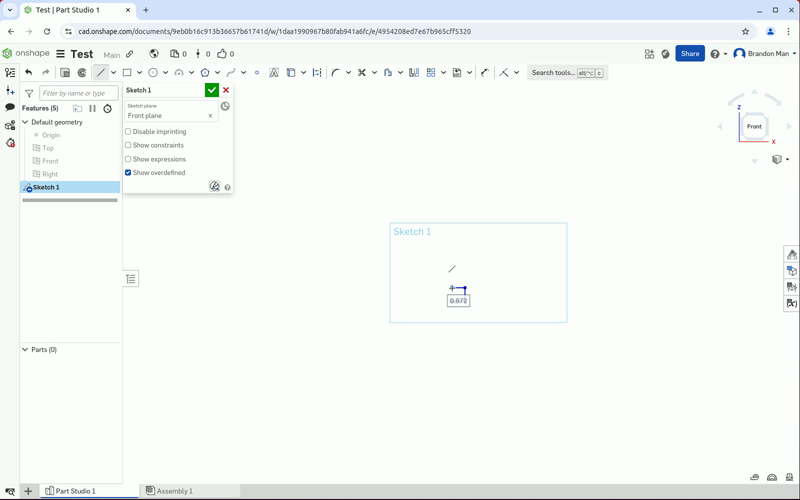
scroll(-6)
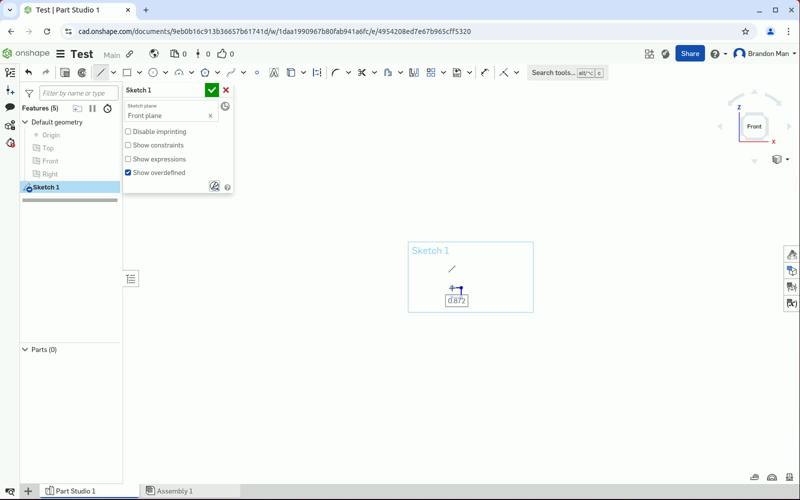
scroll(-6)
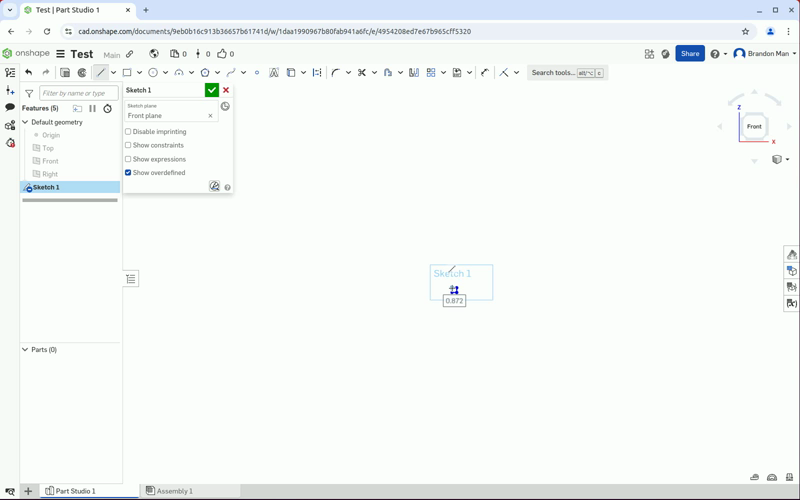
key_up(shift)
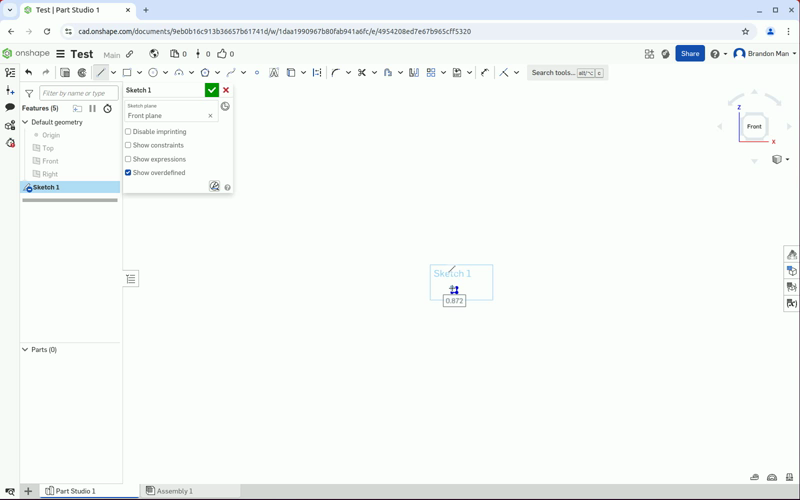
mouse_move(482, 287)
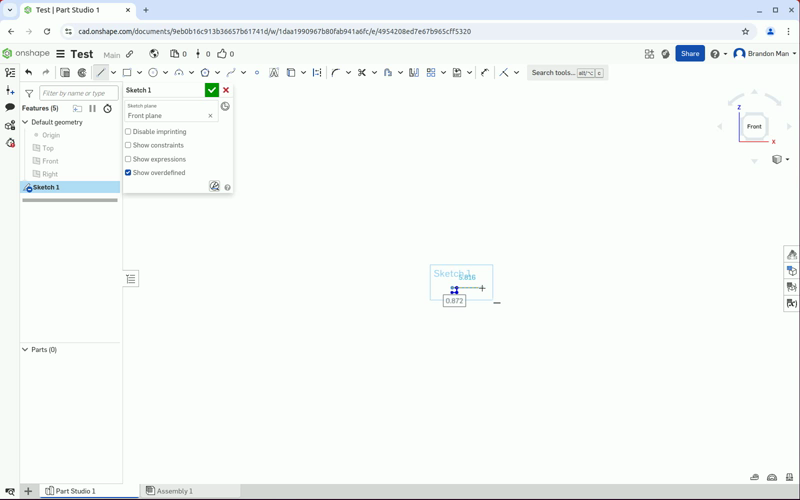
key_down(shift)
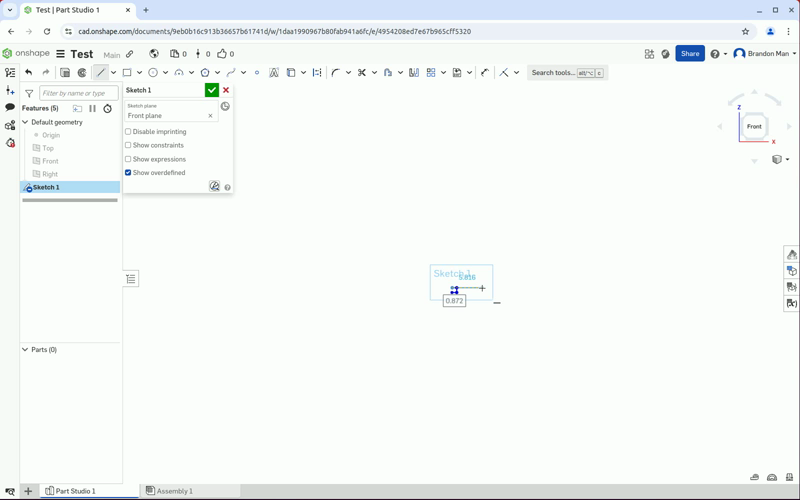
mouse_move(452, 292)
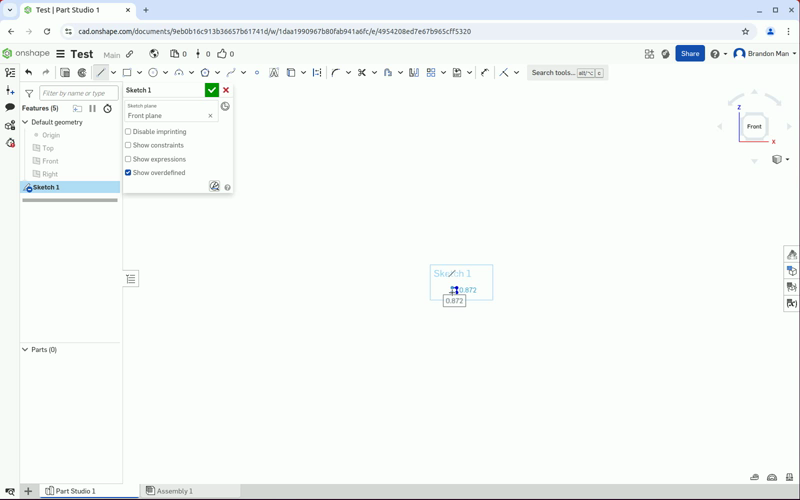
scroll(6)
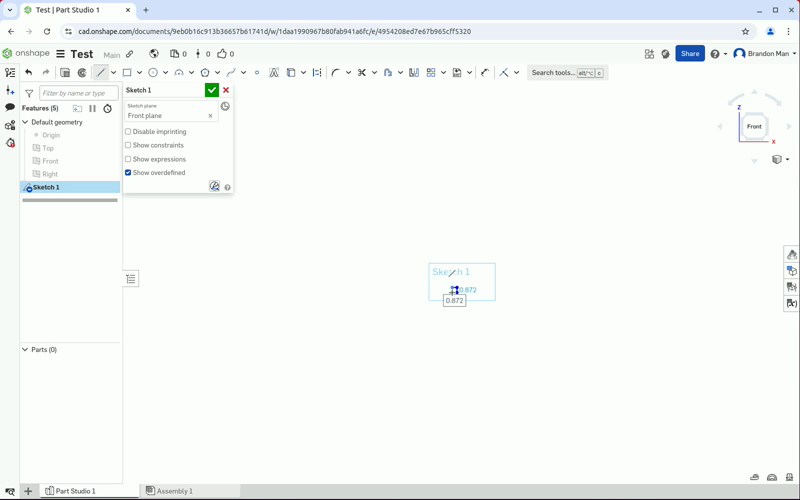
scroll(6)
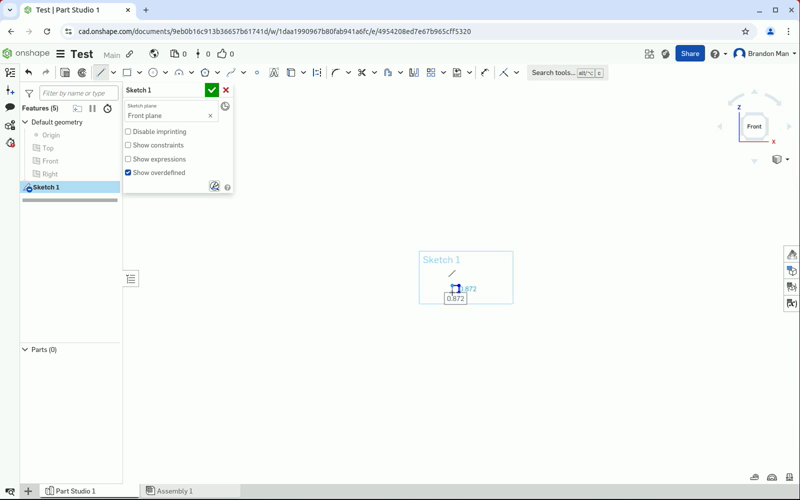
scroll(6)
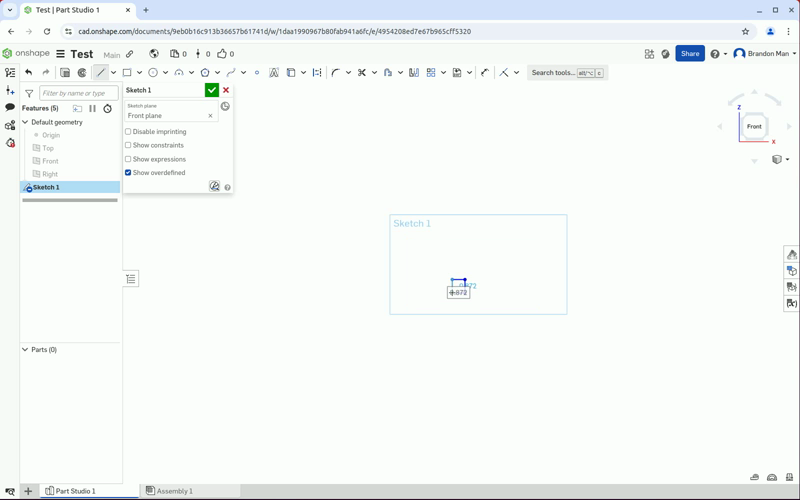
scroll(6)
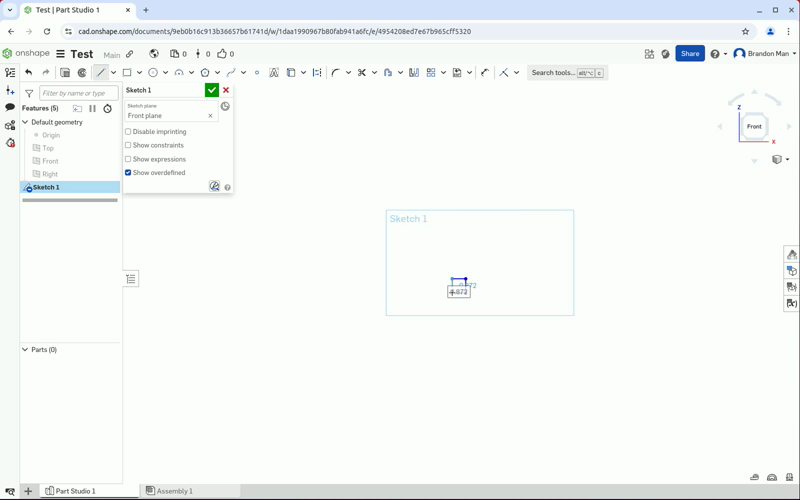
scroll(6)
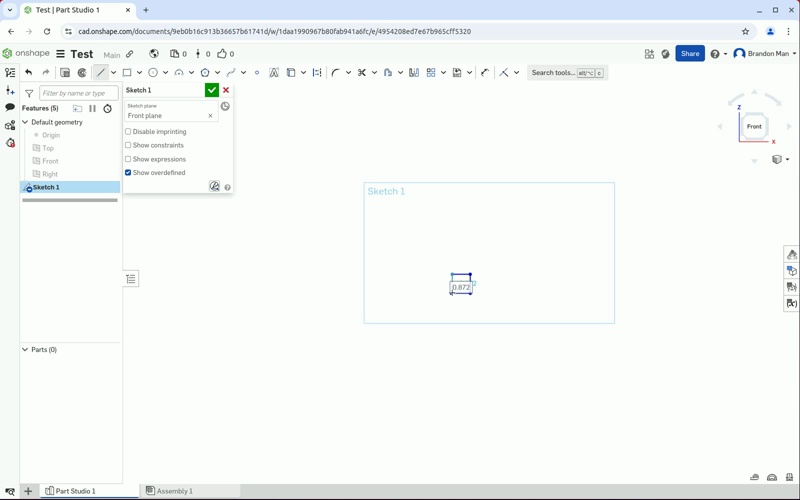
scroll(6)
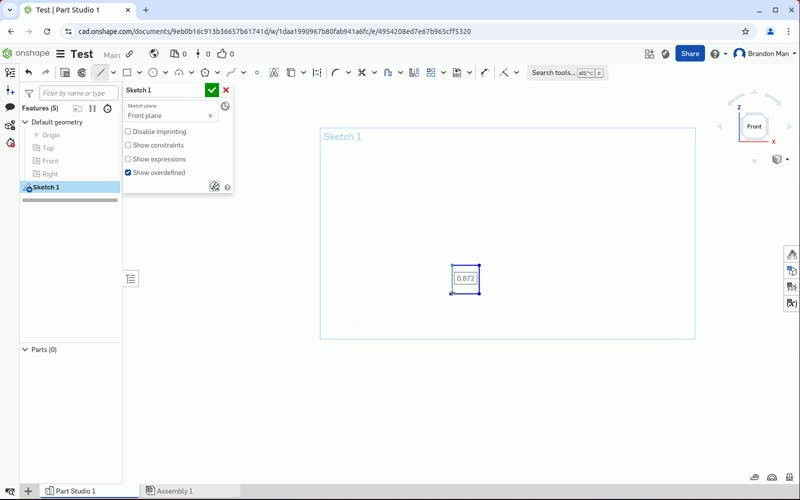
scroll(6)
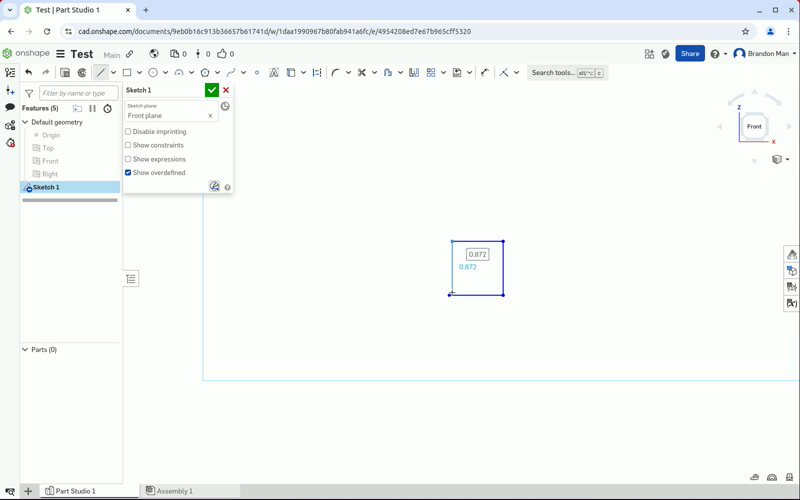
key_up(shift)
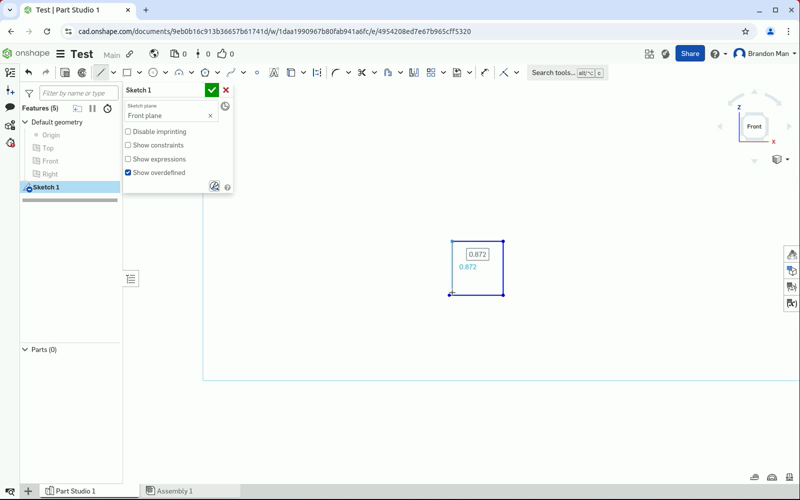
click(452, 292)
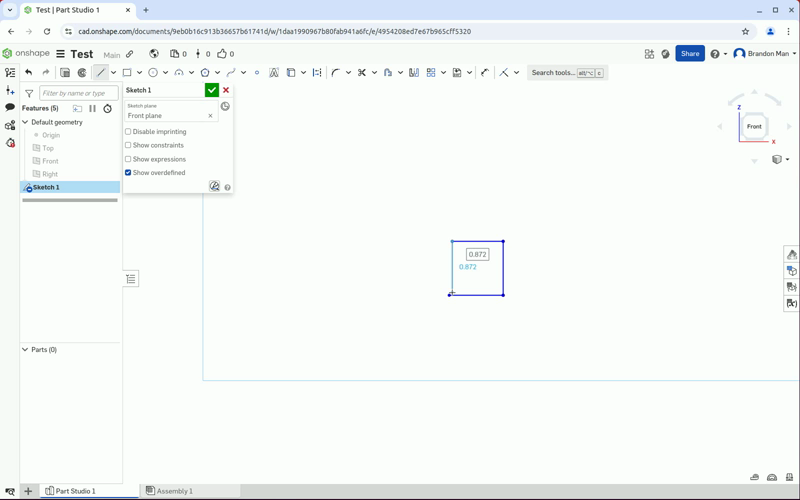
scroll(-6)
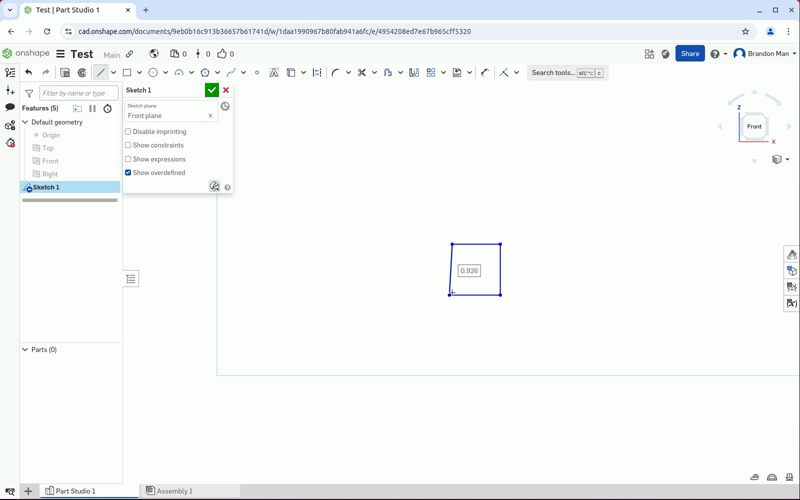
scroll(-6)
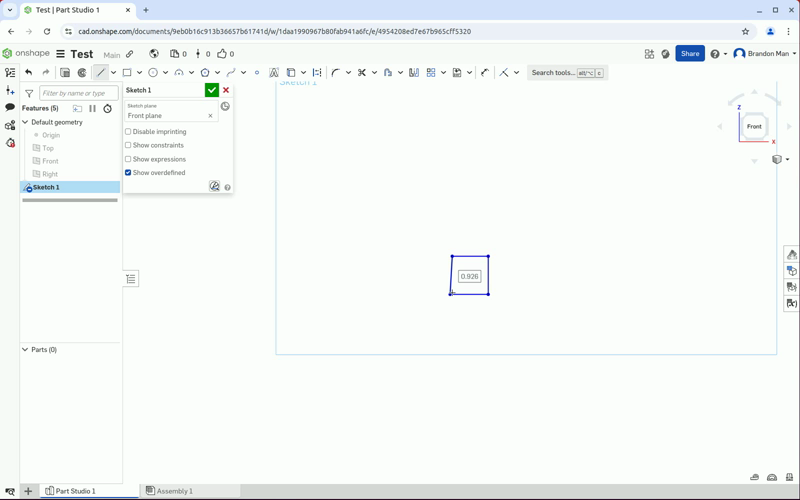
scroll(-6)
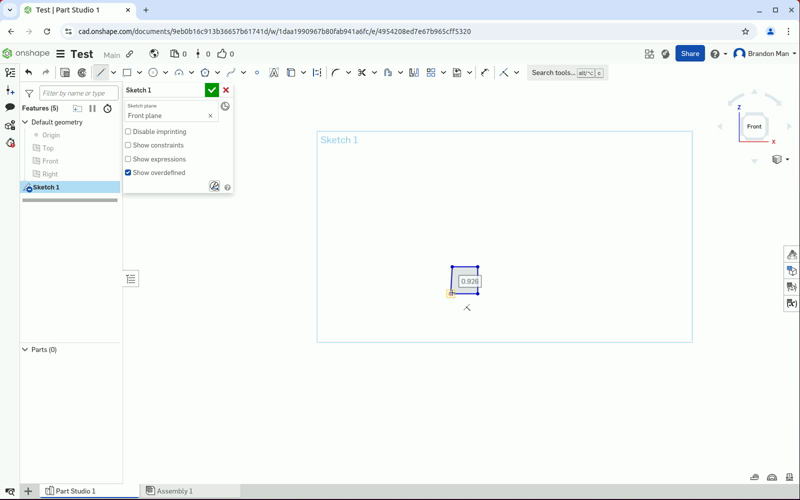
scroll(-6)
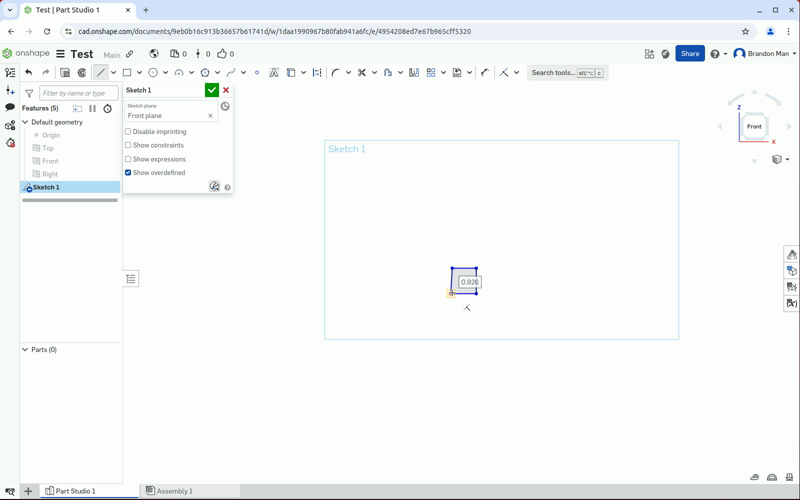
scroll(-6)
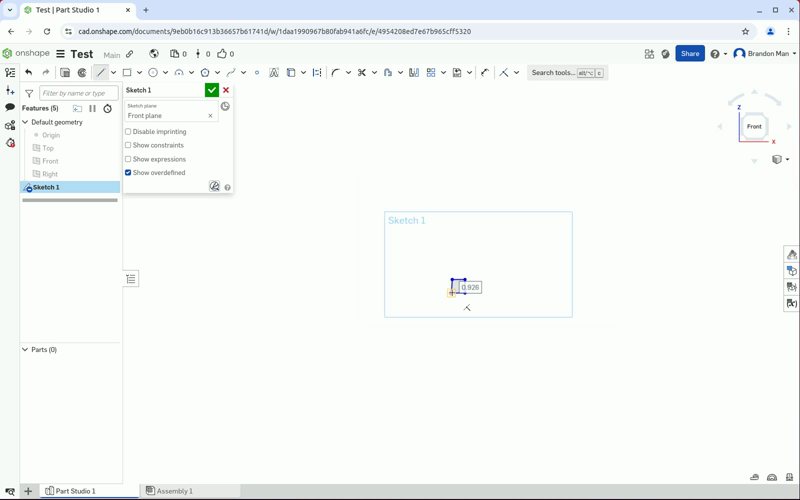
scroll(-6)
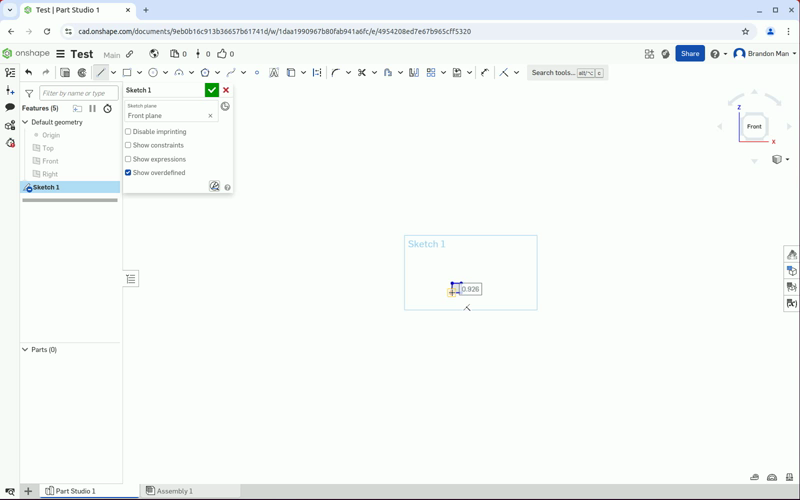
scroll(-6)
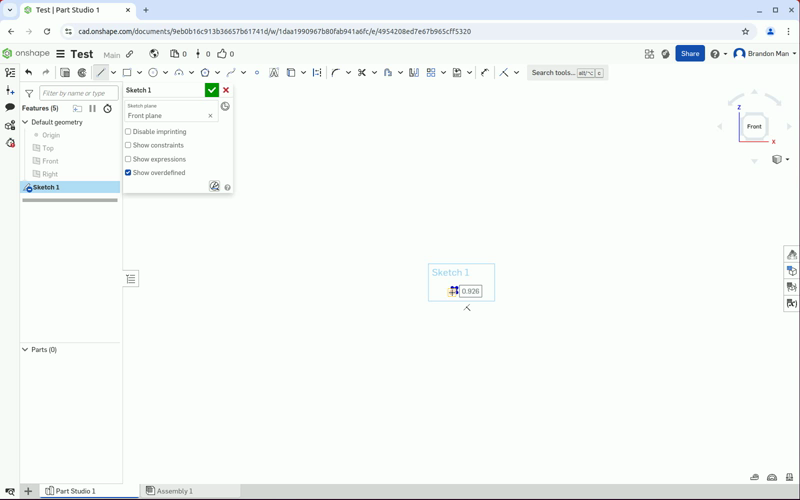
key(esc)
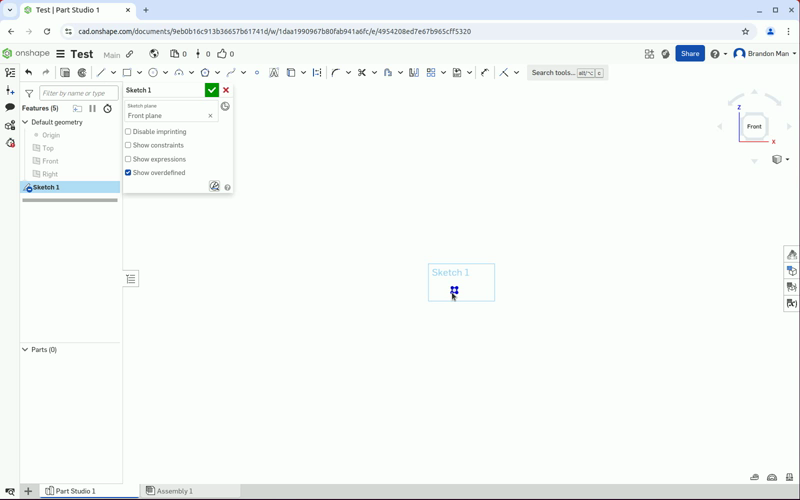
mouse_move(452, 290)
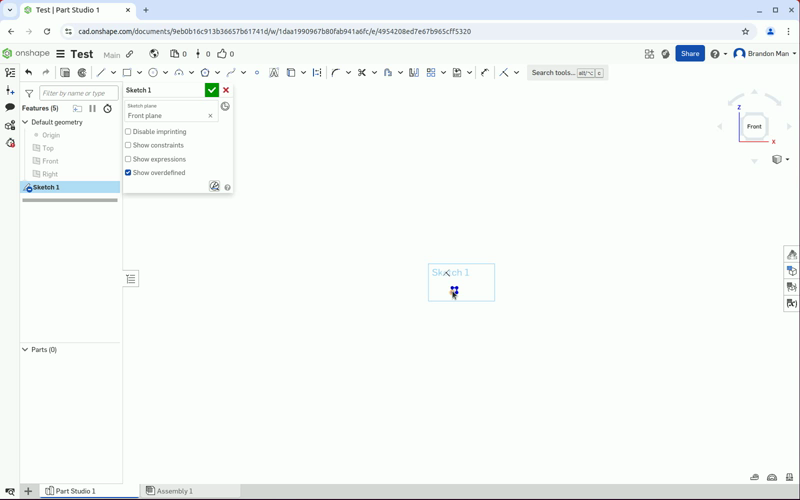
scroll(6)
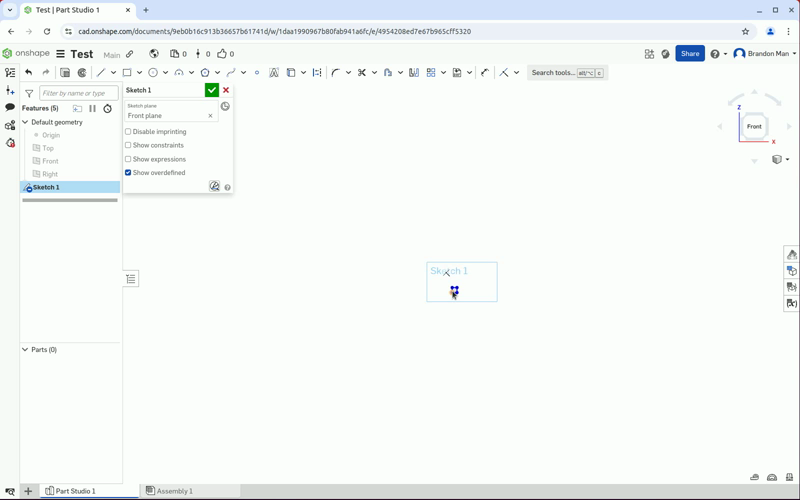
scroll(6)
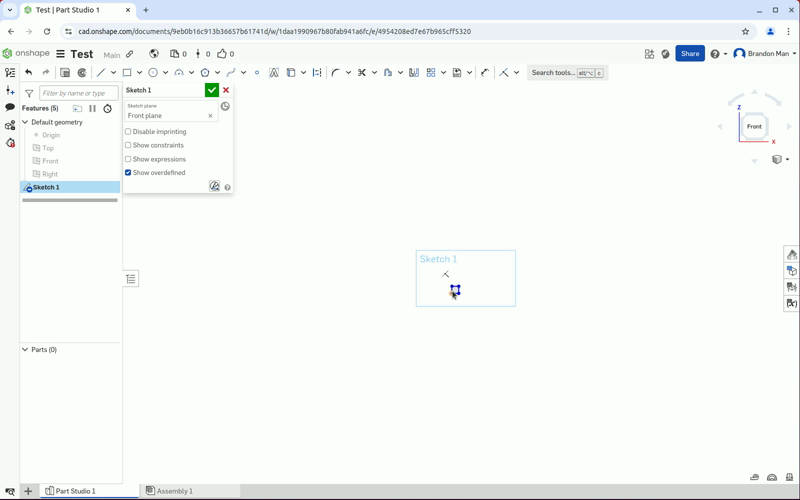
scroll(6)
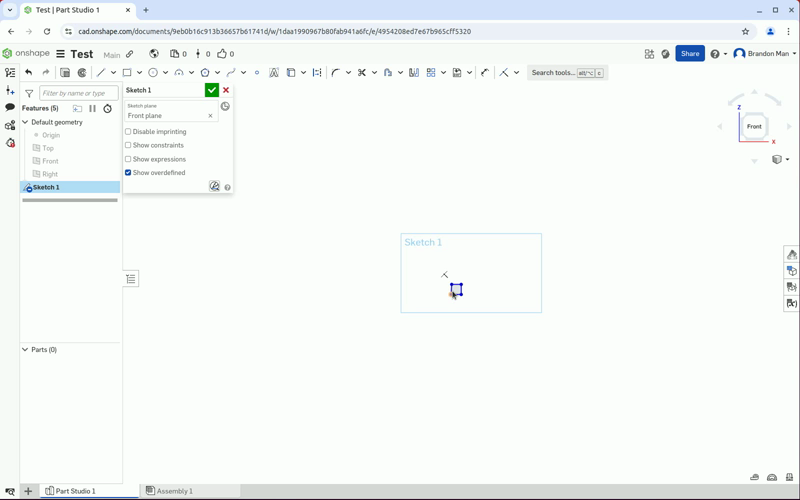
scroll(6)
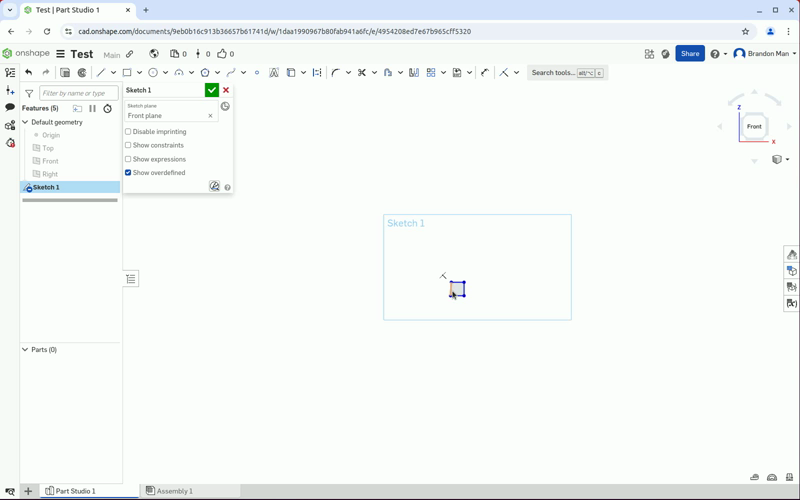
scroll(6)
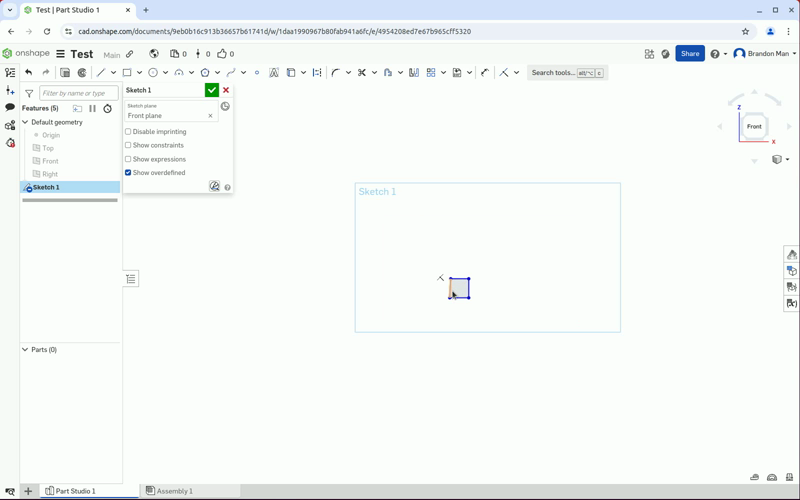
scroll(6)
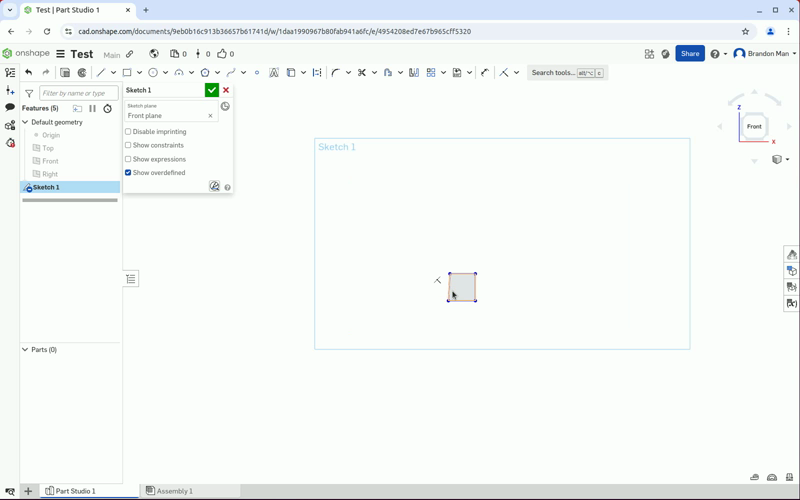
scroll(6)
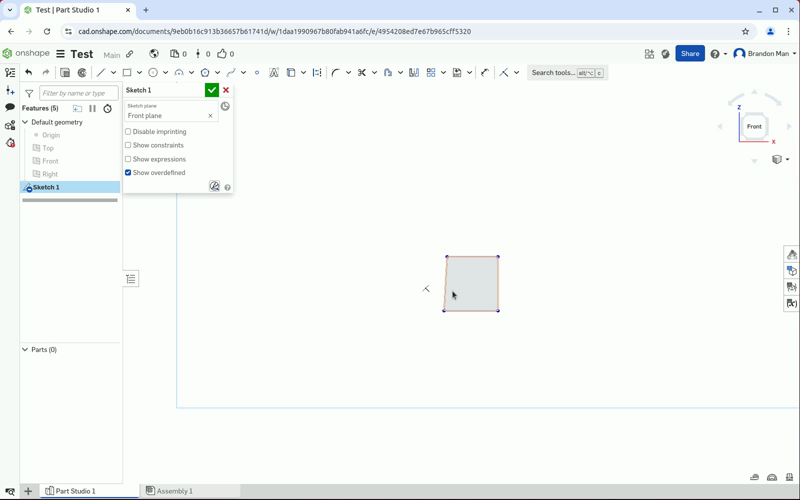
click(452, 290)
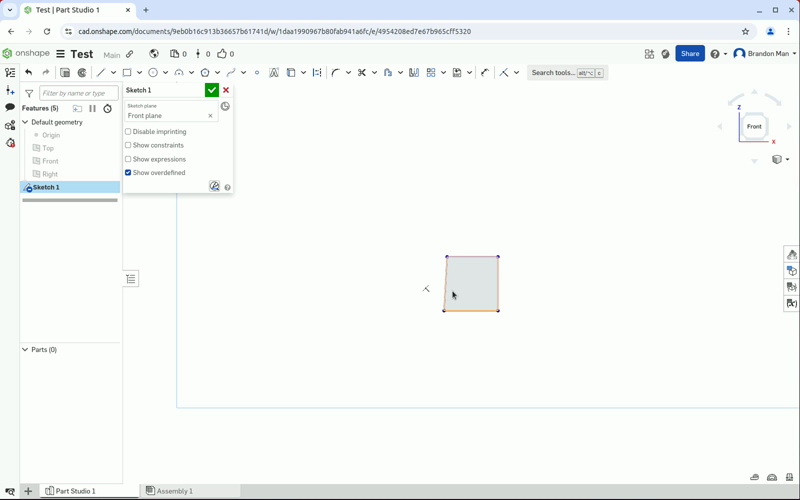
scroll(-6)
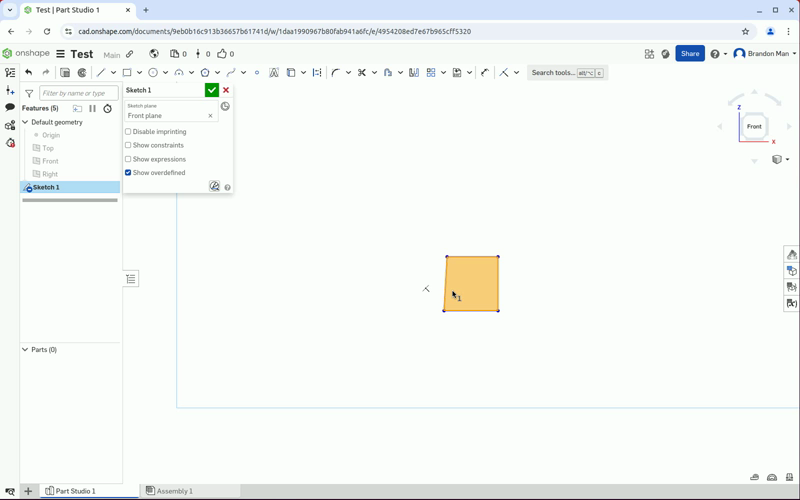
scroll(-6)
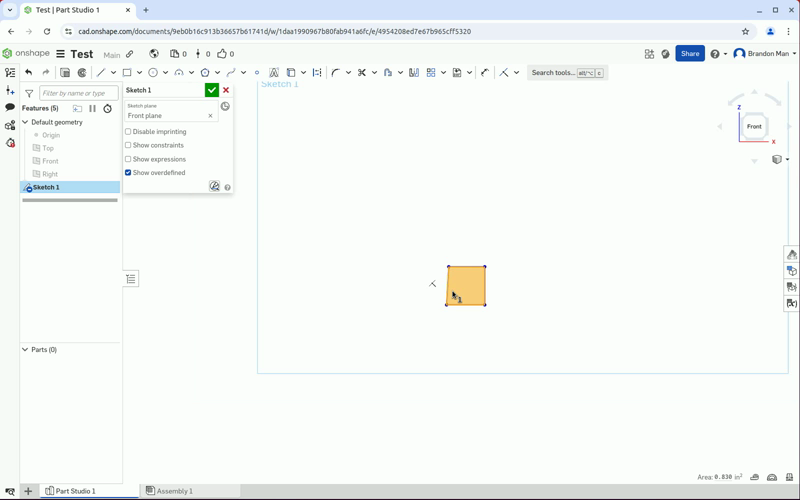
scroll(-6)
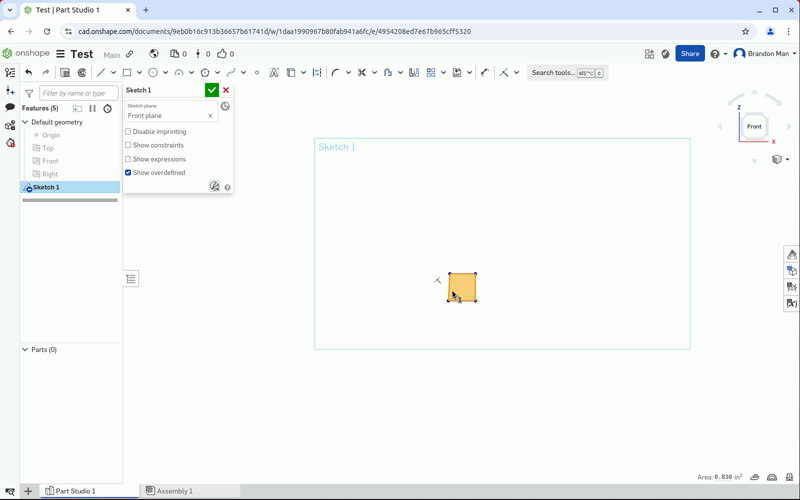
scroll(-6)
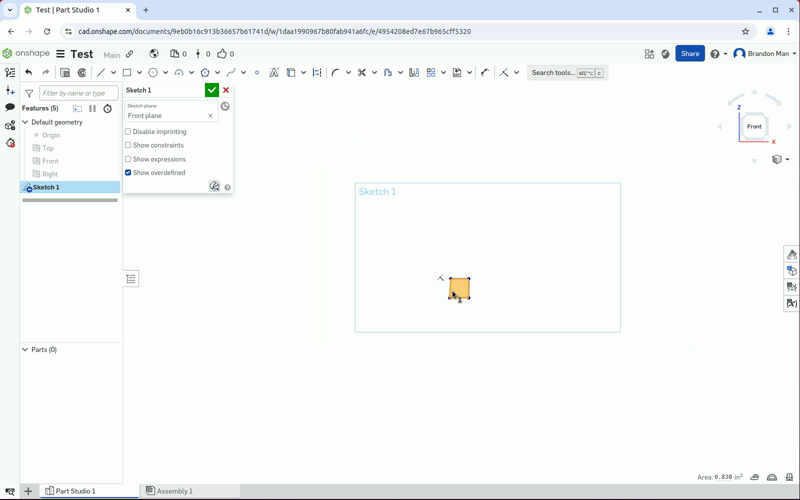
scroll(-6)
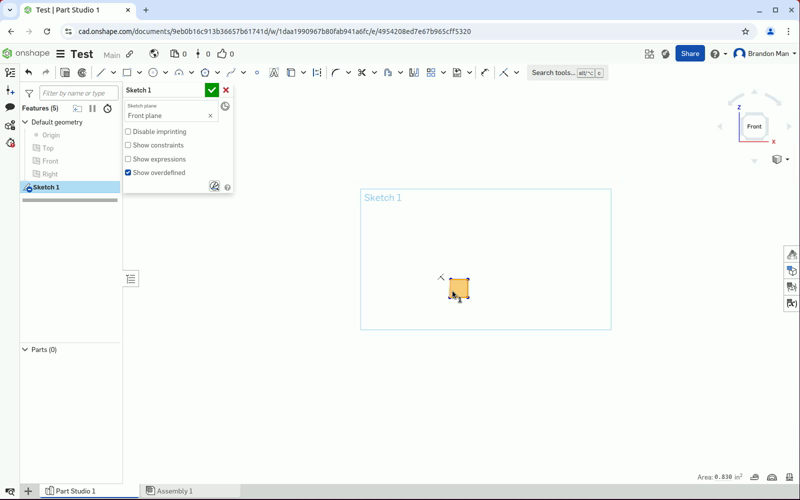
scroll(-6)
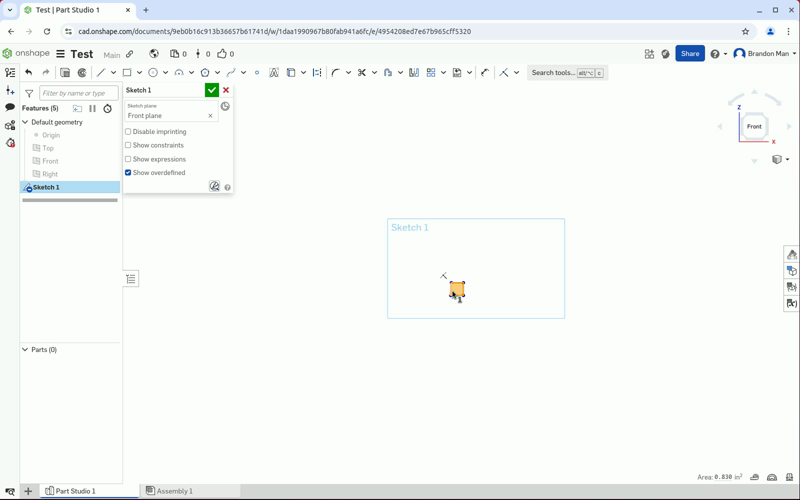
scroll(-6)
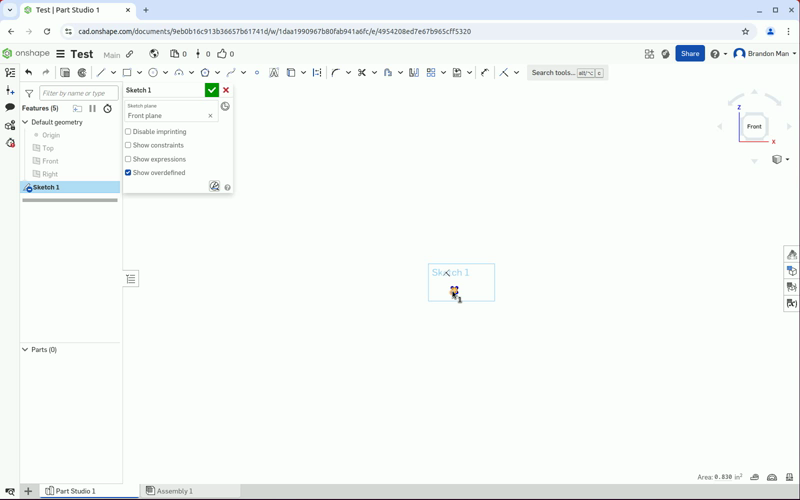
mouse_move(73, 352)
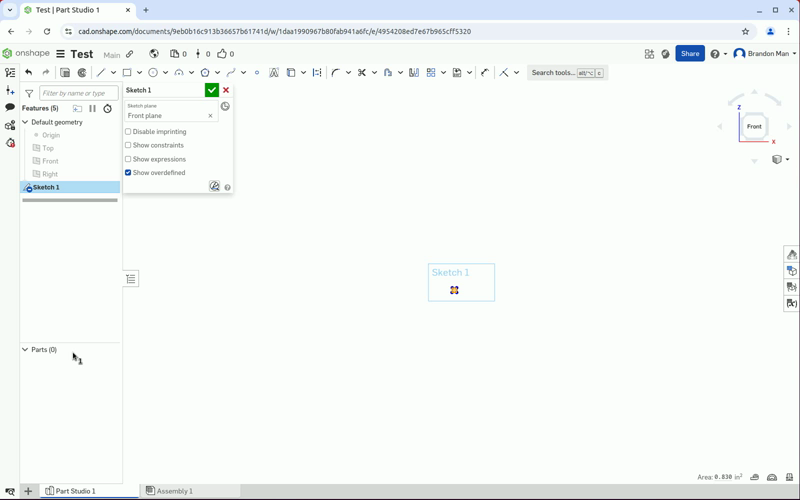
key(shift+y)
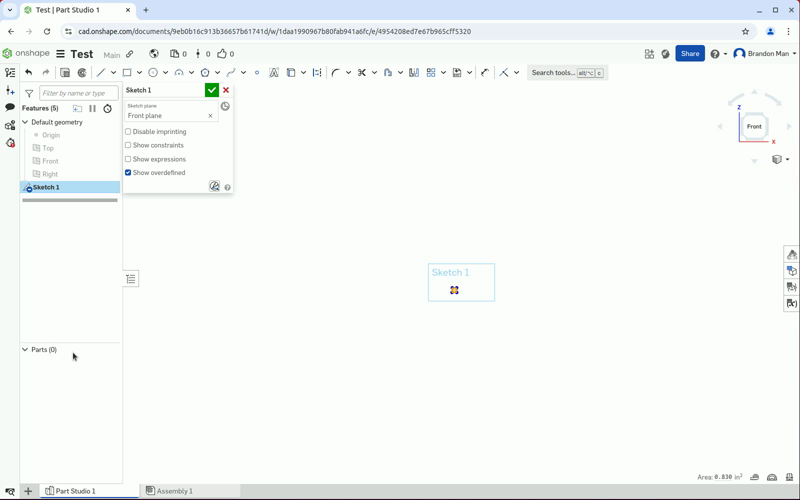
key(shift+e)
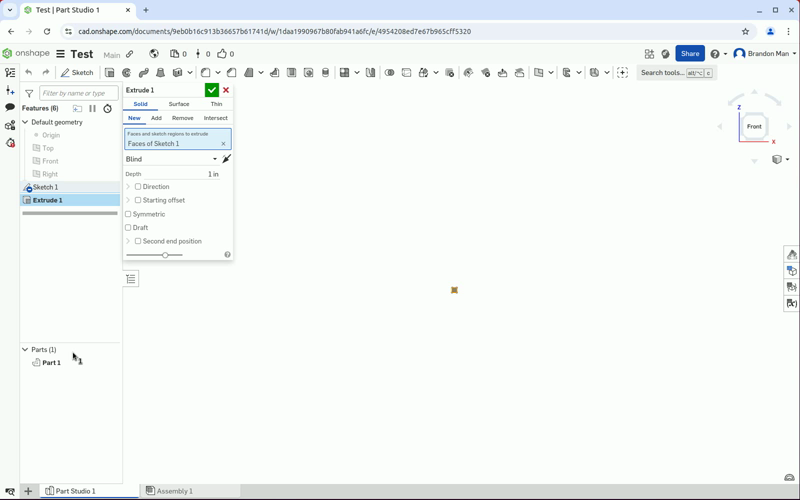
mouse_move(143, 106)
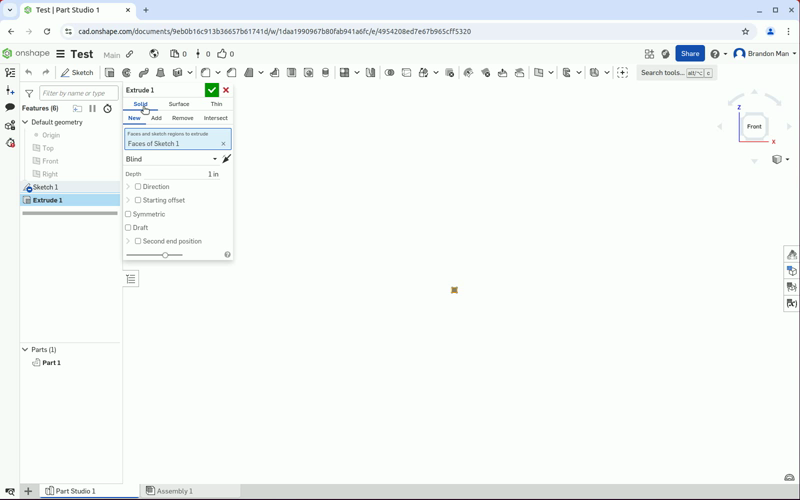
click(143, 106)
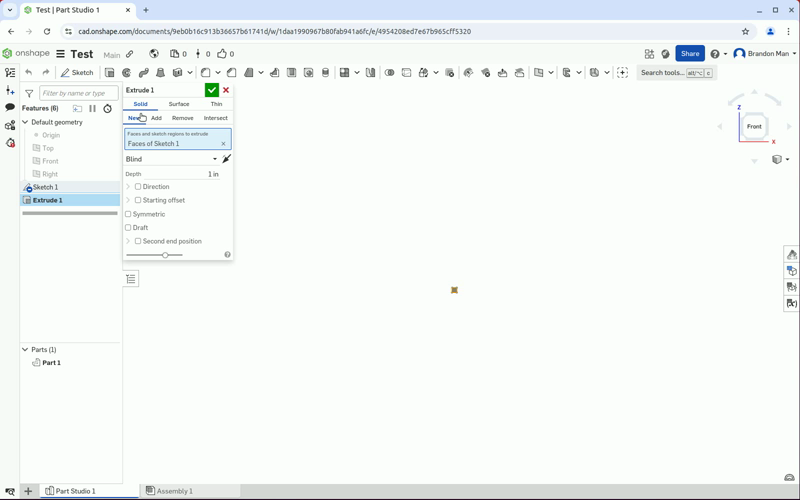
mouse_move(137, 120)
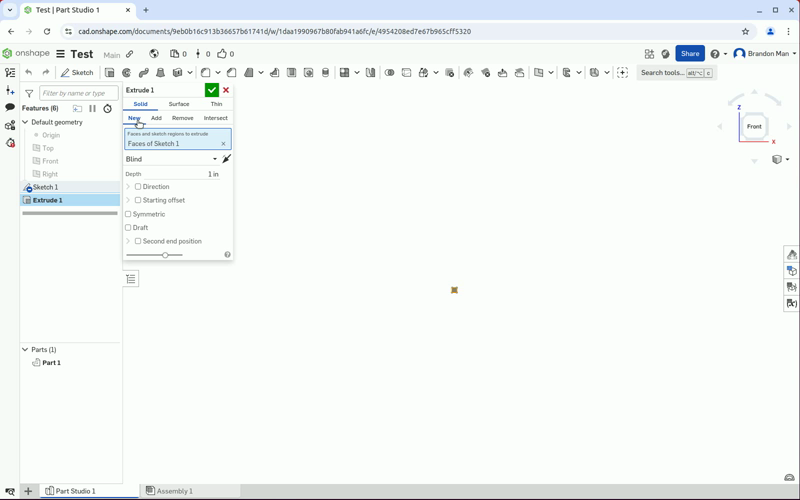
click(137, 120)
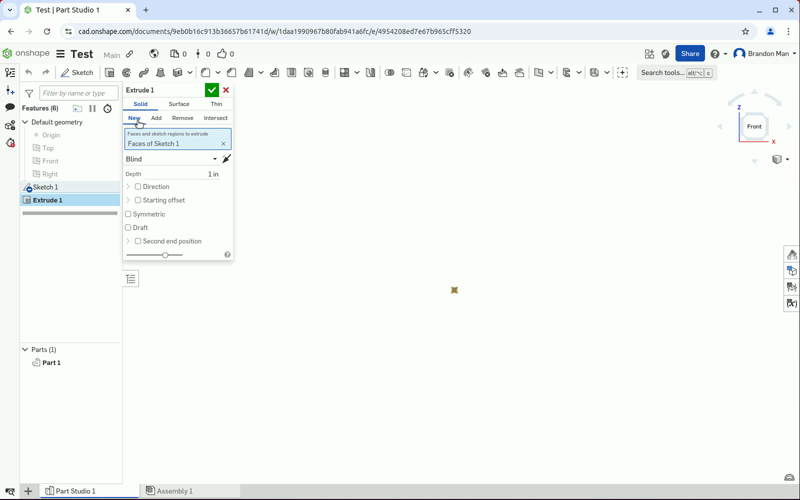
key(tab, 4)
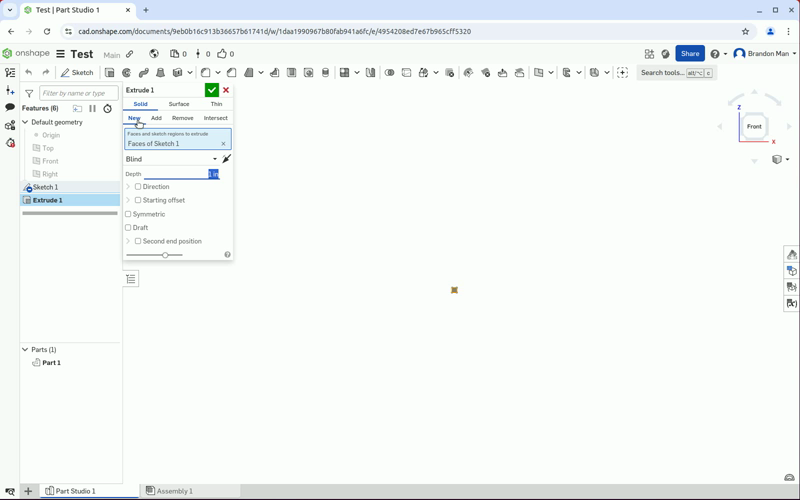
text(23.108)
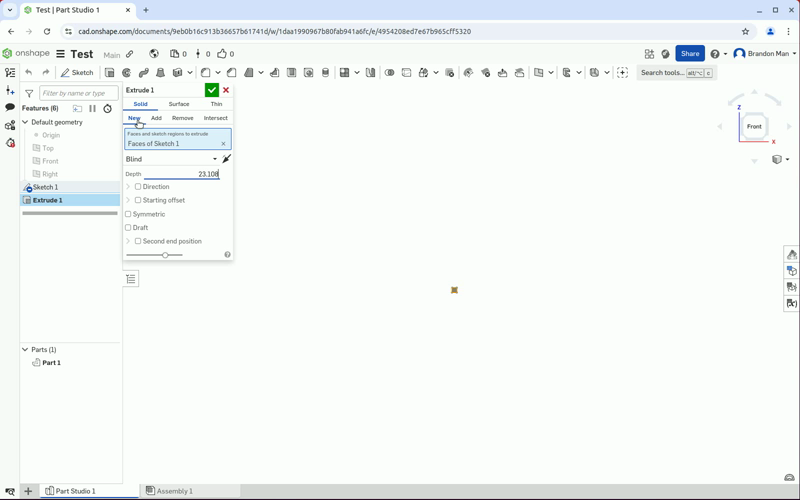
key(enter)
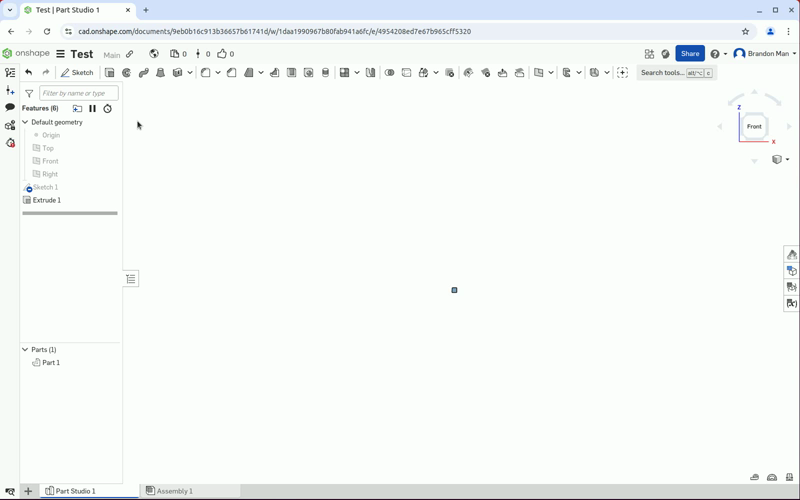
key(shift+h)
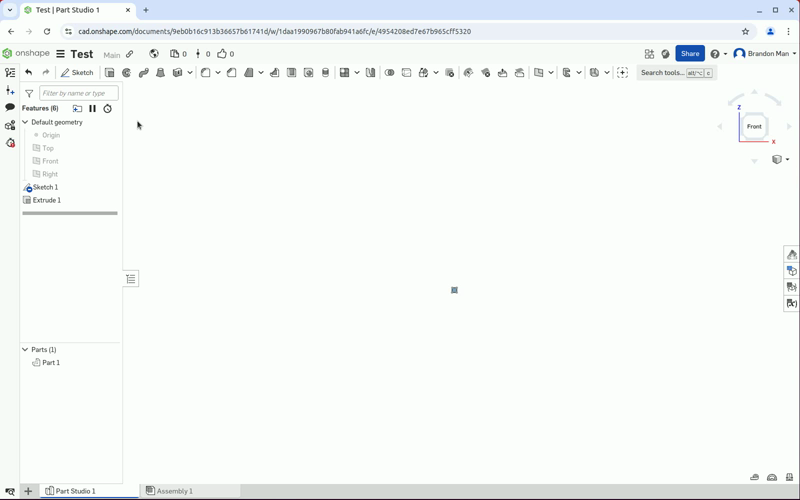
key(shift+h)
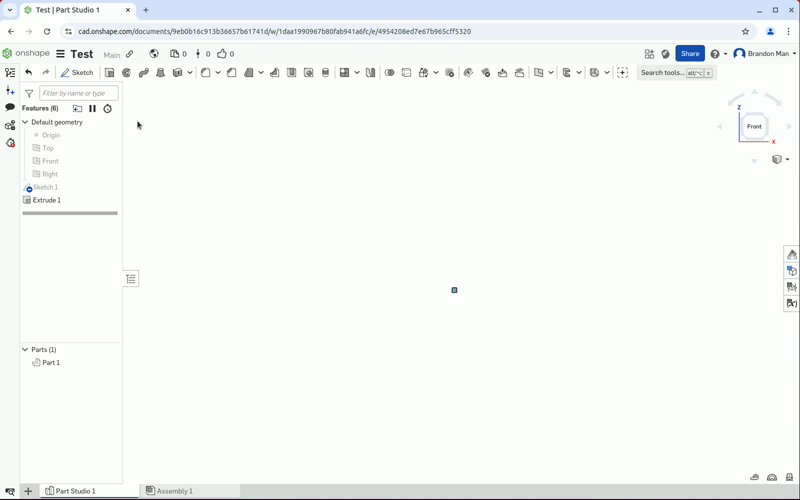
mouse_move(73, 189)
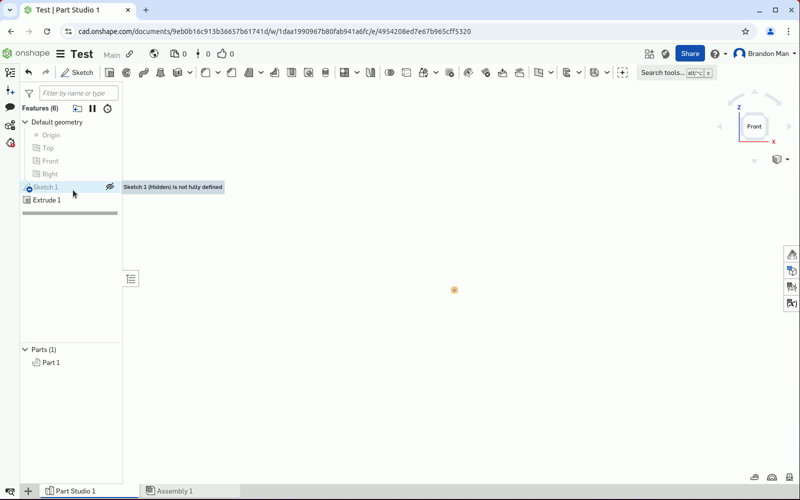
click(73, 189)
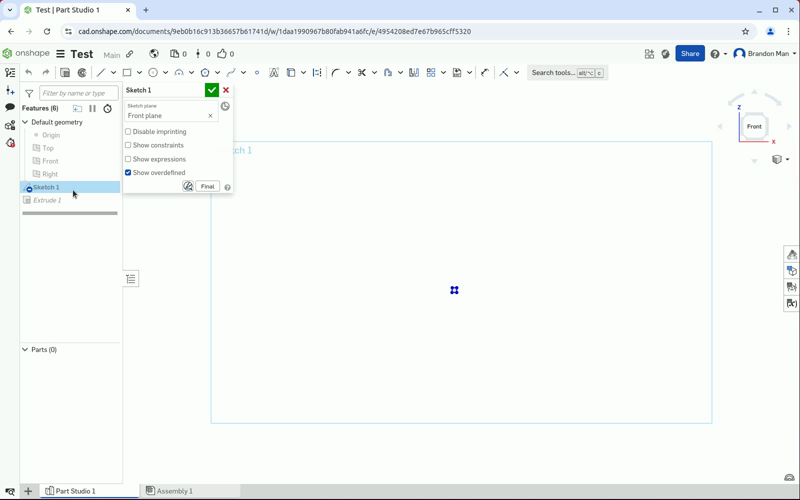
mouse_move(229, 92)
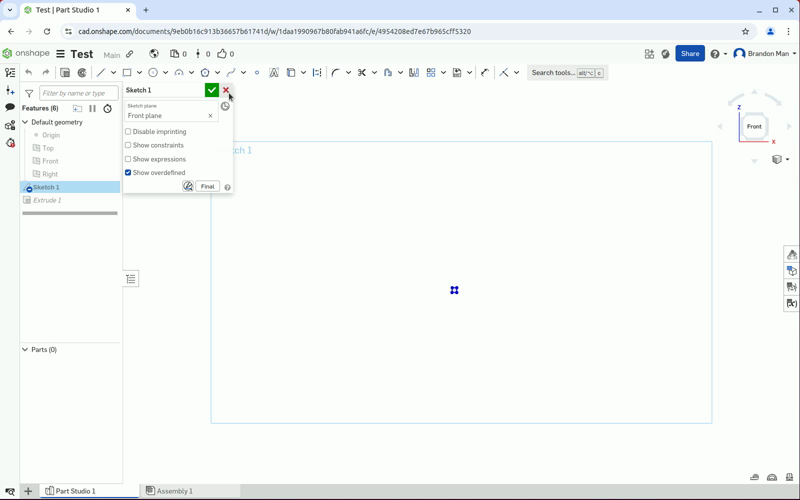
click(229, 92)
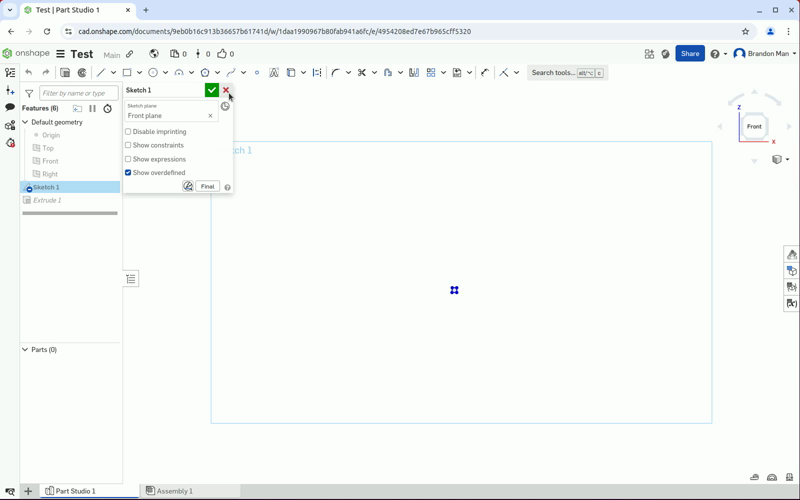
key(shift+s)
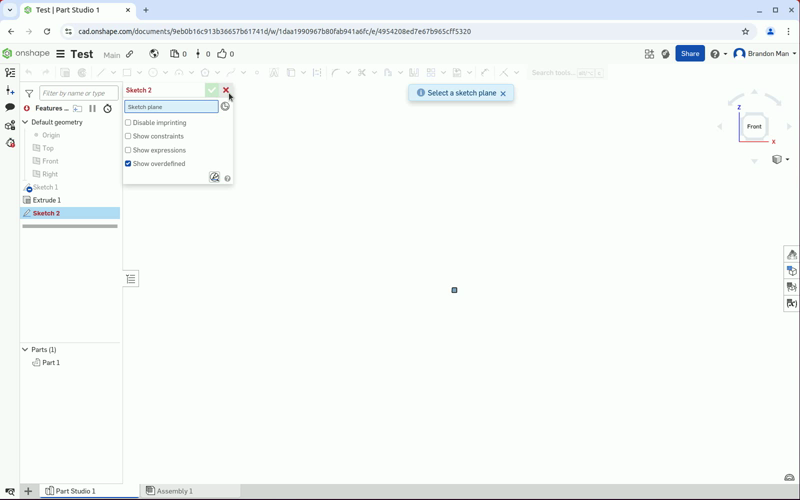
mouse_move(73, 163)
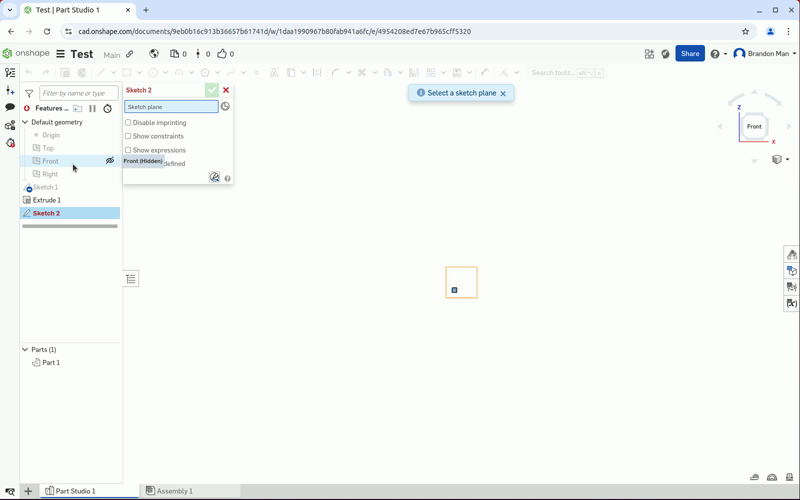
click(73, 163)
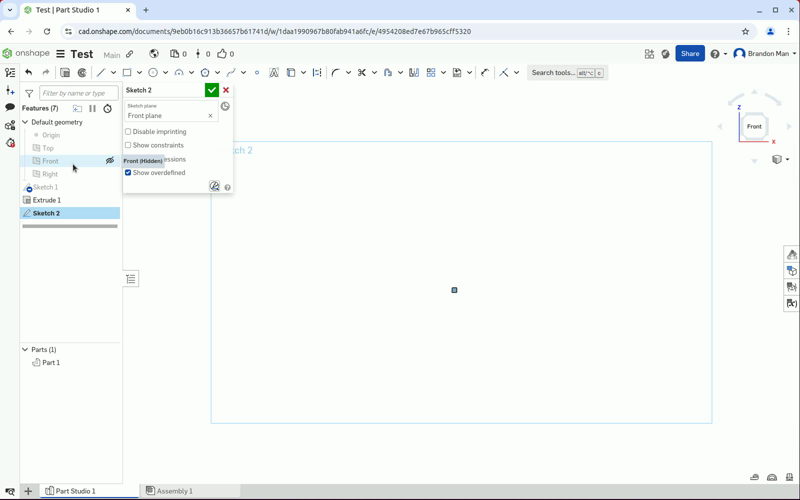
mouse_move(73, 352)
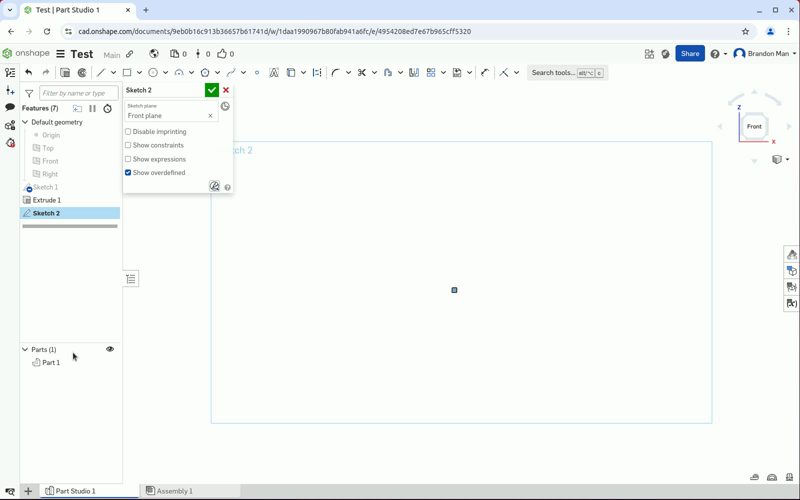
key(y)
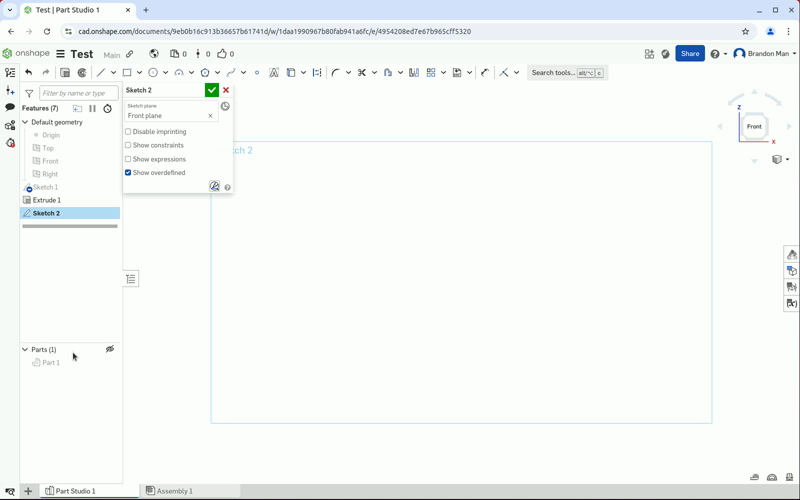
key(l)
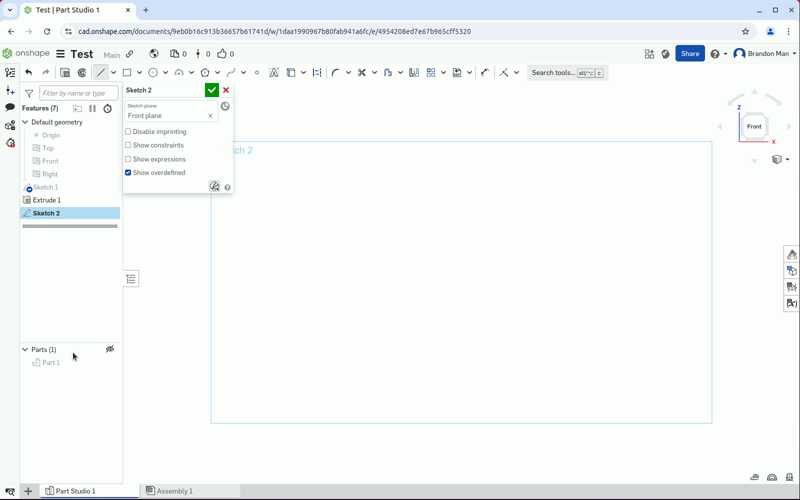
key_down(shift)
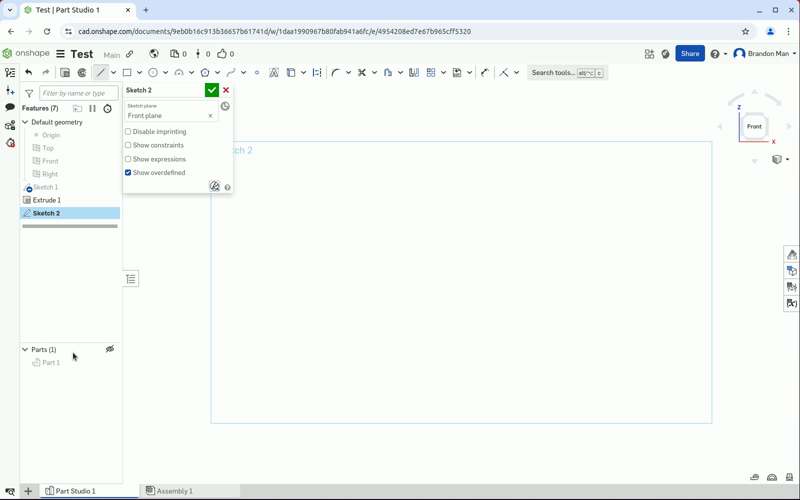
mouse_move(466, 292)
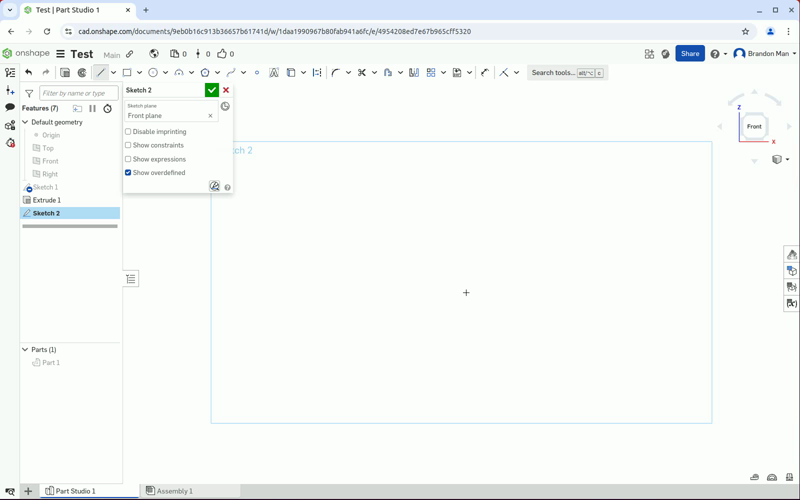
click(466, 292)
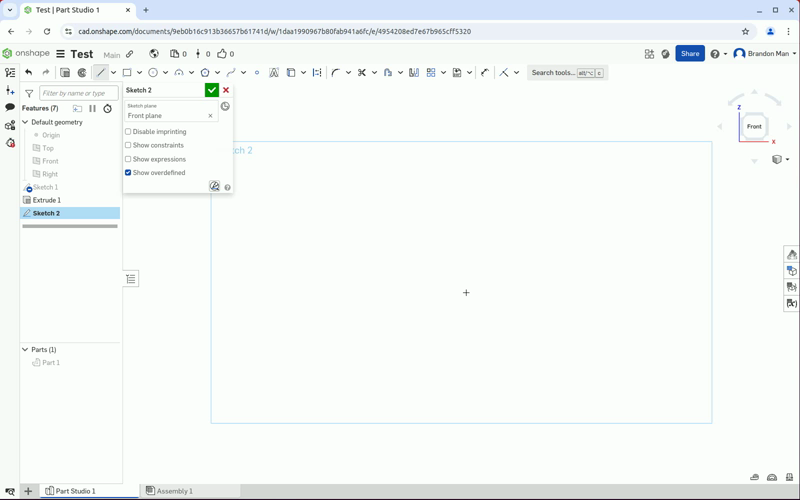
key_up(shift)
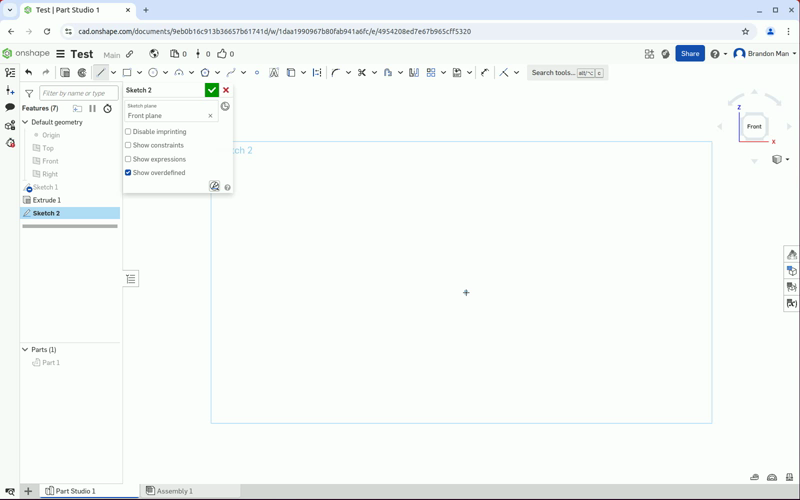
key_down(shift)
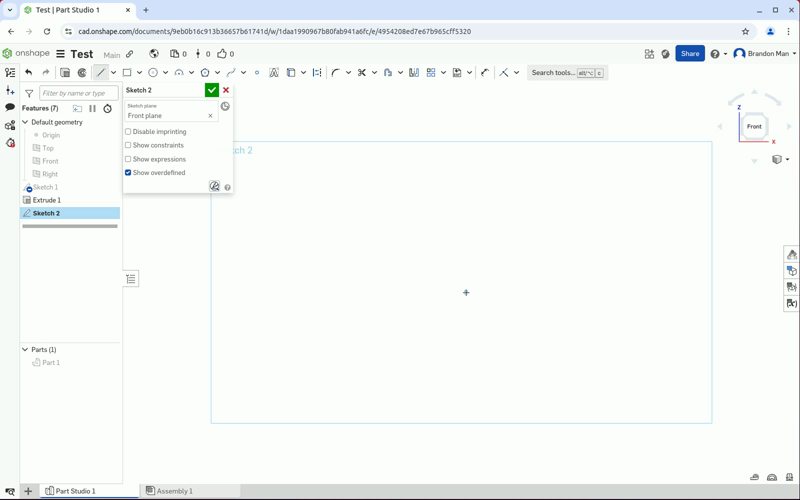
mouse_move(496, 292)
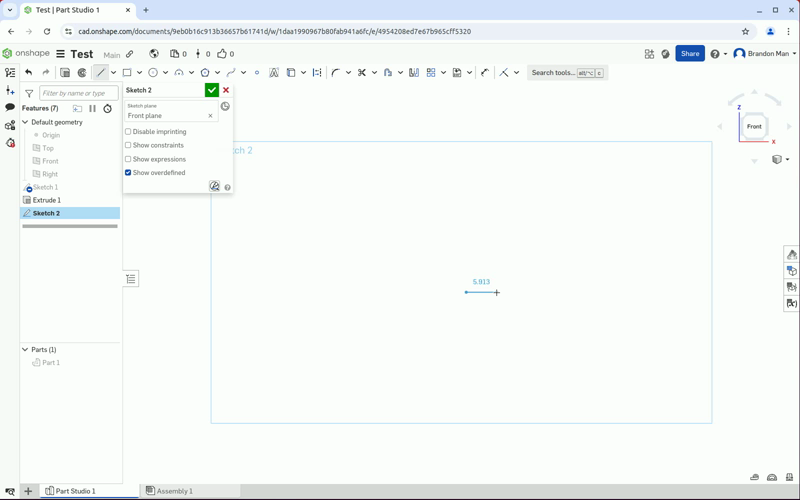
mouse_move(470, 292)
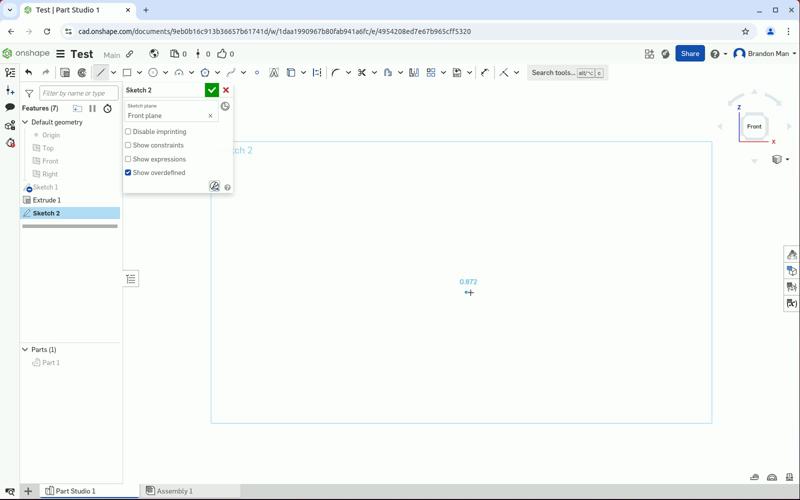
scroll(6)
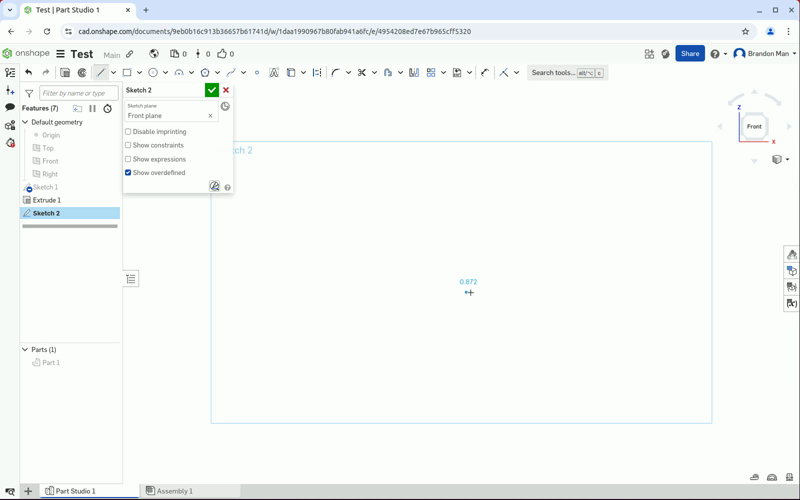
scroll(6)
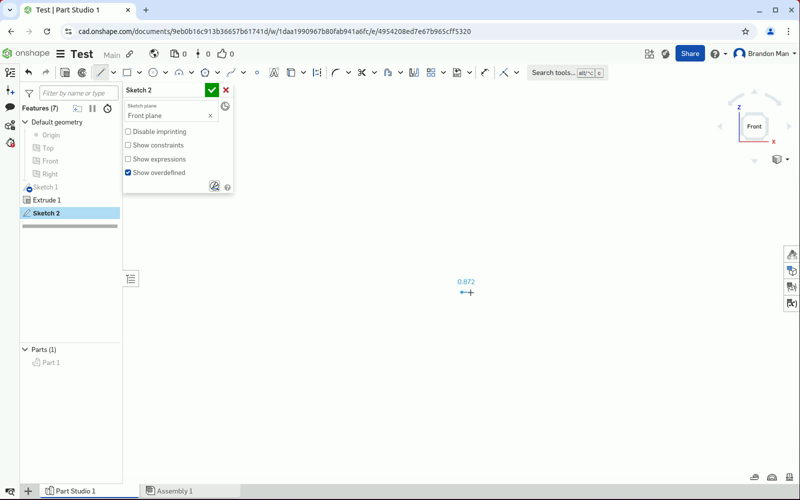
scroll(6)
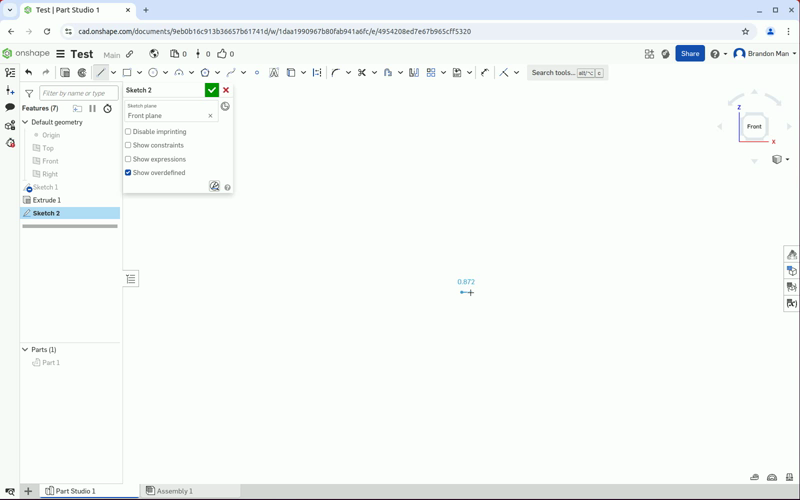
scroll(6)
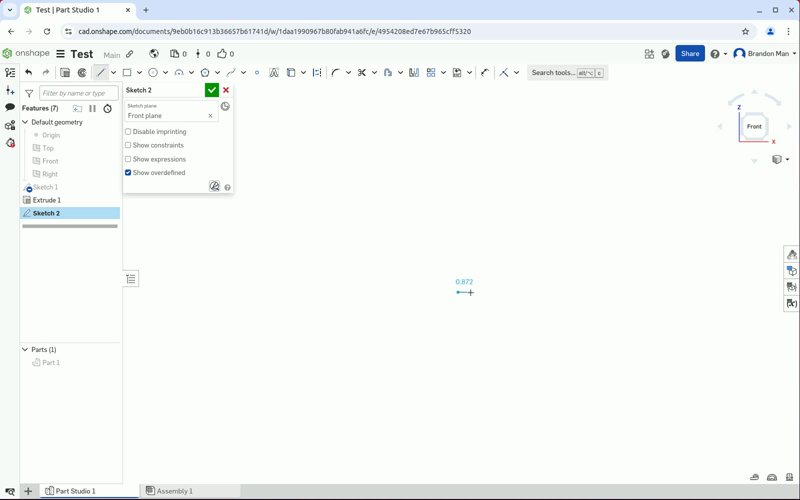
scroll(6)
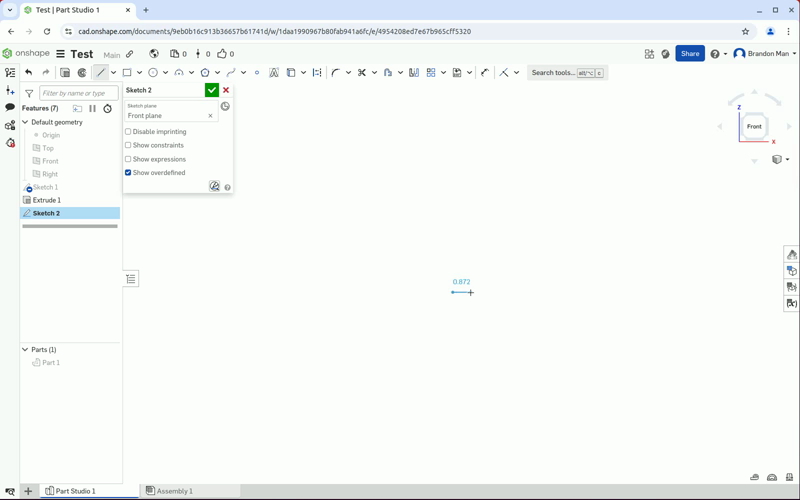
scroll(6)
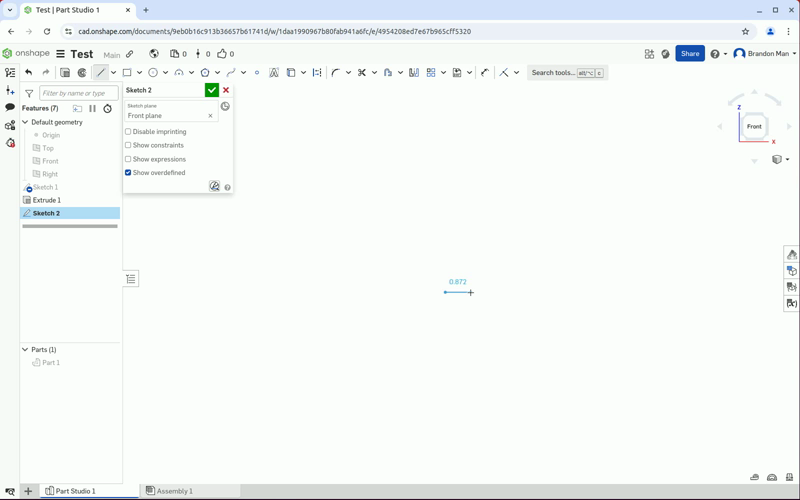
scroll(6)
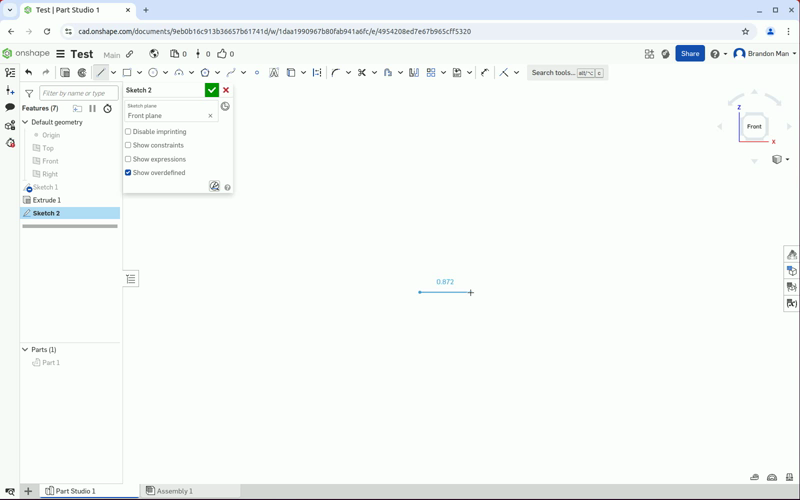
click(470, 292)
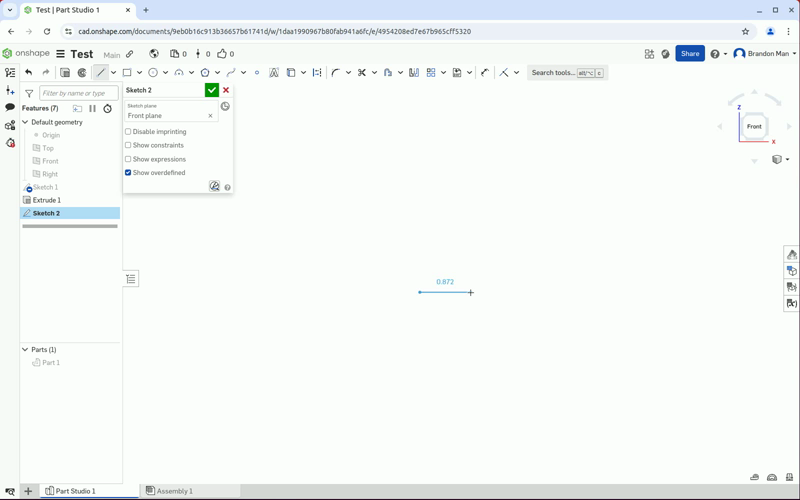
scroll(-6)
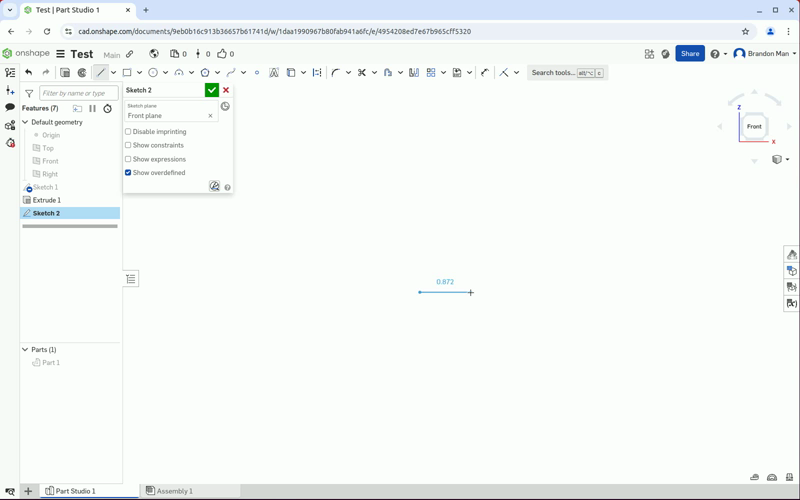
scroll(-6)
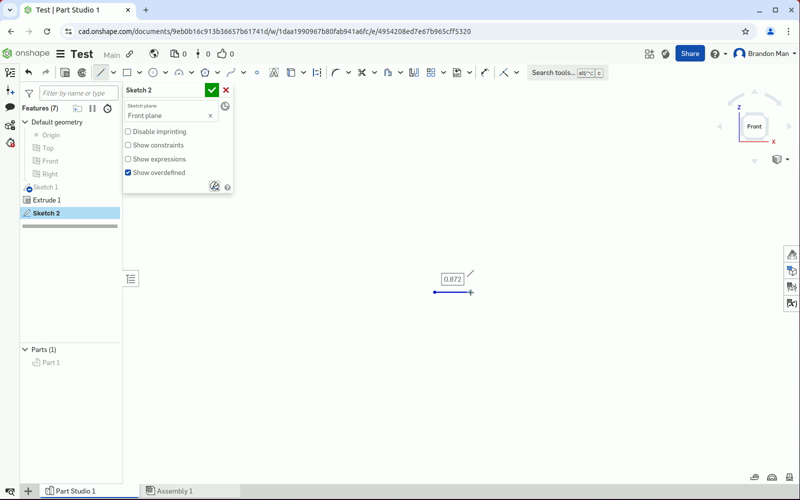
scroll(-6)
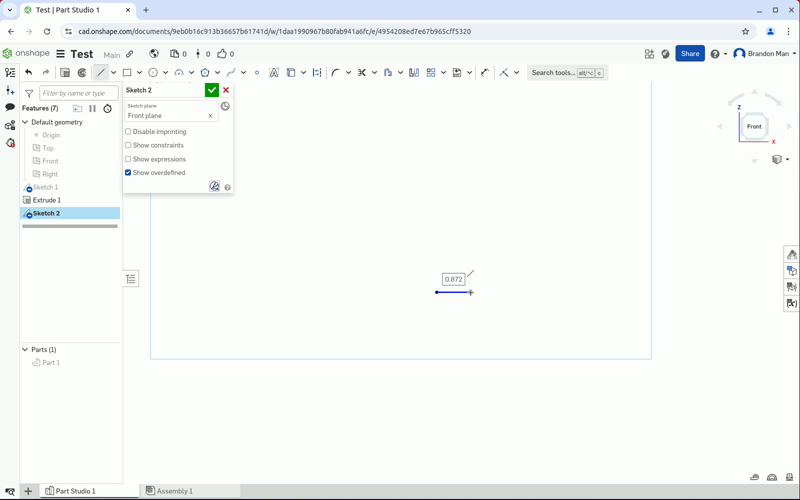
scroll(-6)
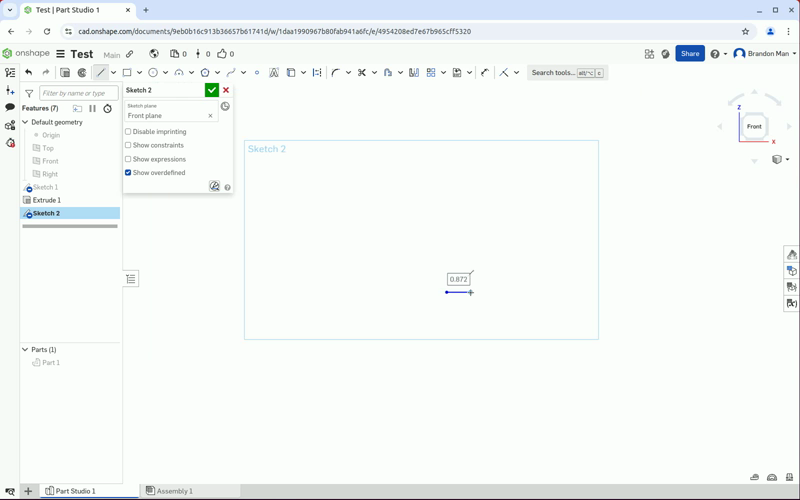
scroll(-6)
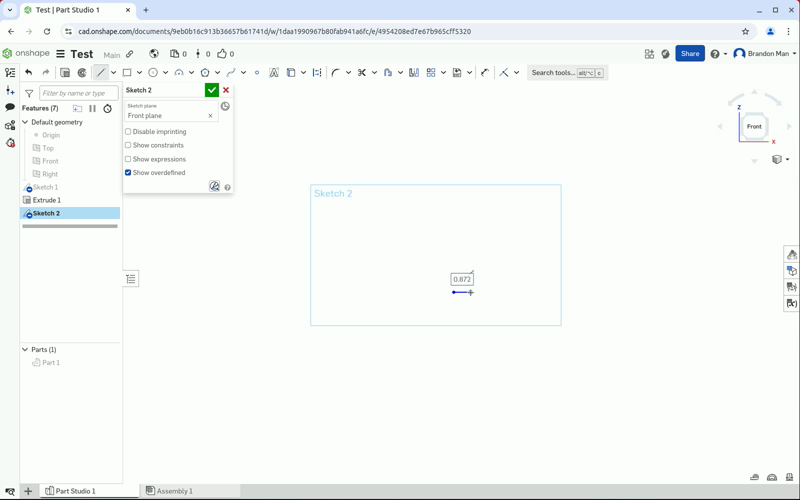
scroll(-6)
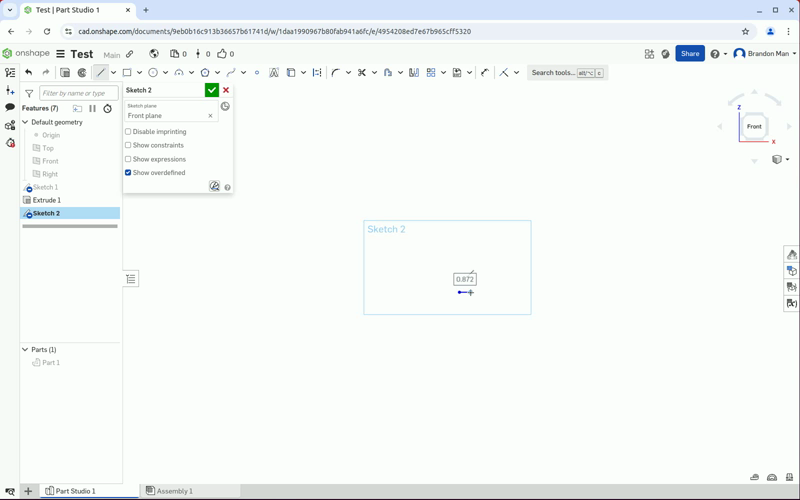
scroll(-6)
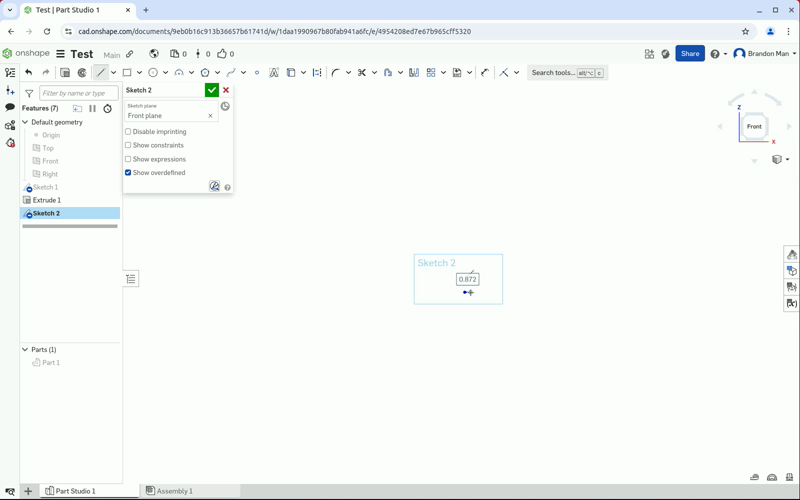
key_up(shift)
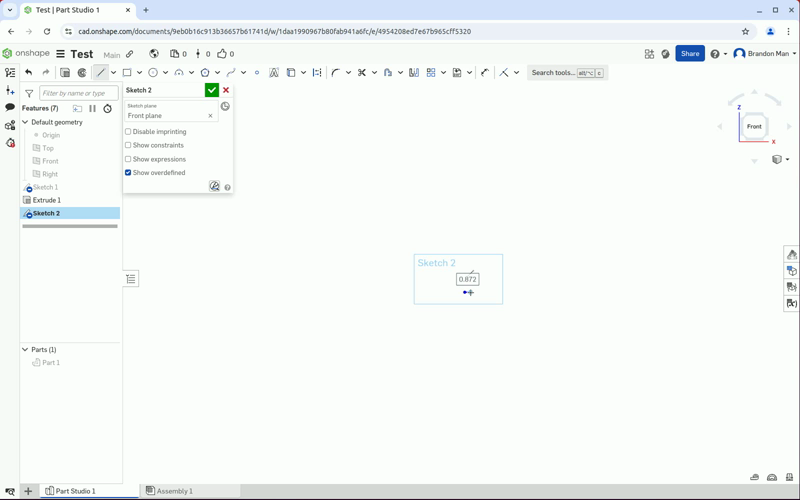
key_down(shift)
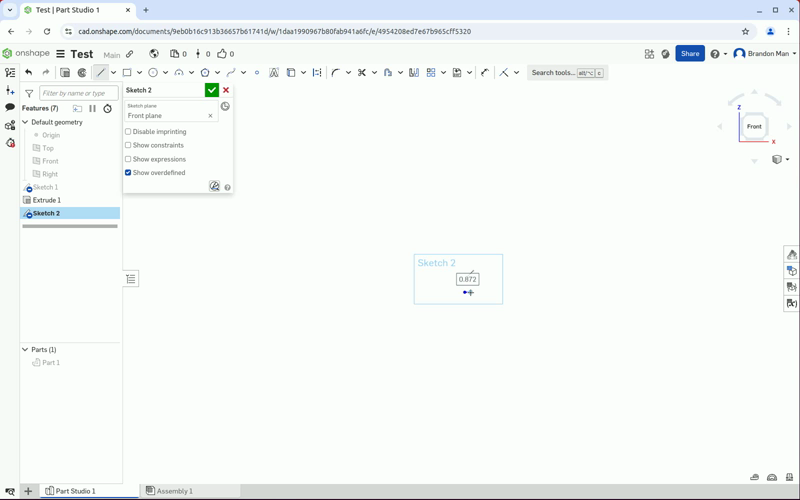
mouse_move(501, 292)
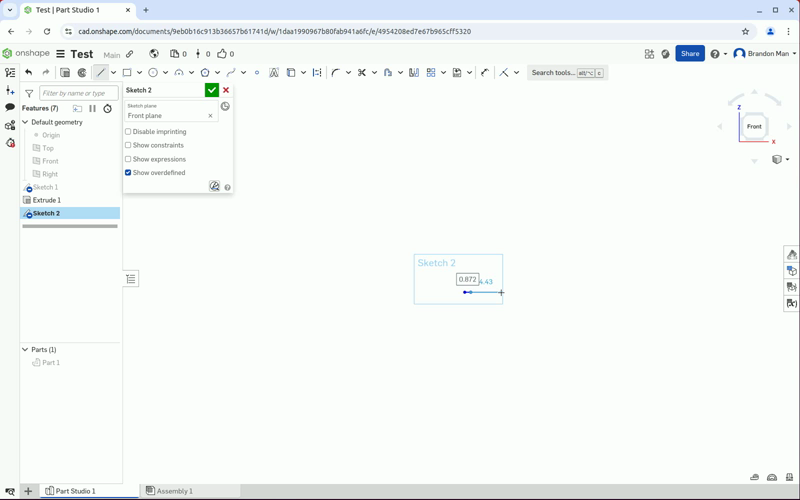
mouse_move(470, 287)
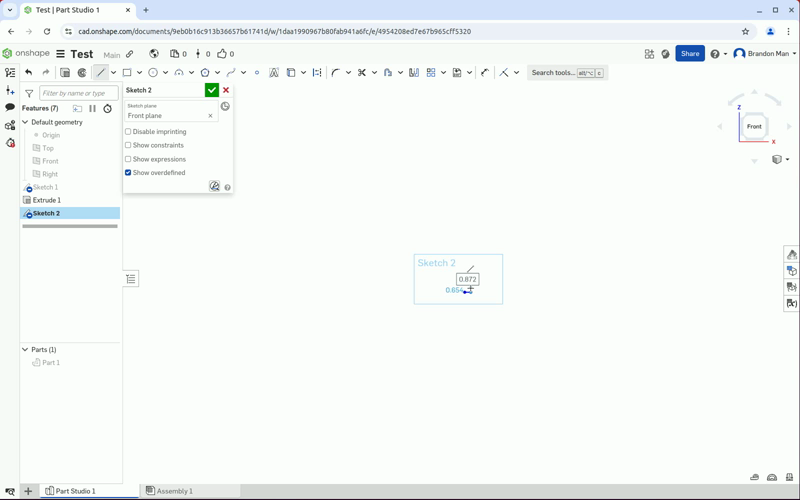
scroll(6)
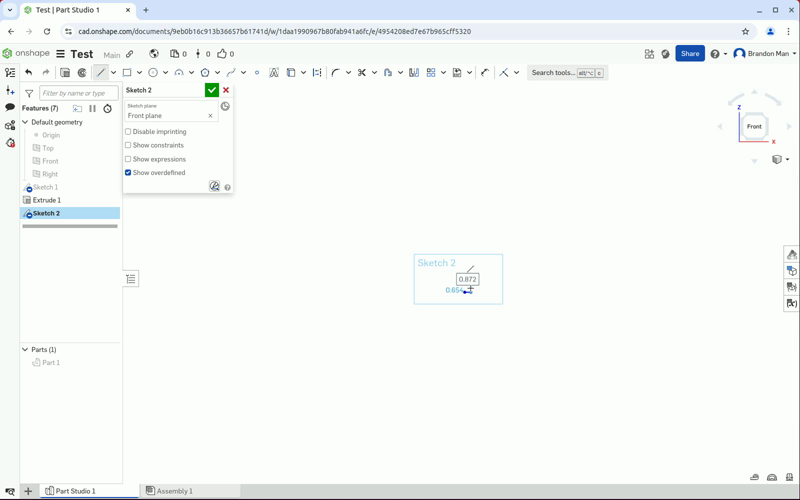
scroll(6)
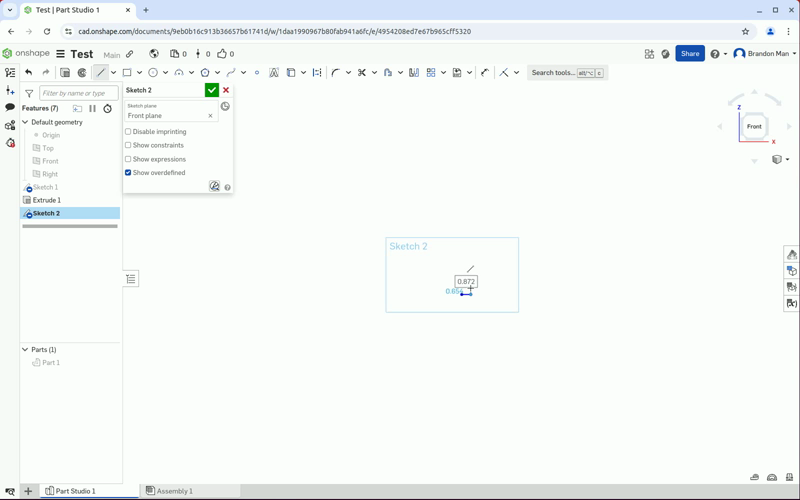
scroll(6)
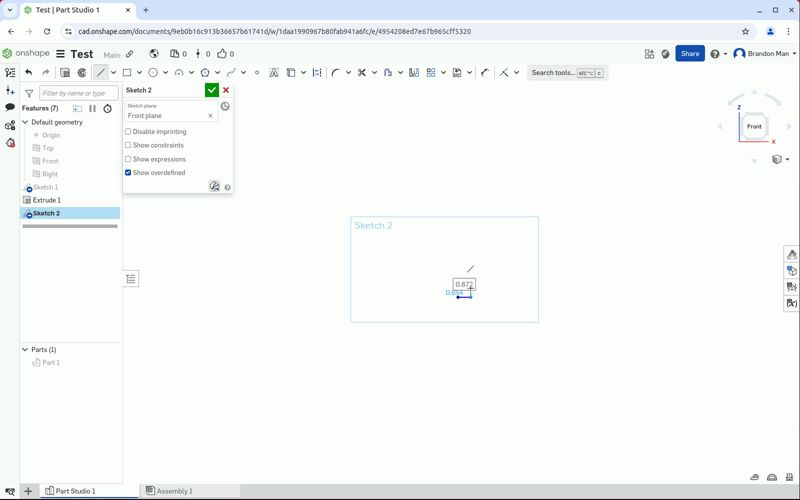
scroll(6)
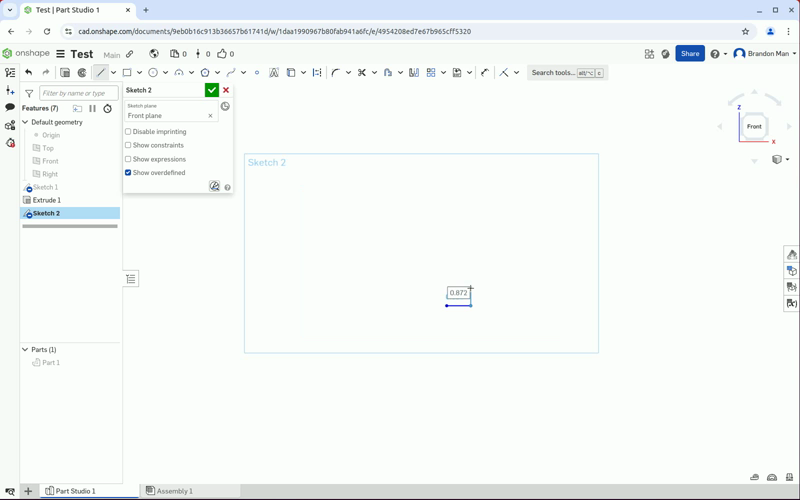
scroll(6)
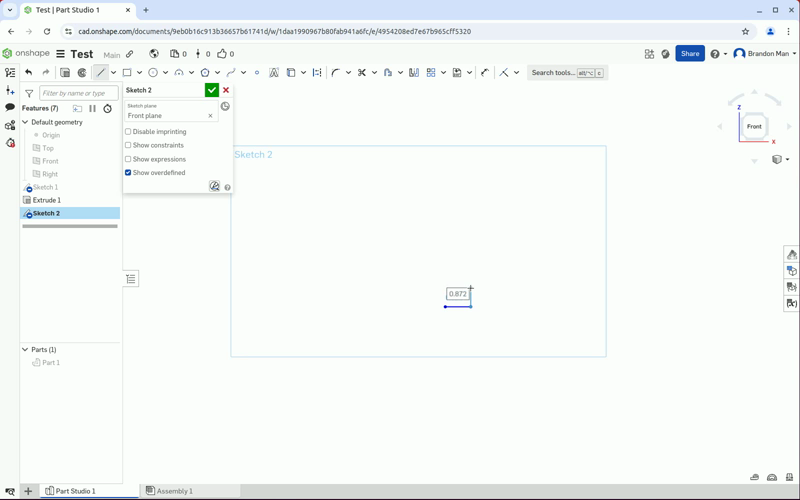
scroll(6)
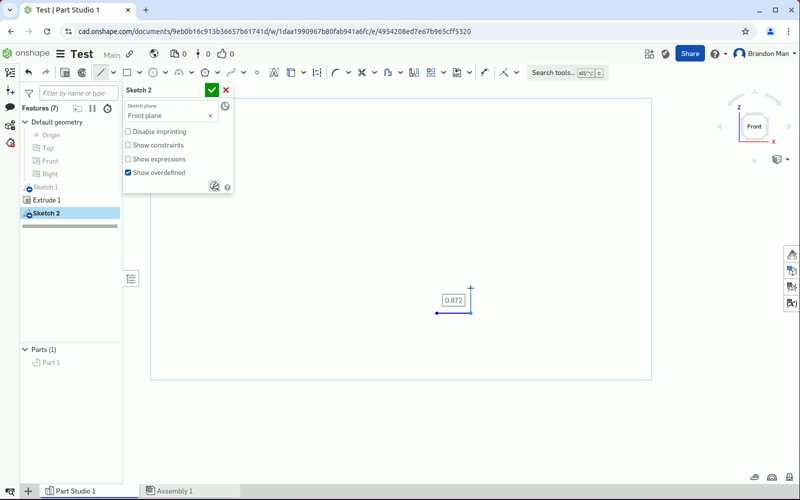
scroll(6)
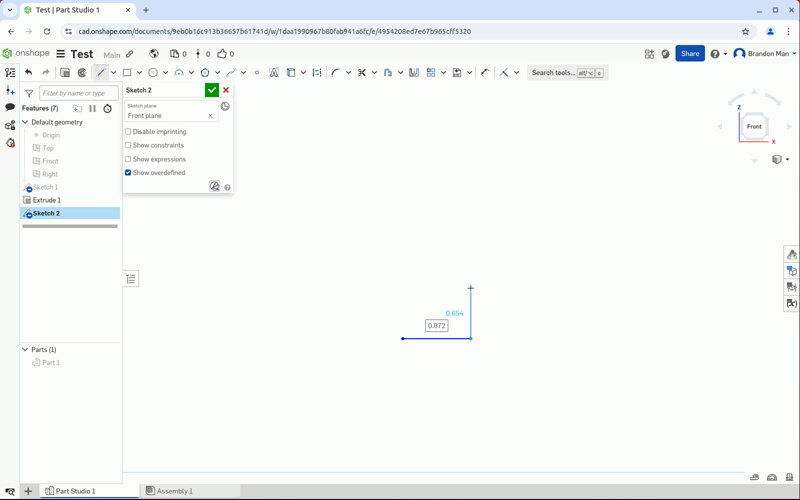
click(470, 287)
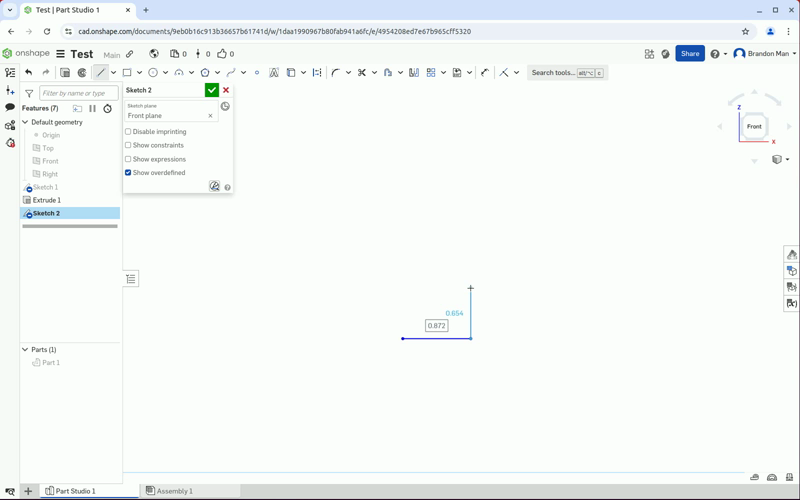
scroll(-6)
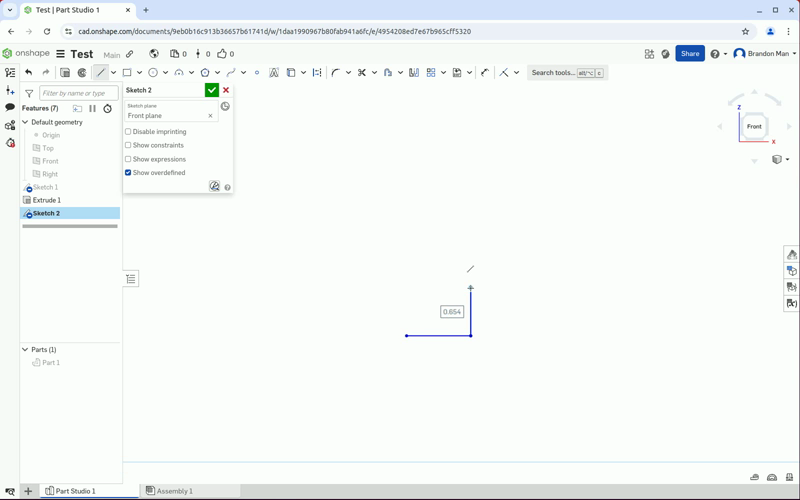
scroll(-6)
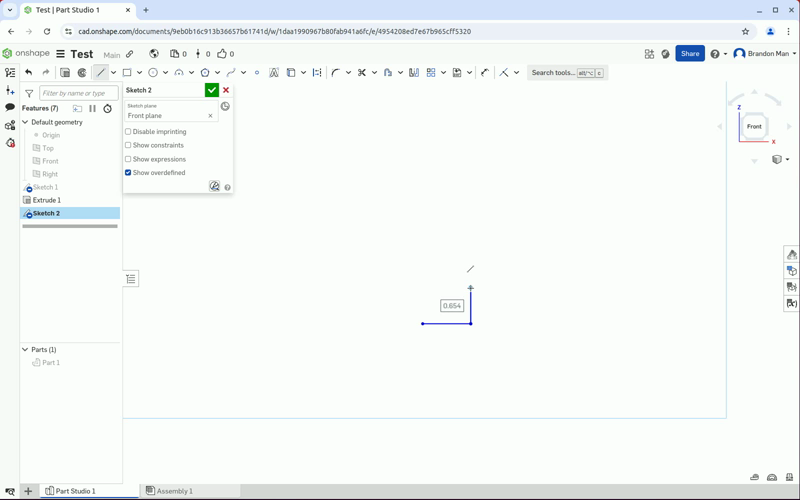
scroll(-6)
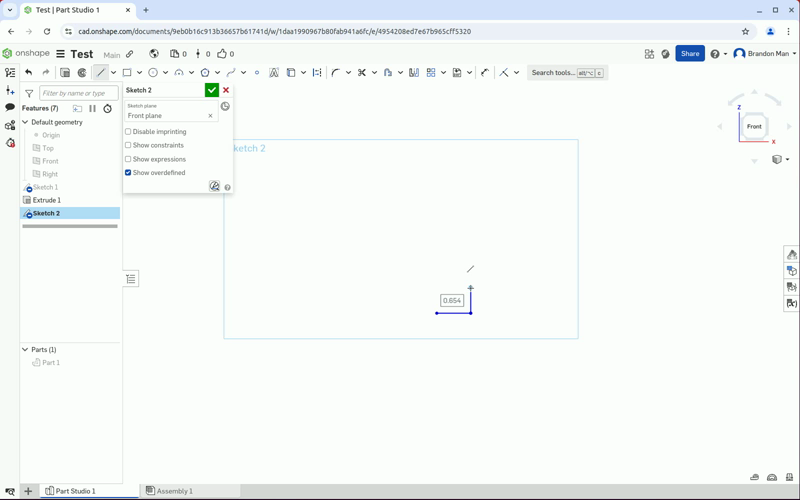
scroll(-6)
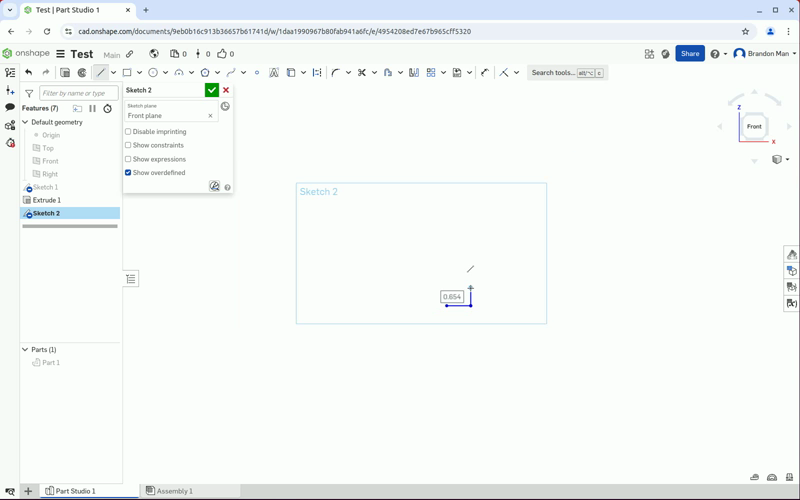
scroll(-6)
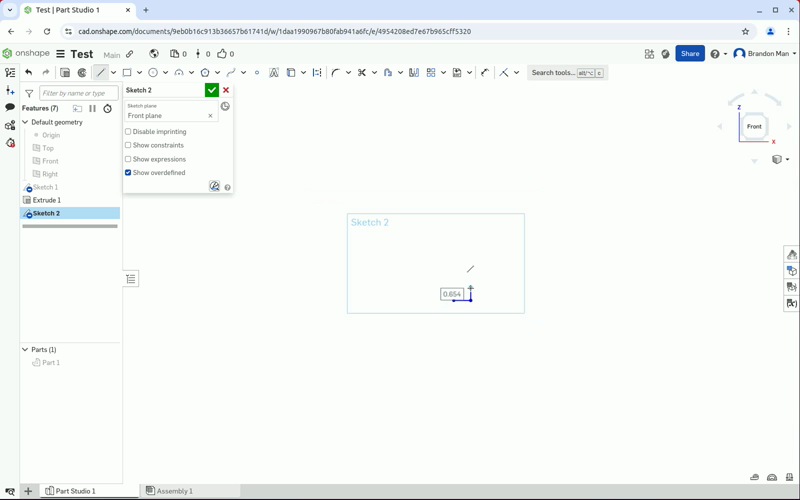
scroll(-6)
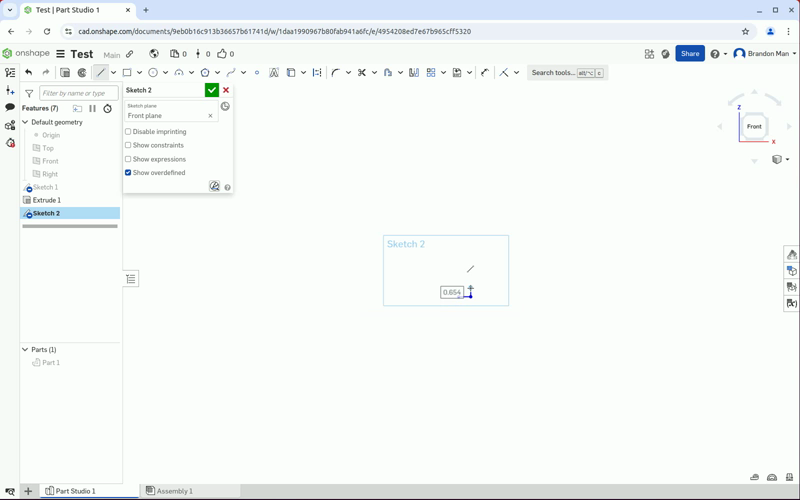
scroll(-6)
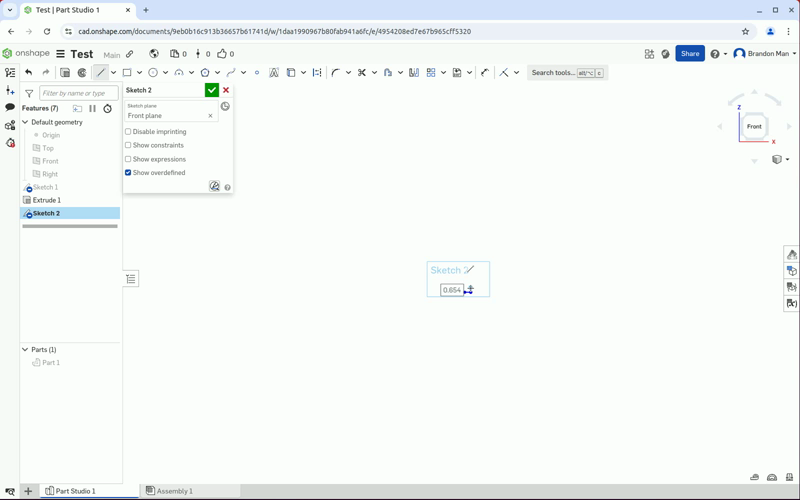
key_up(shift)
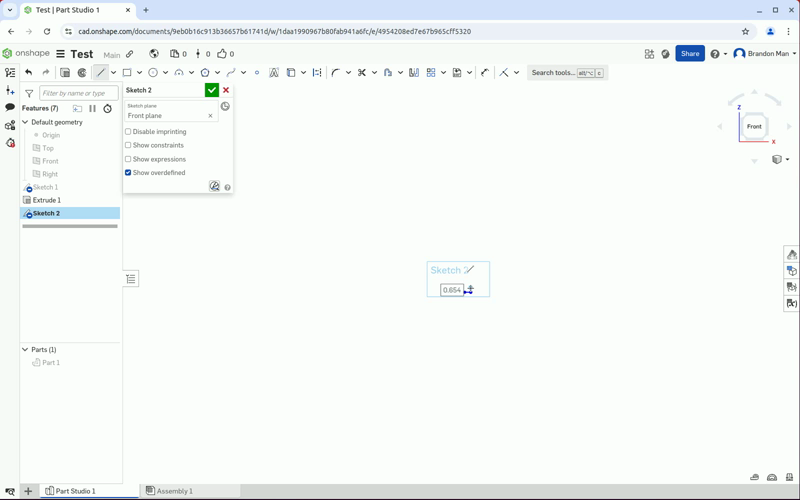
key_down(shift)
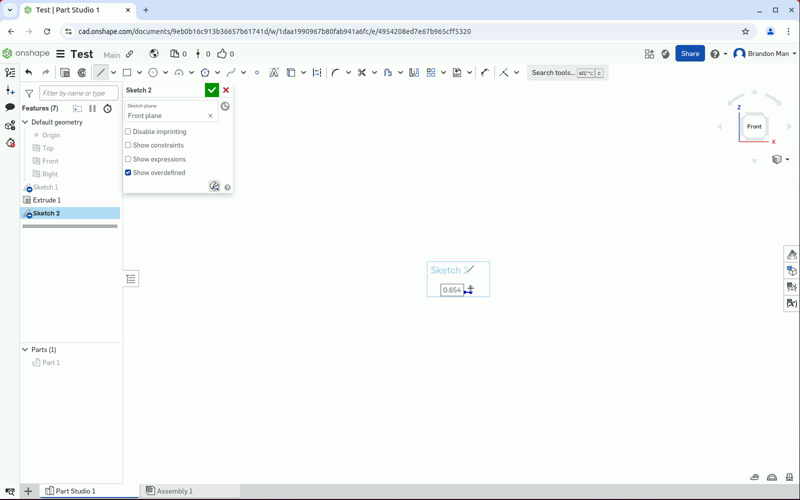
mouse_move(501, 287)
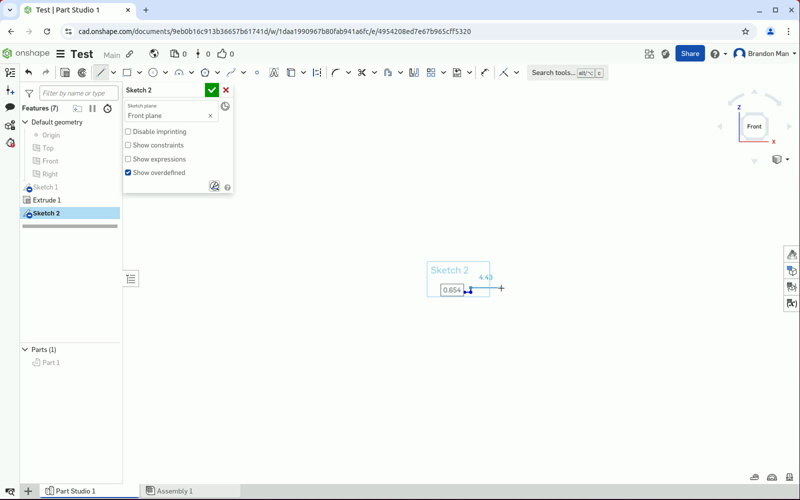
mouse_move(466, 287)
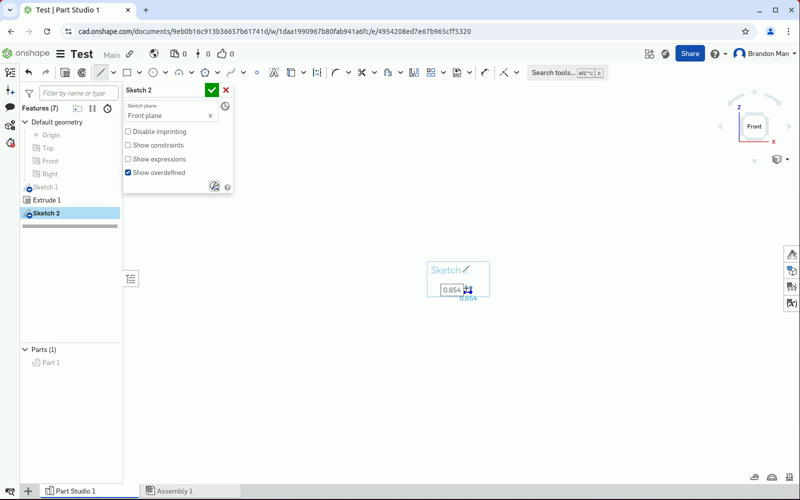
scroll(6)
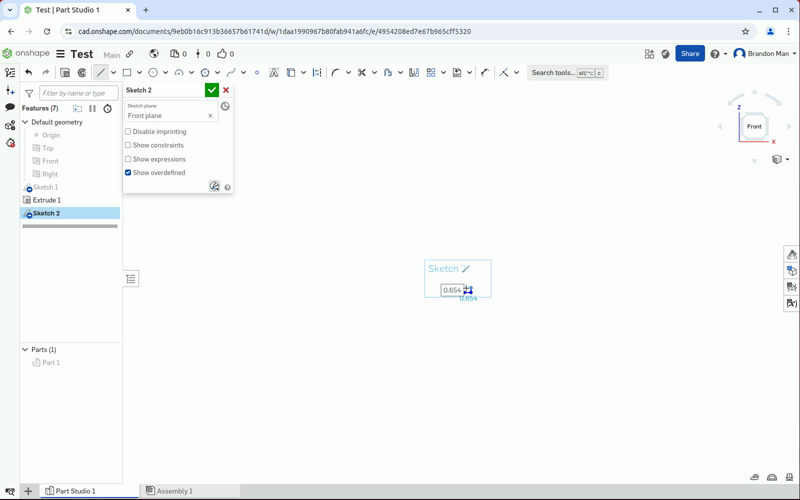
scroll(6)
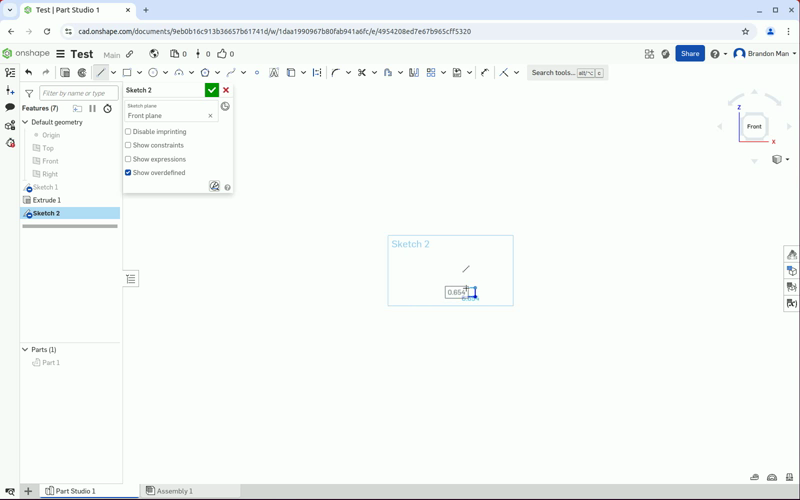
scroll(6)
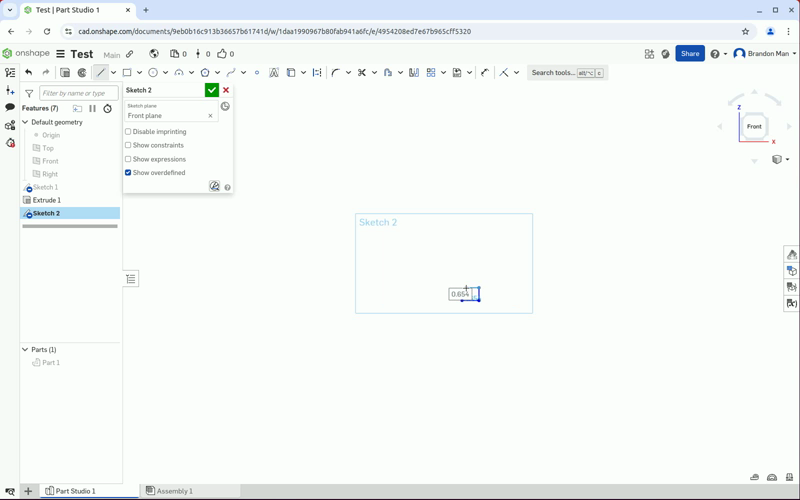
scroll(6)
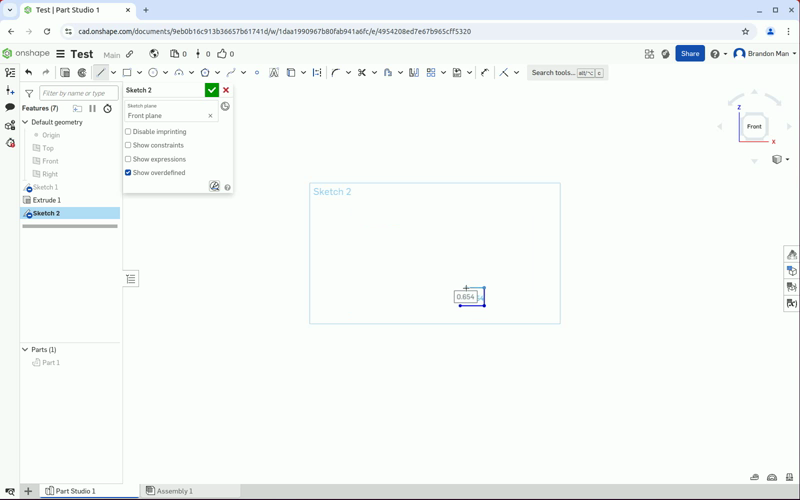
scroll(6)
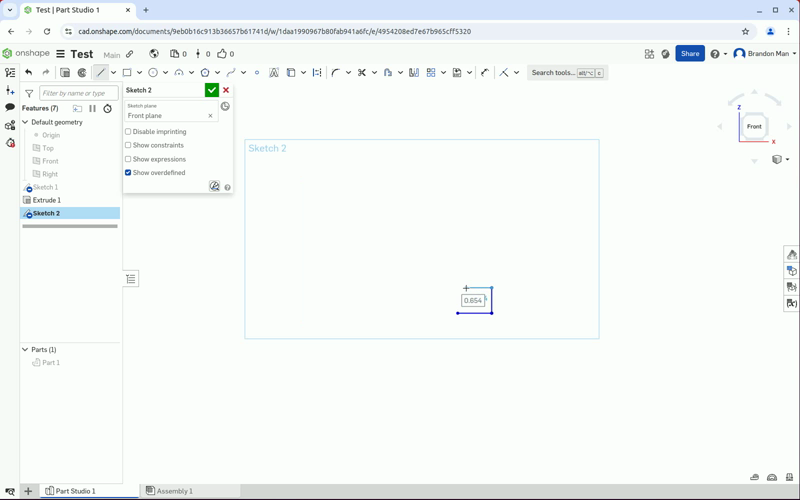
scroll(6)
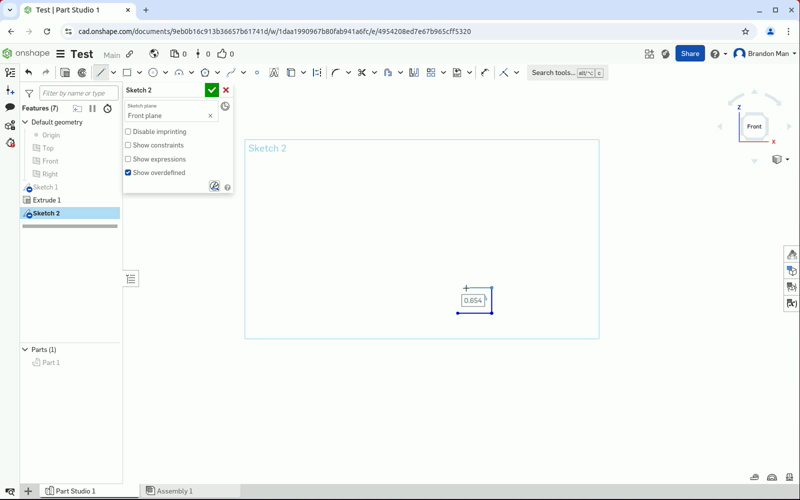
scroll(6)
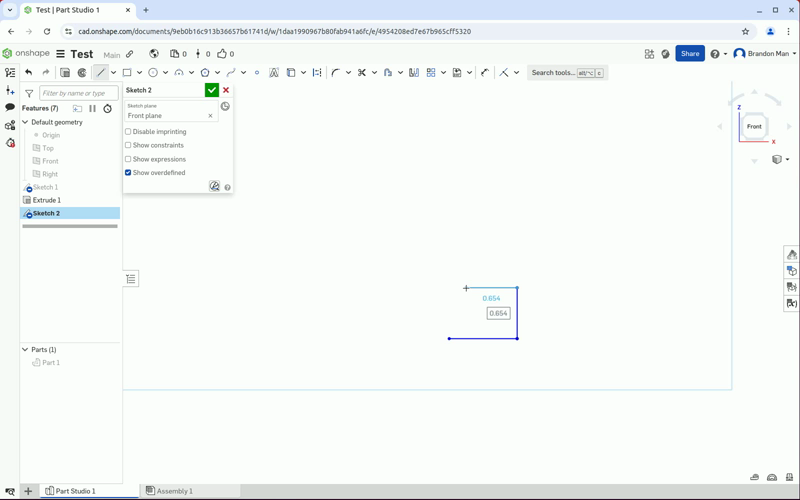
click(466, 287)
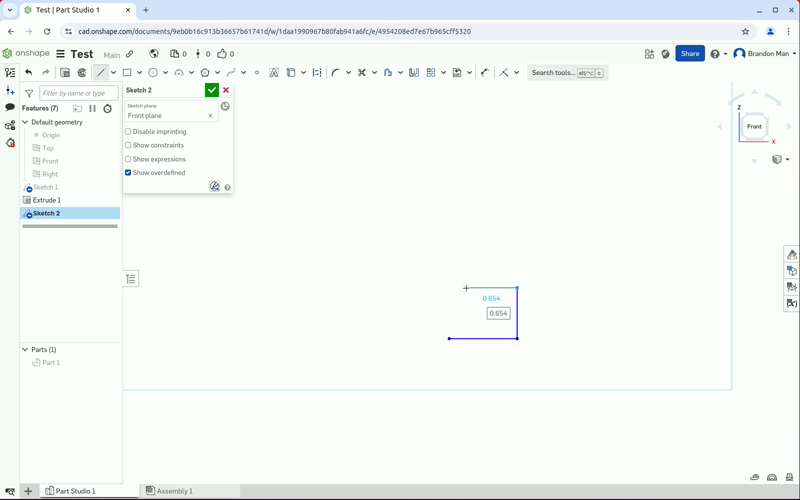
scroll(-6)
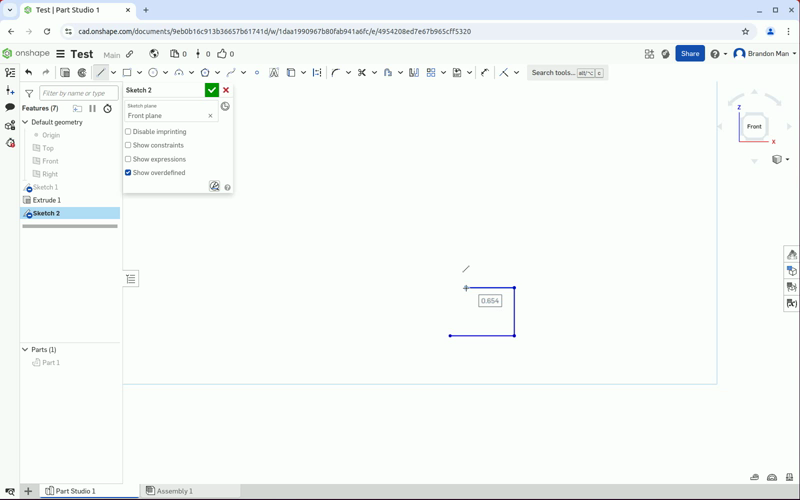
scroll(-6)
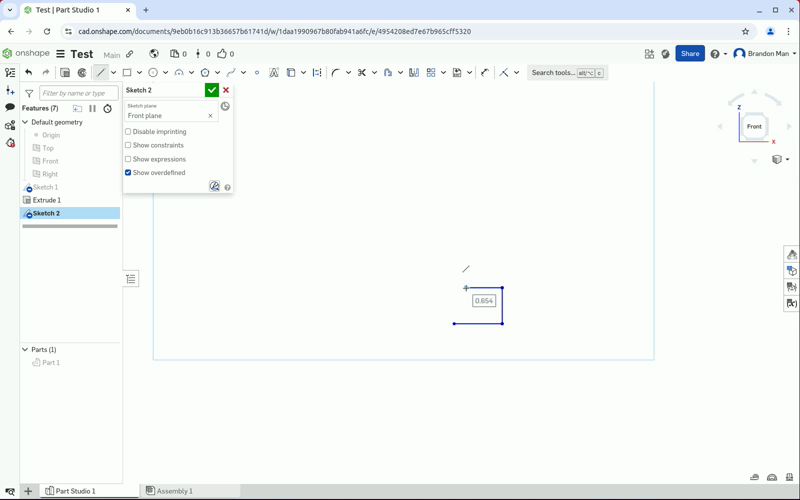
scroll(-6)
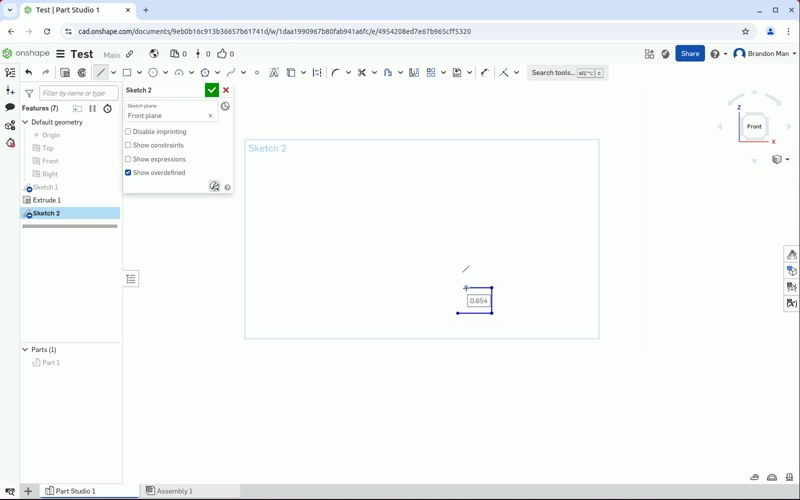
scroll(-6)
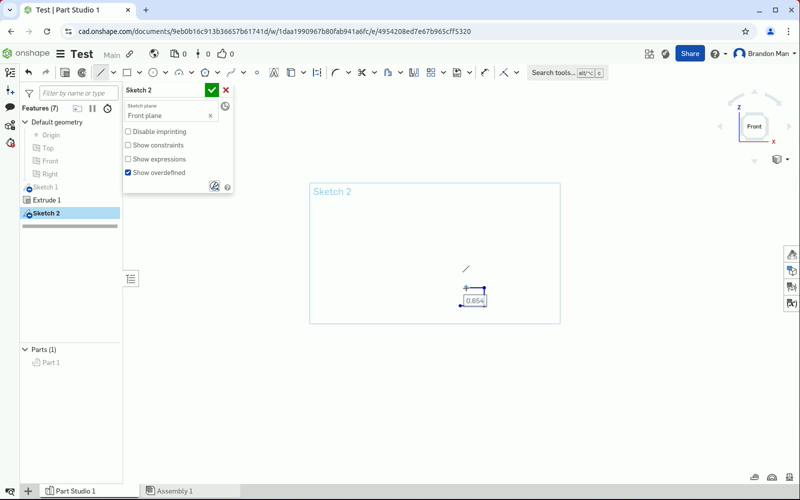
scroll(-6)
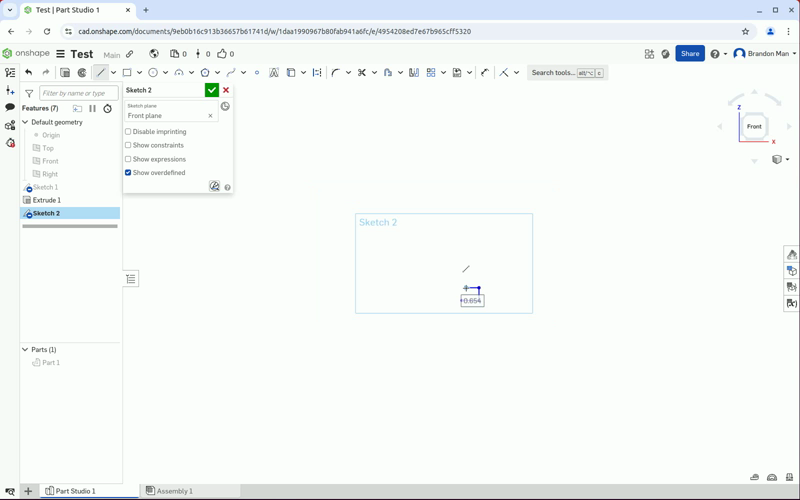
scroll(-6)
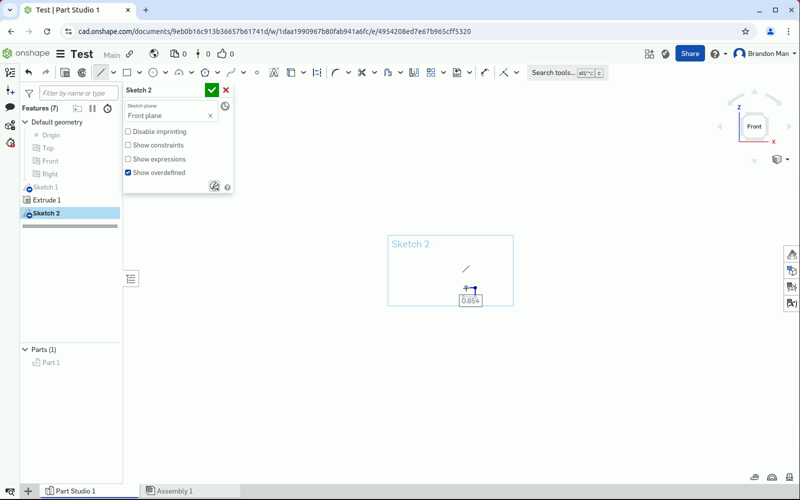
scroll(-6)
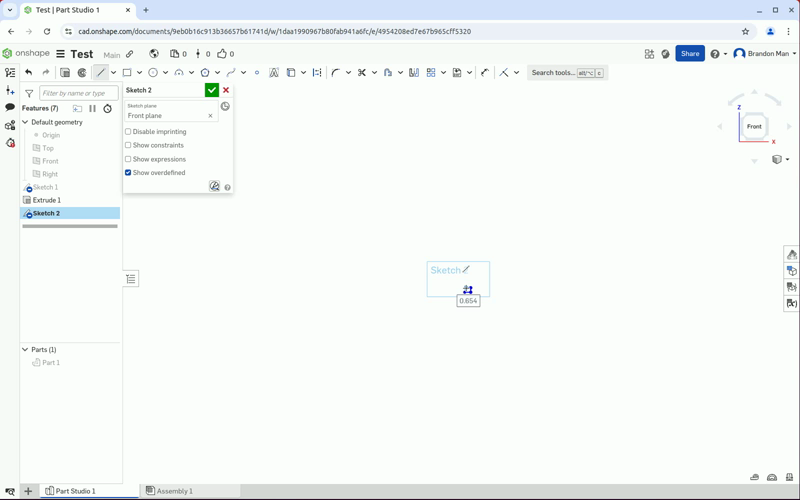
key_up(shift)
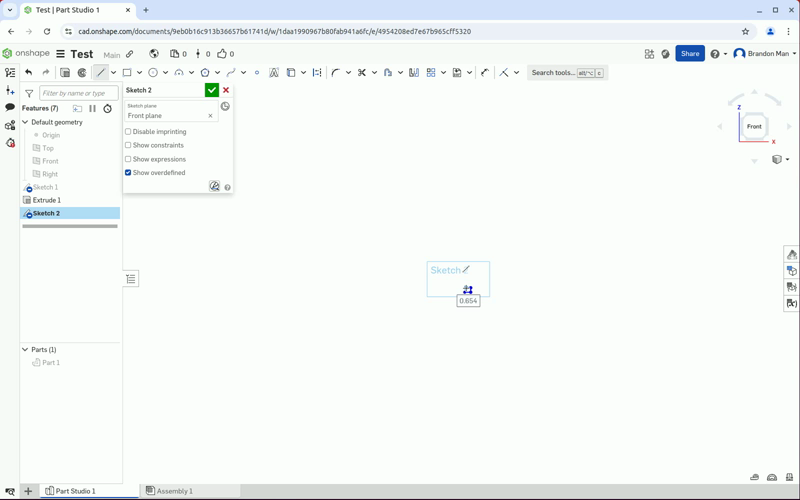
mouse_move(496, 287)
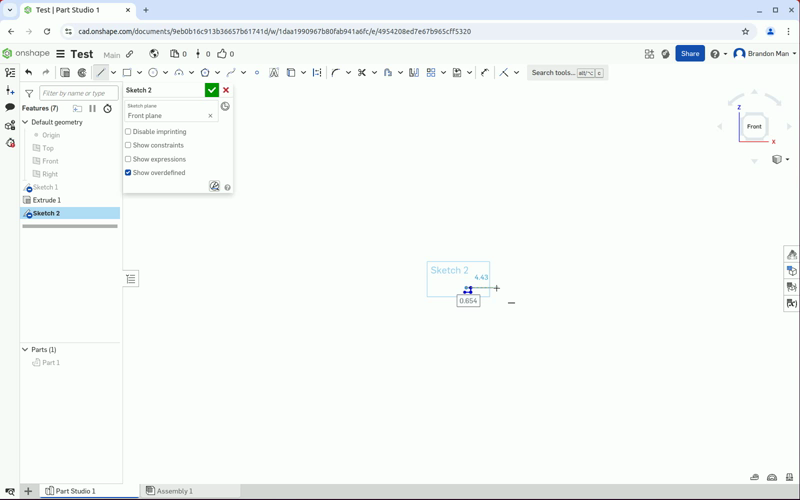
key_down(shift)
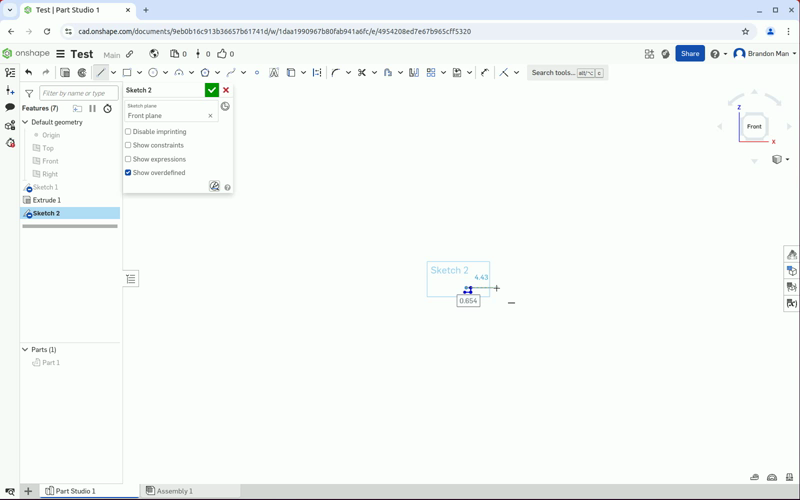
mouse_move(466, 292)
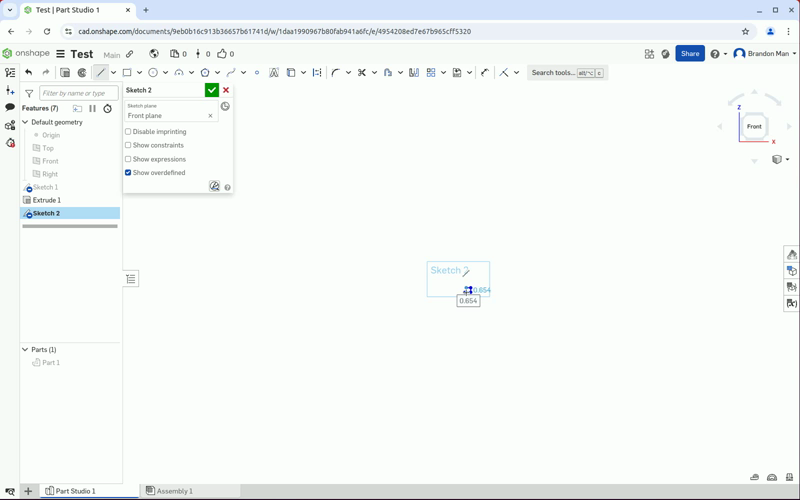
scroll(6)
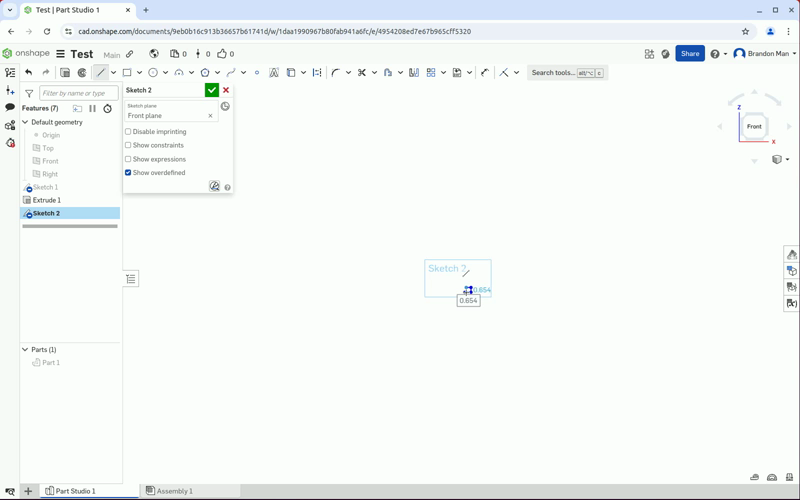
scroll(6)
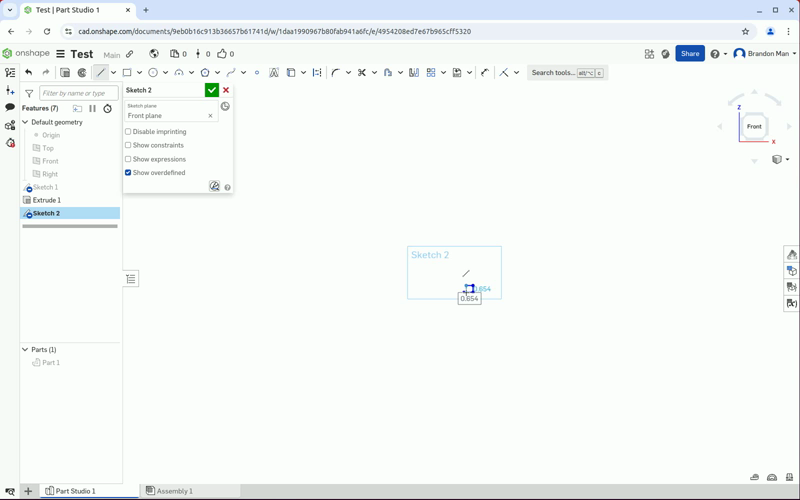
scroll(6)
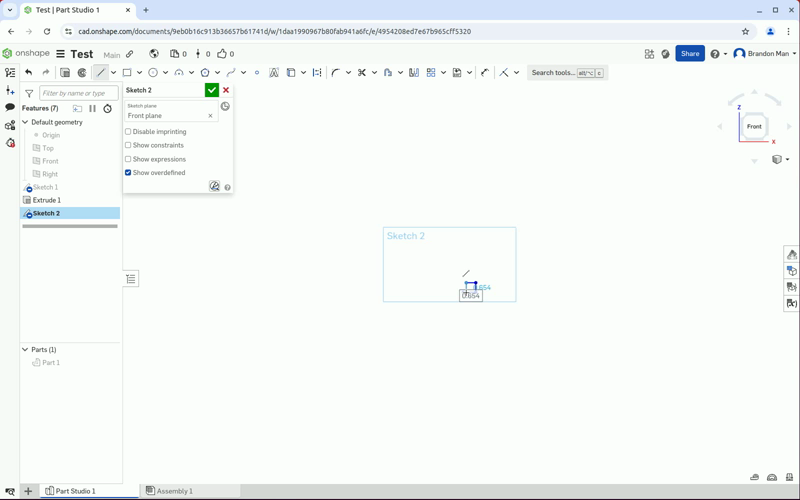
scroll(6)
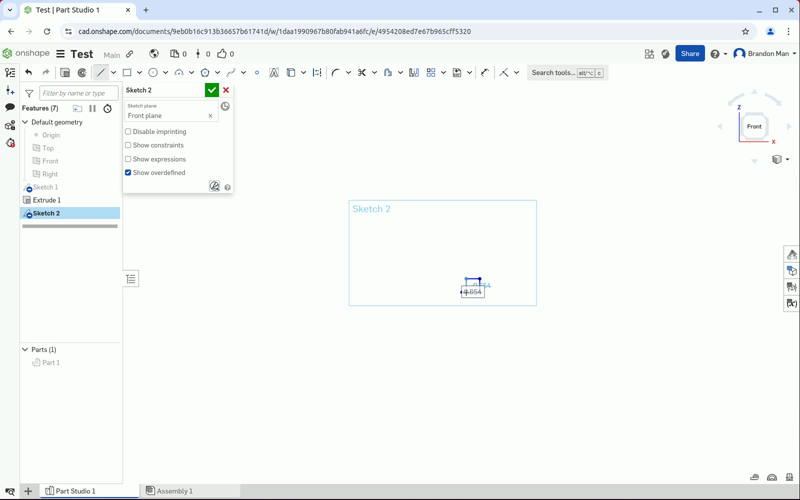
scroll(6)
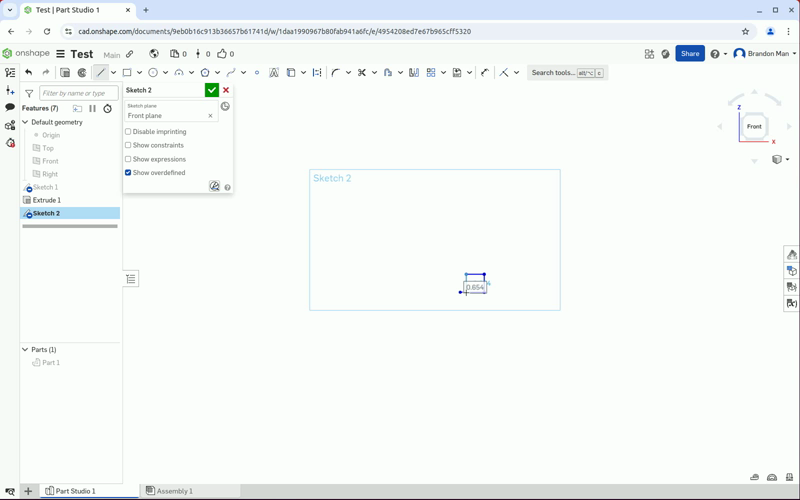
scroll(6)
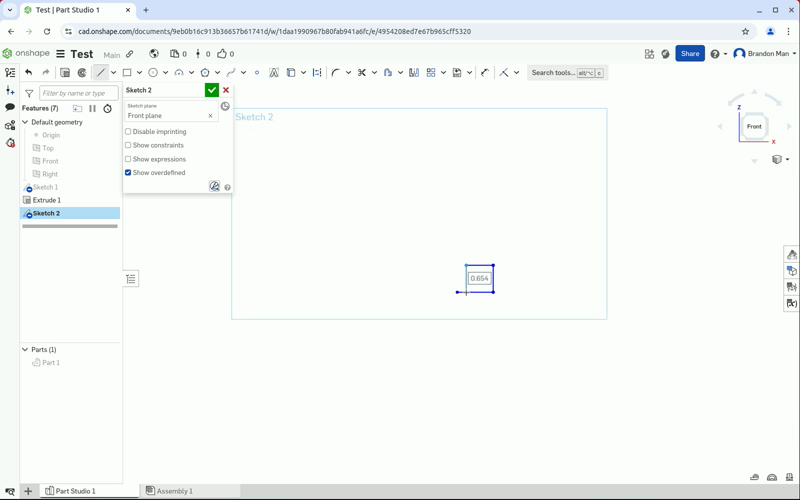
scroll(6)
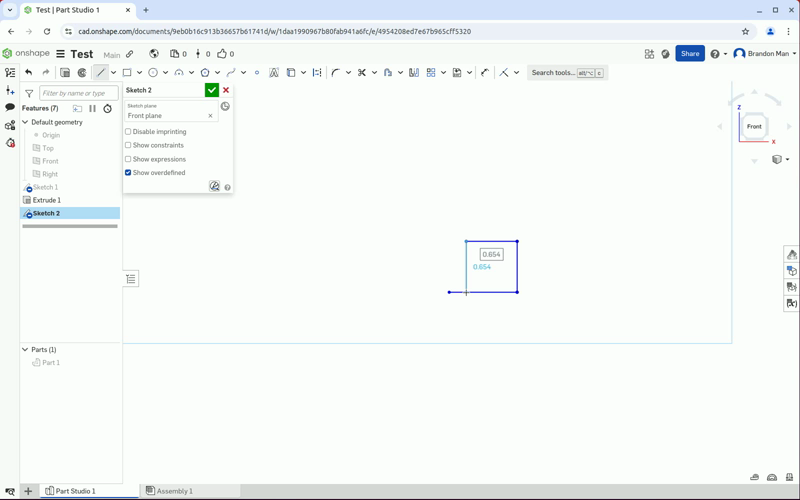
key_up(shift)
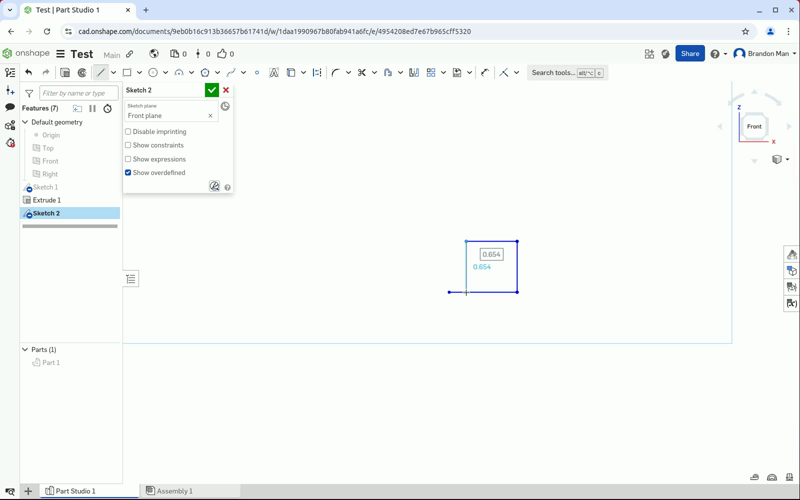
click(466, 292)
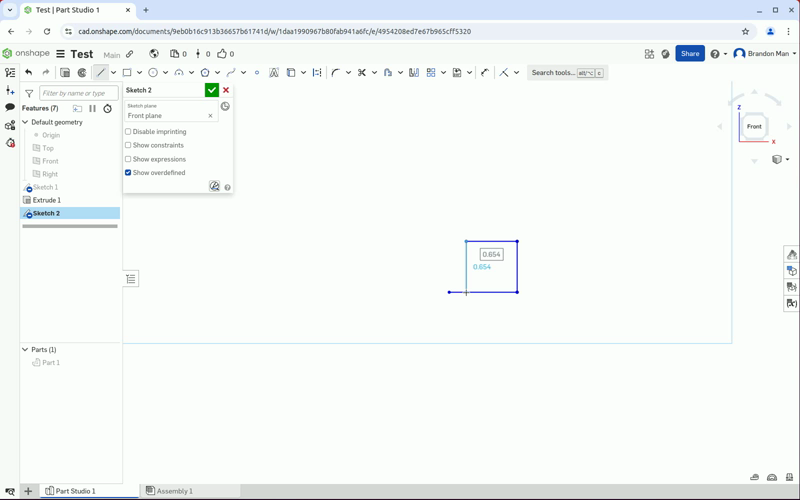
scroll(-6)
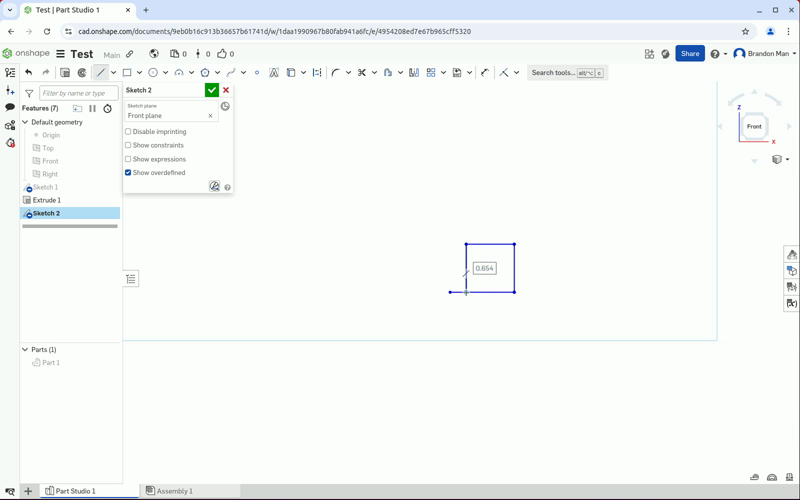
scroll(-6)
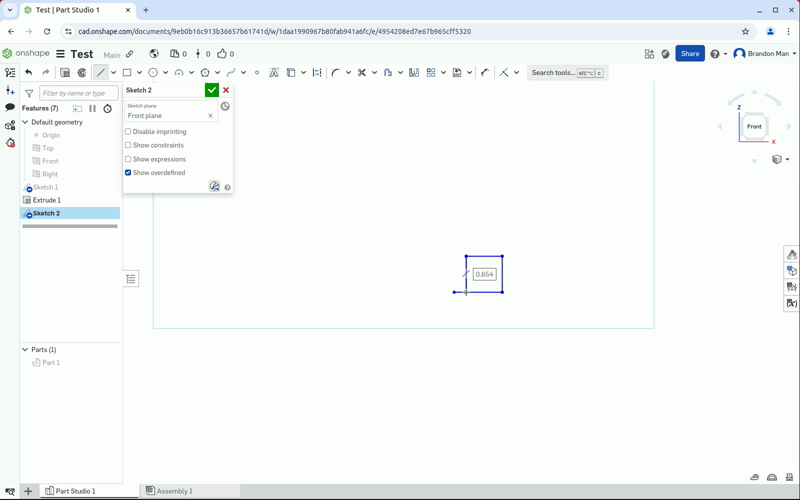
scroll(-6)
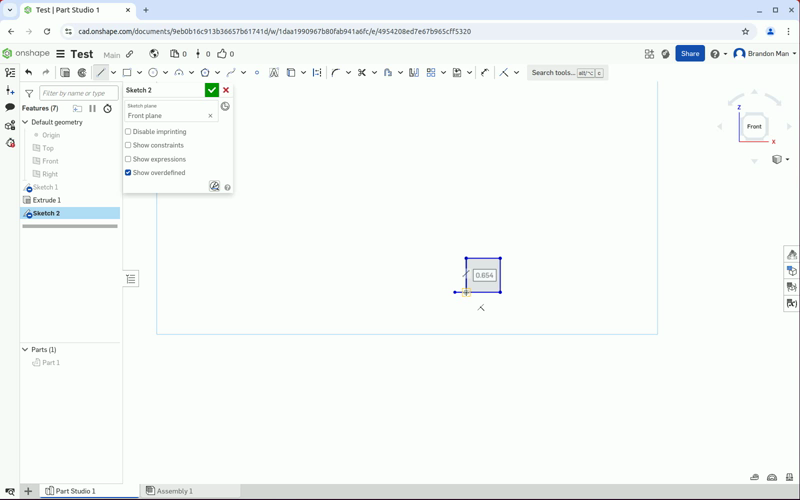
scroll(-6)
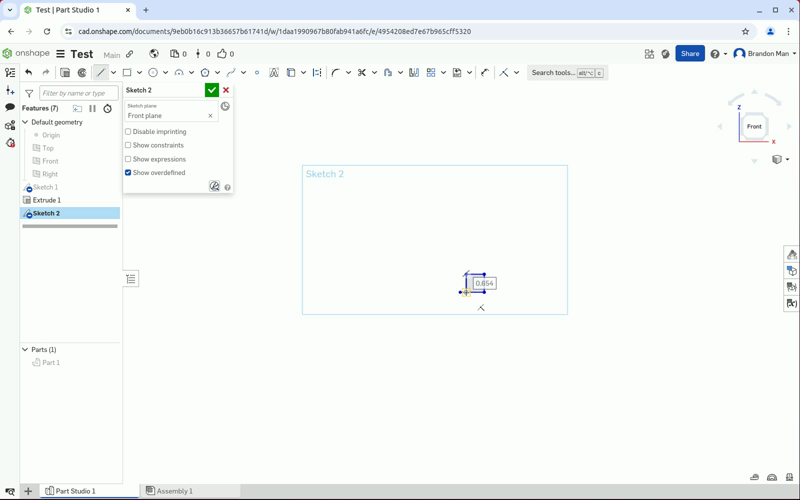
scroll(-6)
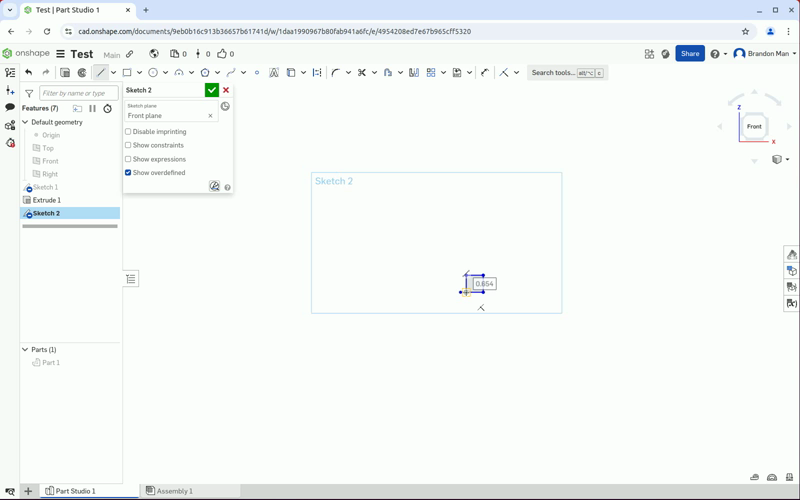
scroll(-6)
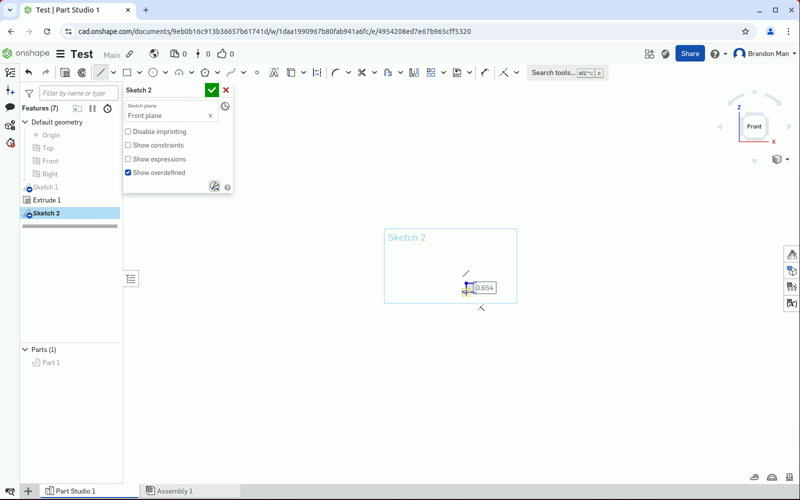
scroll(-6)
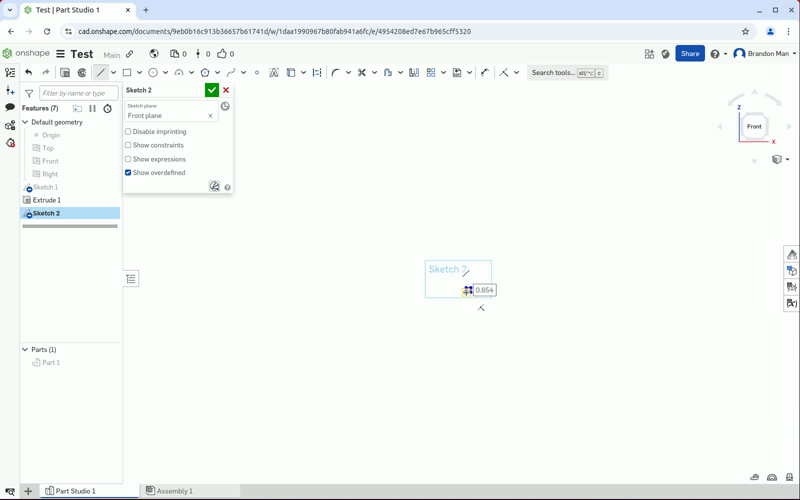
key(esc)
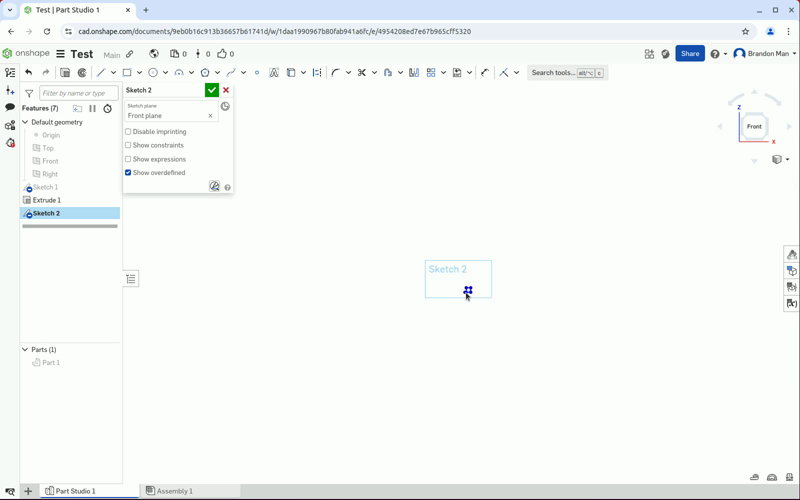
mouse_move(467, 288)
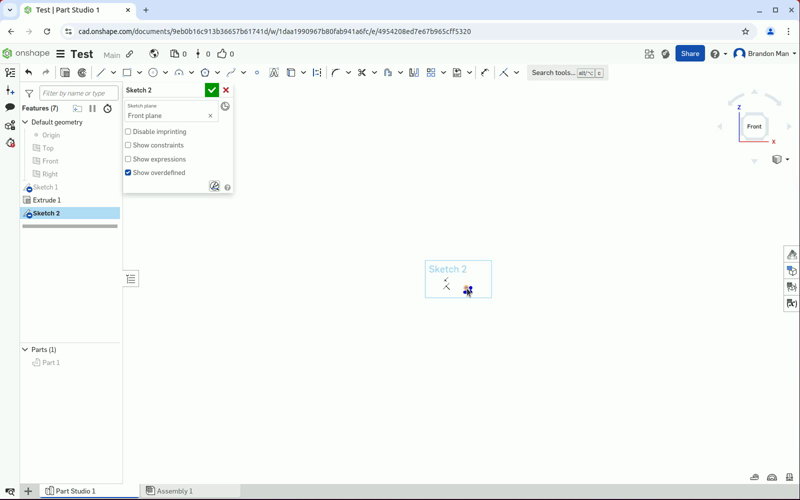
scroll(6)
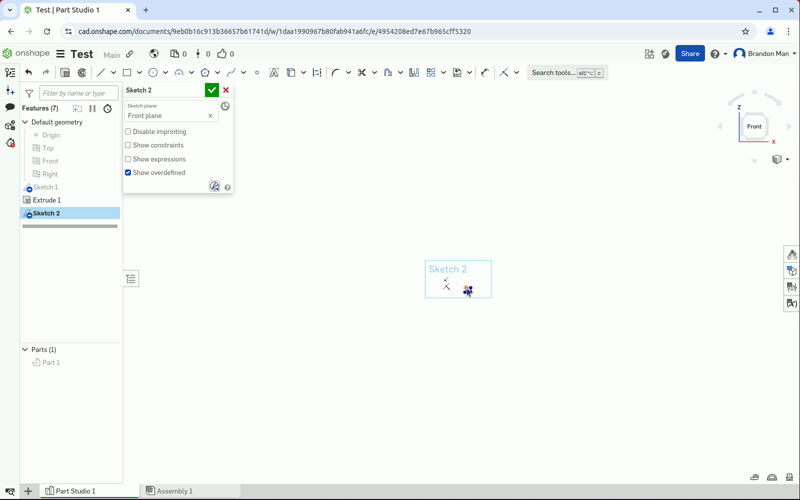
scroll(6)
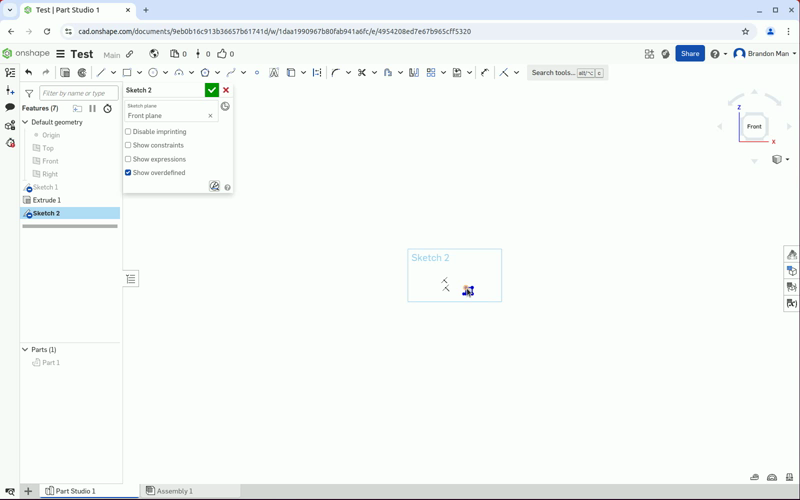
scroll(6)
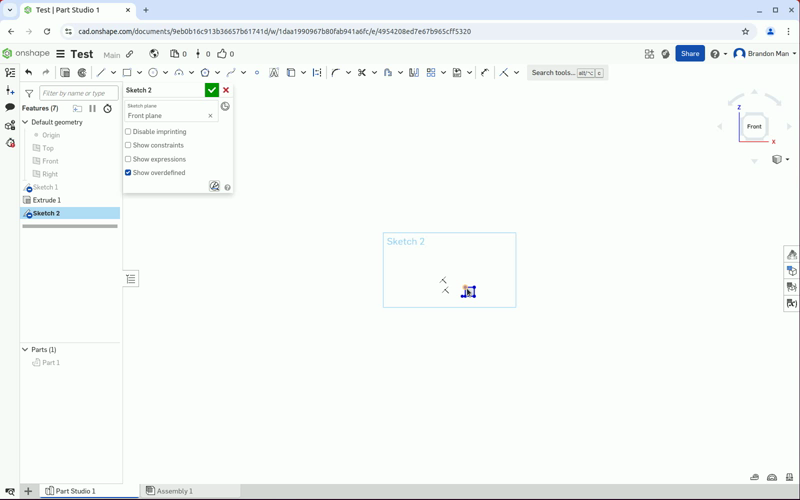
scroll(6)
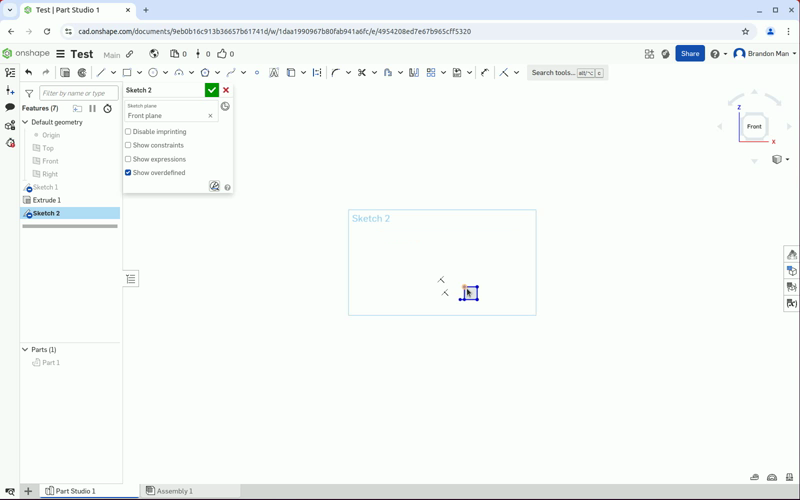
scroll(6)
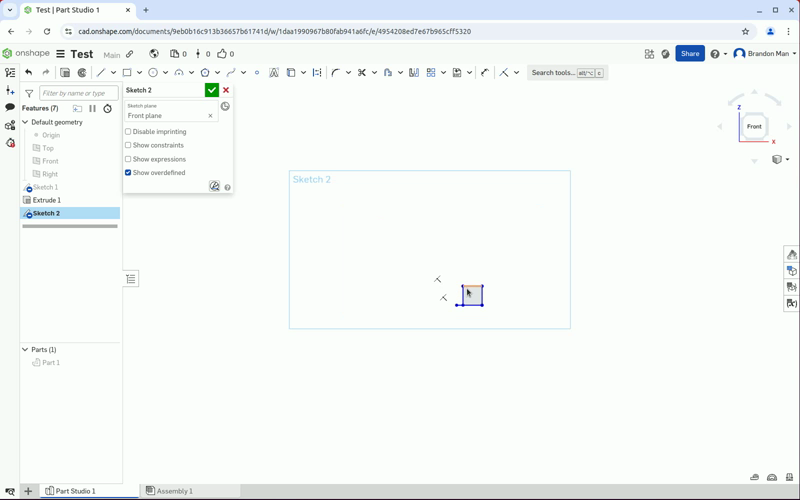
scroll(6)
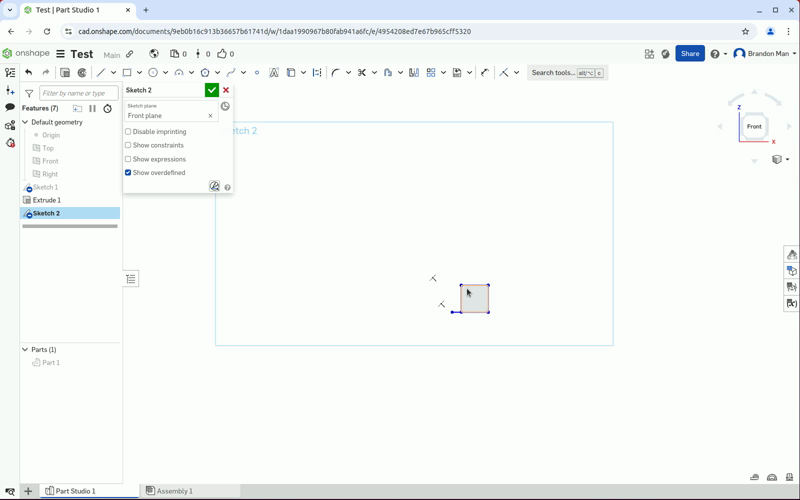
scroll(6)
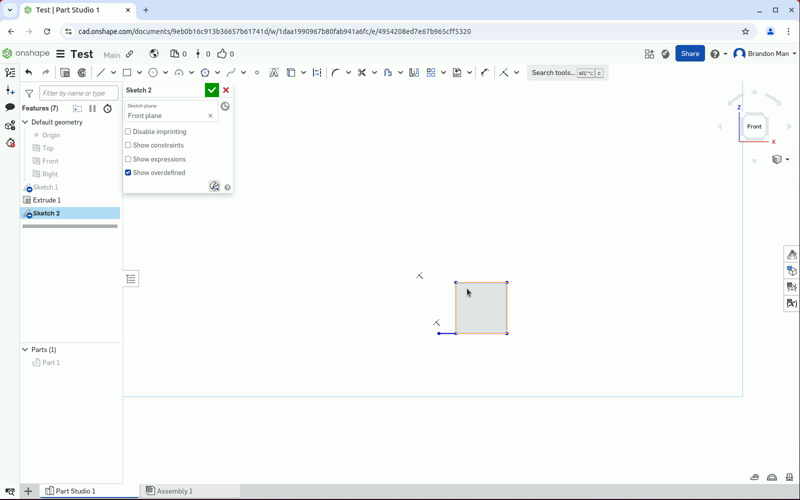
click(467, 288)
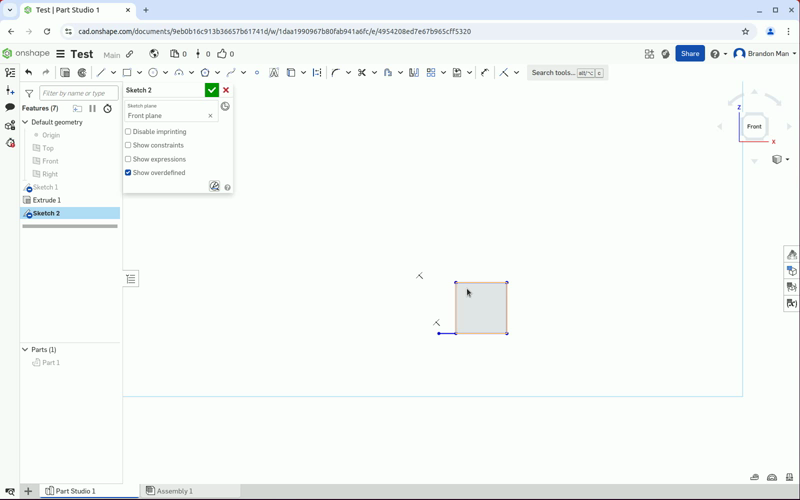
scroll(-6)
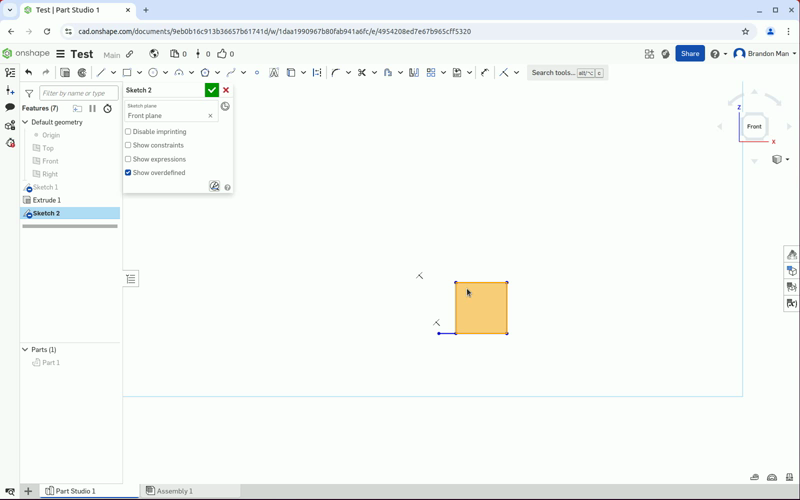
scroll(-6)
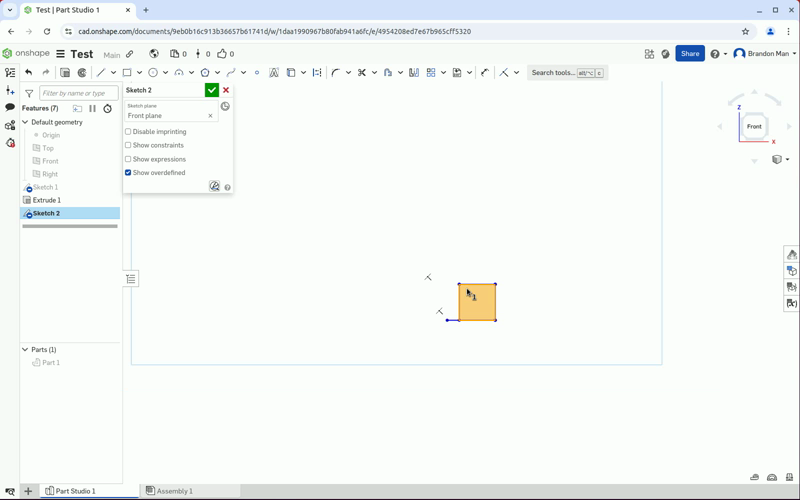
scroll(-6)
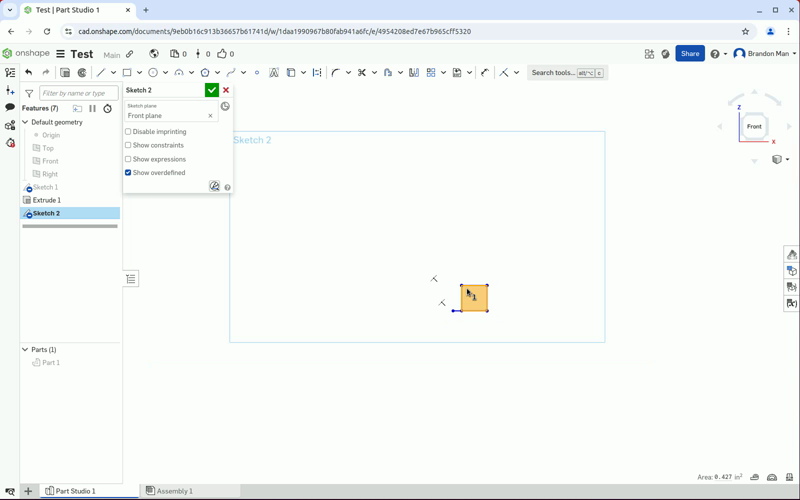
scroll(-6)
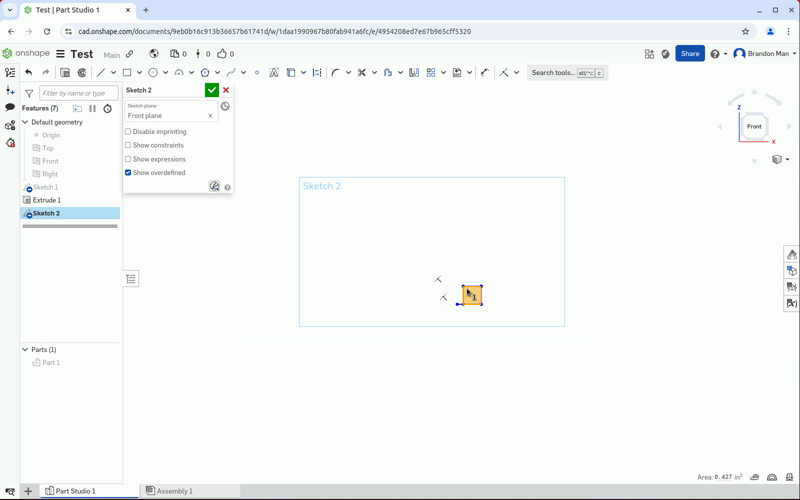
scroll(-6)
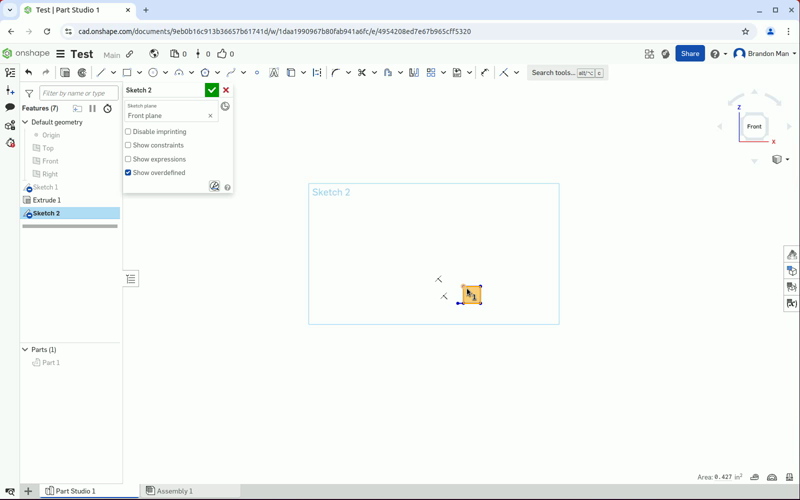
scroll(-6)
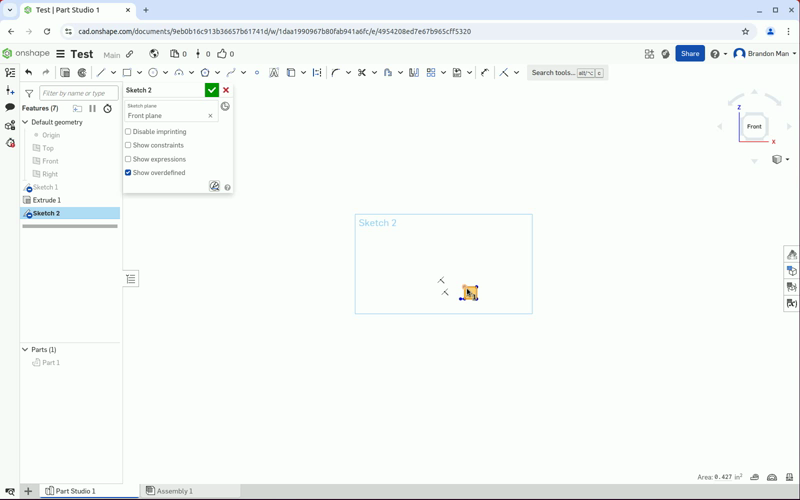
scroll(-6)
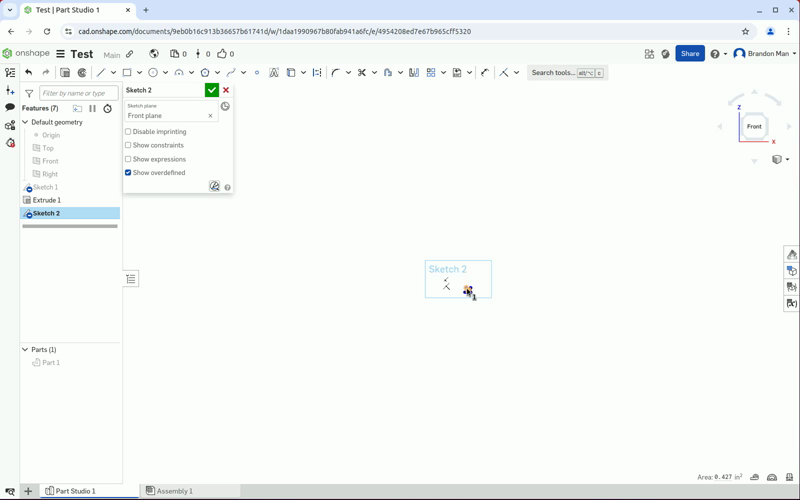
mouse_move(73, 352)
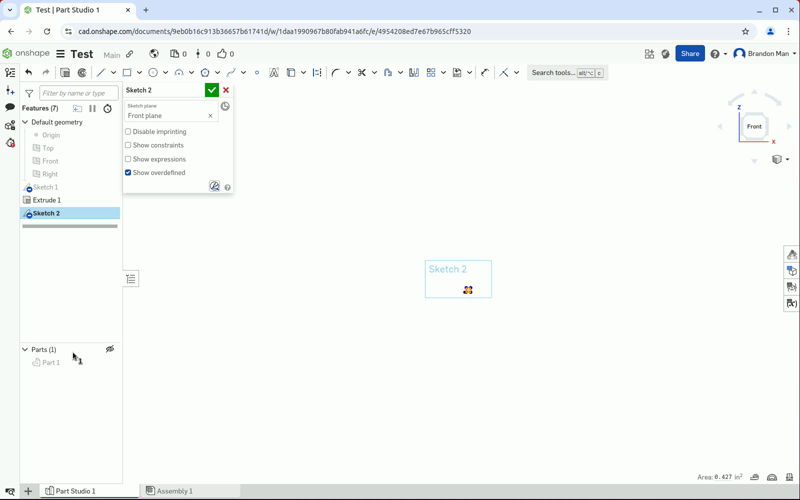
key(shift+y)
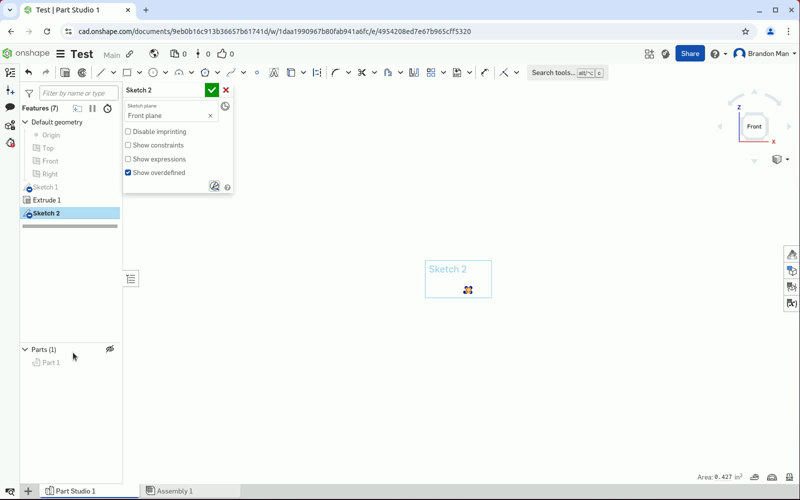
key(shift+e)
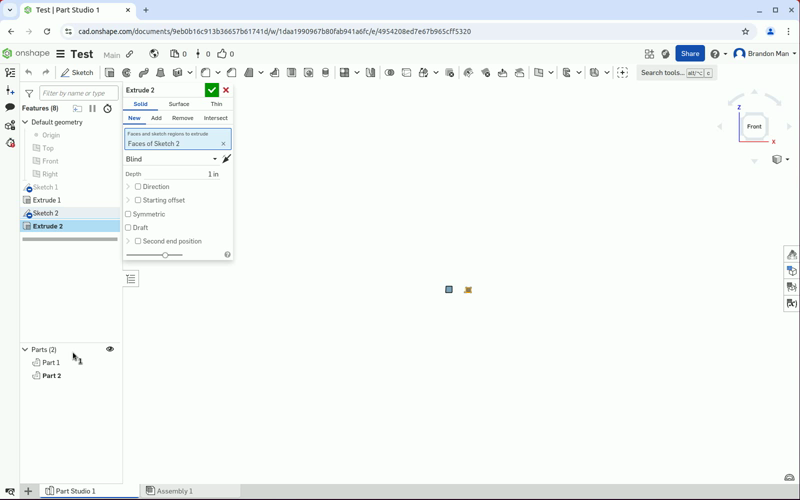
mouse_move(143, 106)
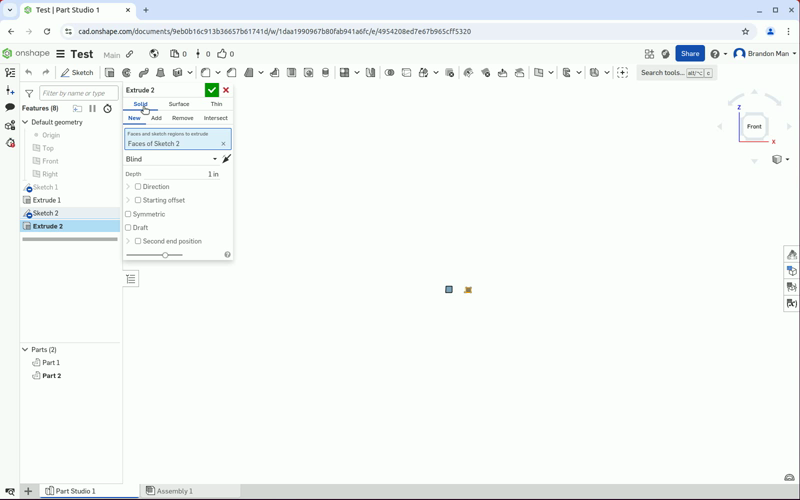
click(143, 106)
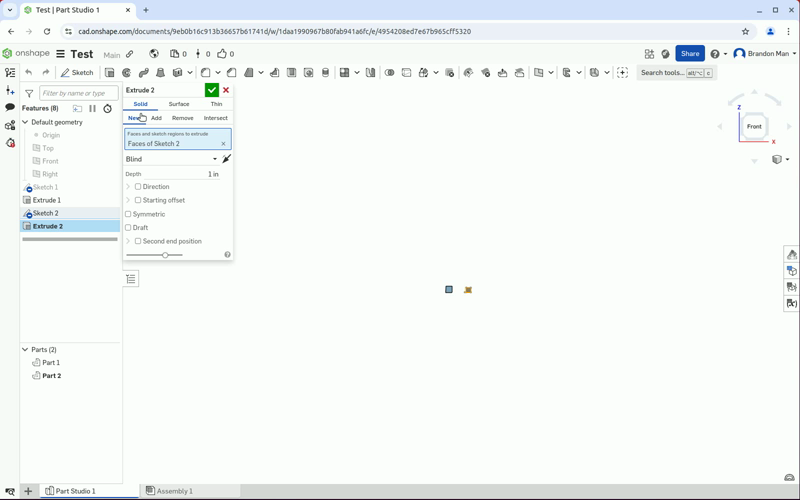
mouse_move(137, 120)
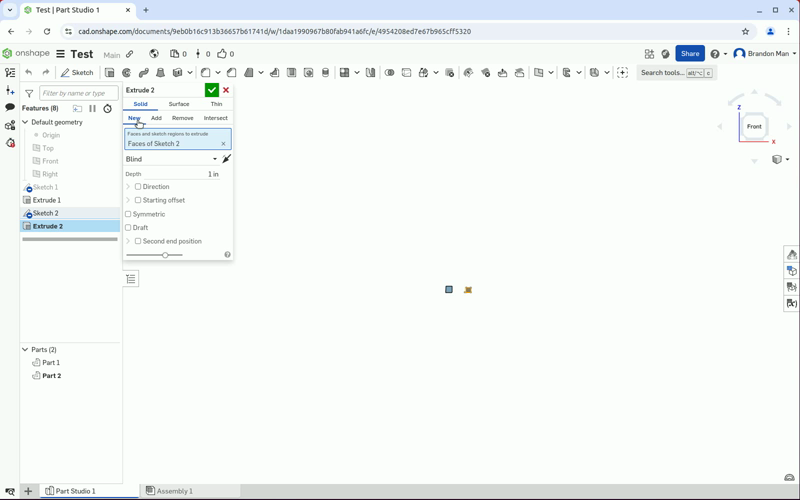
click(137, 120)
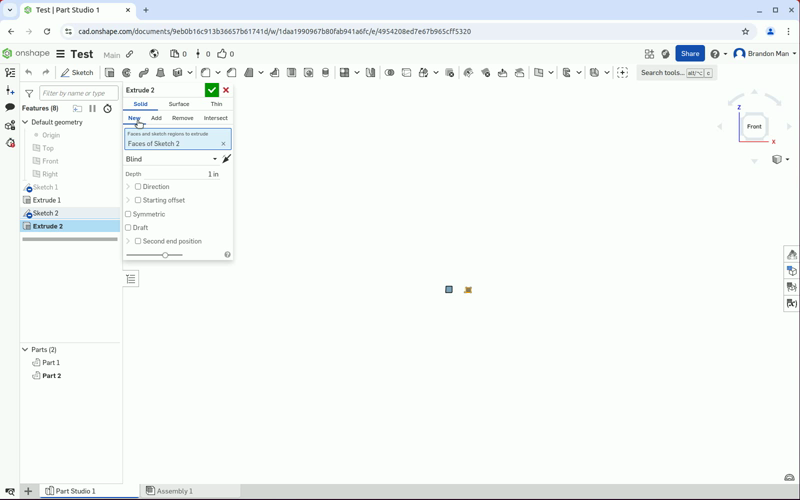
key(tab, 4)
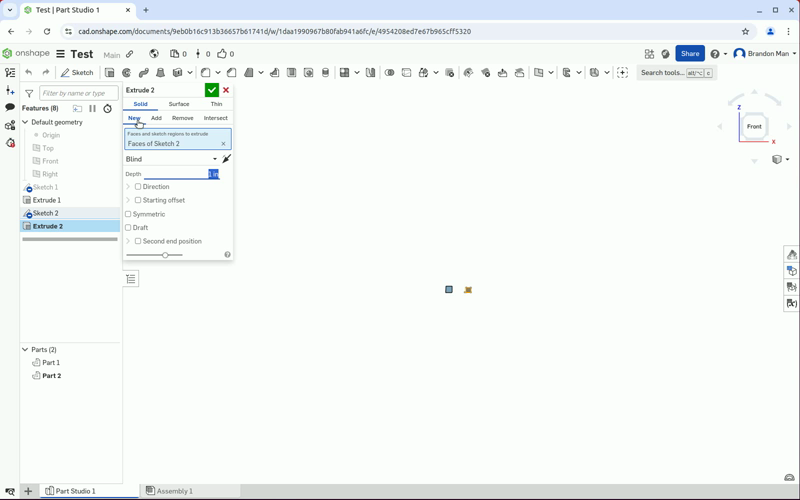
text(23.108)
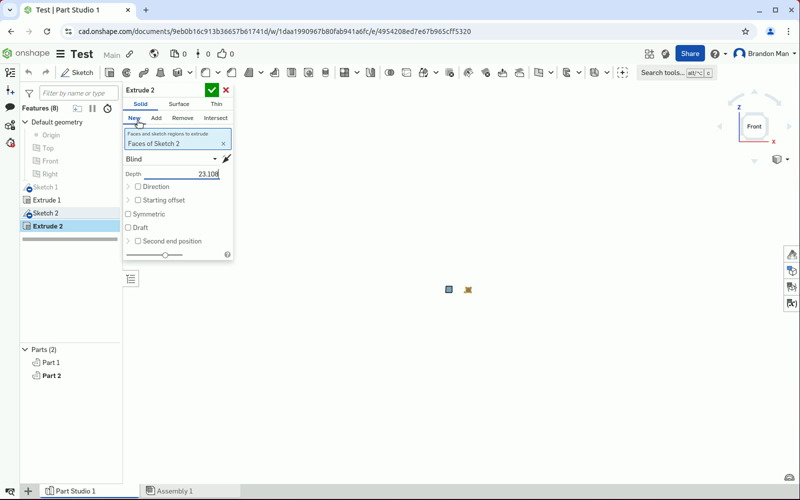
key(enter)
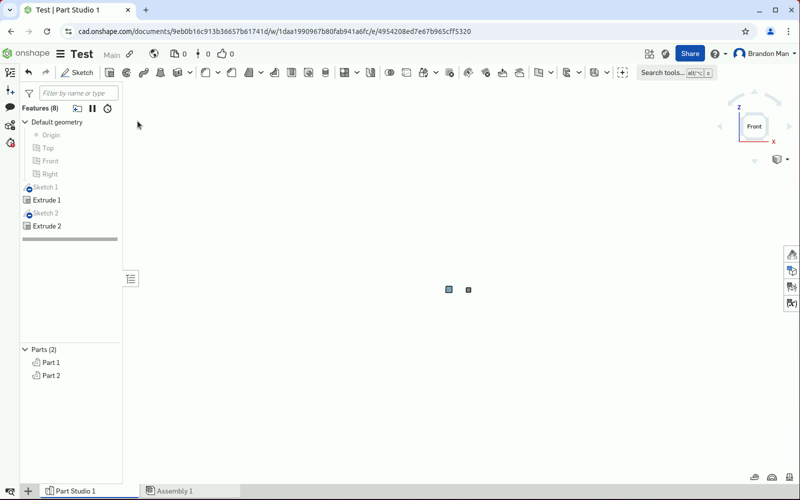
key(shift+h)
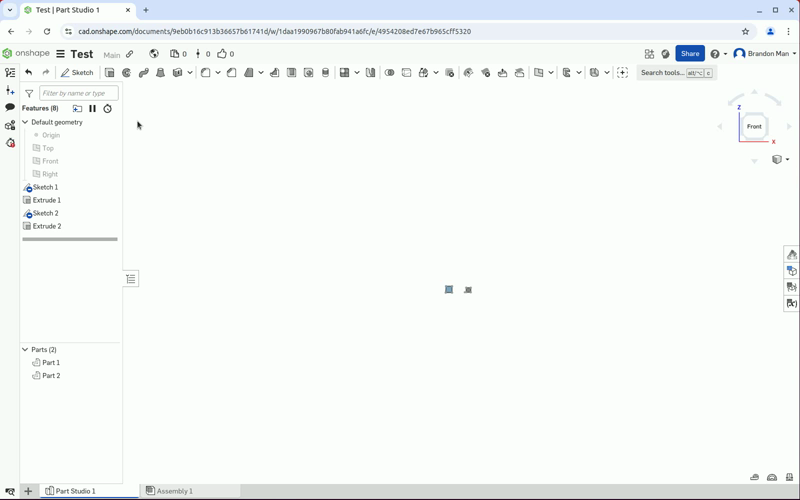
key(shift+h)
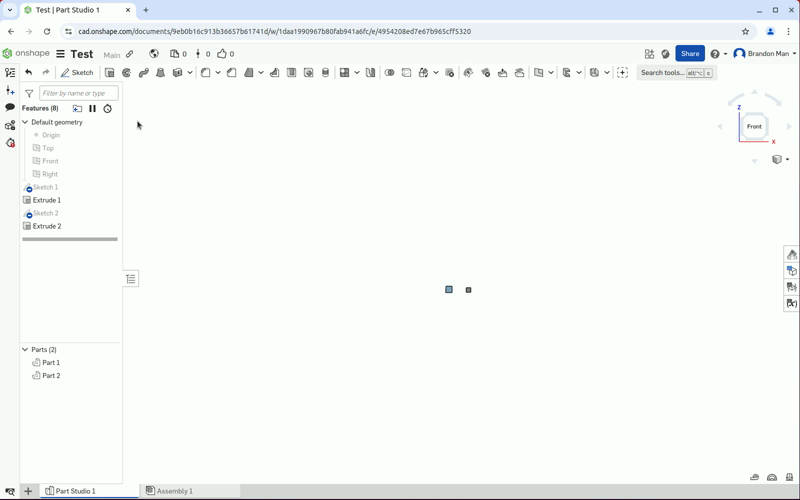
mouse_move(73, 189)
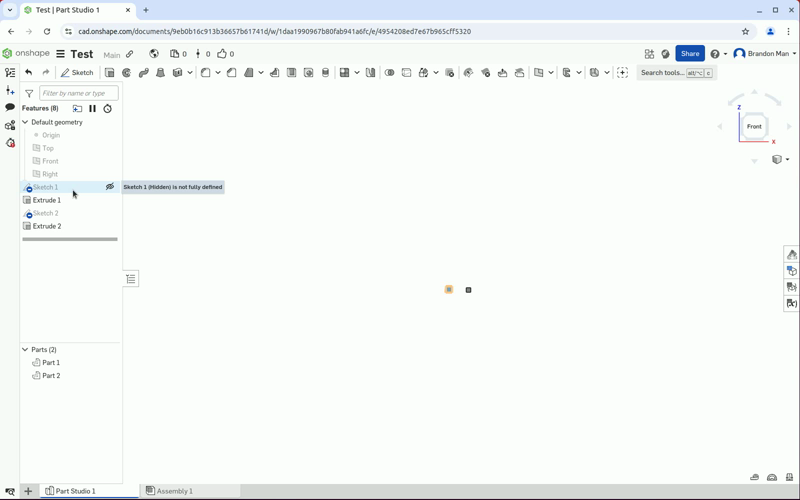
click(73, 189)
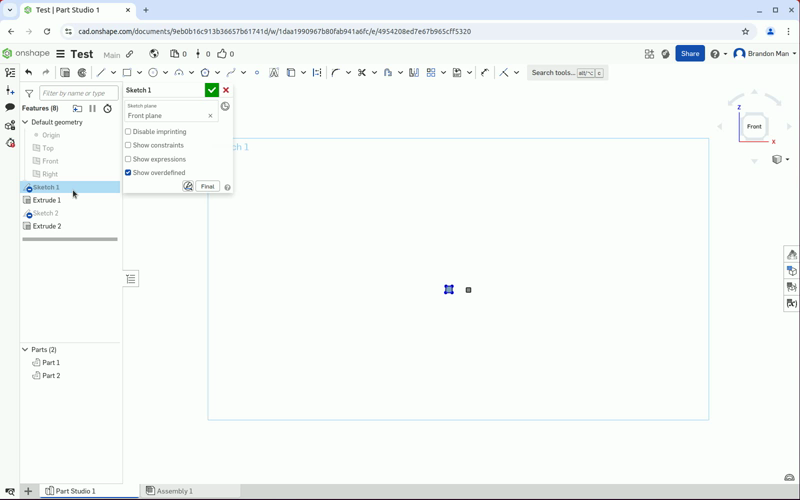
mouse_move(229, 92)
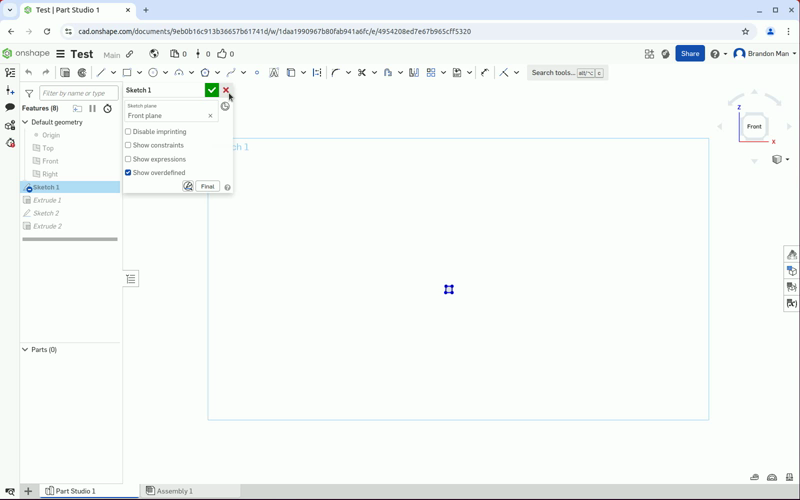
click(229, 92)
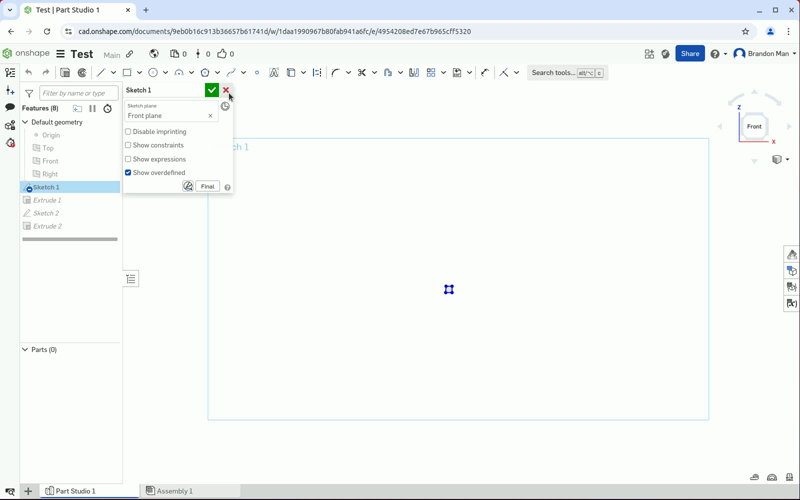
key(shift+s)
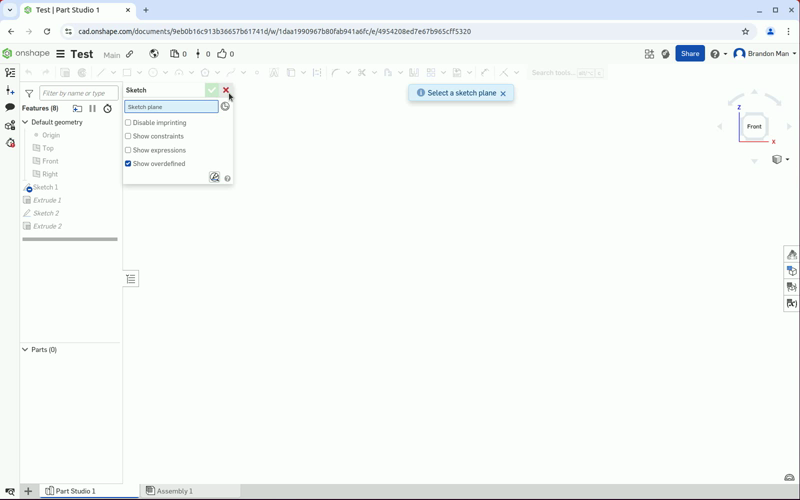
mouse_move(73, 163)
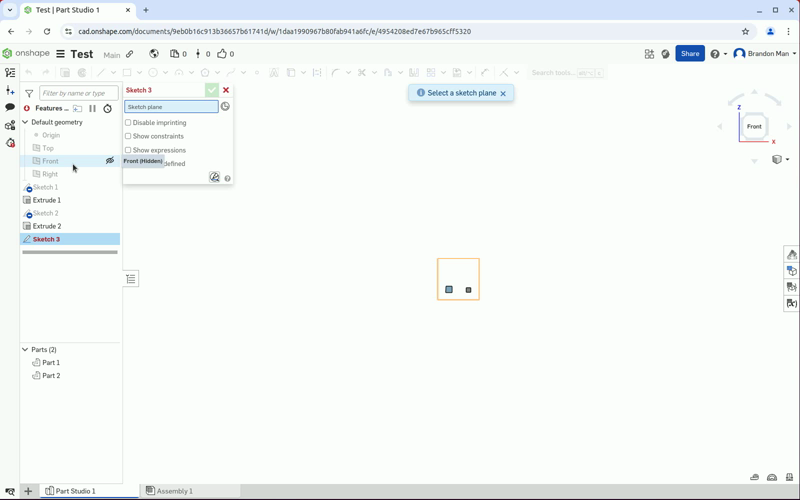
click(73, 163)
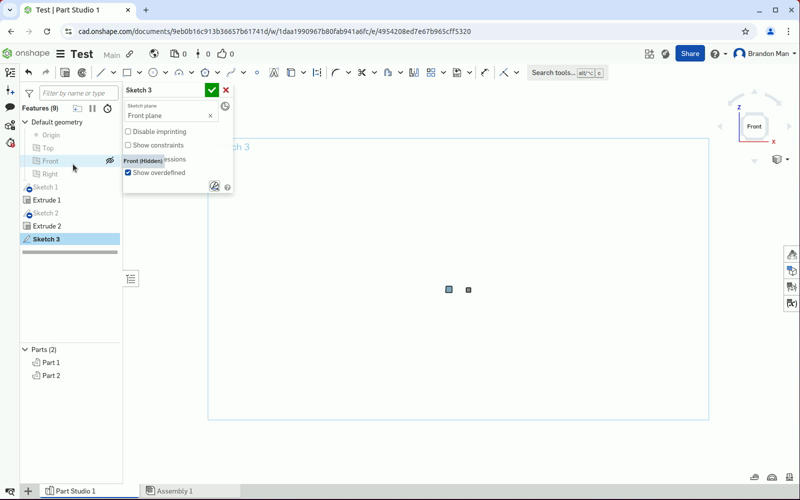
mouse_move(73, 352)
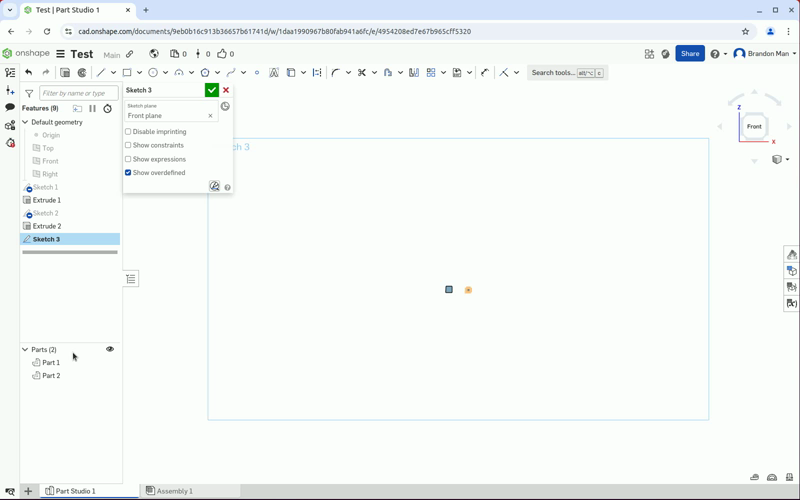
key(y)
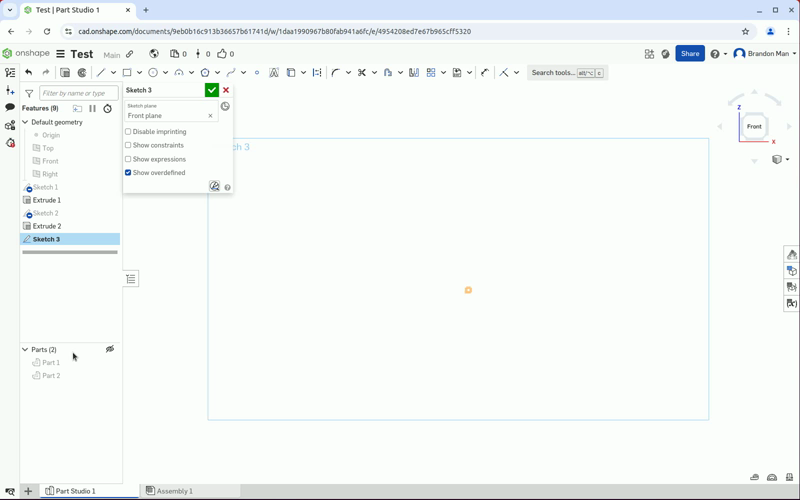
key(l)
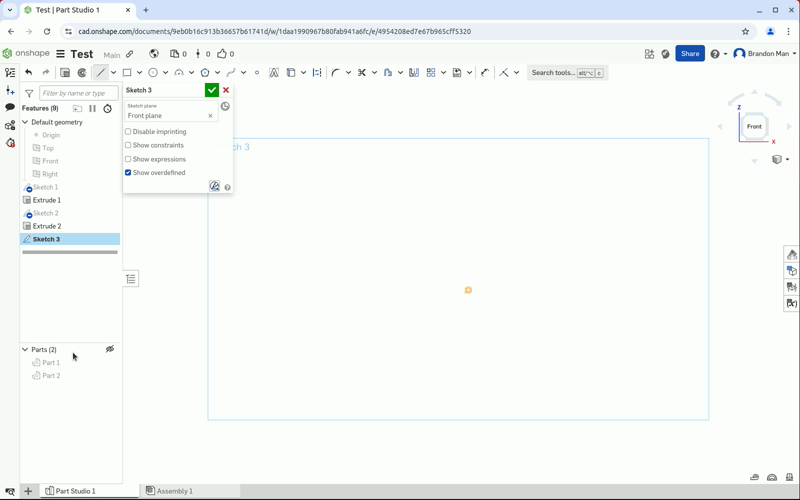
key_down(shift)
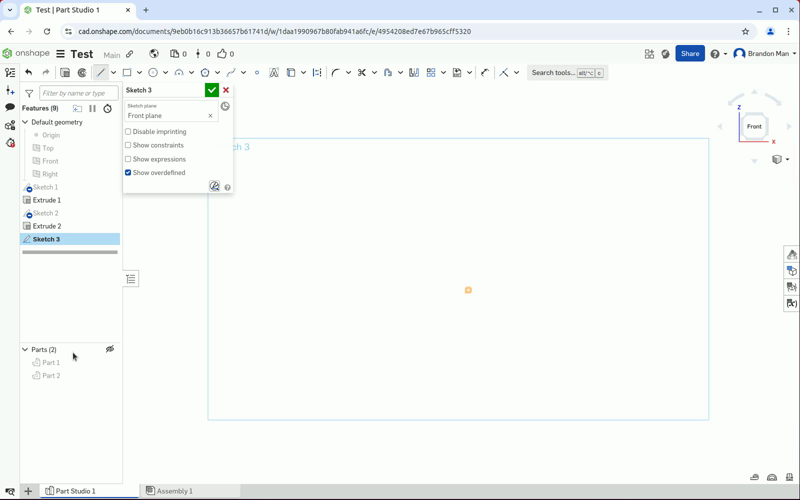
mouse_move(466, 278)
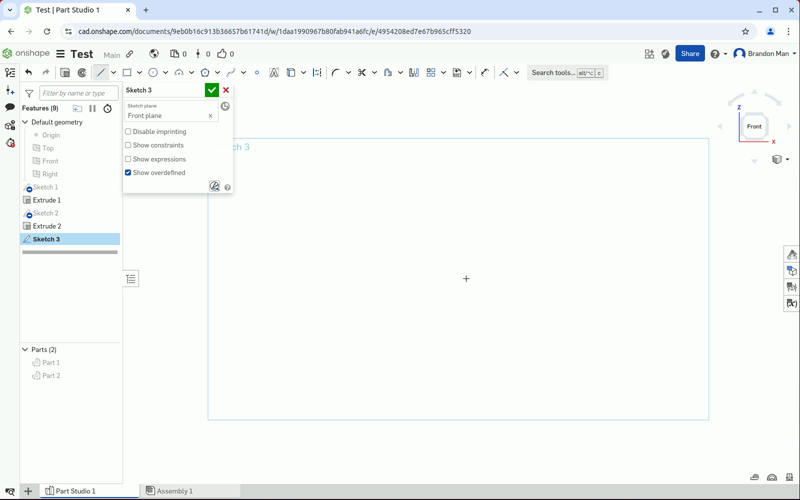
click(466, 278)
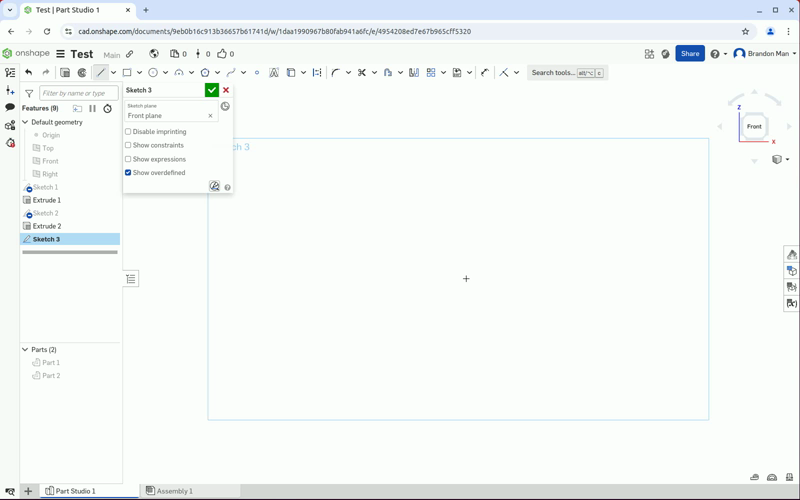
key_up(shift)
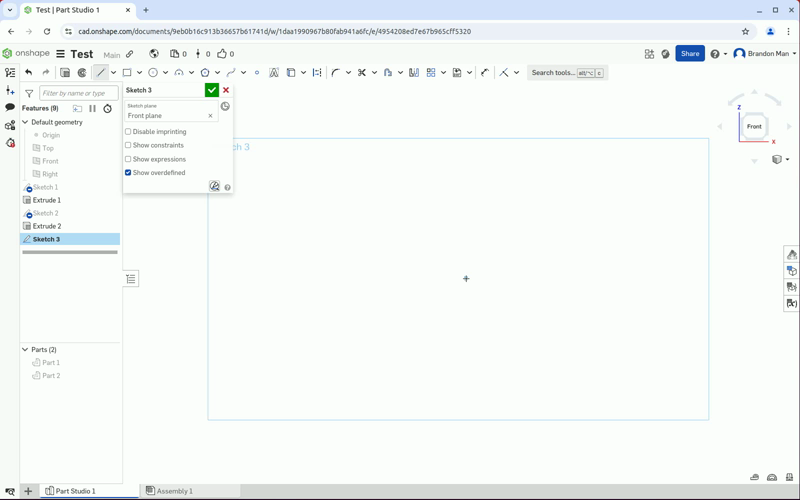
key_down(shift)
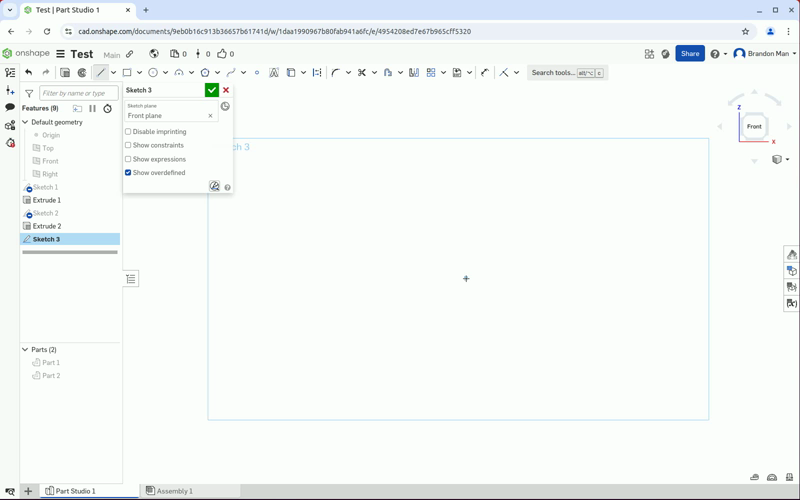
mouse_move(496, 278)
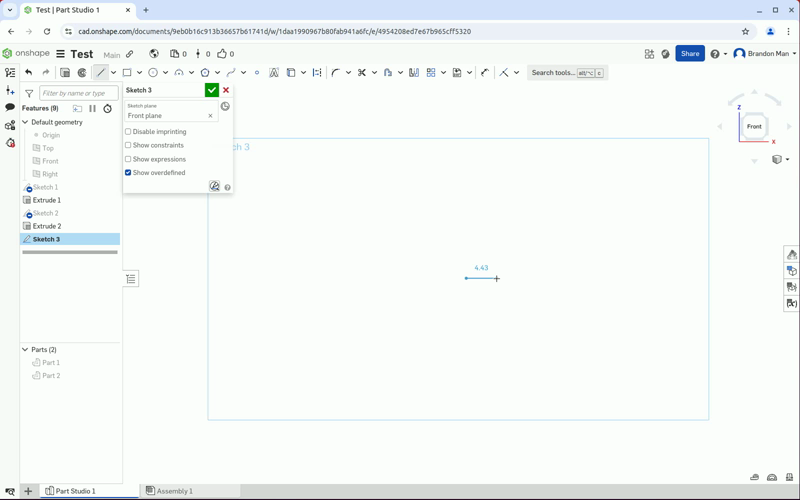
mouse_move(471, 278)
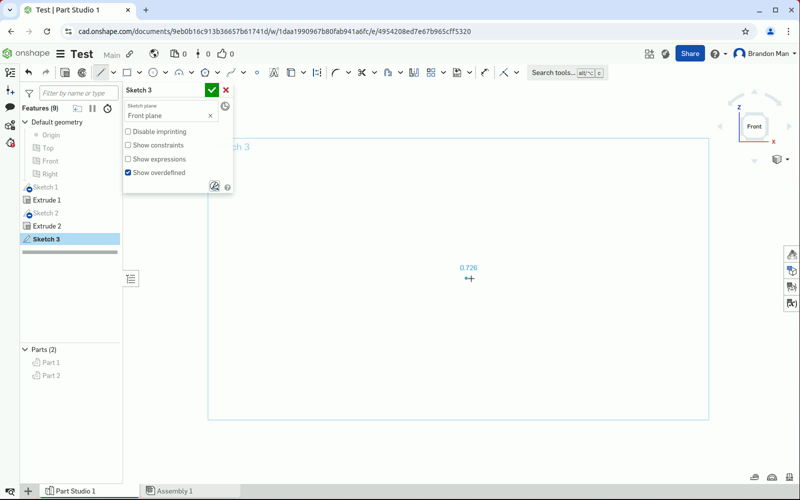
scroll(6)
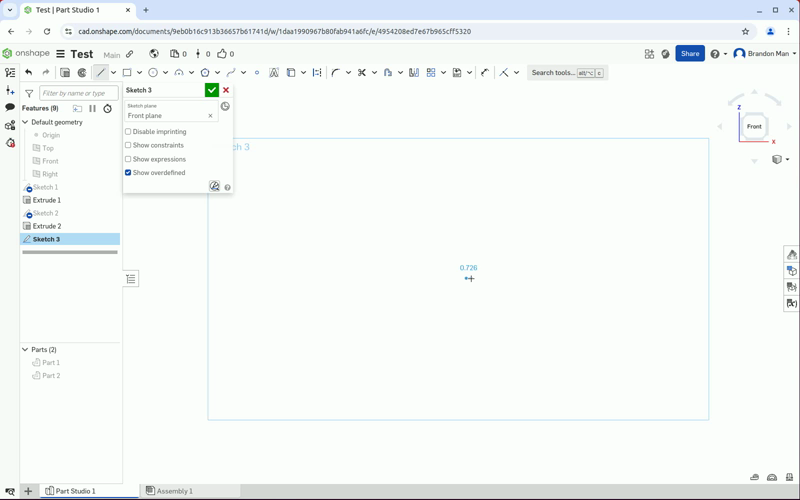
scroll(6)
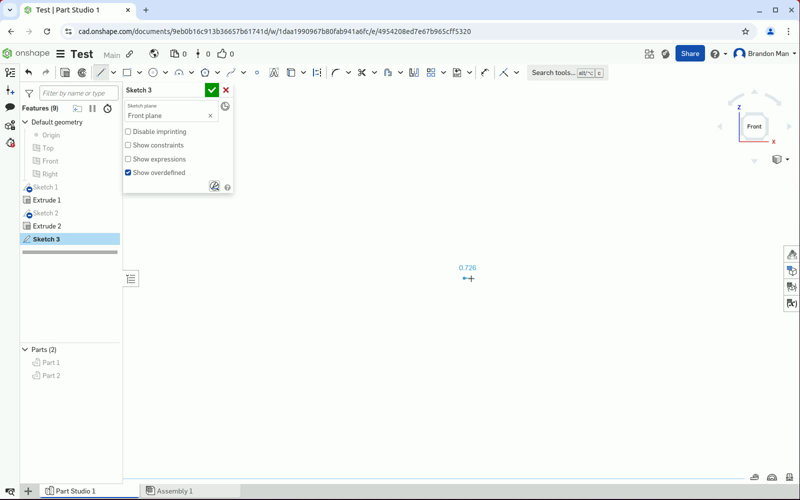
scroll(6)
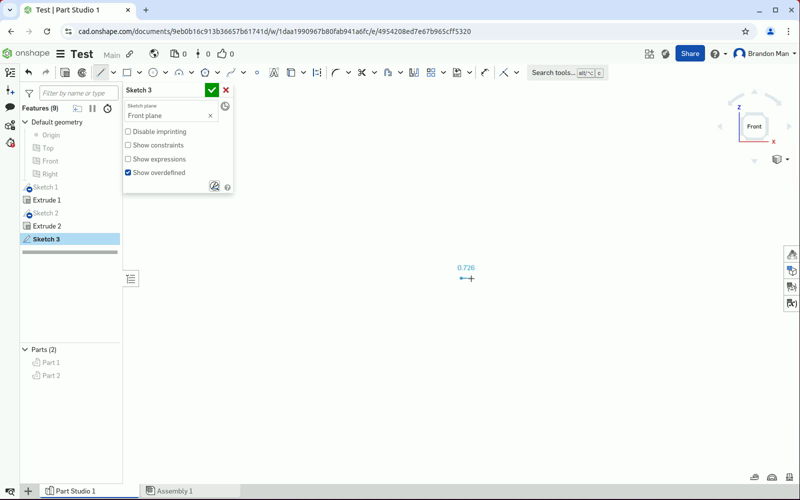
scroll(6)
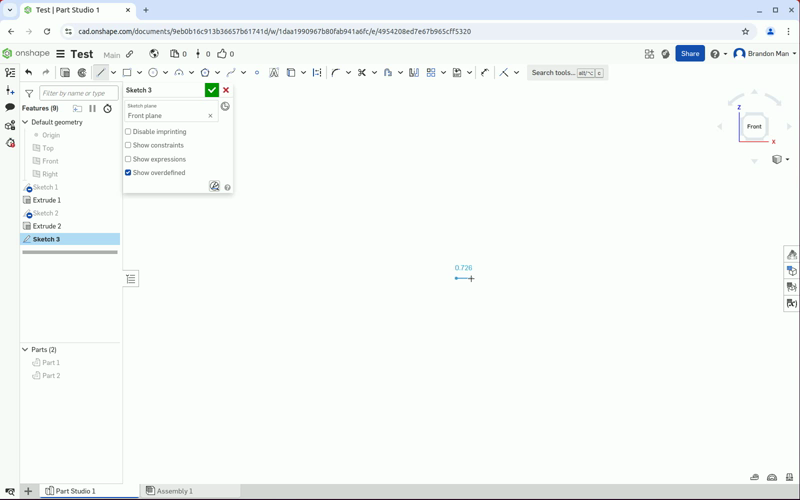
scroll(6)
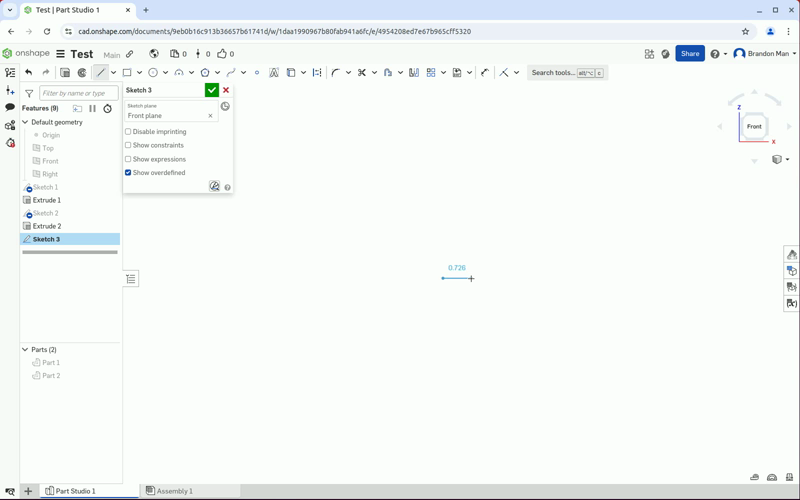
scroll(6)
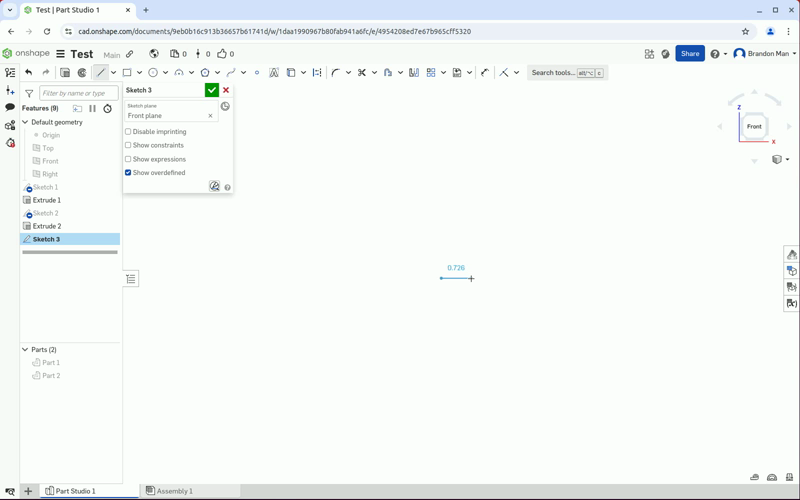
scroll(6)
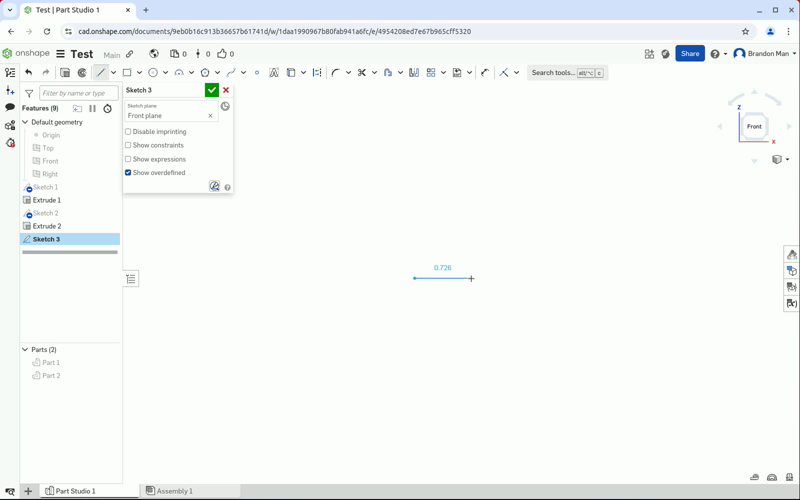
click(471, 278)
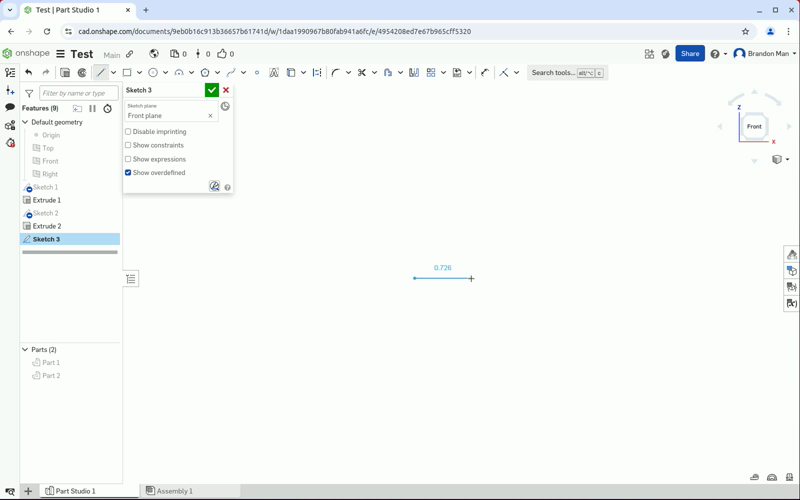
scroll(-6)
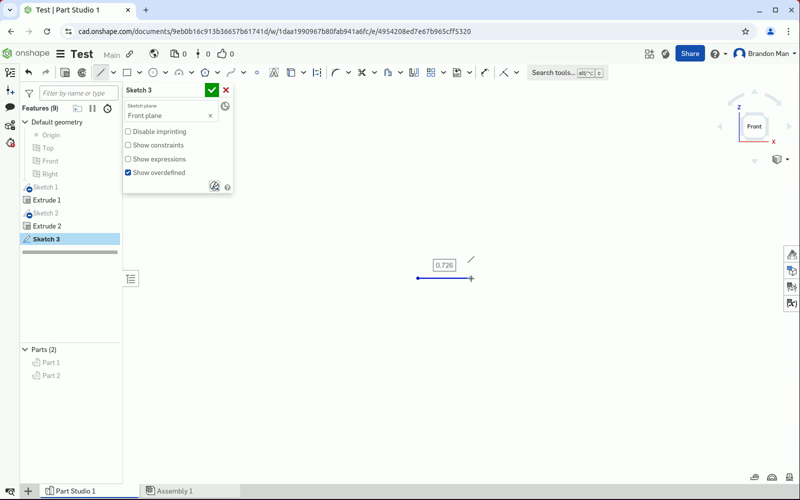
scroll(-6)
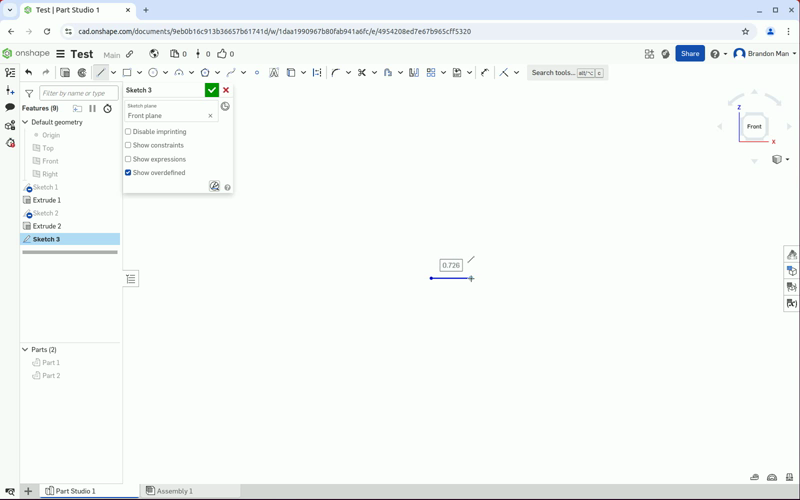
scroll(-6)
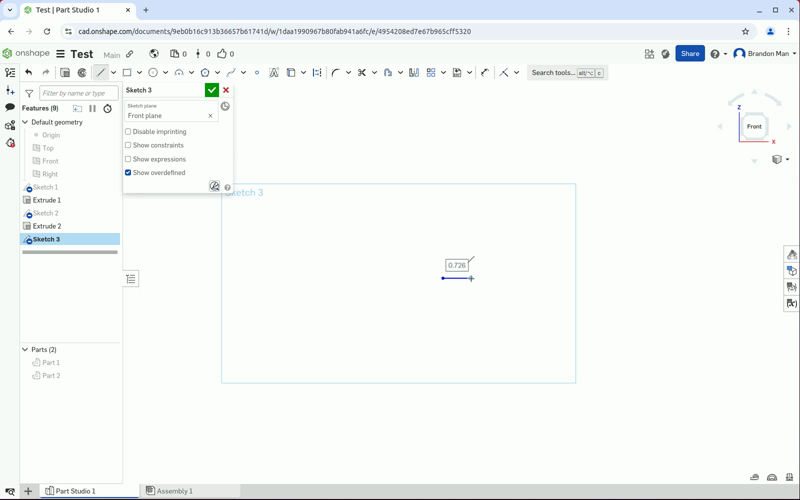
scroll(-6)
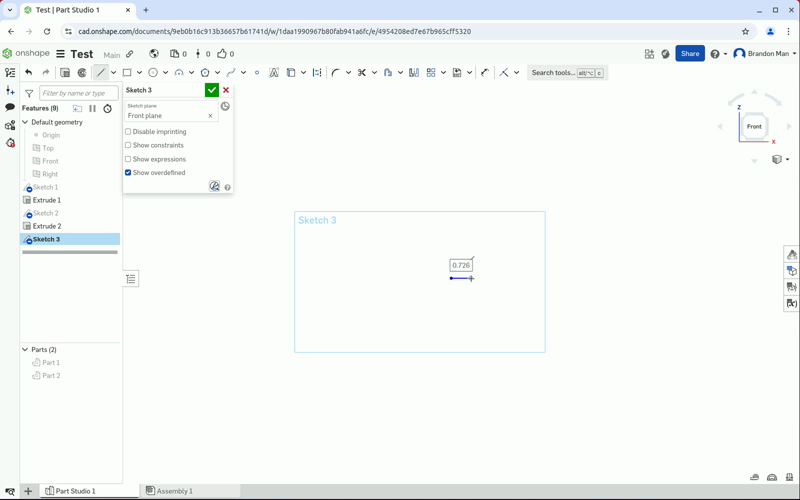
scroll(-6)
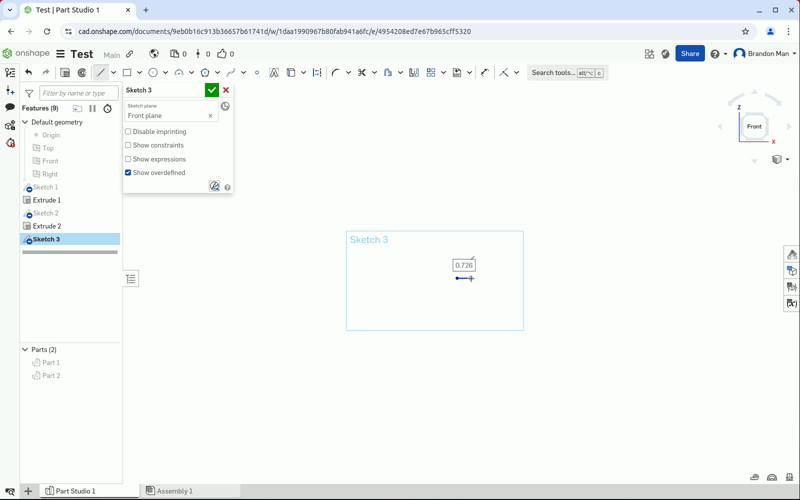
scroll(-6)
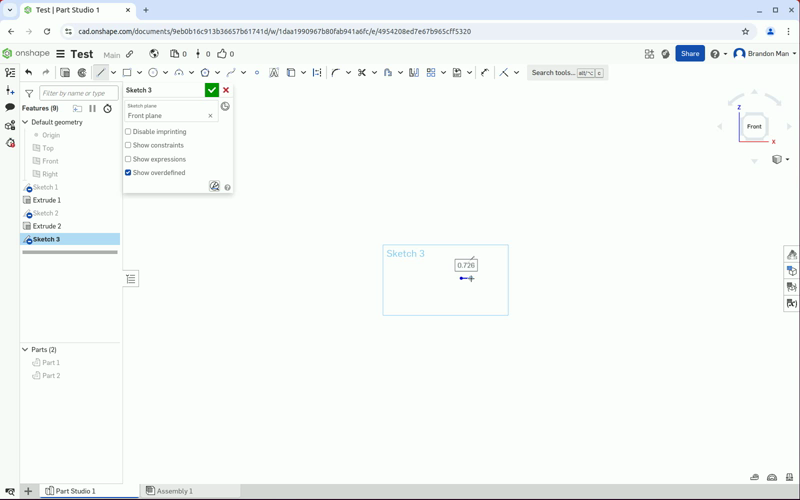
scroll(-6)
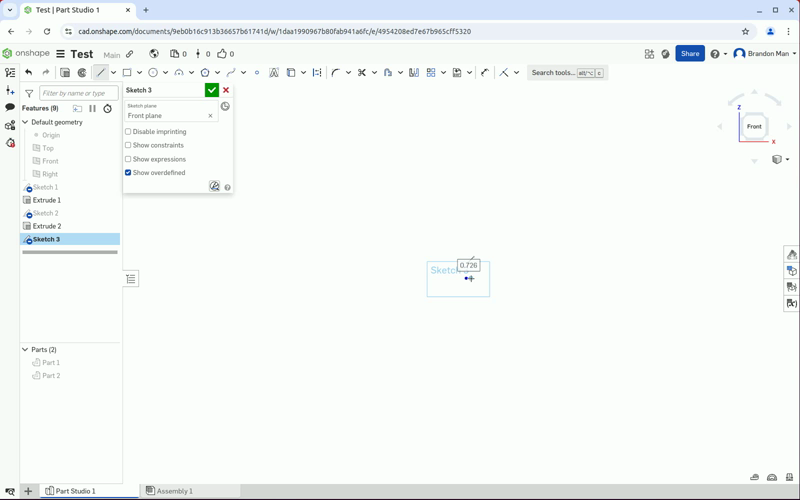
key_up(shift)
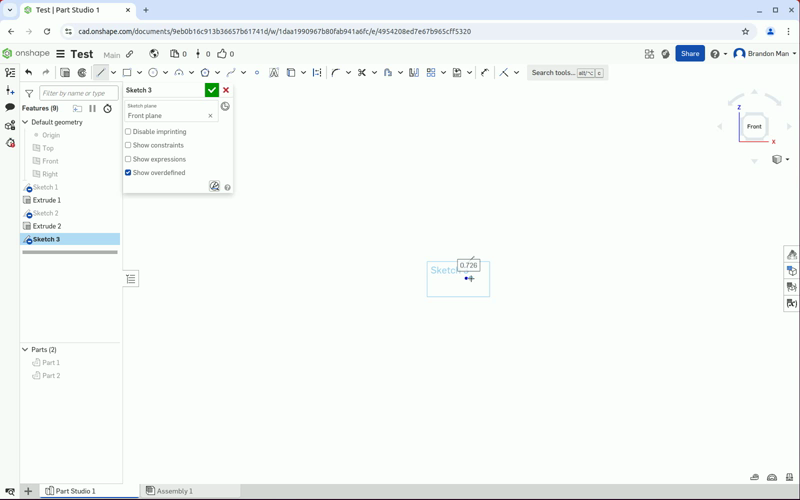
key_down(shift)
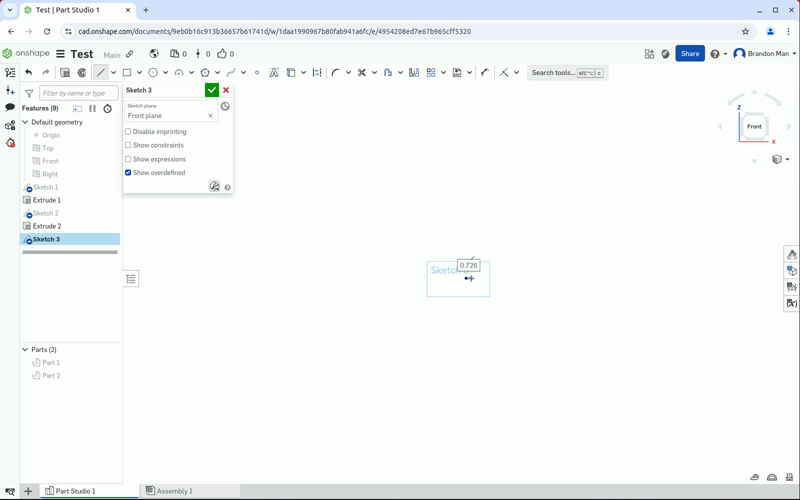
mouse_move(501, 278)
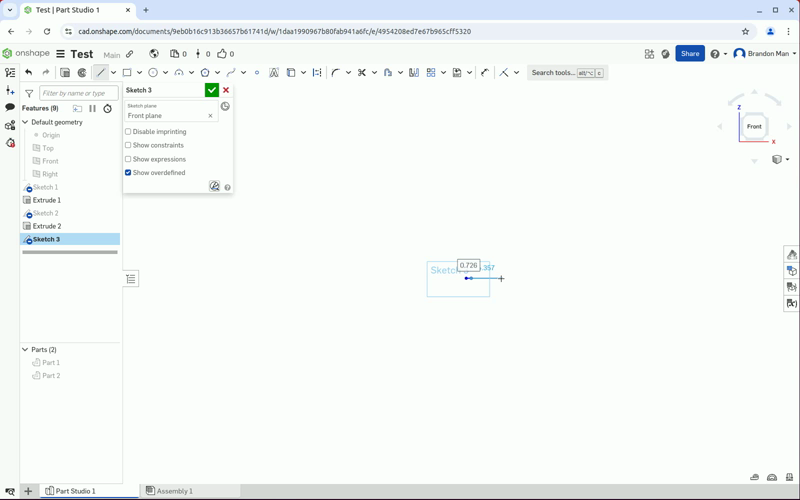
mouse_move(471, 274)
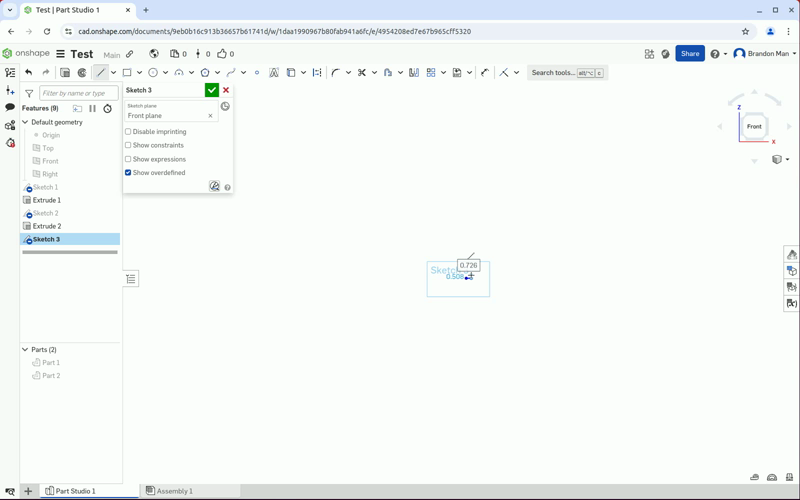
scroll(6)
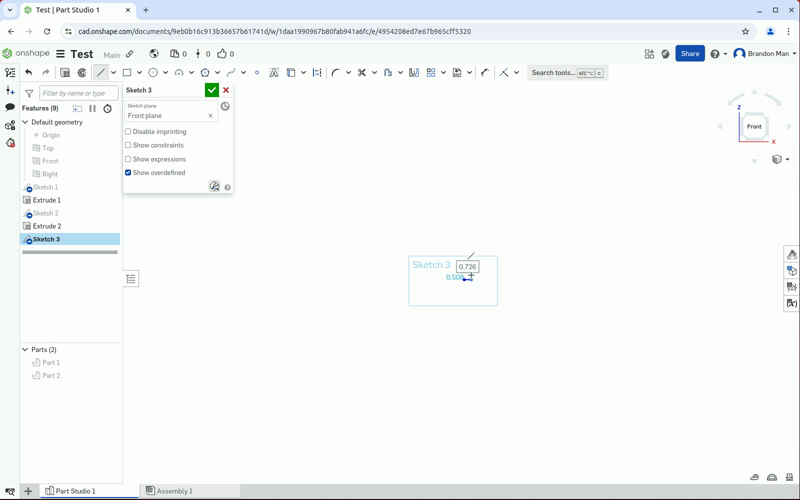
scroll(6)
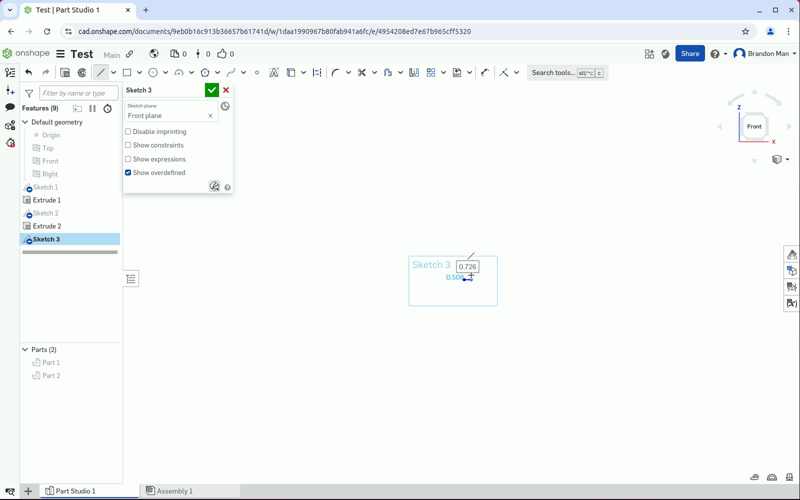
scroll(6)
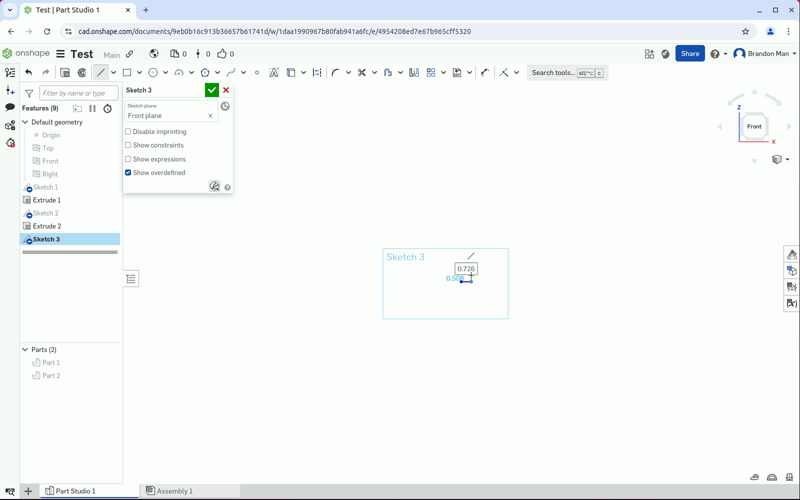
scroll(6)
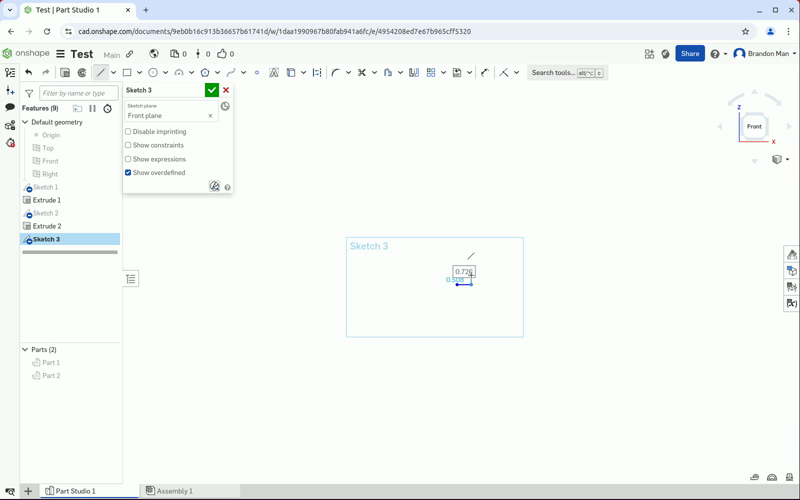
scroll(6)
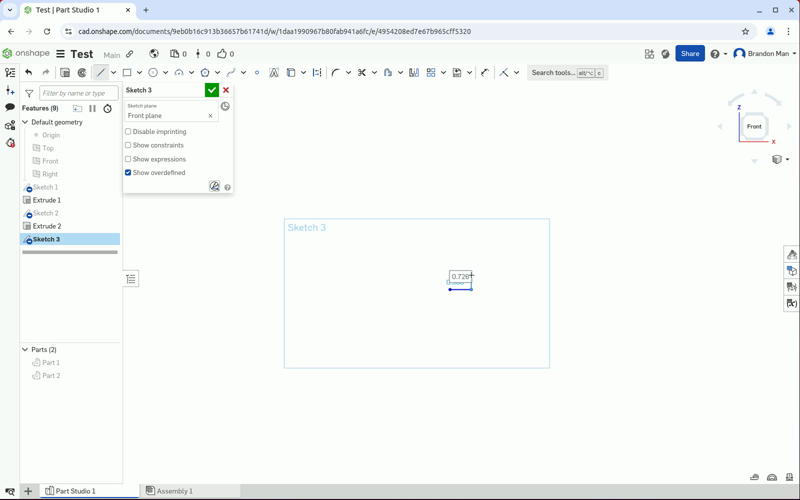
scroll(6)
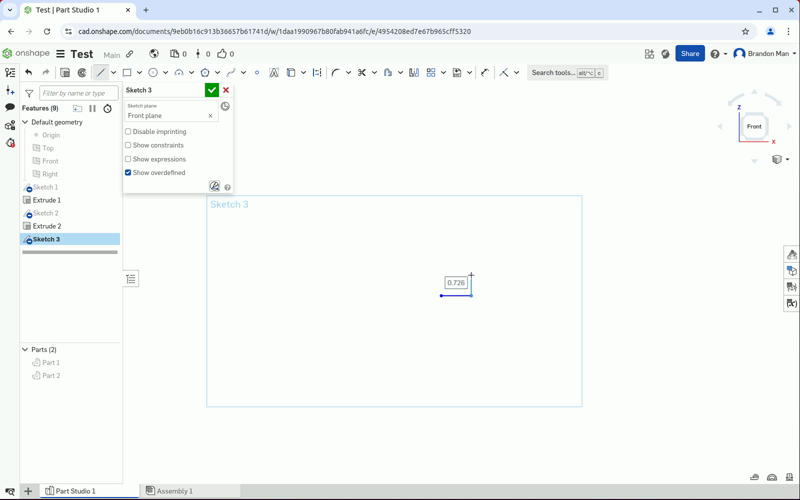
scroll(6)
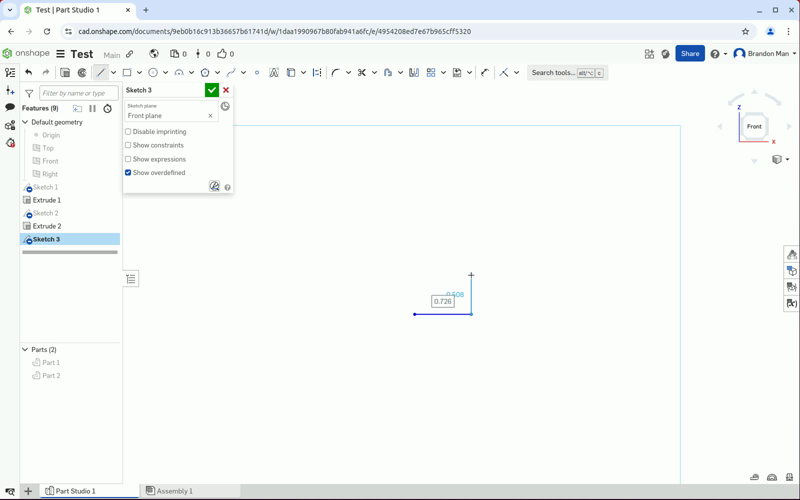
click(471, 274)
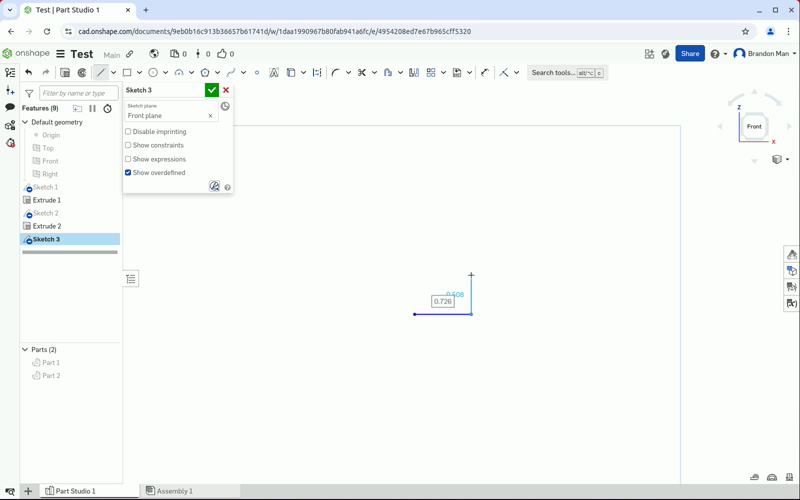
scroll(-6)
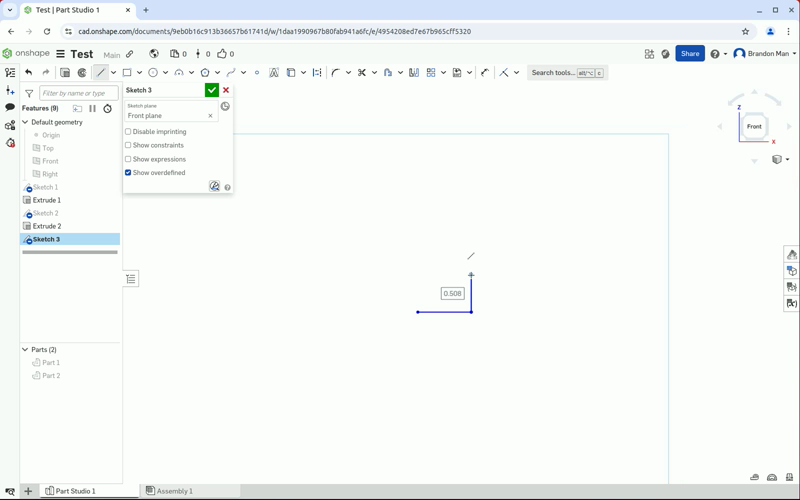
scroll(-6)
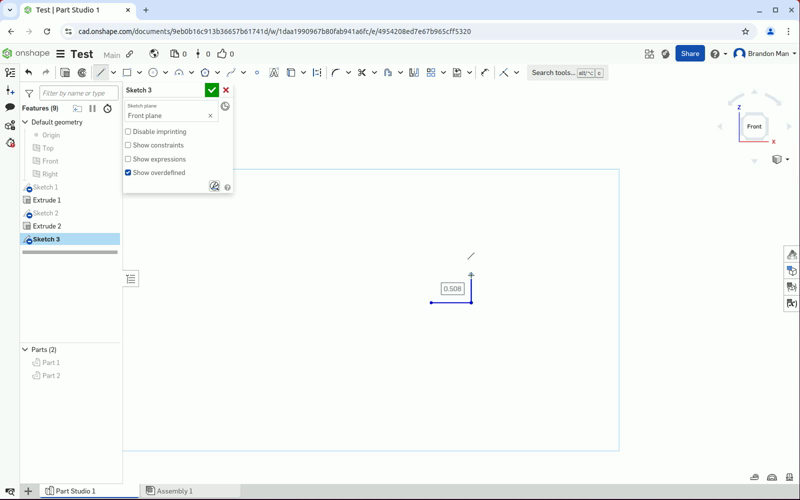
scroll(-6)
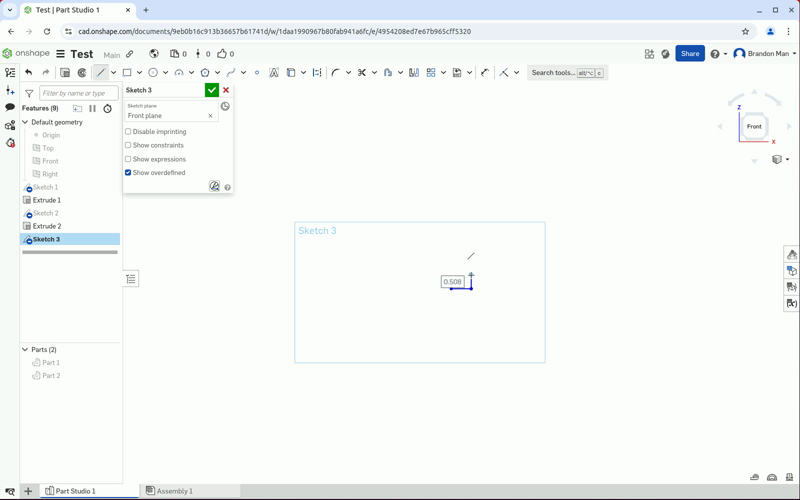
scroll(-6)
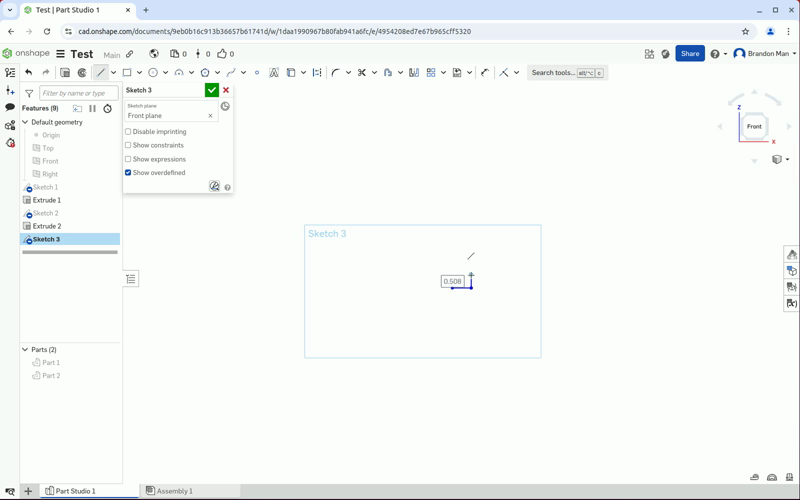
scroll(-6)
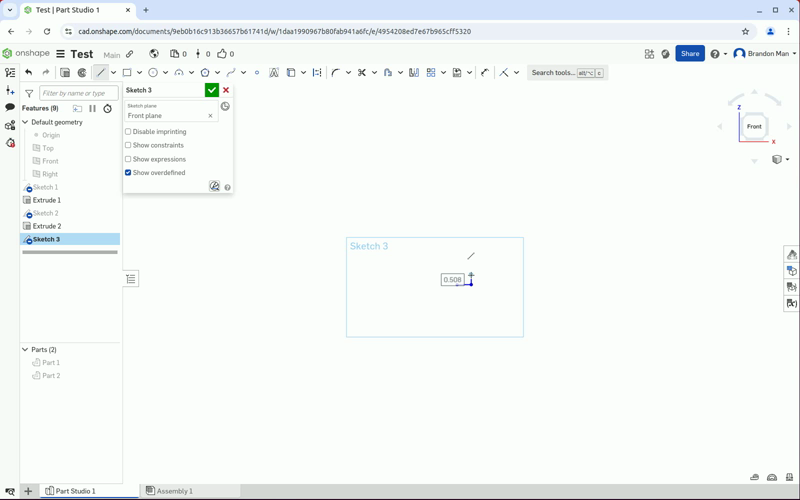
scroll(-6)
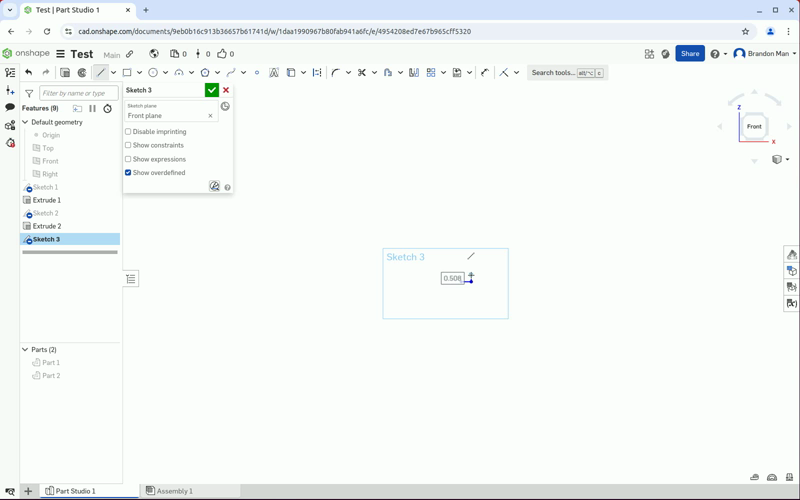
scroll(-6)
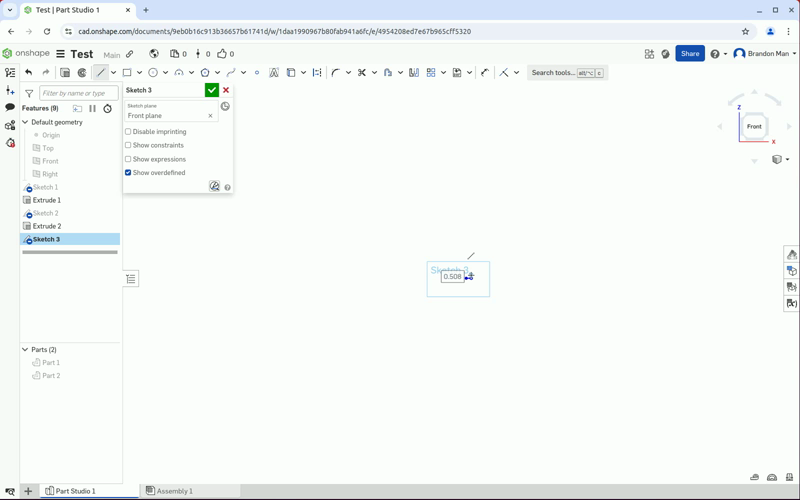
key_up(shift)
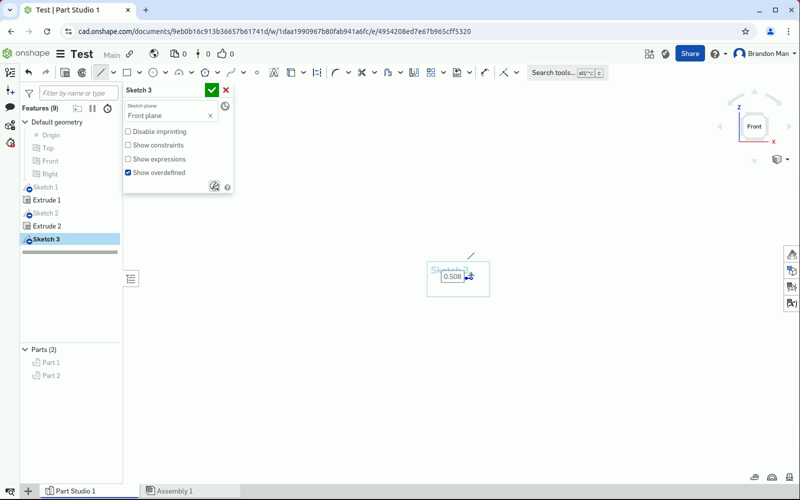
key_down(shift)
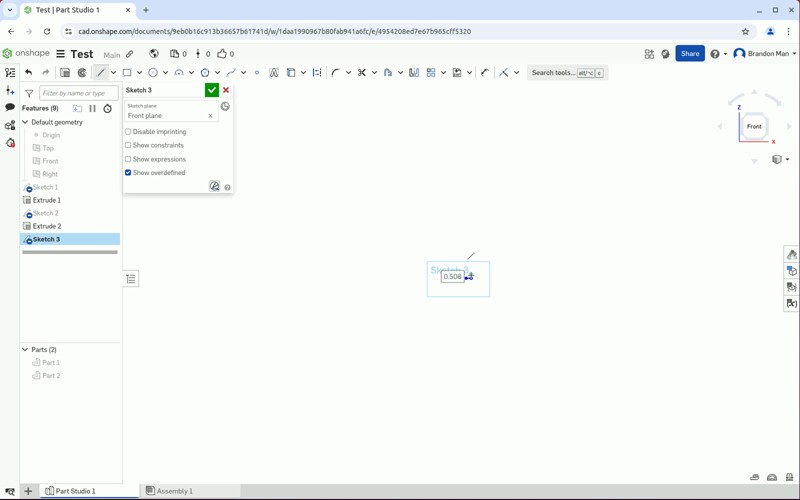
mouse_move(501, 274)
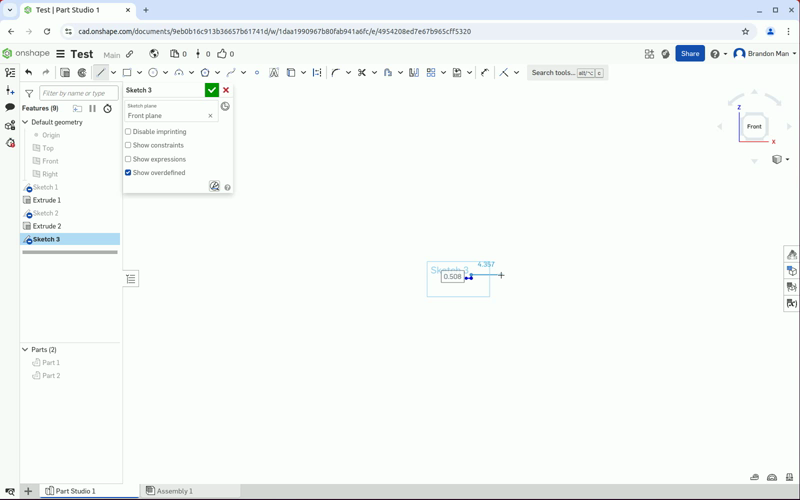
mouse_move(466, 274)
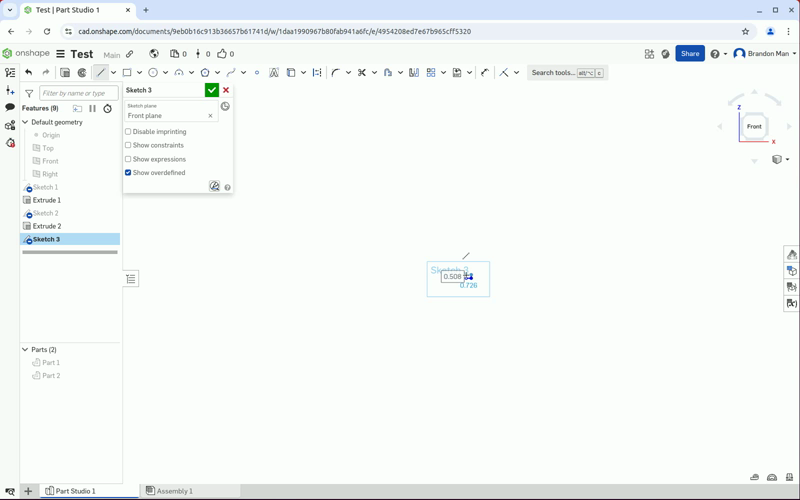
scroll(6)
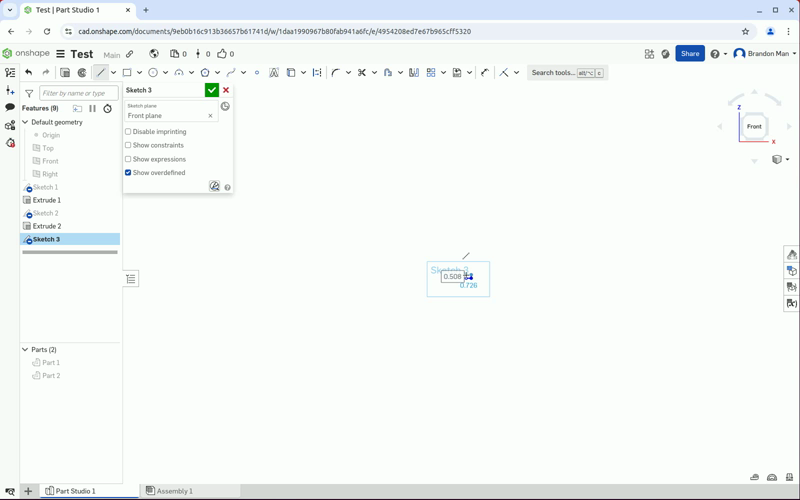
scroll(6)
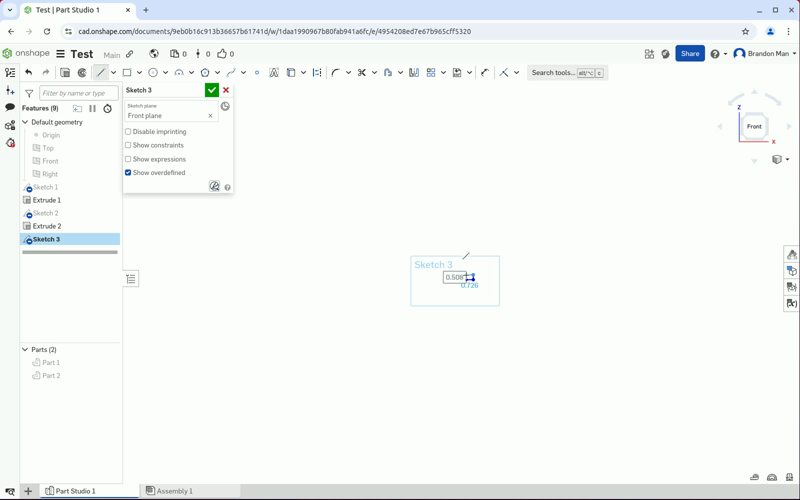
scroll(6)
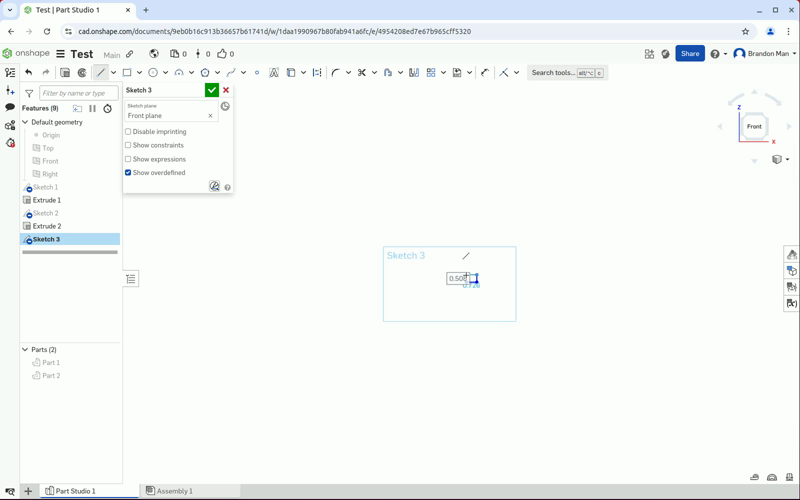
scroll(6)
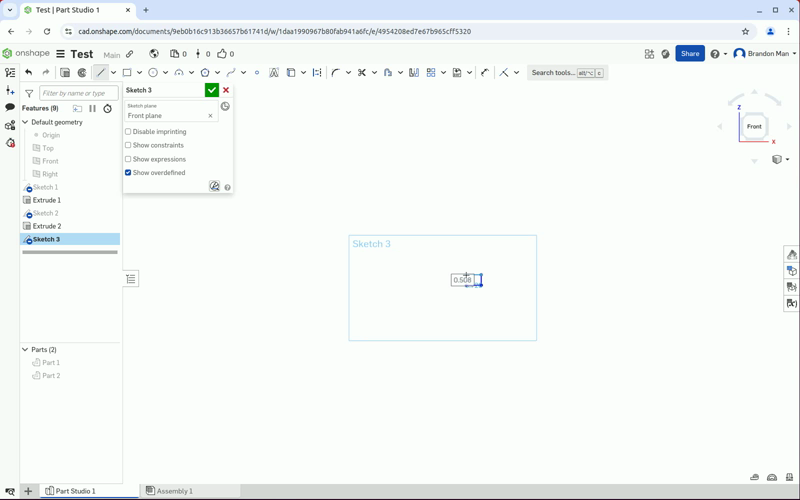
scroll(6)
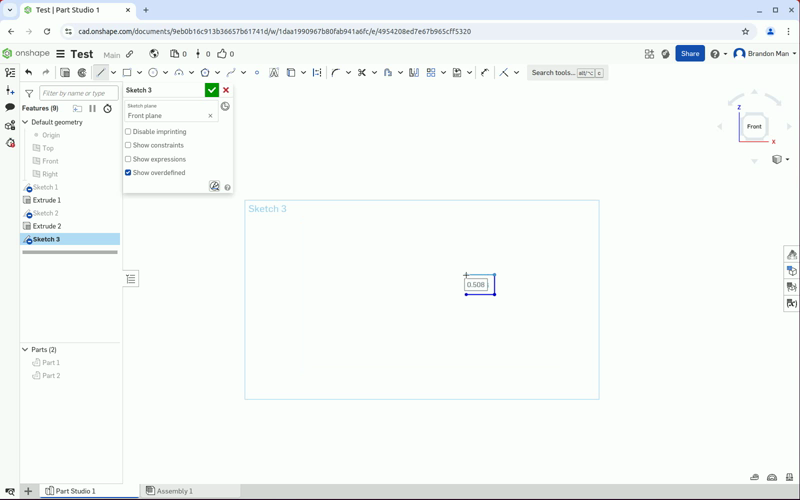
scroll(6)
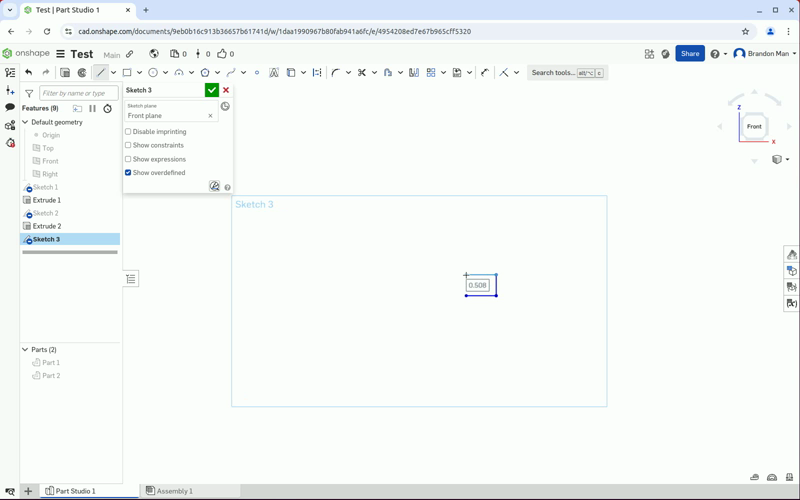
scroll(6)
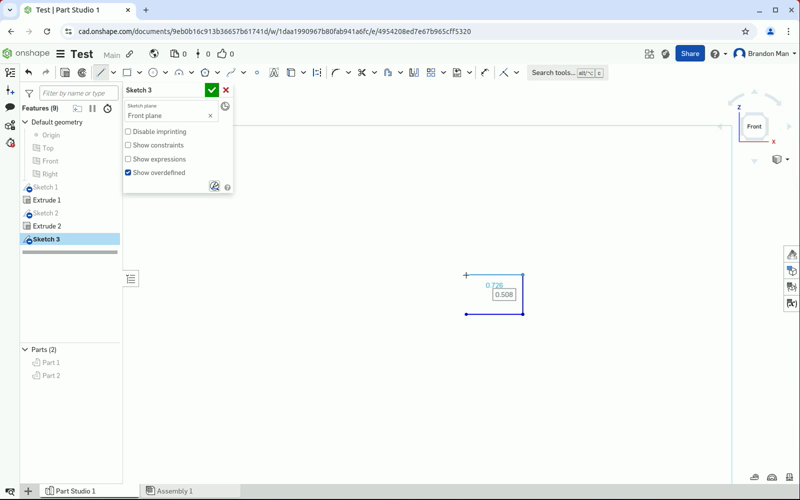
click(466, 274)
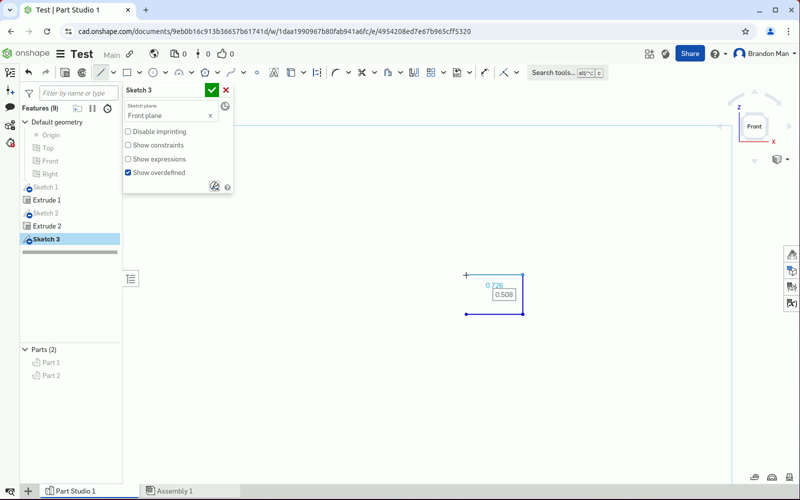
scroll(-6)
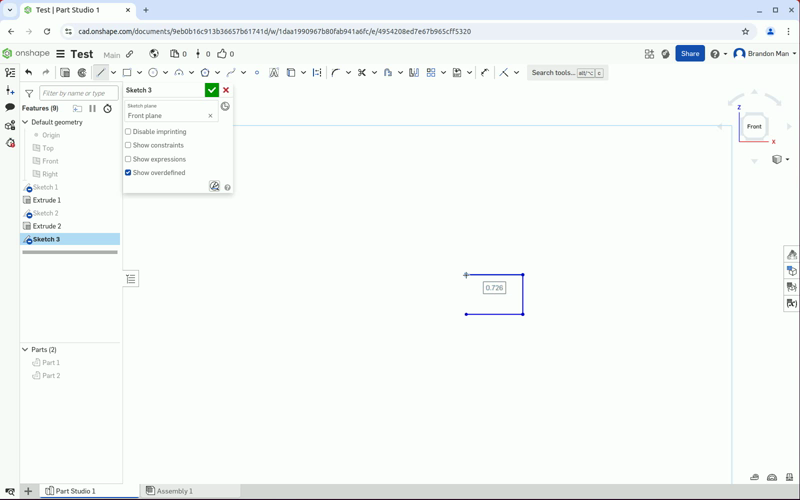
scroll(-6)
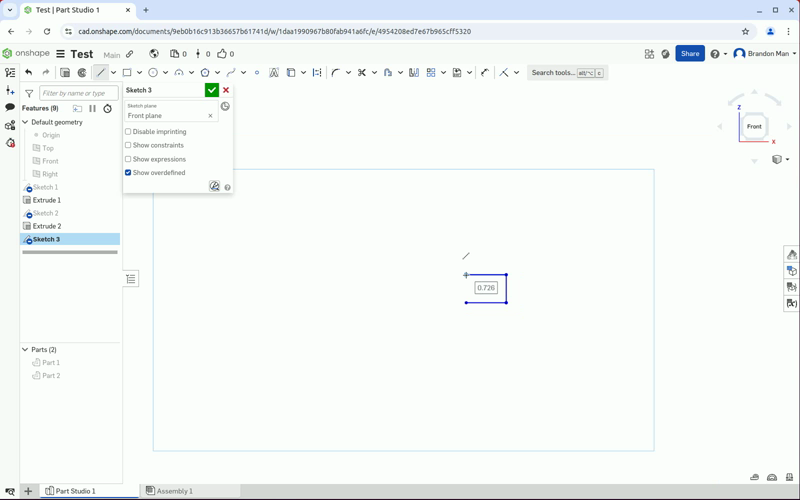
scroll(-6)
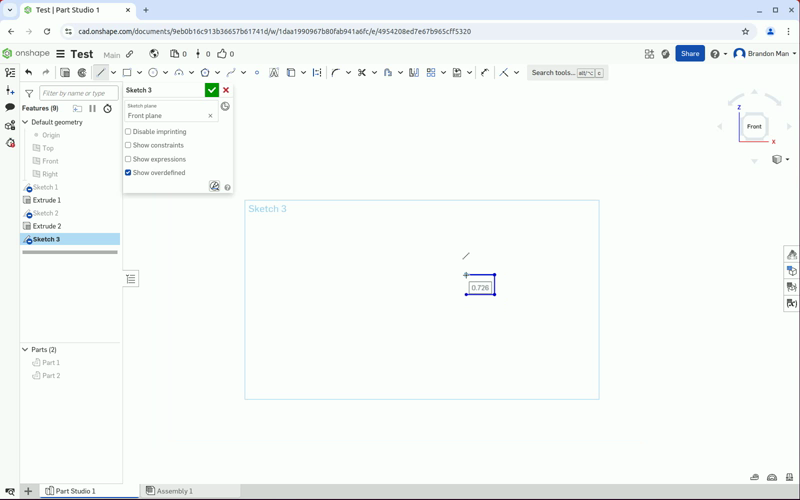
scroll(-6)
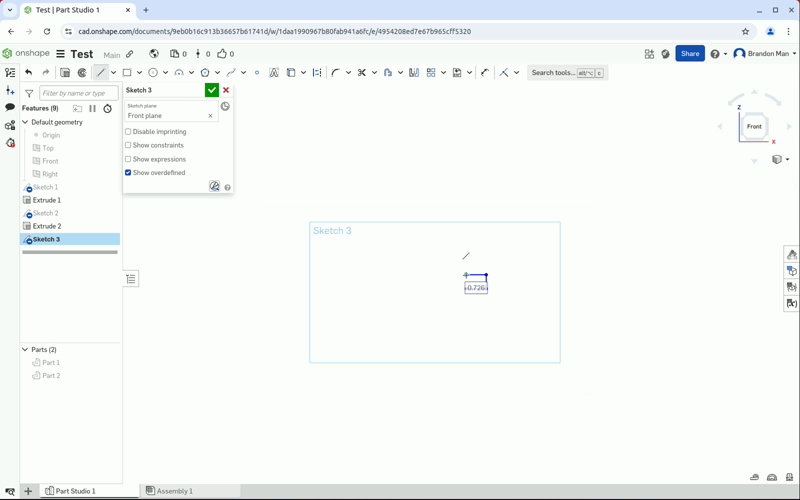
scroll(-6)
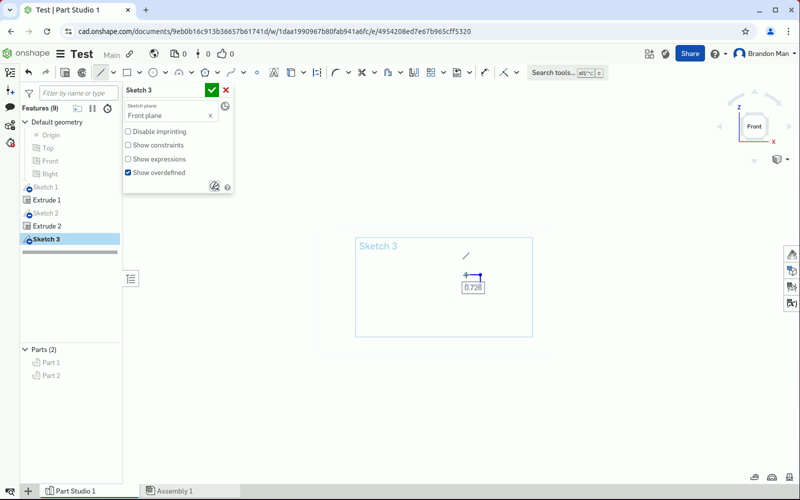
scroll(-6)
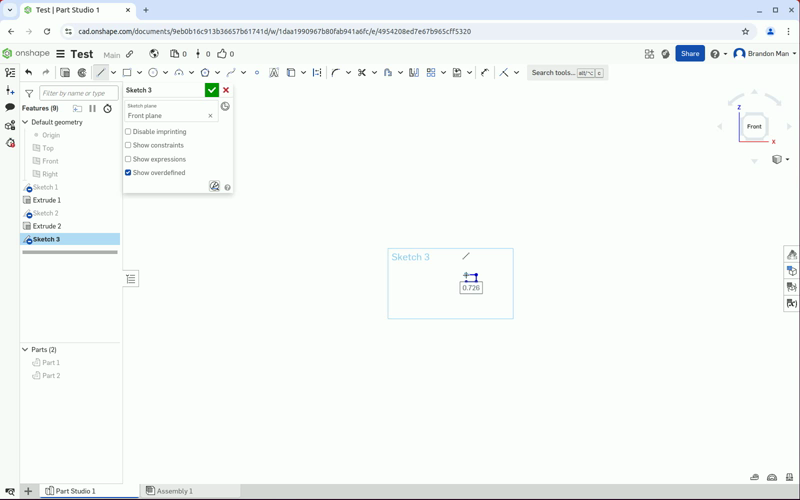
scroll(-6)
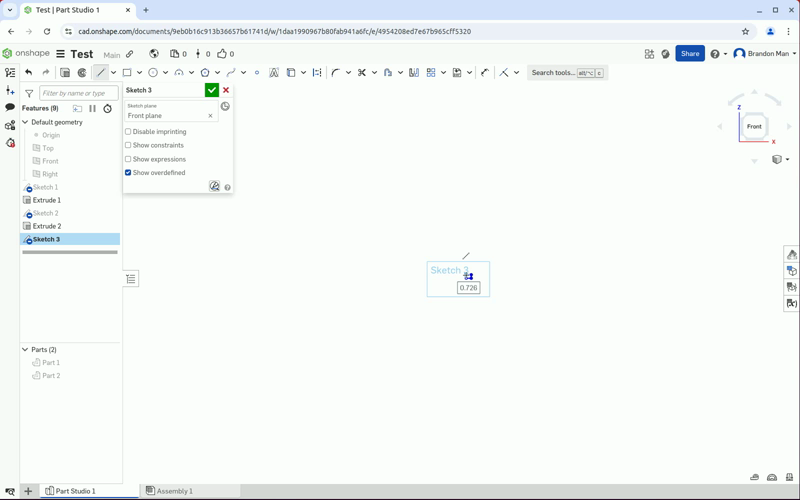
key_up(shift)
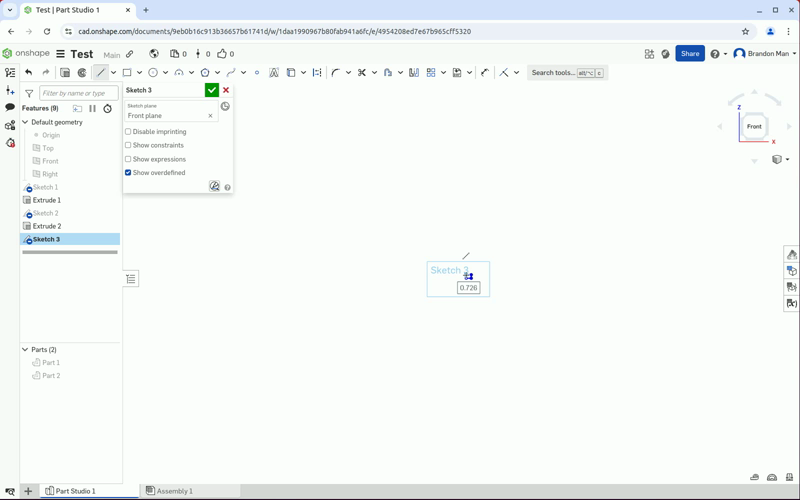
mouse_move(496, 274)
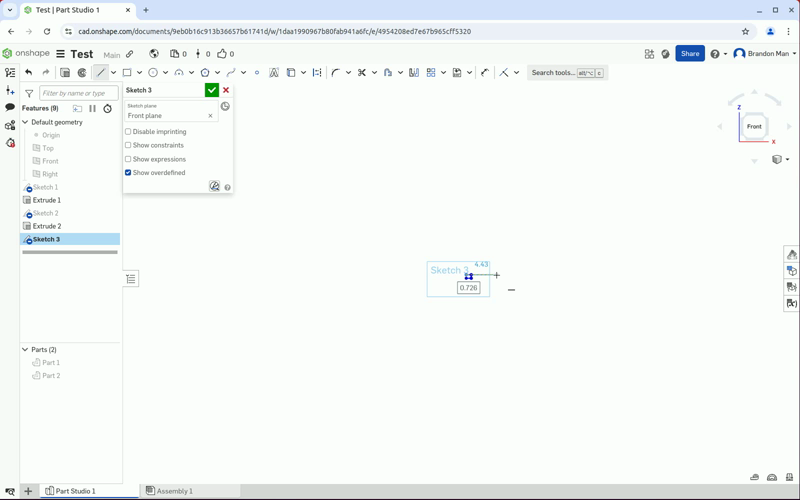
key_down(shift)
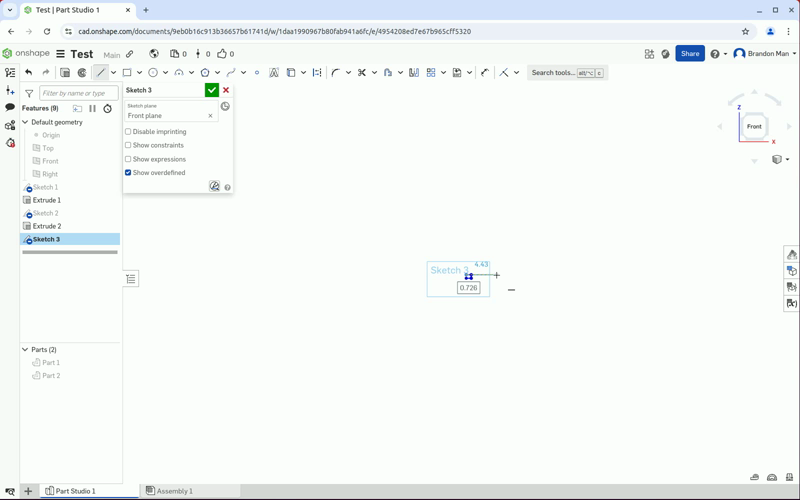
mouse_move(466, 278)
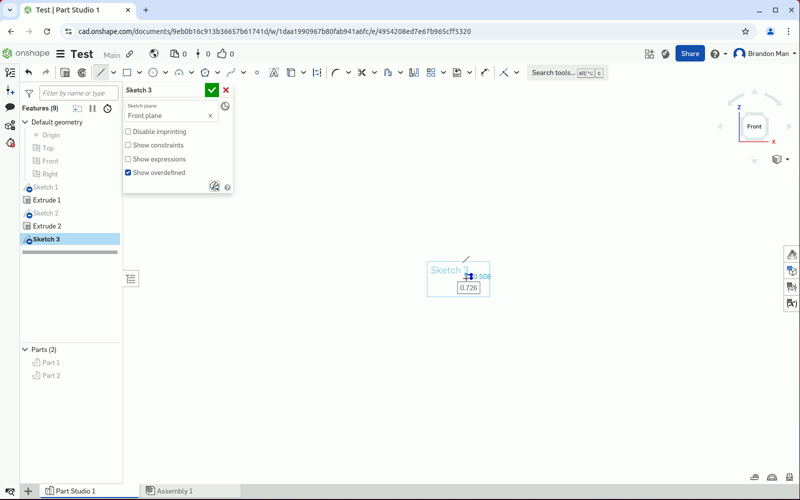
scroll(6)
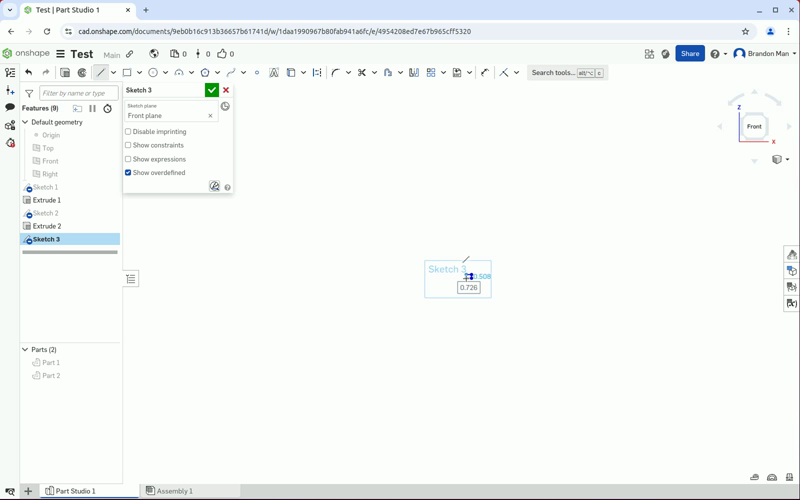
scroll(6)
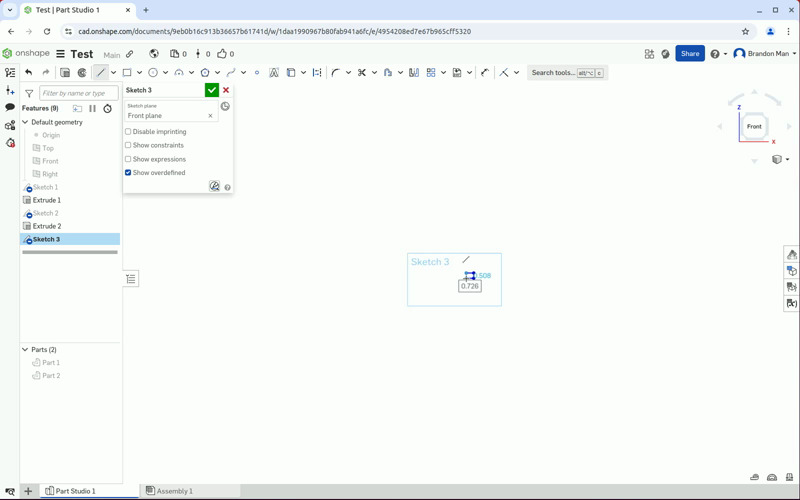
scroll(6)
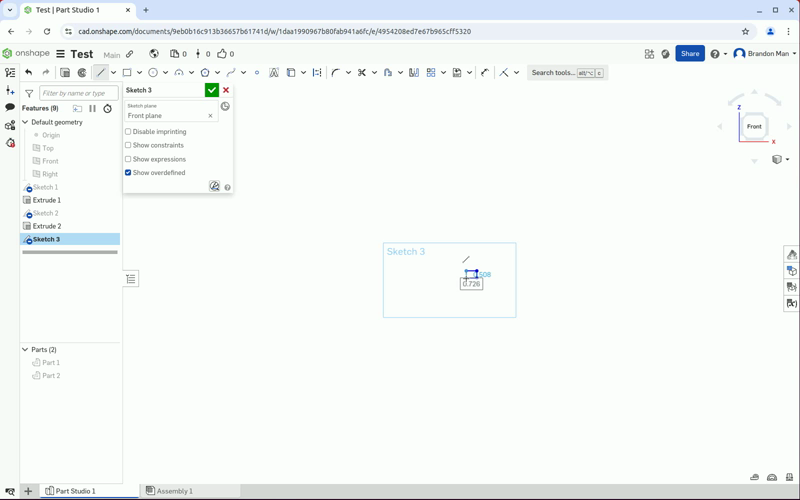
scroll(6)
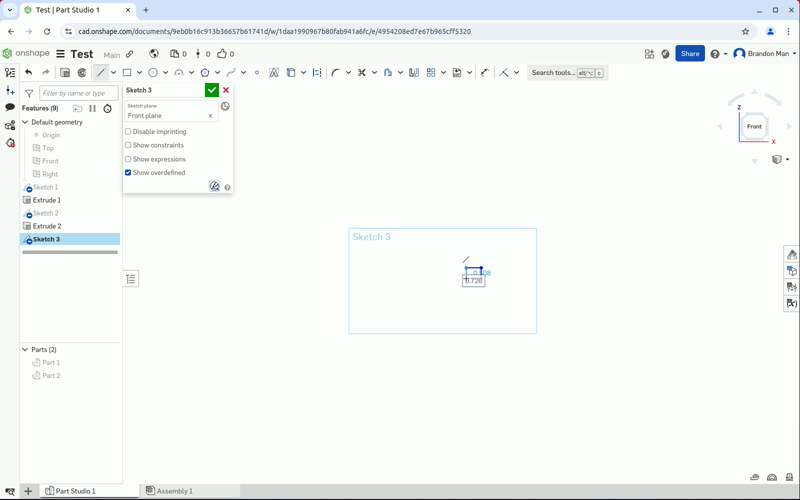
scroll(6)
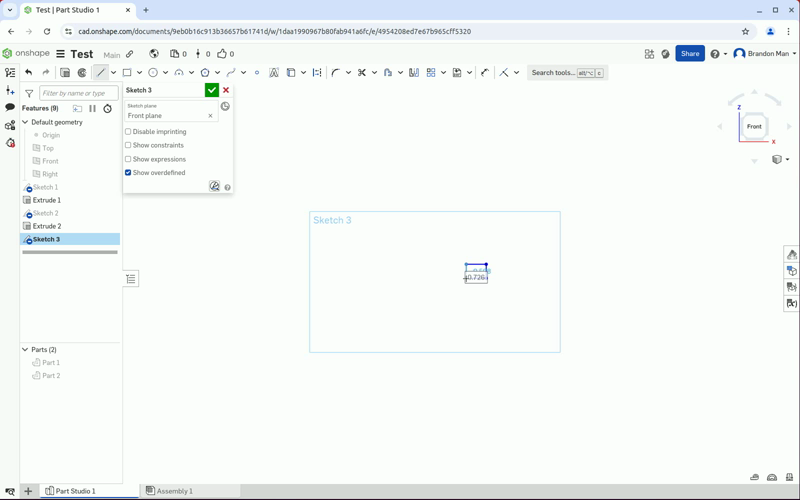
scroll(6)
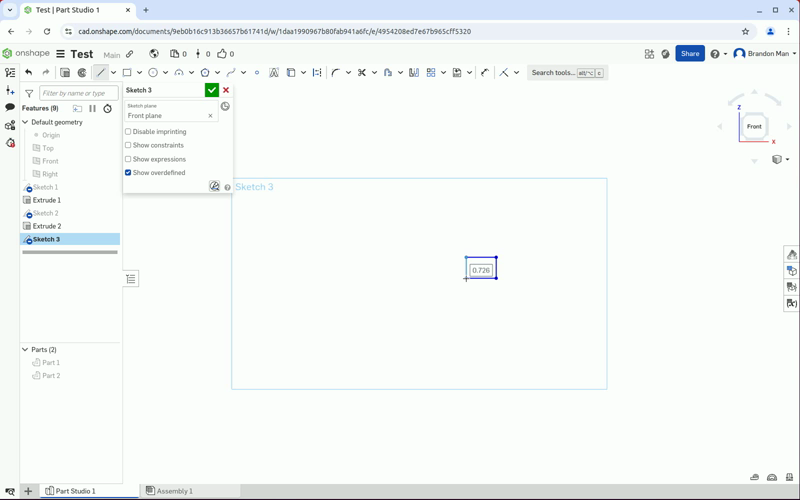
scroll(6)
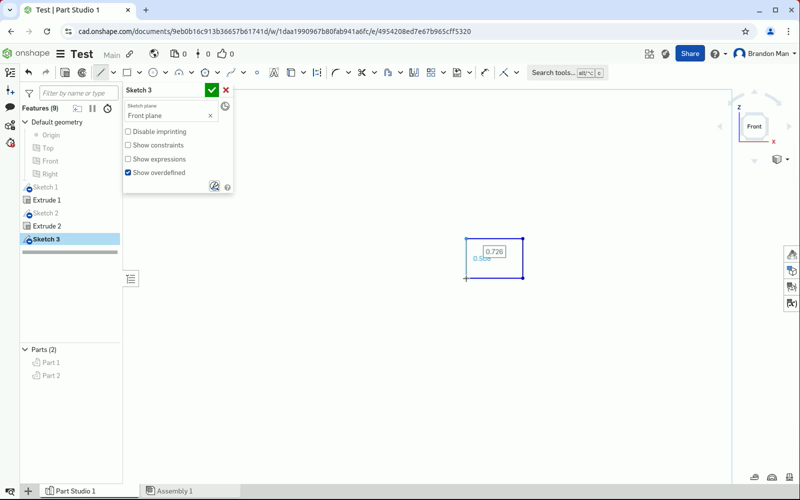
key_up(shift)
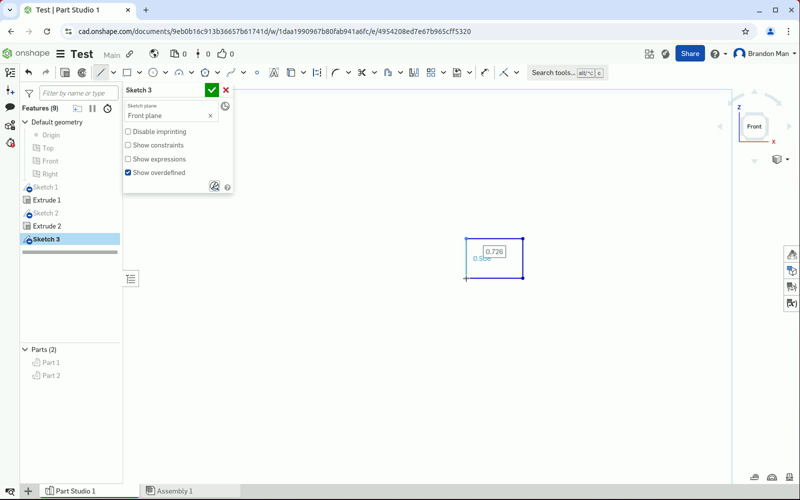
click(466, 278)
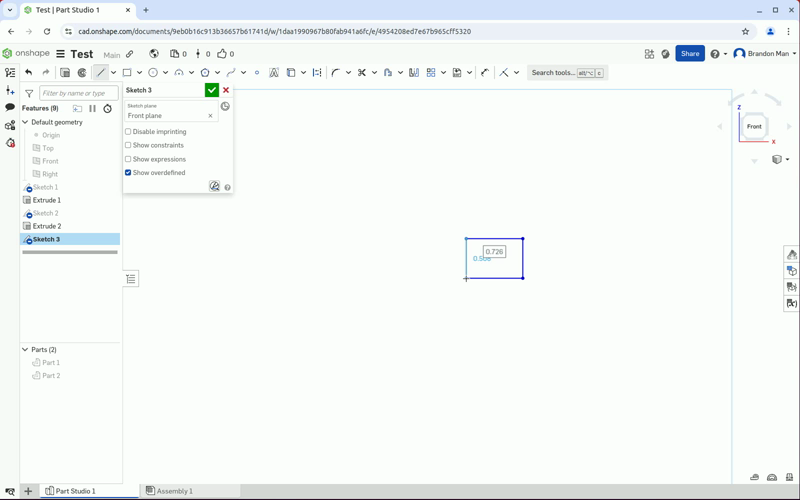
scroll(-6)
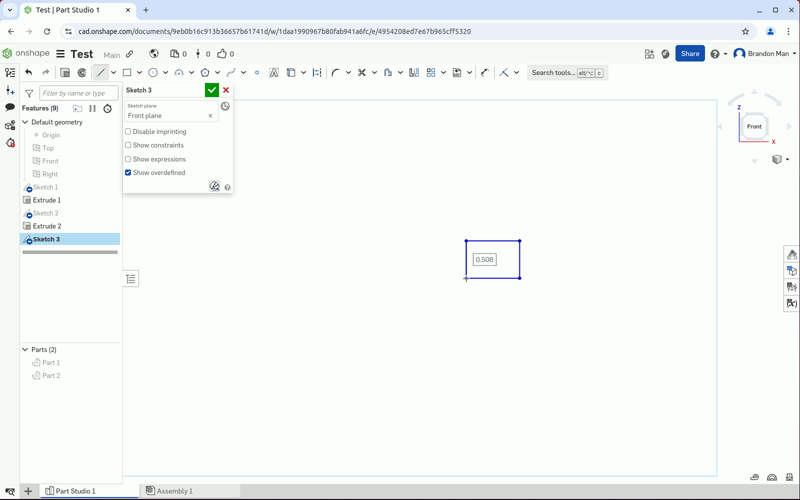
scroll(-6)
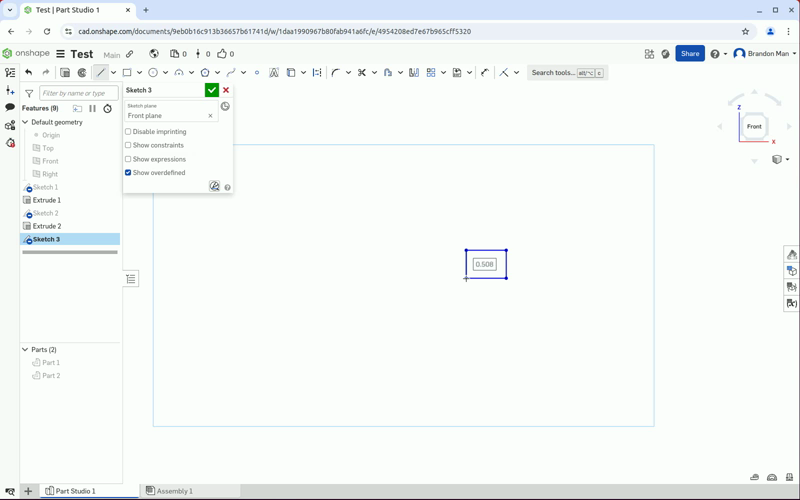
scroll(-6)
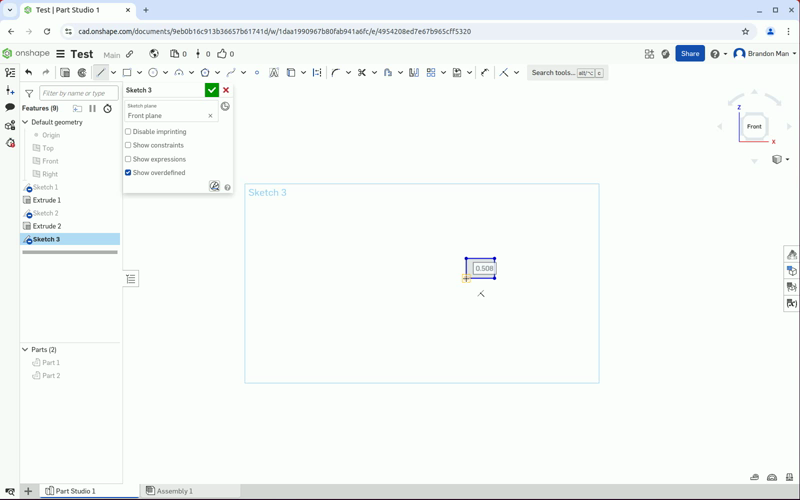
scroll(-6)
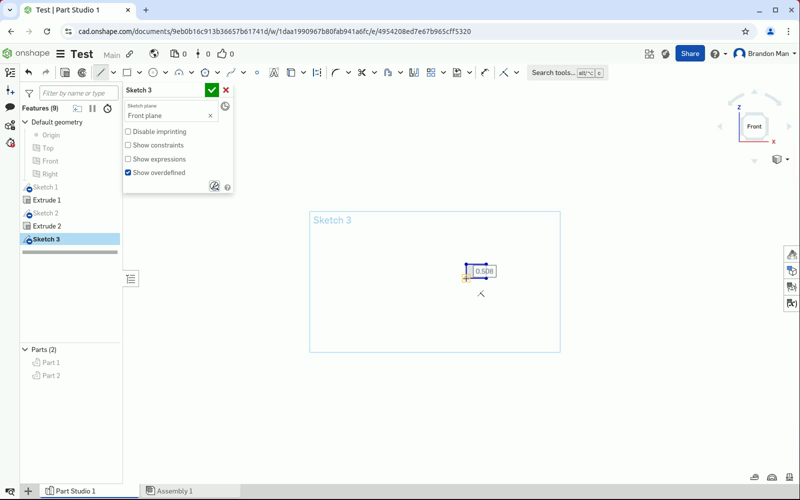
scroll(-6)
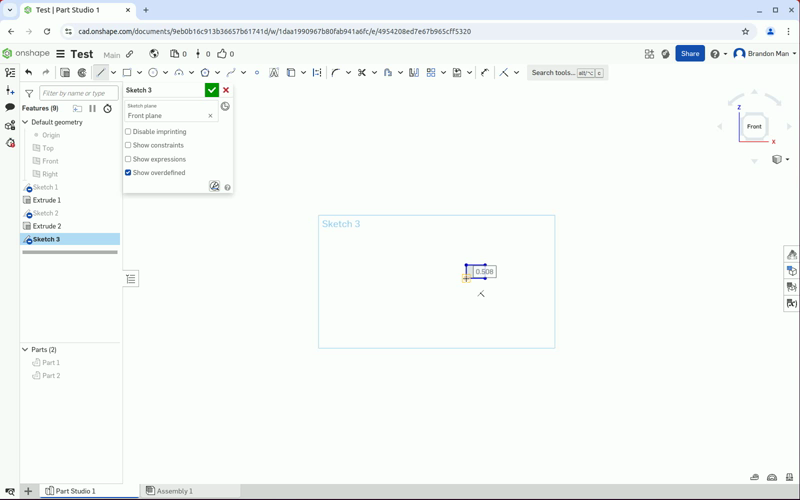
scroll(-6)
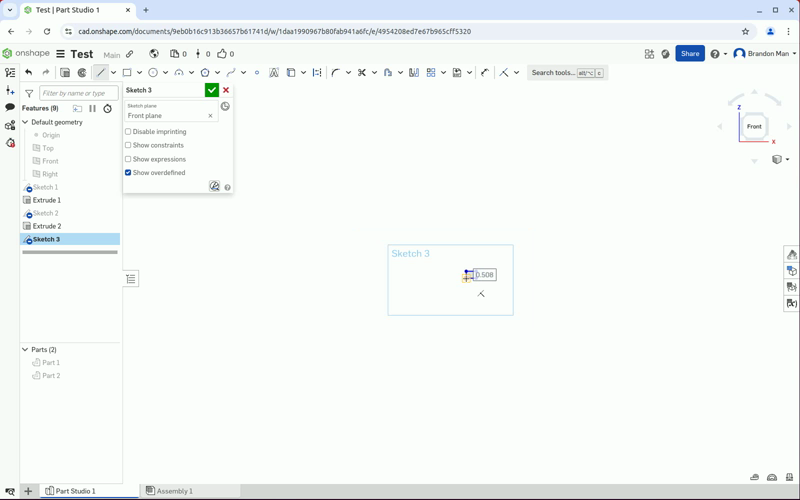
scroll(-6)
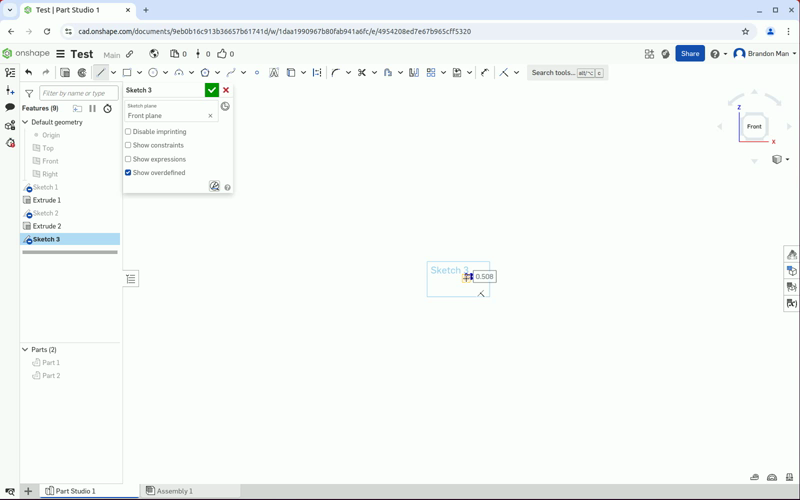
key(esc)
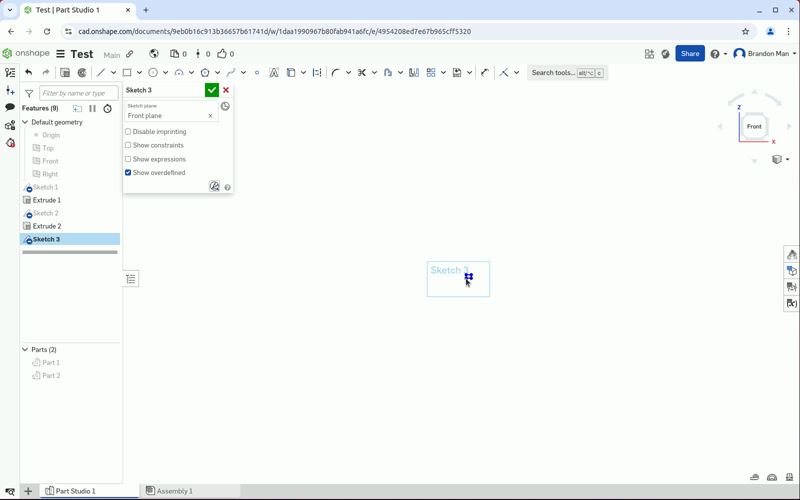
mouse_move(467, 274)
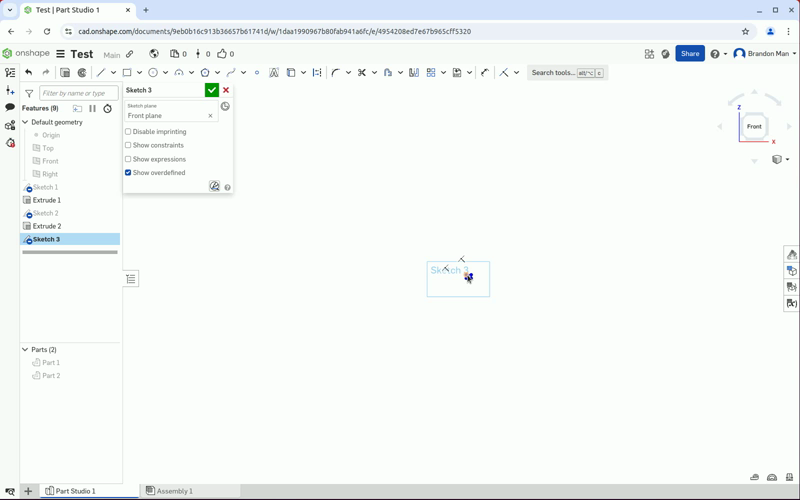
scroll(6)
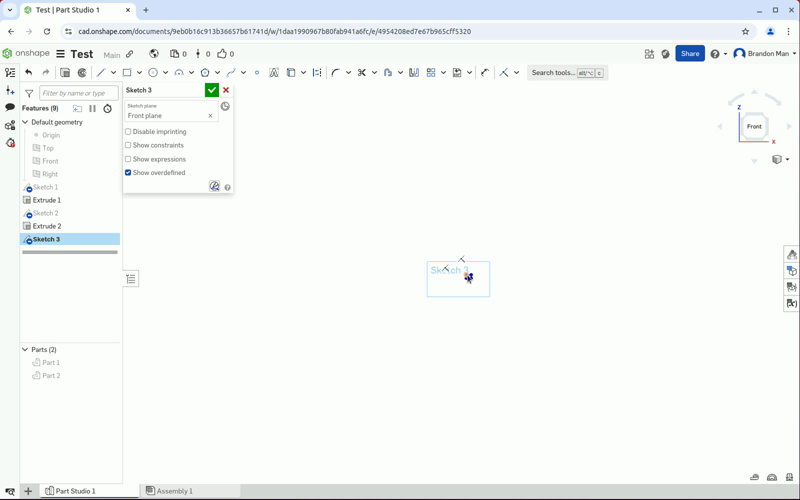
scroll(6)
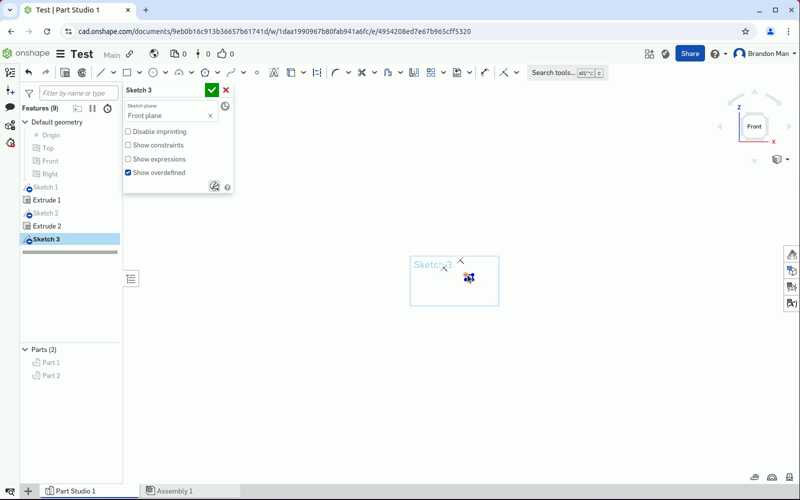
scroll(6)
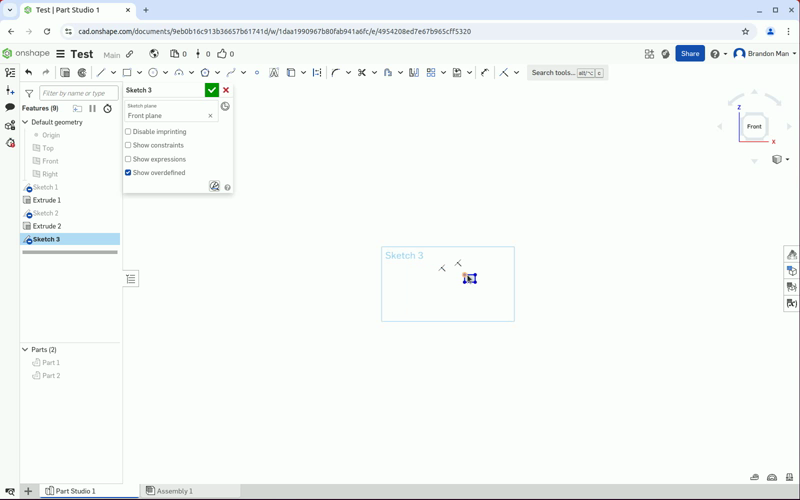
scroll(6)
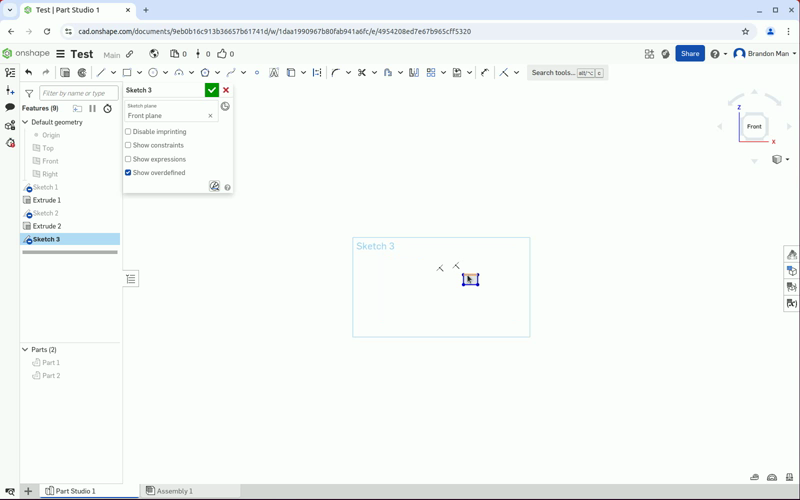
scroll(6)
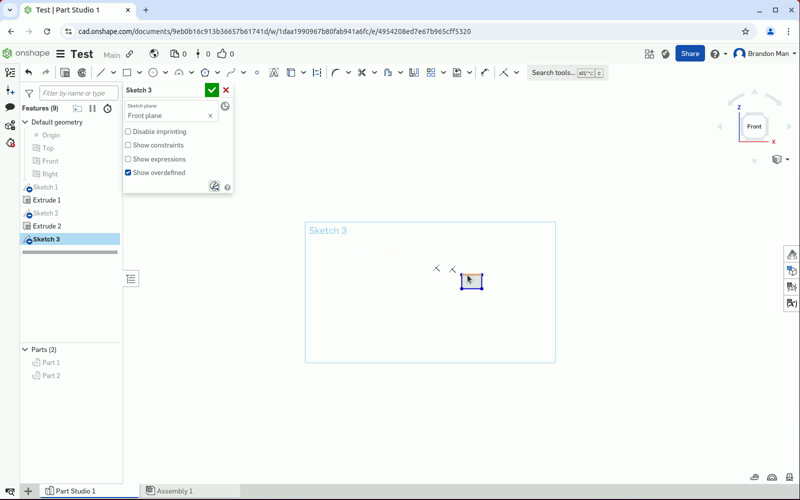
scroll(6)
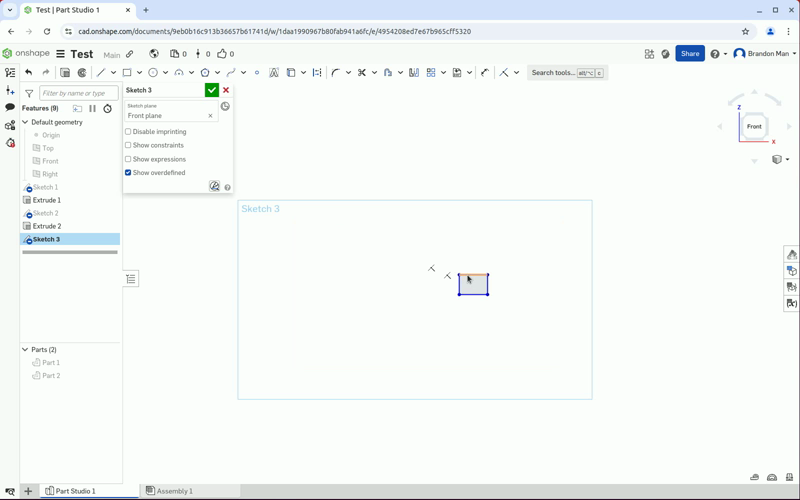
scroll(6)
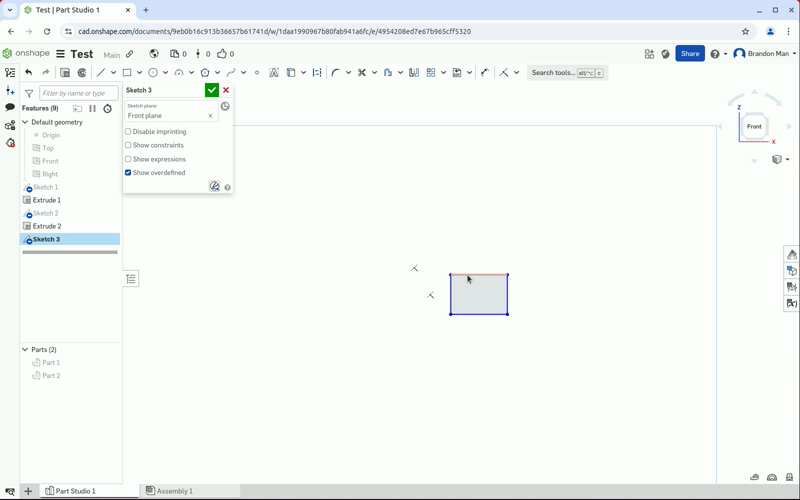
click(467, 274)
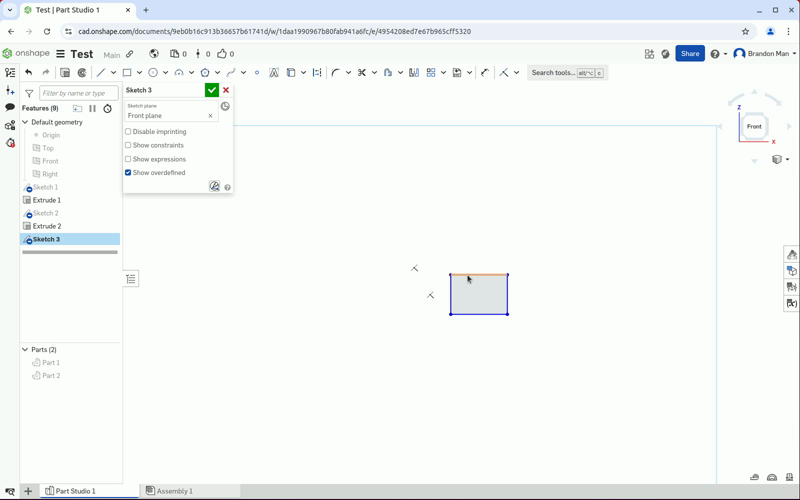
scroll(-6)
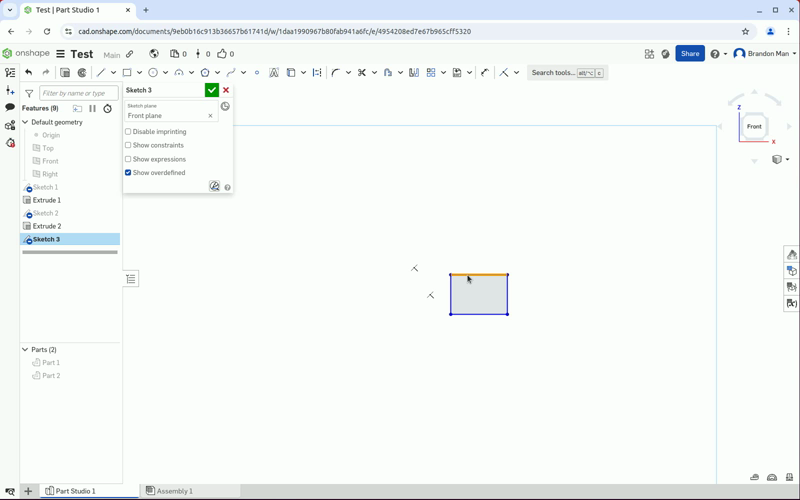
scroll(-6)
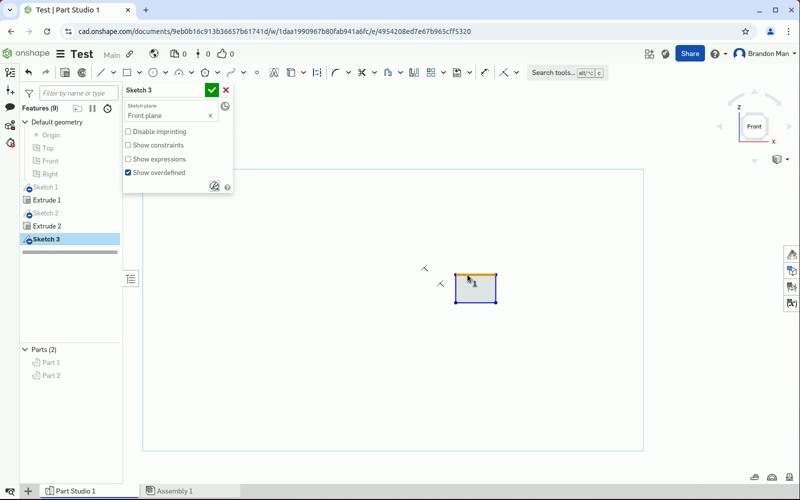
scroll(-6)
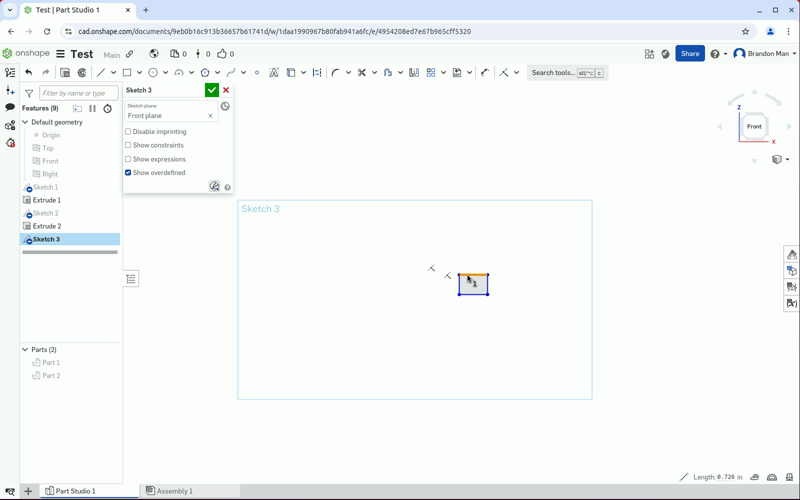
scroll(-6)
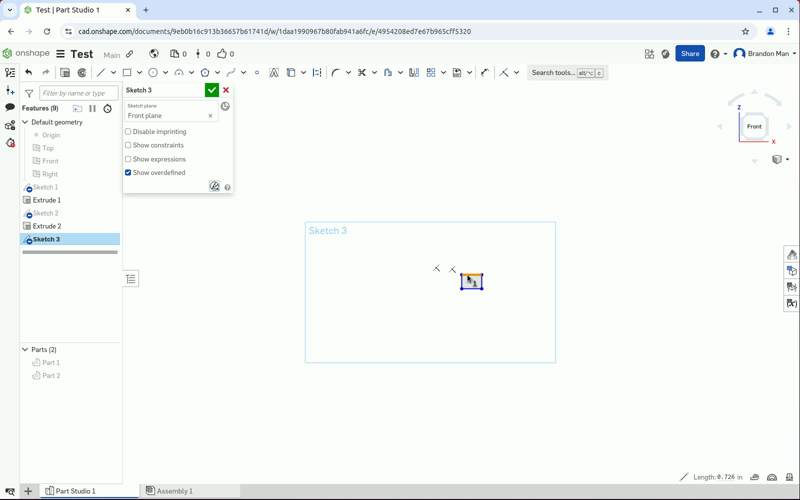
scroll(-6)
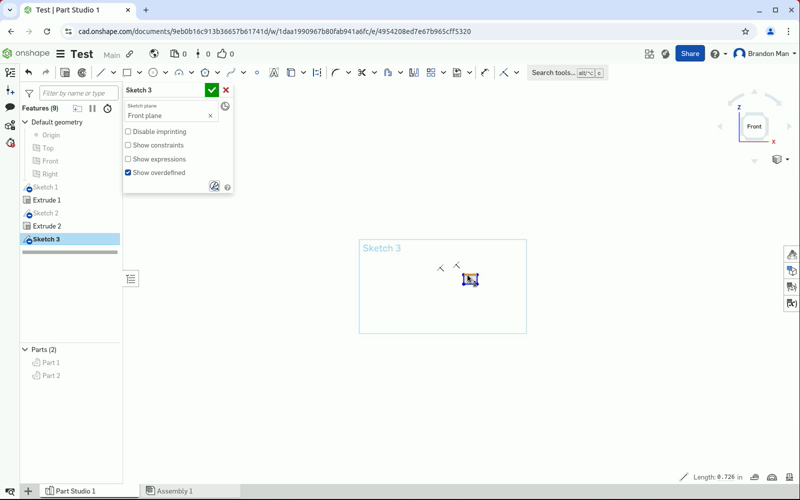
scroll(-6)
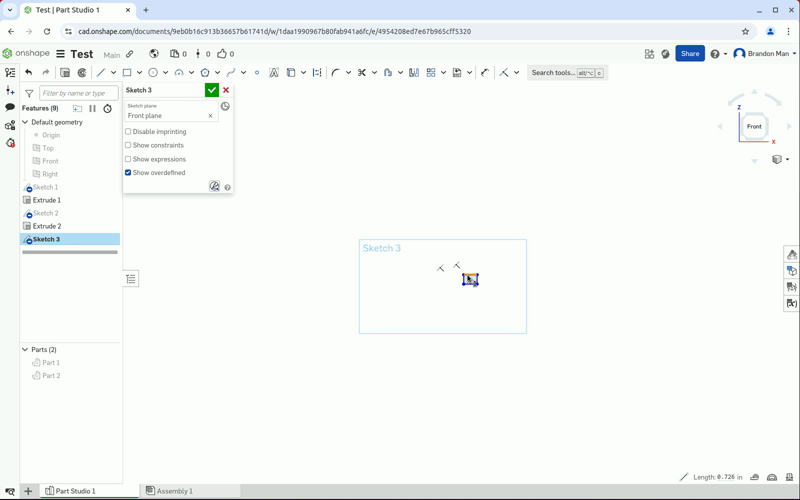
scroll(-6)
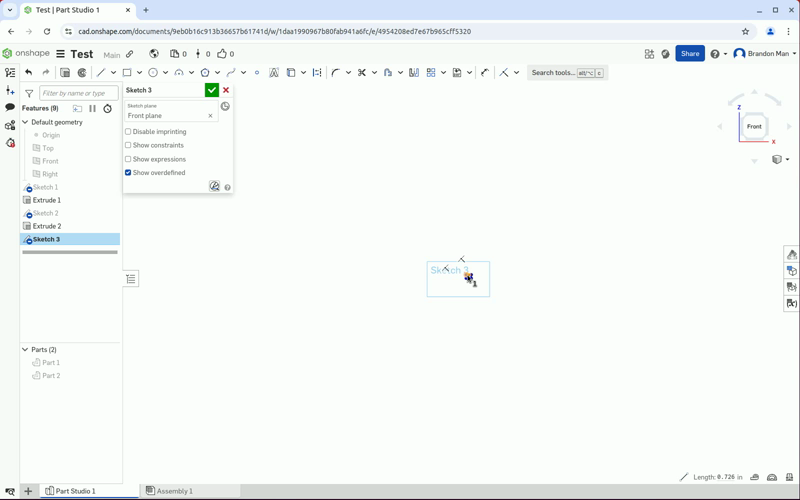
mouse_move(73, 352)
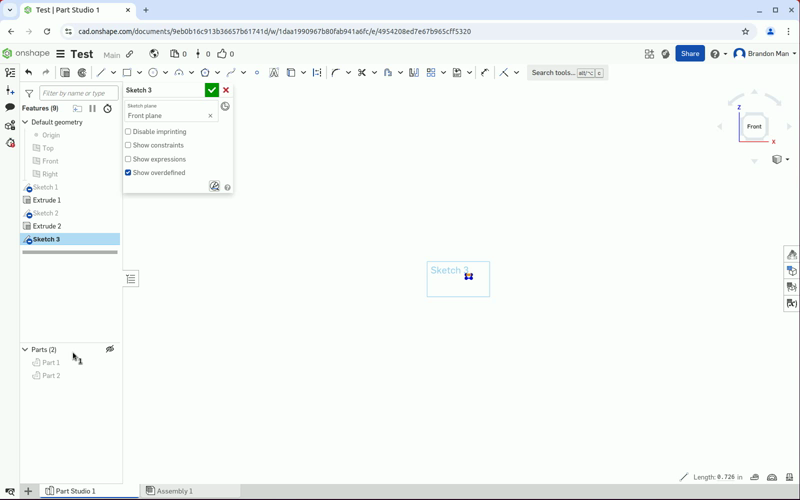
key(shift+y)
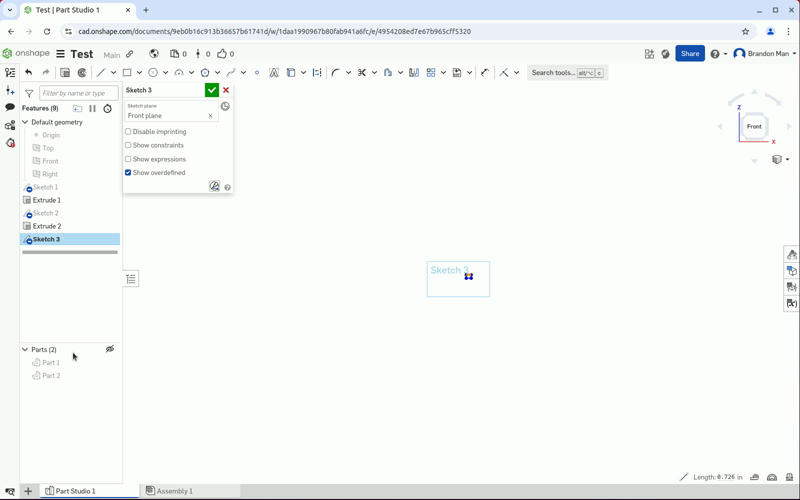
key(shift+e)
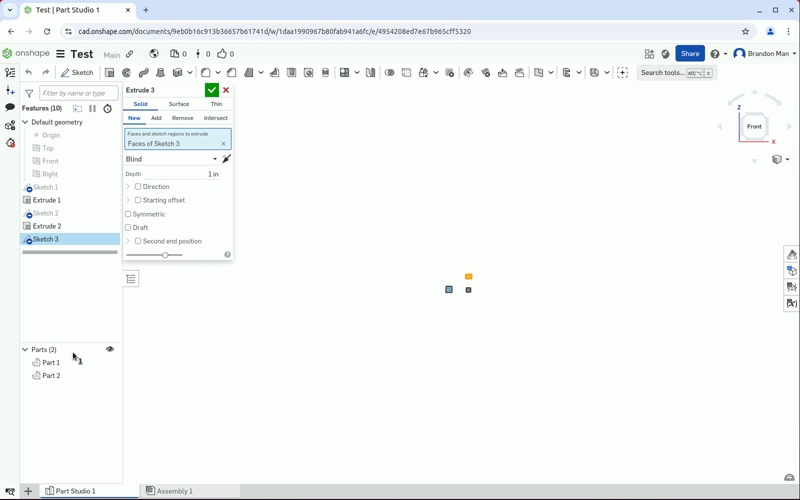
mouse_move(143, 106)
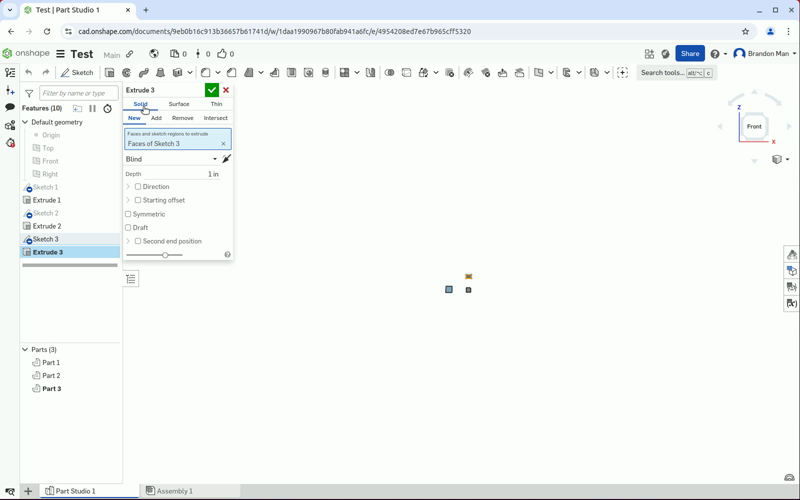
click(143, 106)
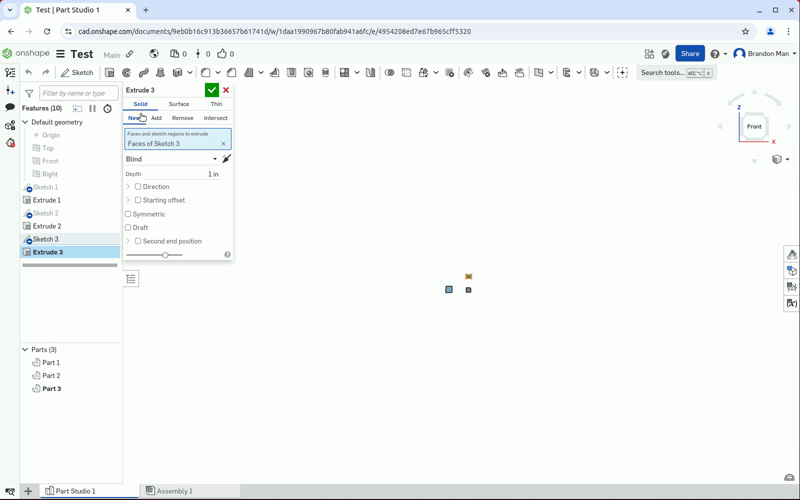
mouse_move(137, 120)
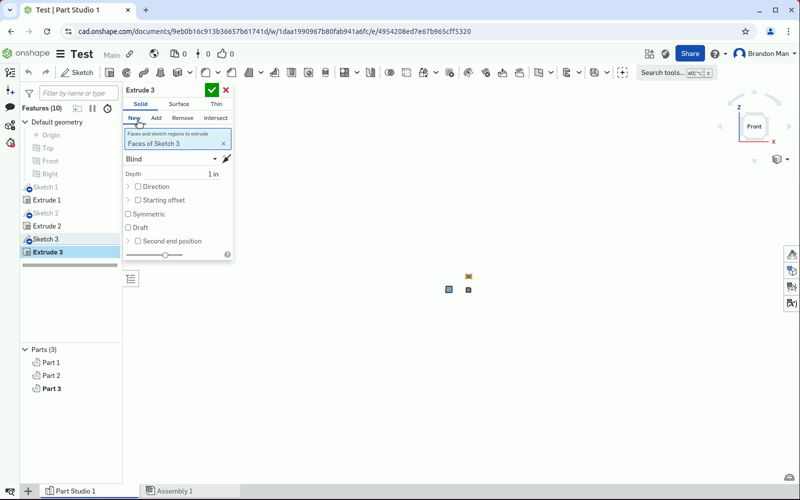
click(137, 120)
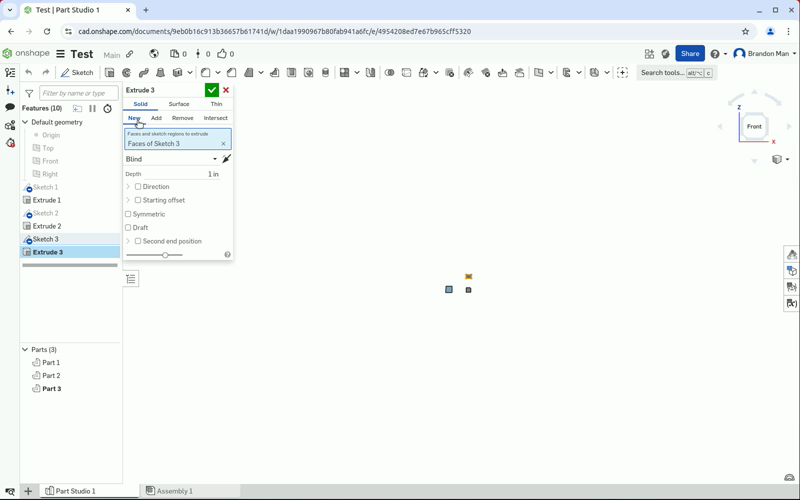
key(tab, 4)
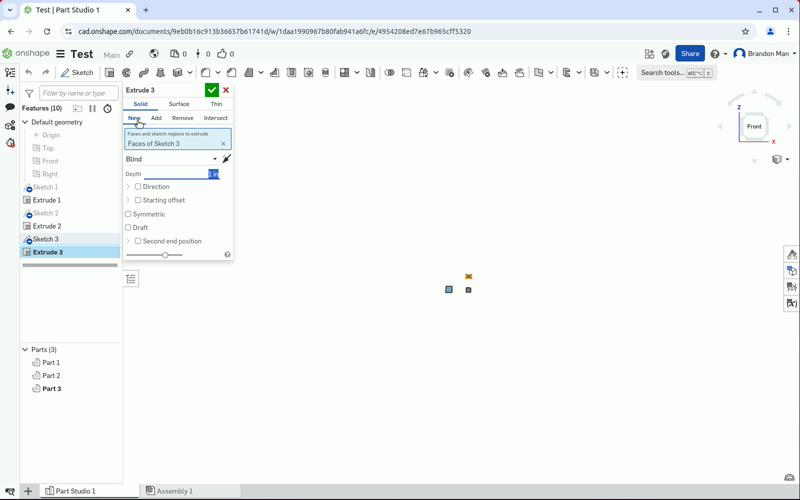
text(23.108)
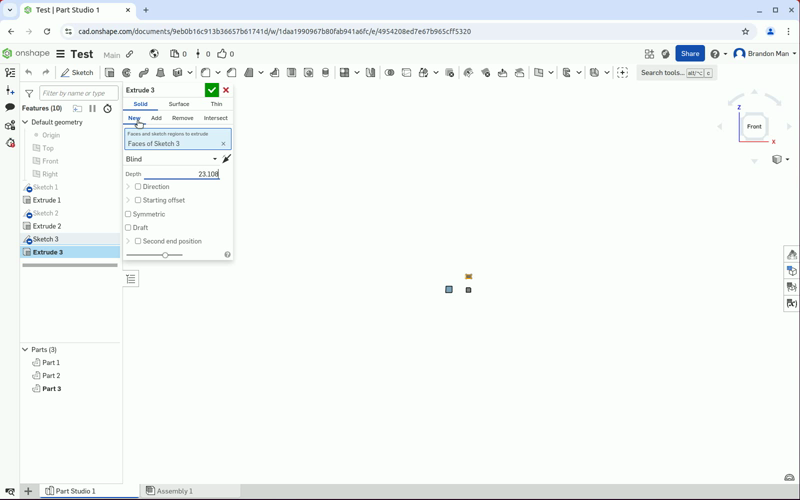
key(enter)
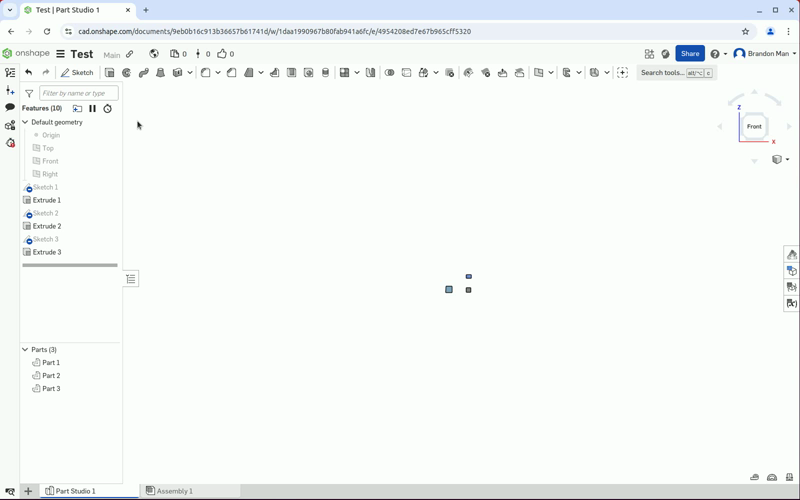
key(shift+h)
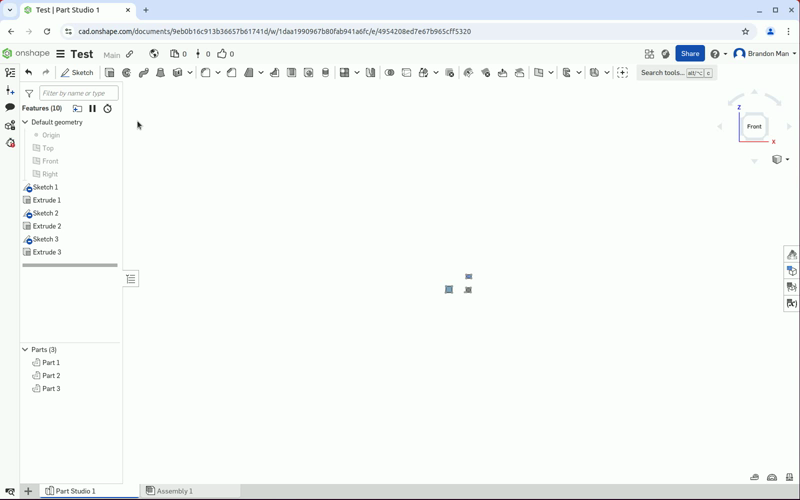
key(shift+h)
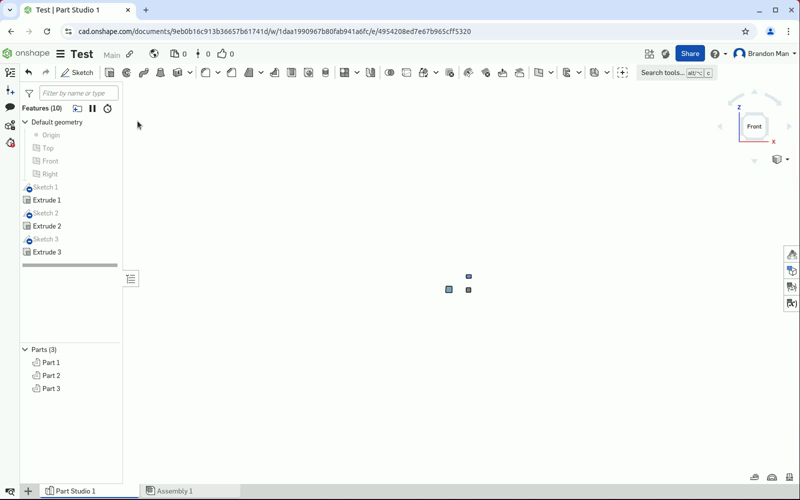
mouse_move(73, 189)
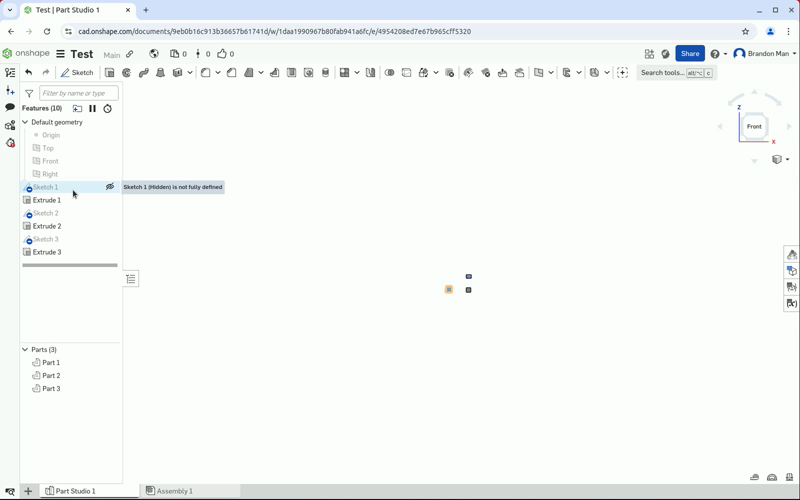
click(73, 189)
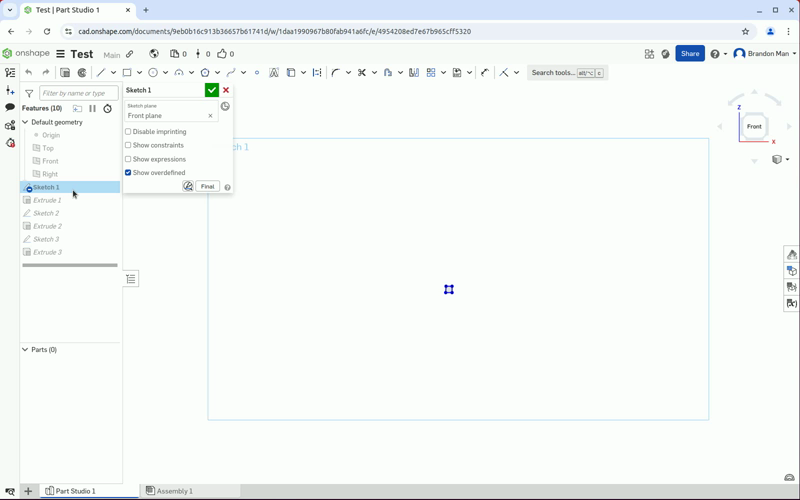
mouse_move(229, 92)
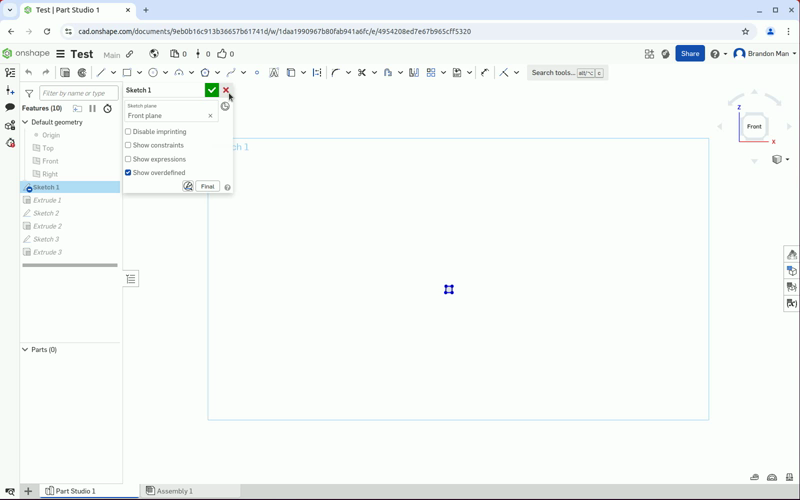
click(229, 92)
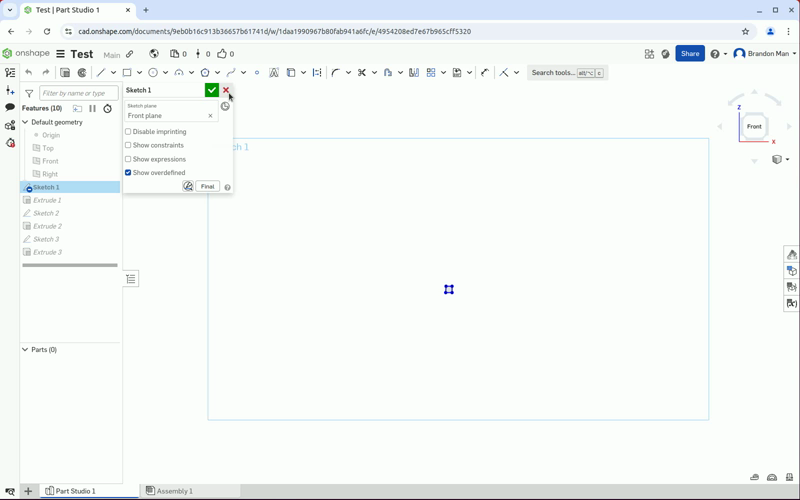
key(shift+s)
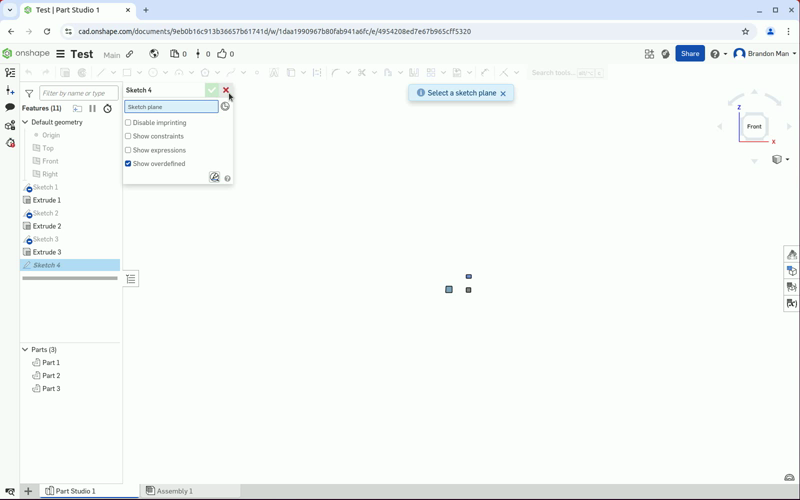
mouse_move(73, 163)
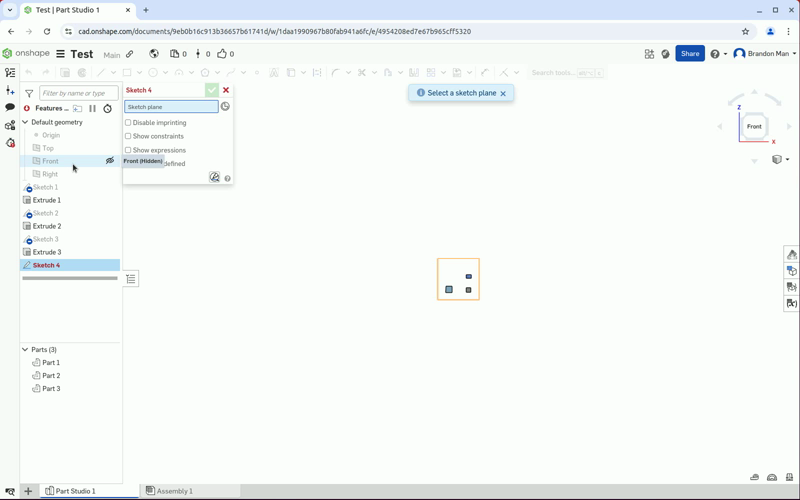
click(73, 163)
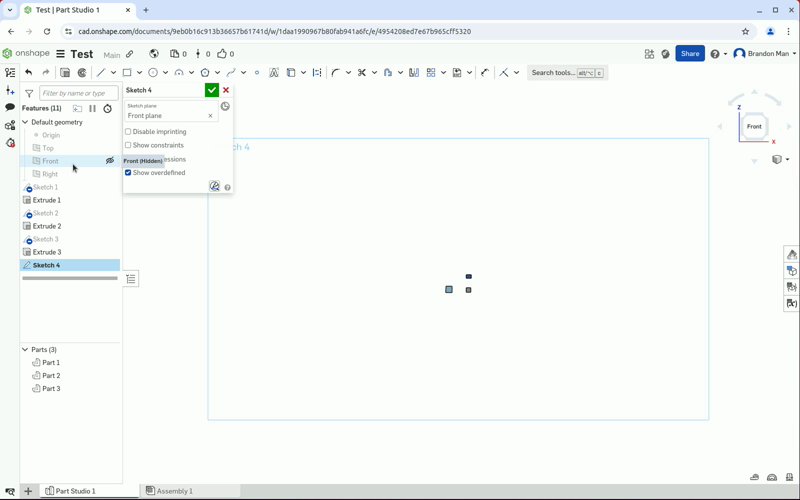
mouse_move(73, 352)
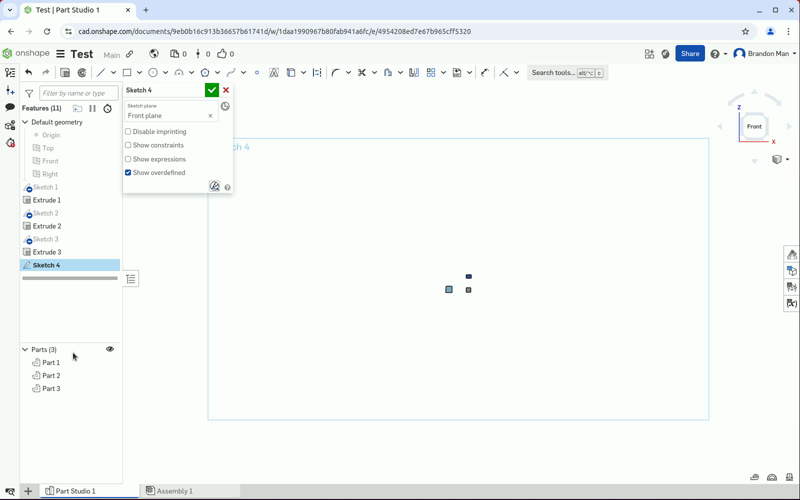
key(y)
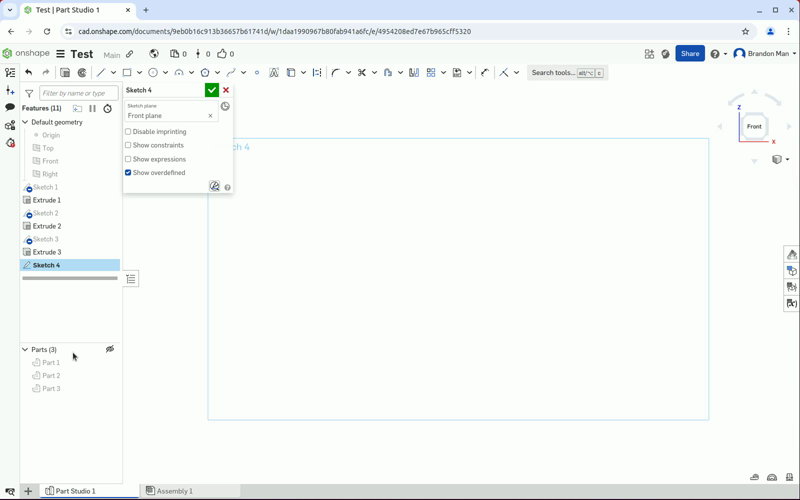
key(l)
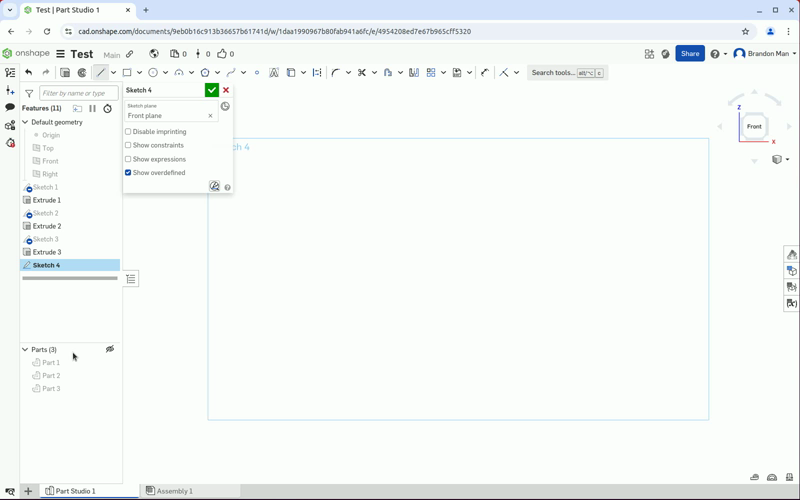
key_down(shift)
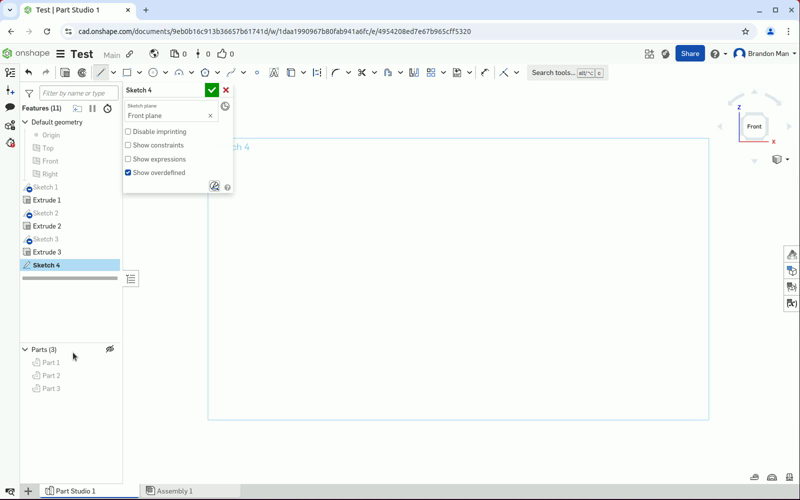
mouse_move(452, 278)
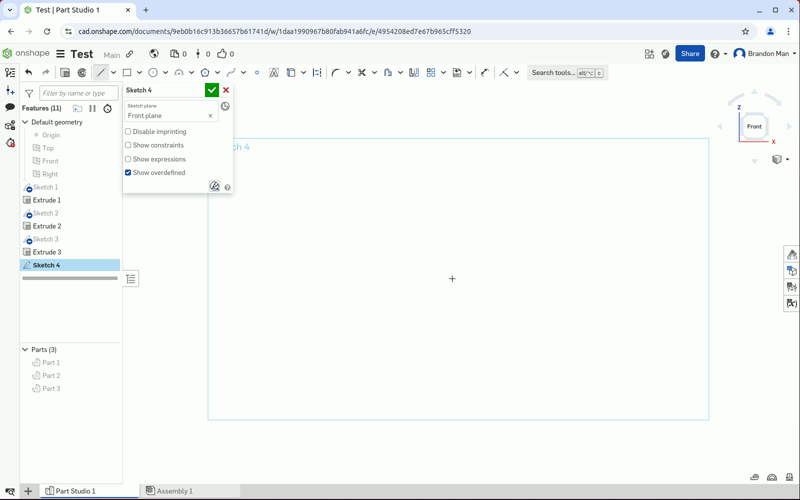
click(452, 278)
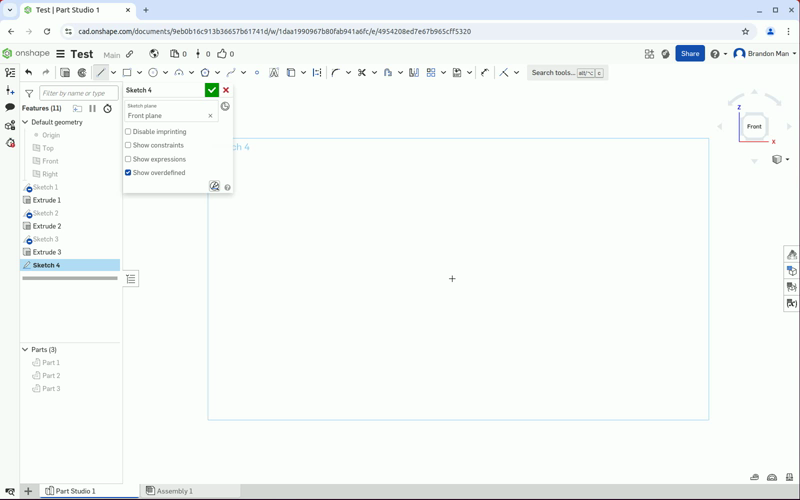
key_up(shift)
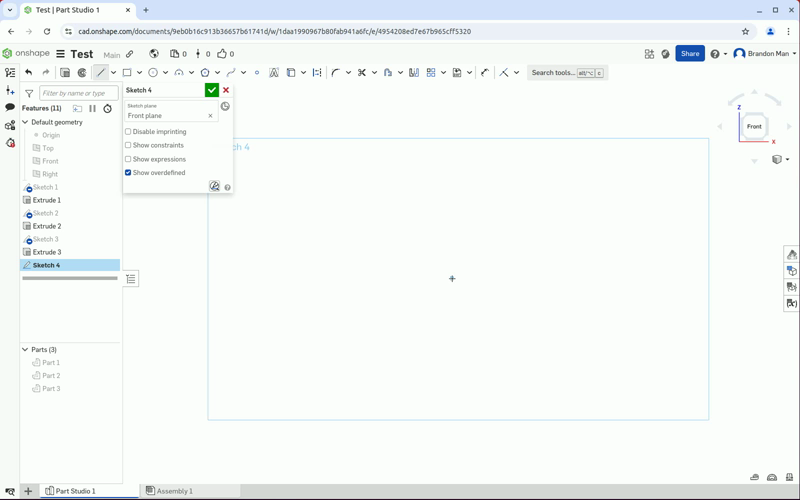
key_down(shift)
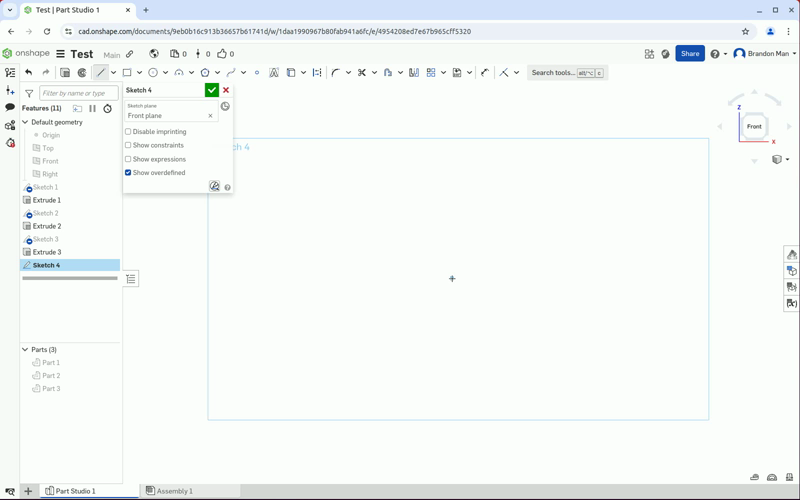
mouse_move(482, 278)
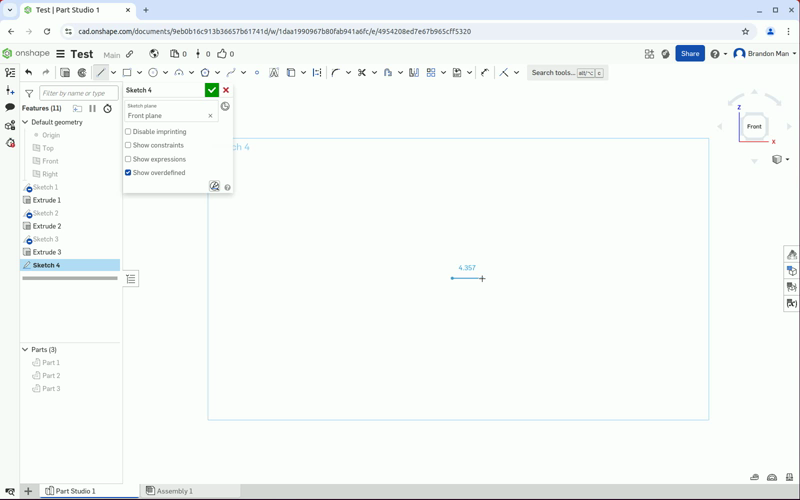
mouse_move(457, 278)
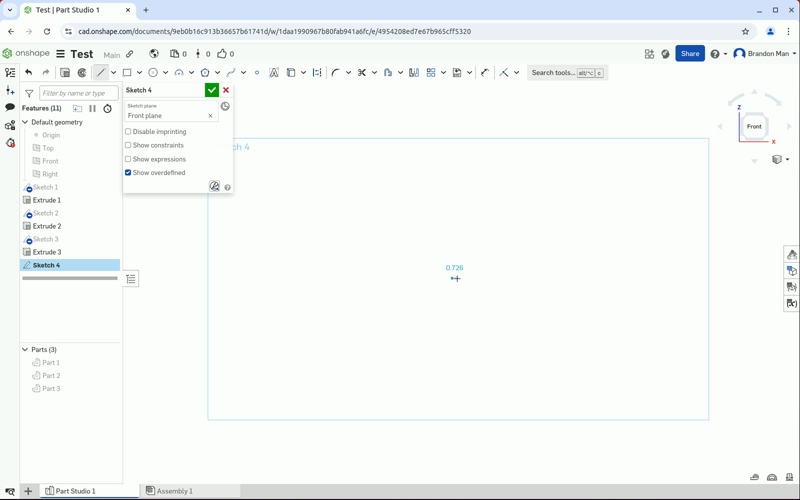
scroll(6)
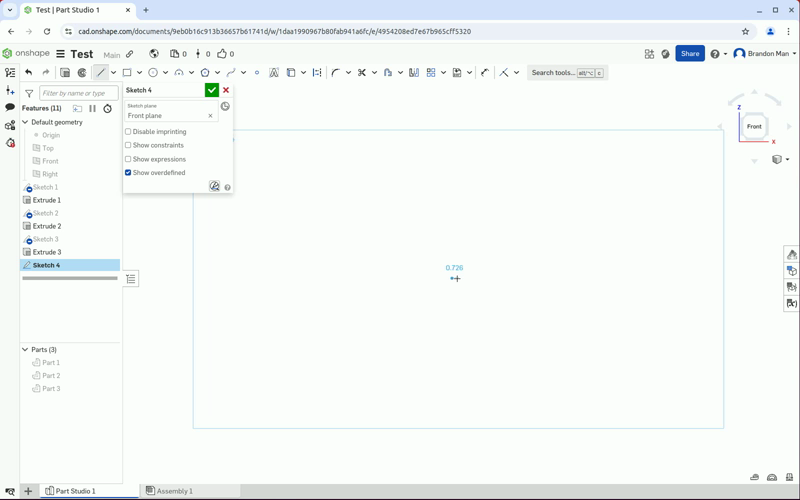
scroll(6)
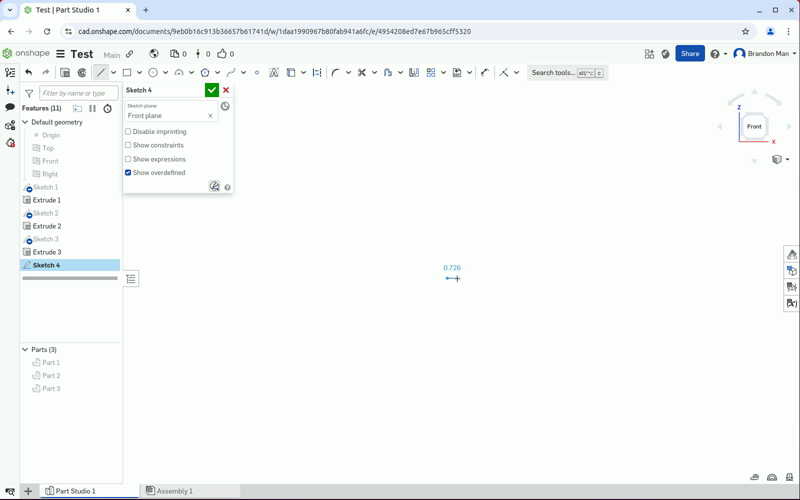
scroll(6)
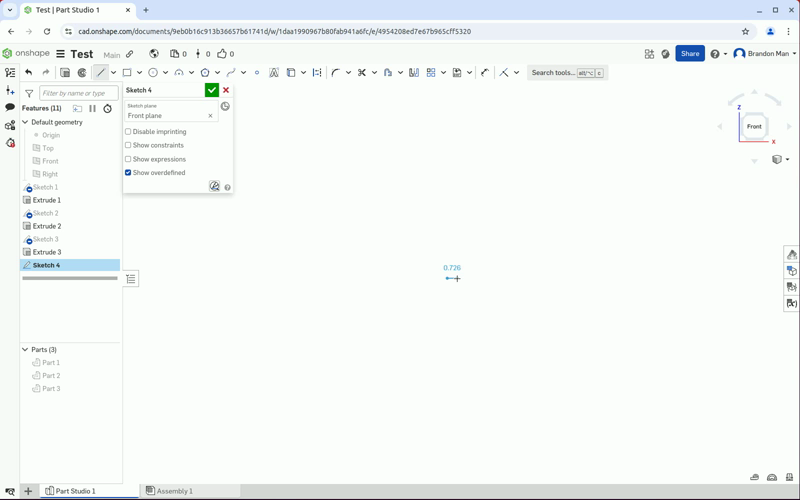
scroll(6)
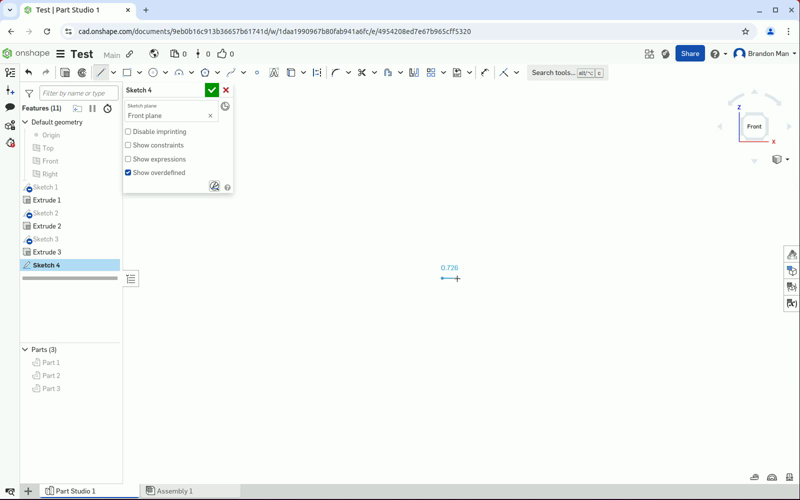
scroll(6)
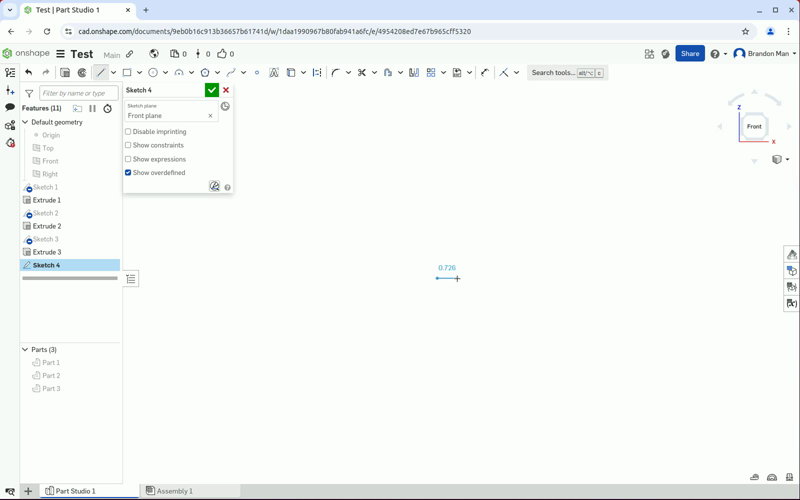
scroll(6)
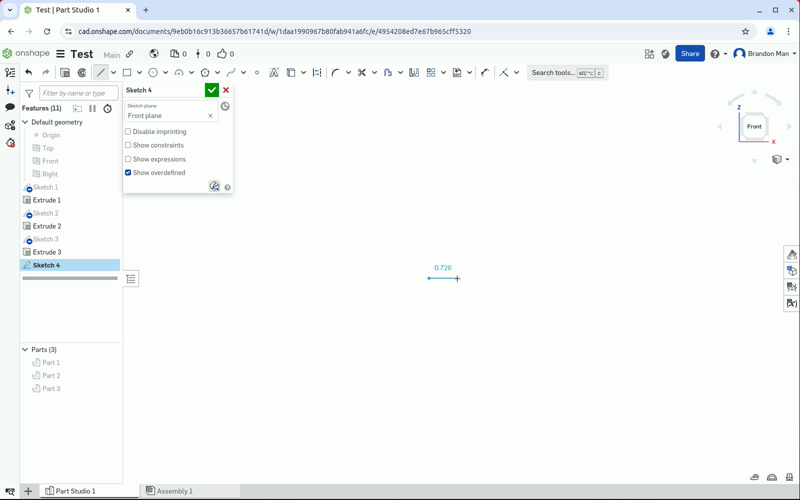
scroll(6)
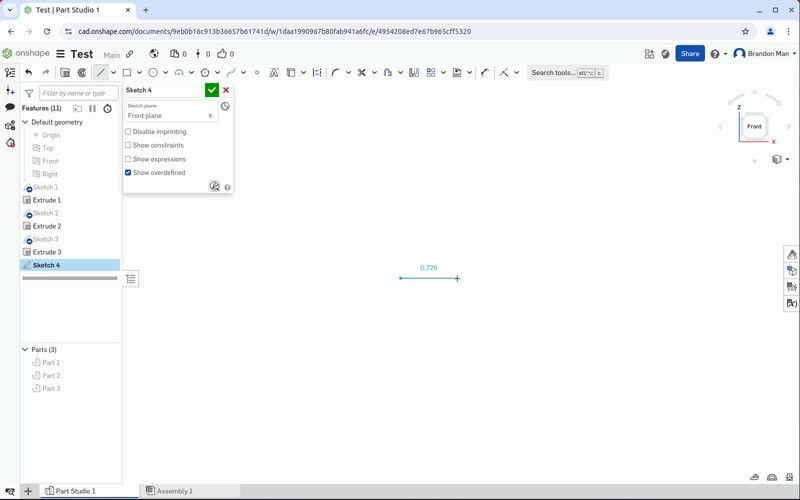
click(457, 278)
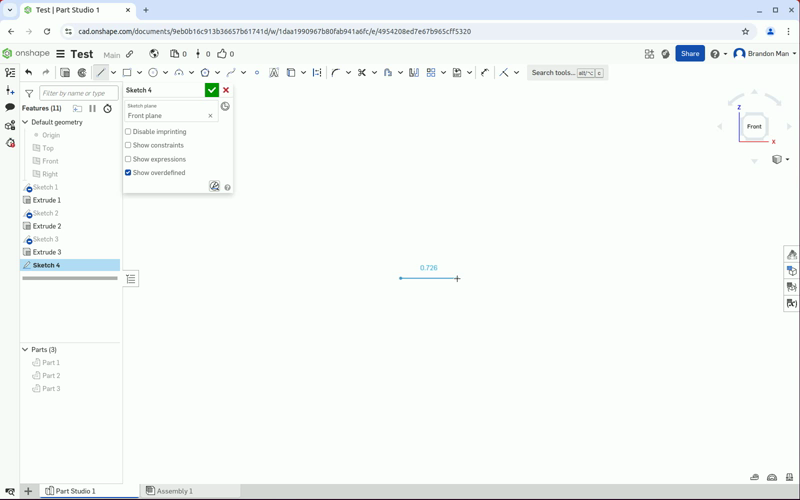
scroll(-6)
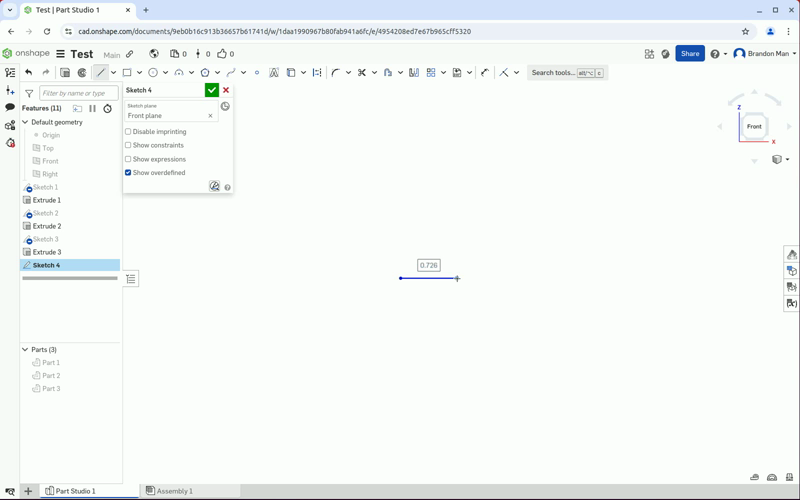
scroll(-6)
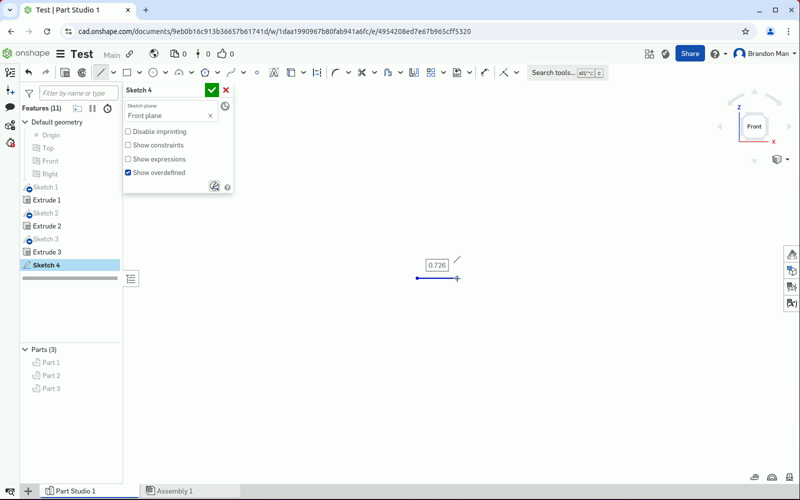
scroll(-6)
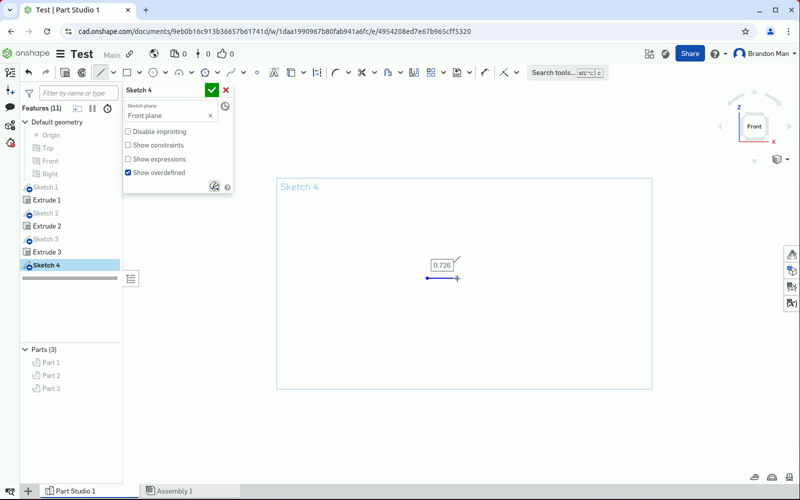
scroll(-6)
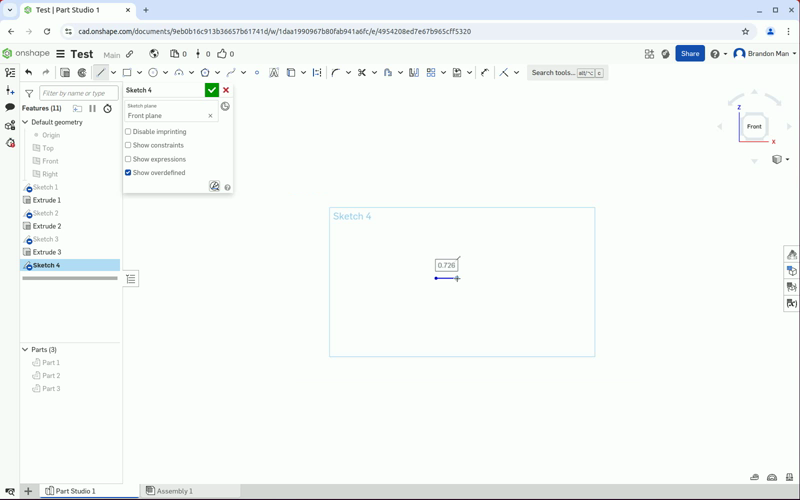
scroll(-6)
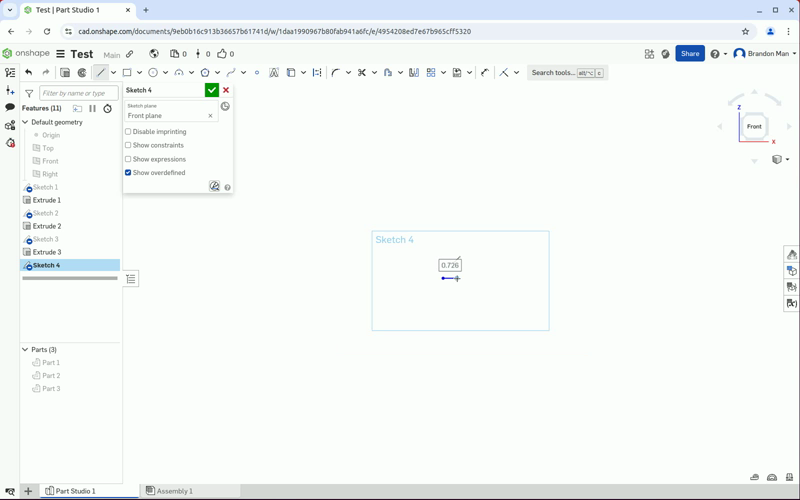
scroll(-6)
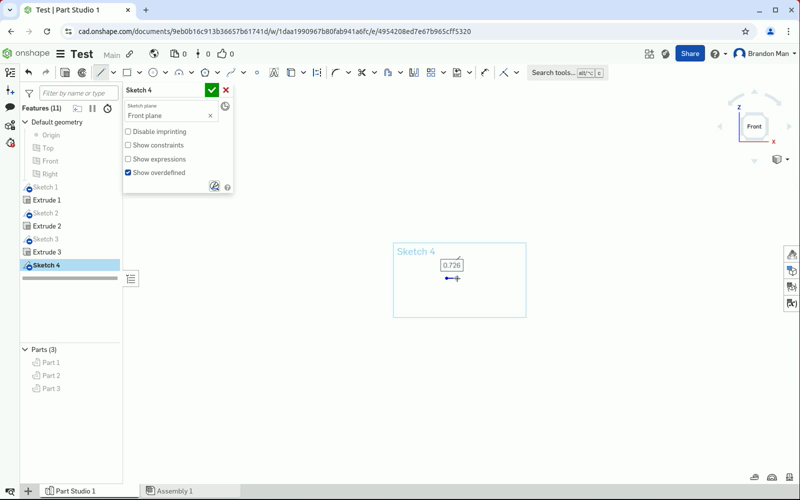
scroll(-6)
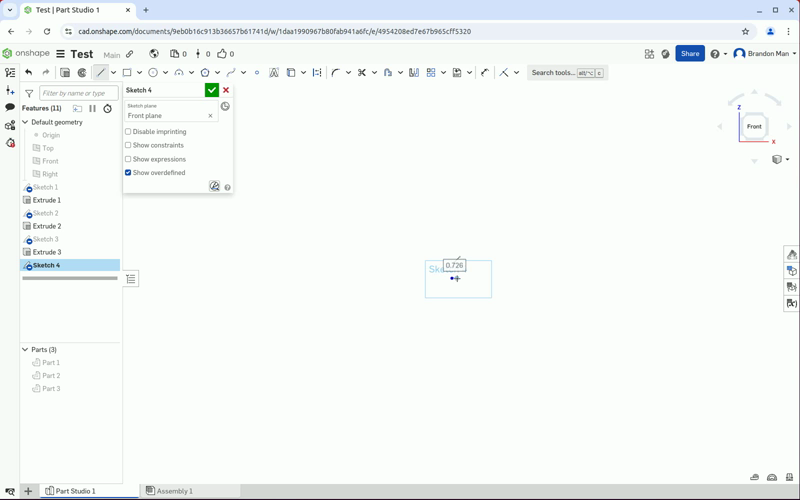
key_up(shift)
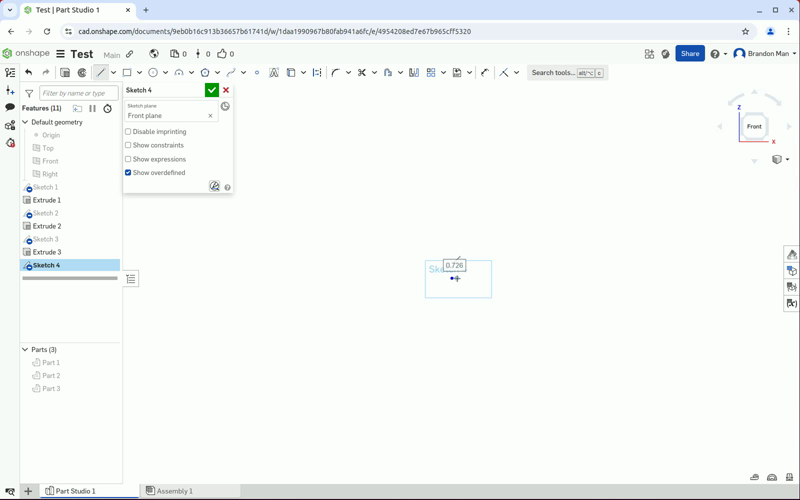
key_down(shift)
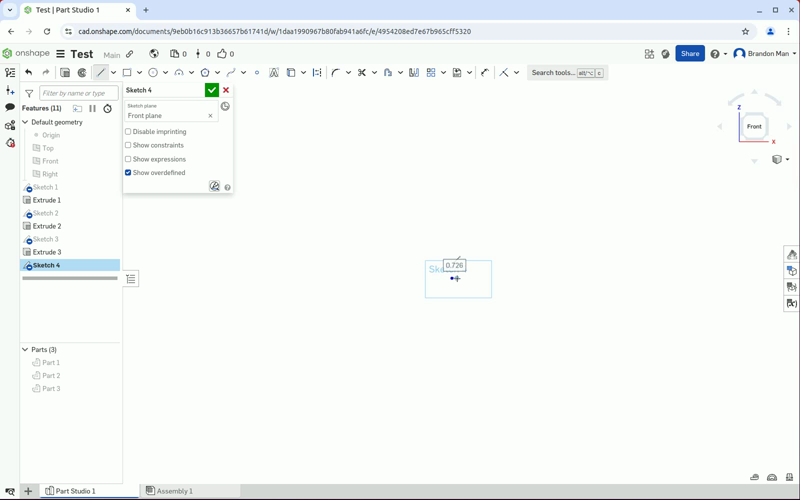
mouse_move(487, 278)
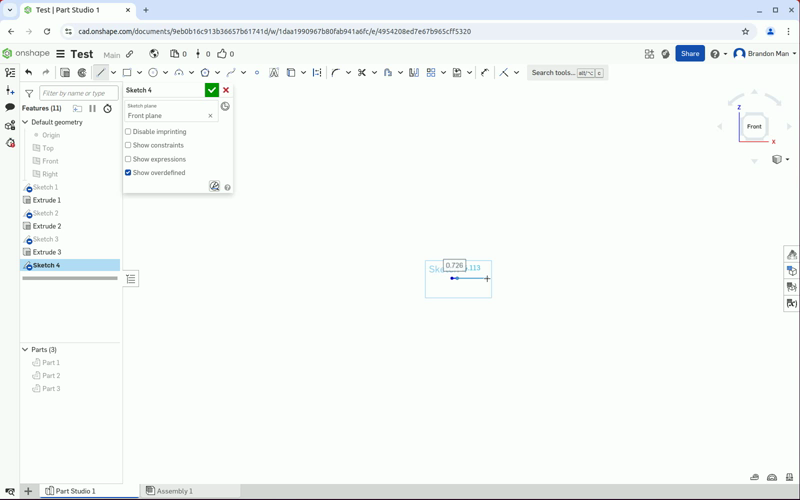
mouse_move(457, 274)
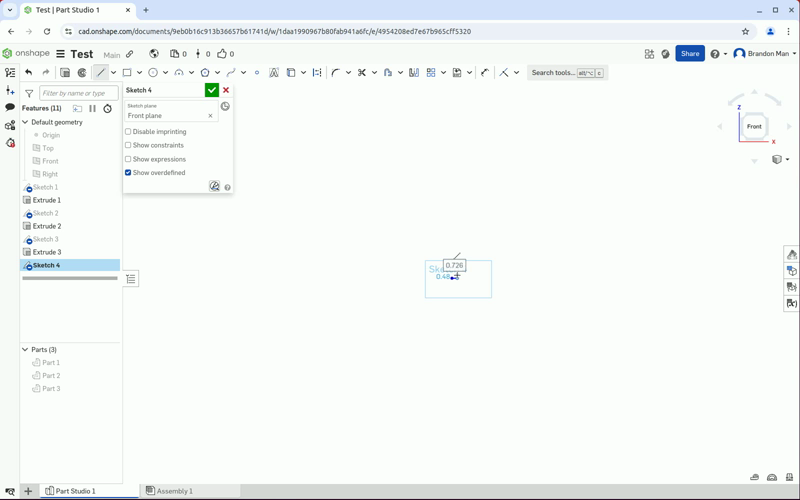
scroll(6)
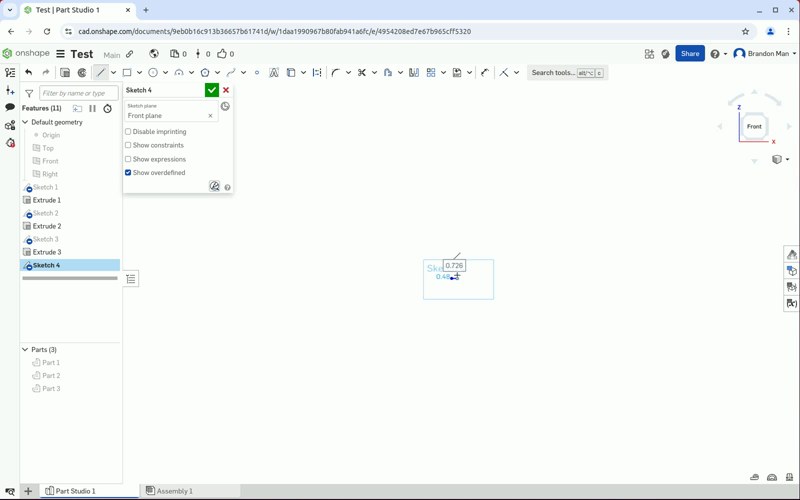
scroll(6)
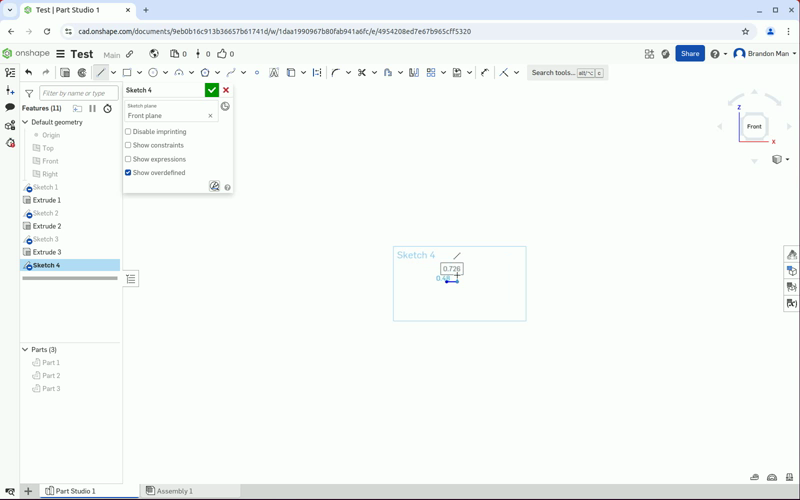
scroll(6)
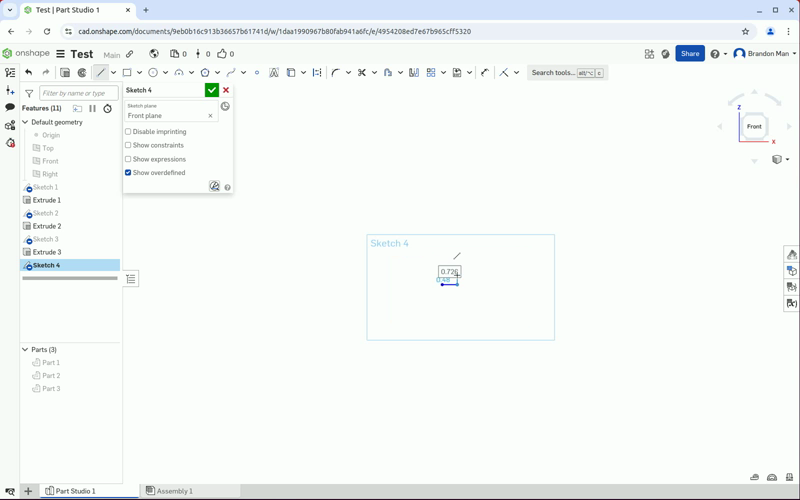
scroll(6)
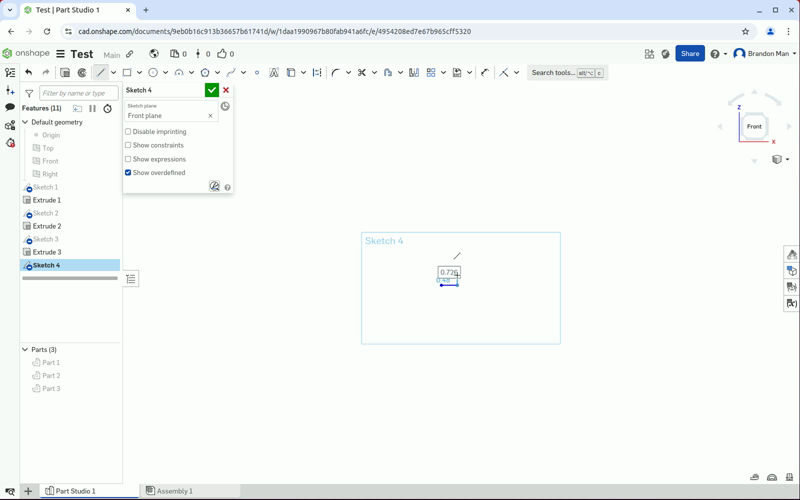
scroll(6)
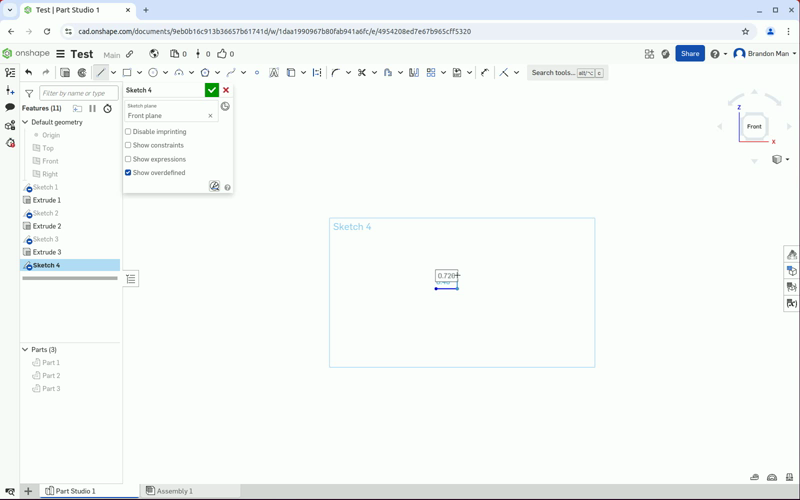
scroll(6)
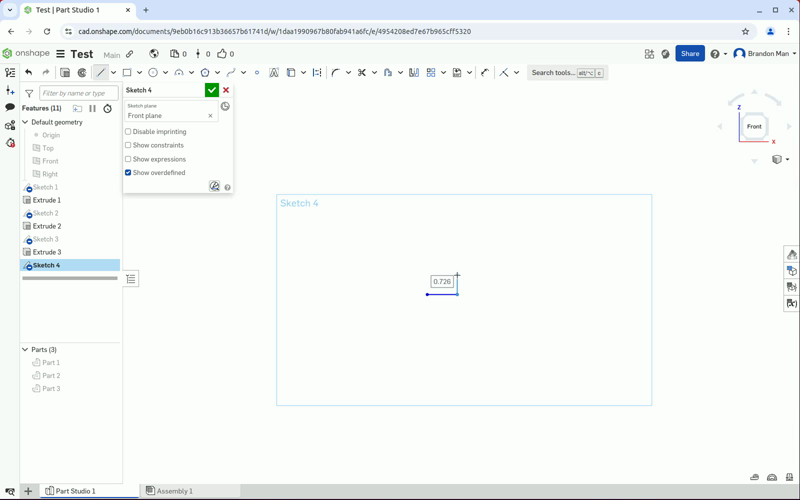
scroll(6)
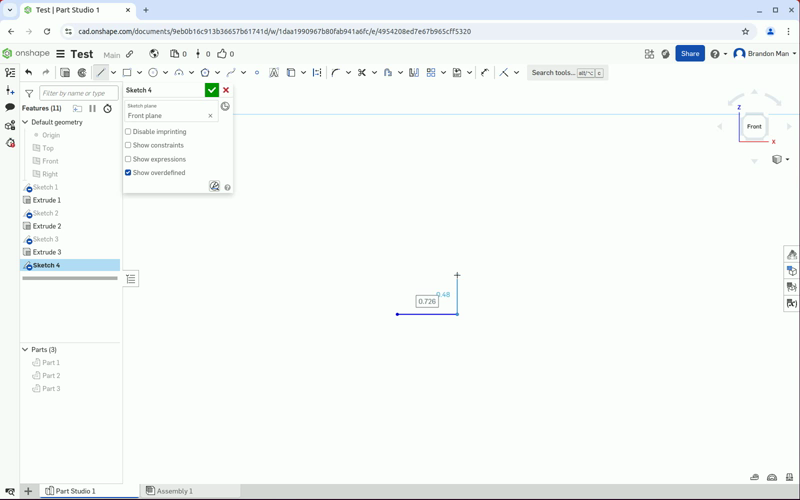
click(457, 274)
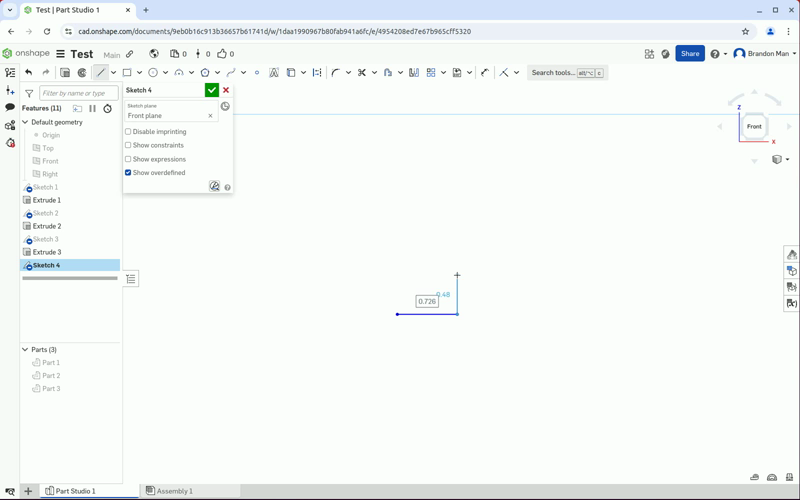
scroll(-6)
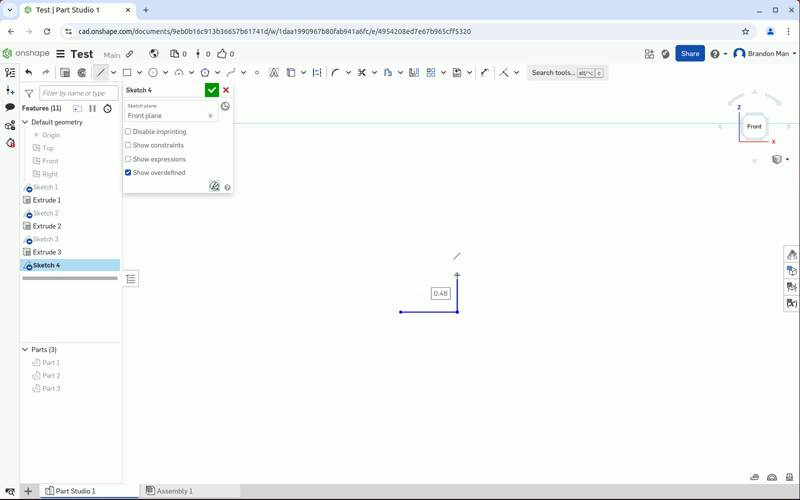
scroll(-6)
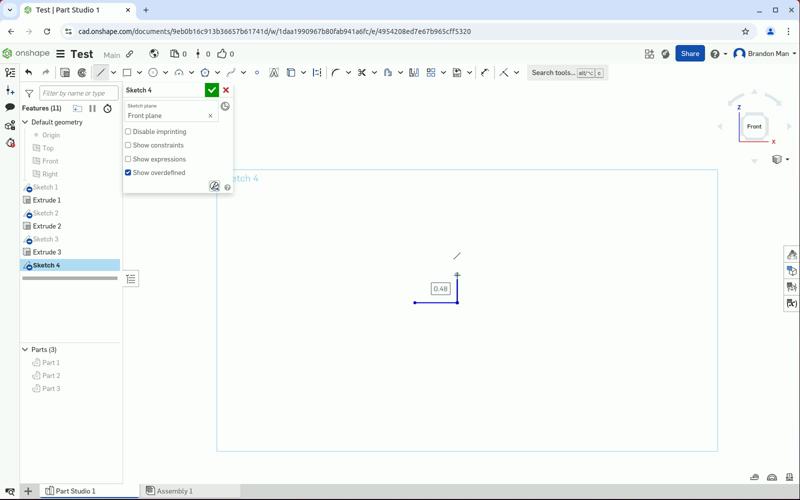
scroll(-6)
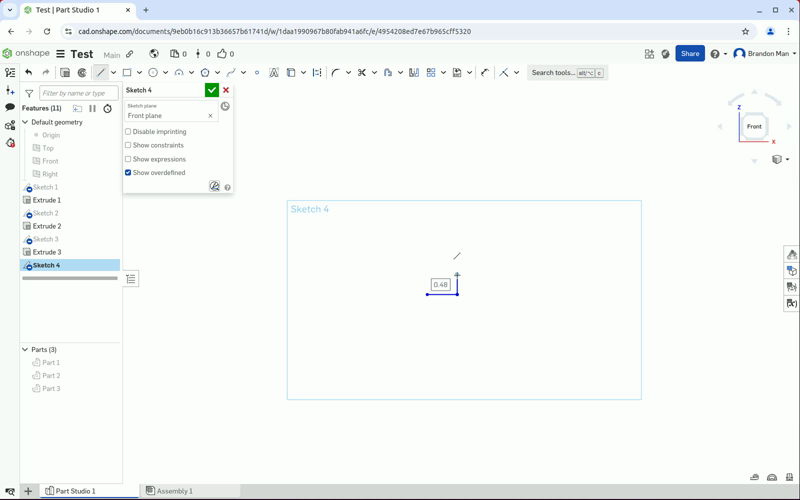
scroll(-6)
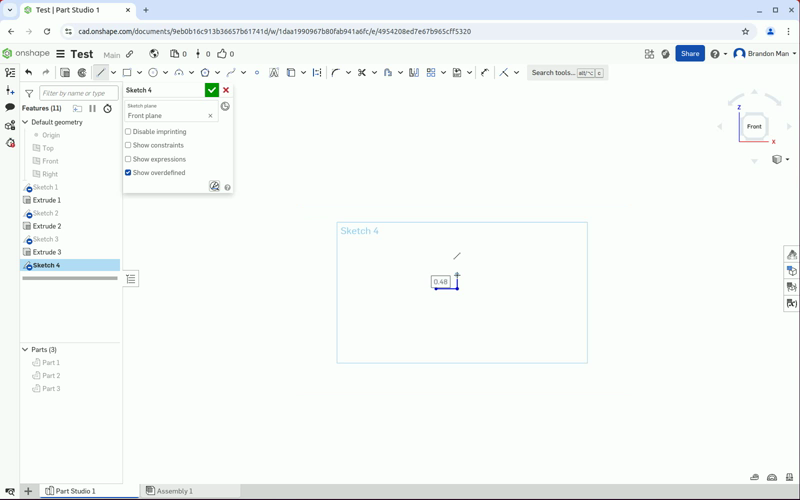
scroll(-6)
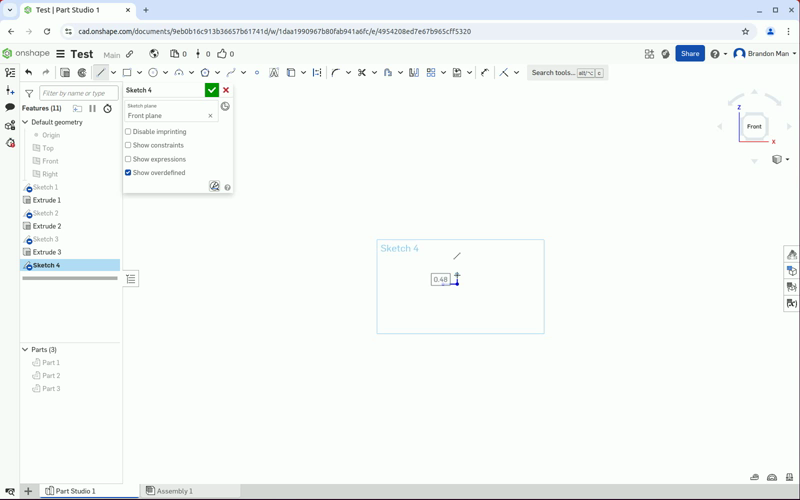
scroll(-6)
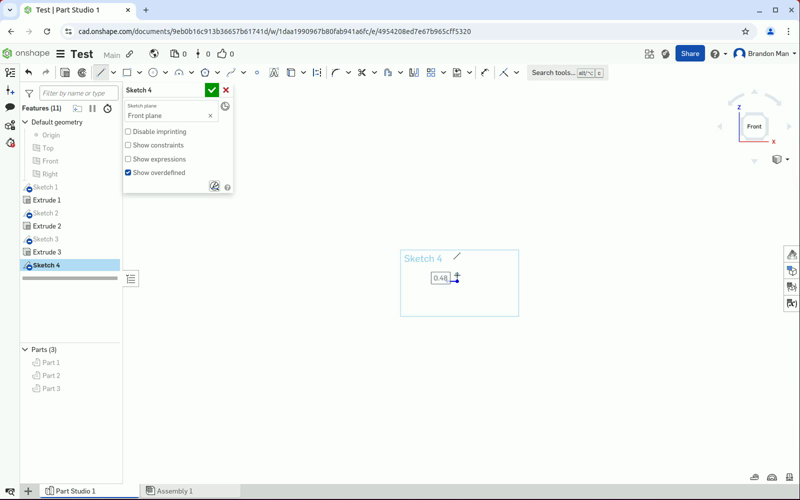
scroll(-6)
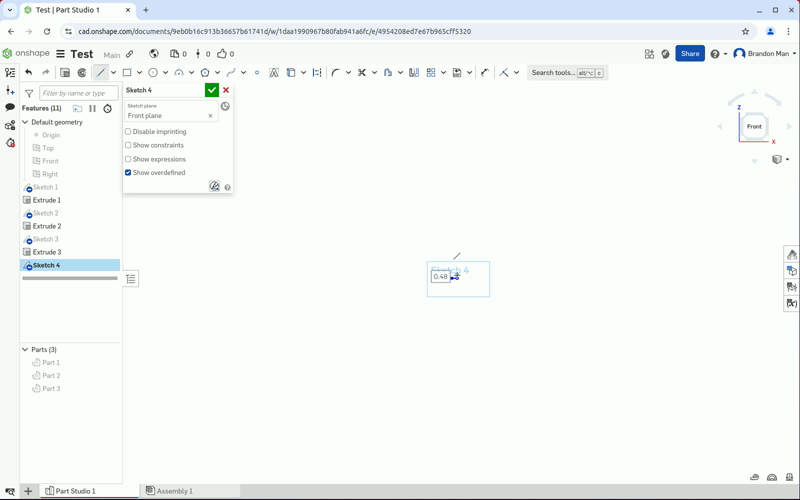
key_up(shift)
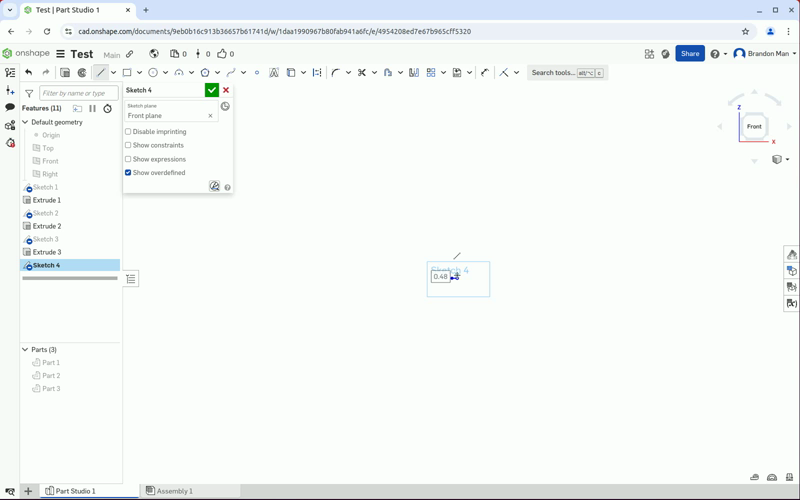
key_down(shift)
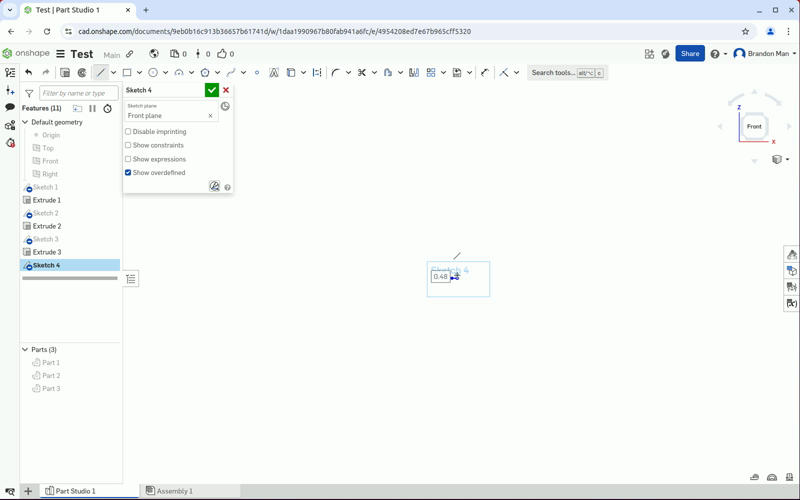
mouse_move(487, 274)
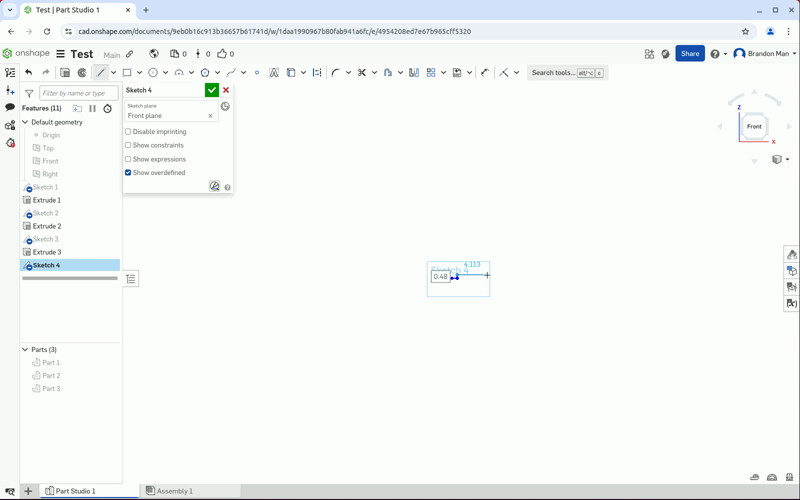
mouse_move(452, 274)
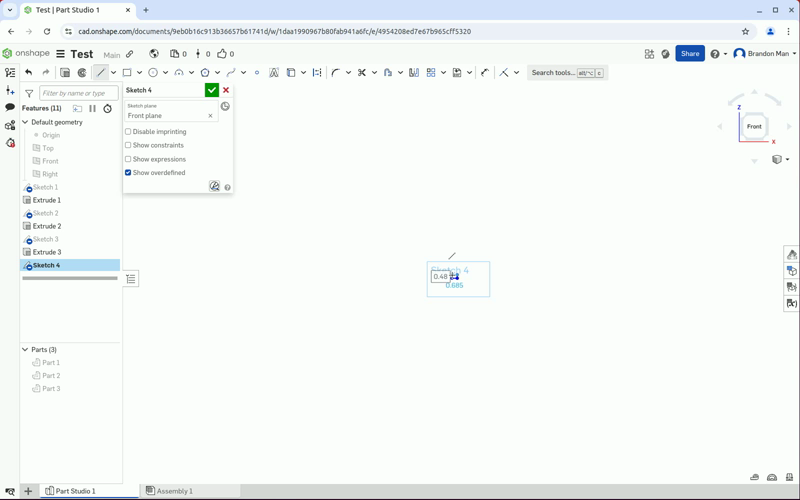
scroll(6)
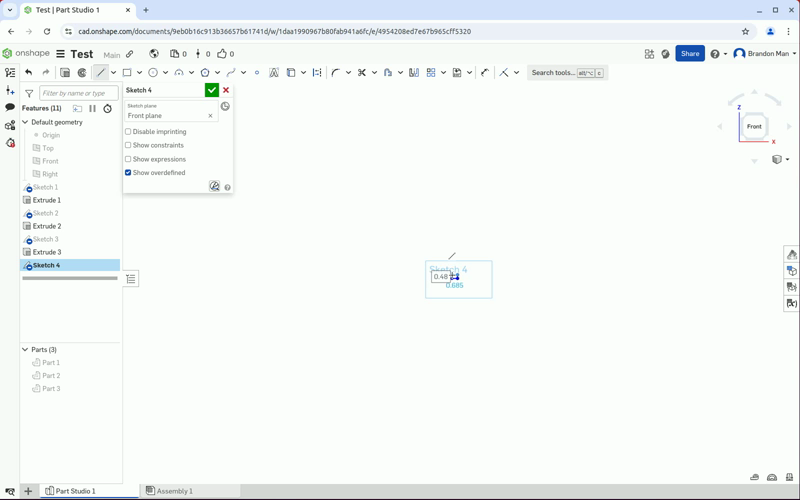
scroll(6)
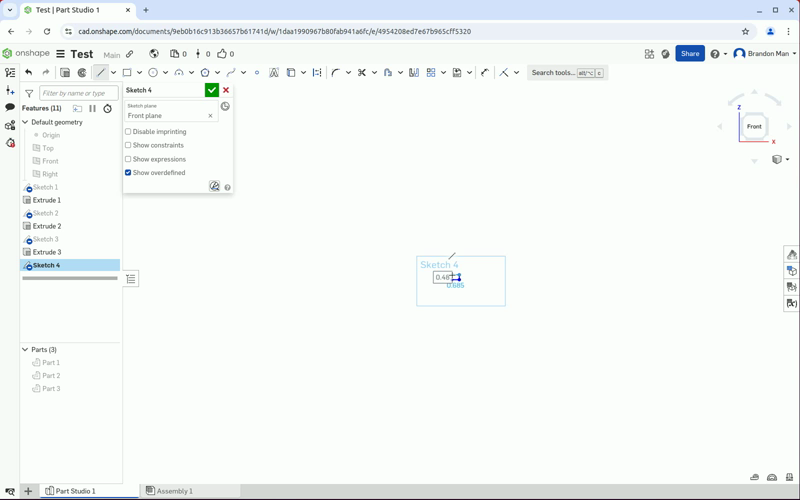
scroll(6)
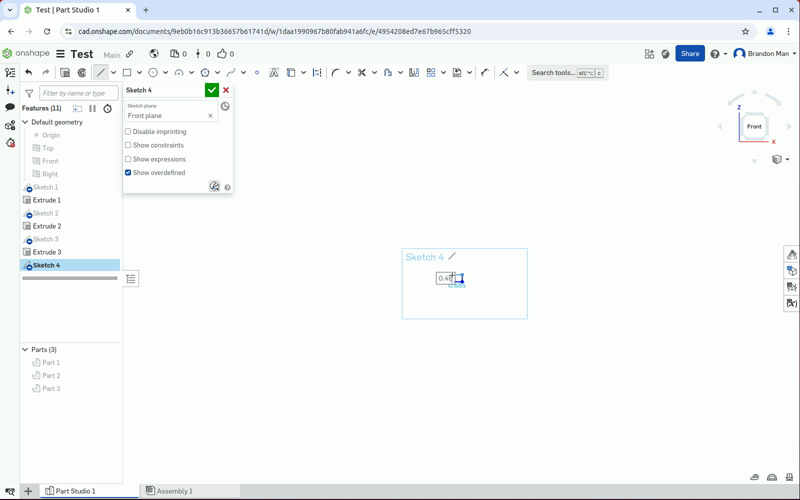
scroll(6)
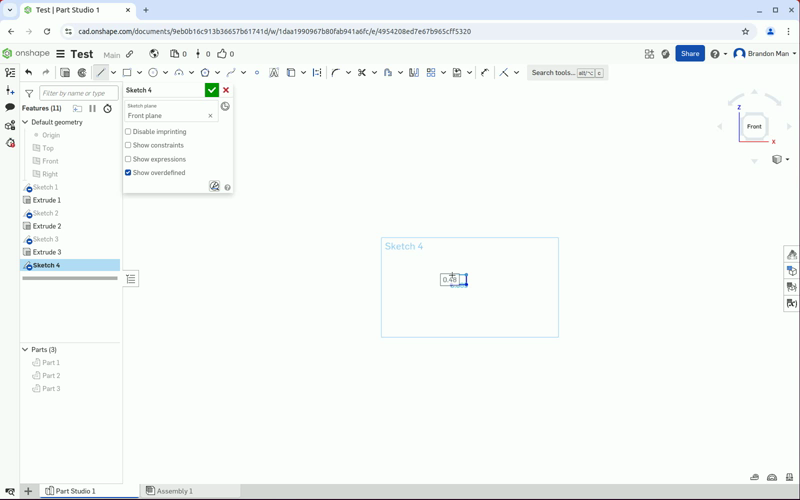
scroll(6)
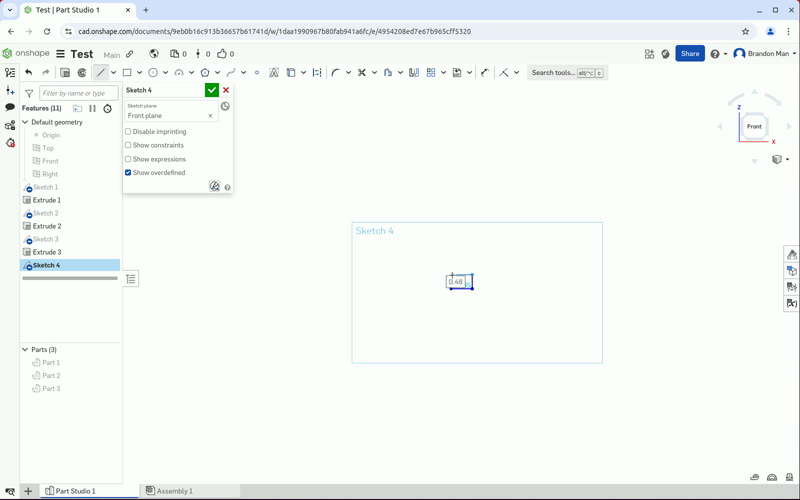
scroll(6)
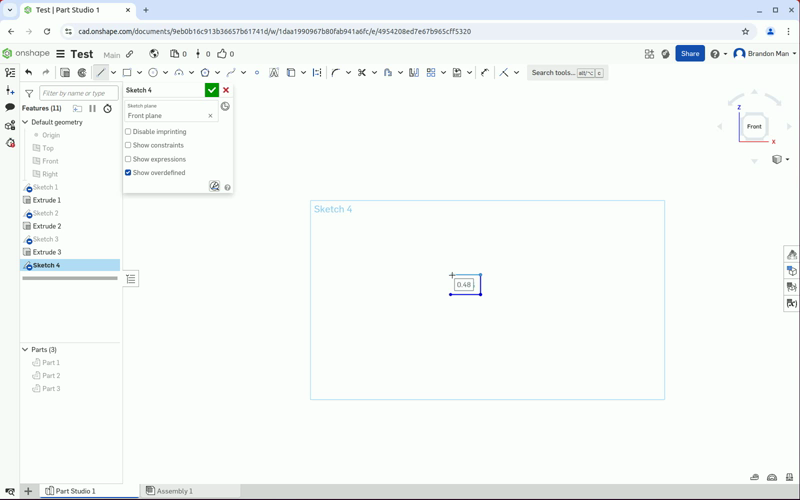
scroll(6)
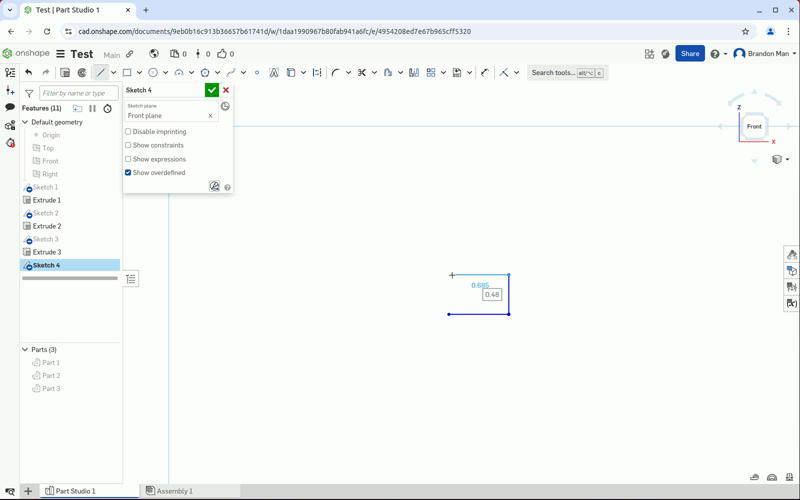
click(452, 274)
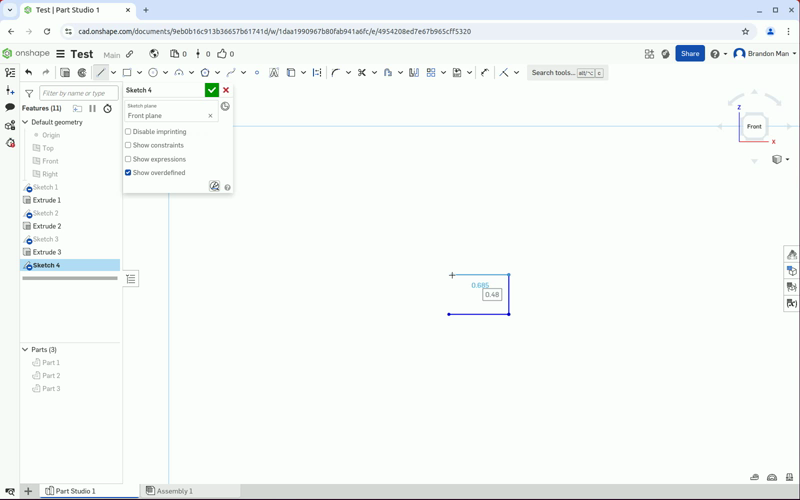
scroll(-6)
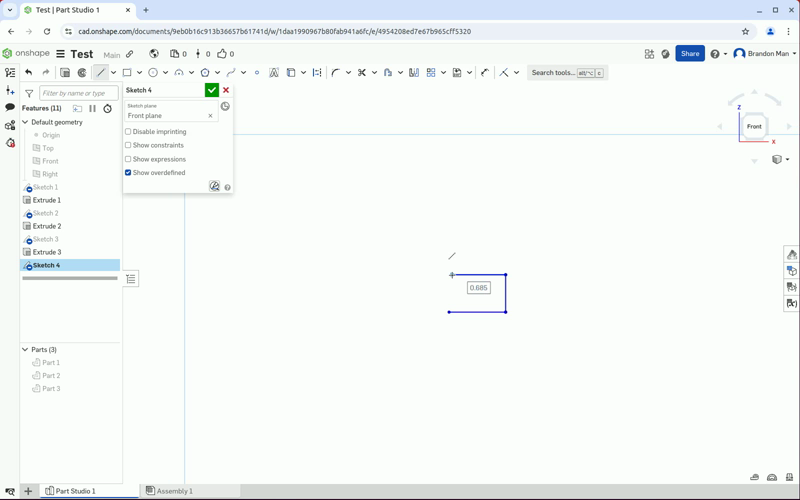
scroll(-6)
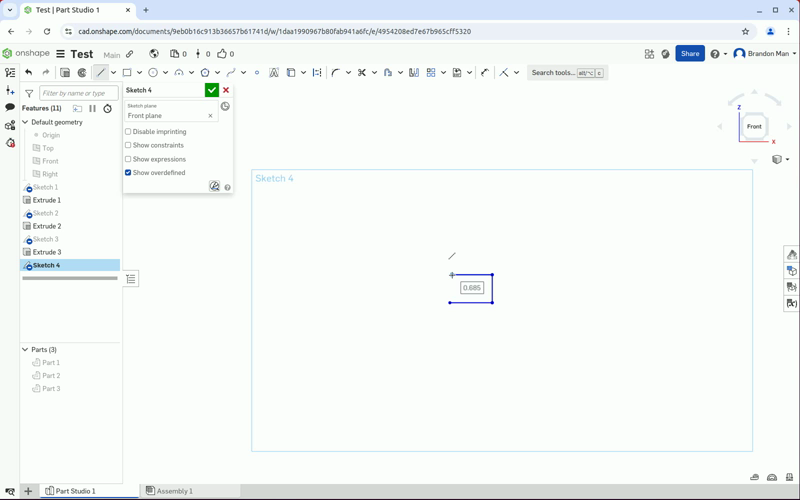
scroll(-6)
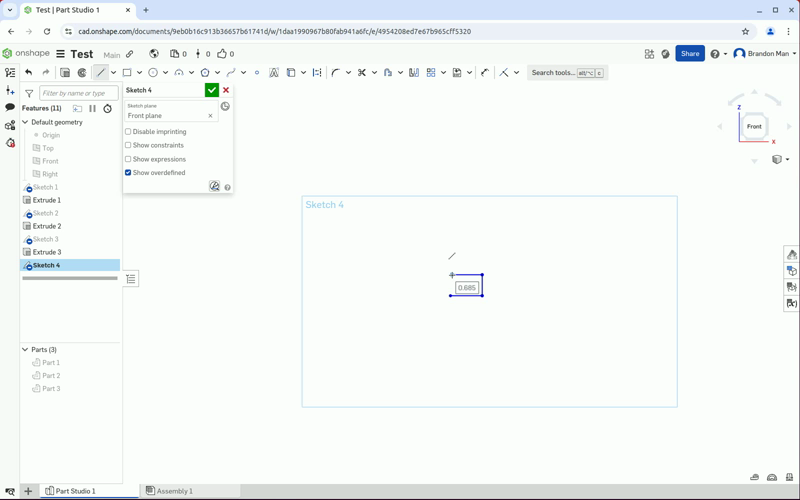
scroll(-6)
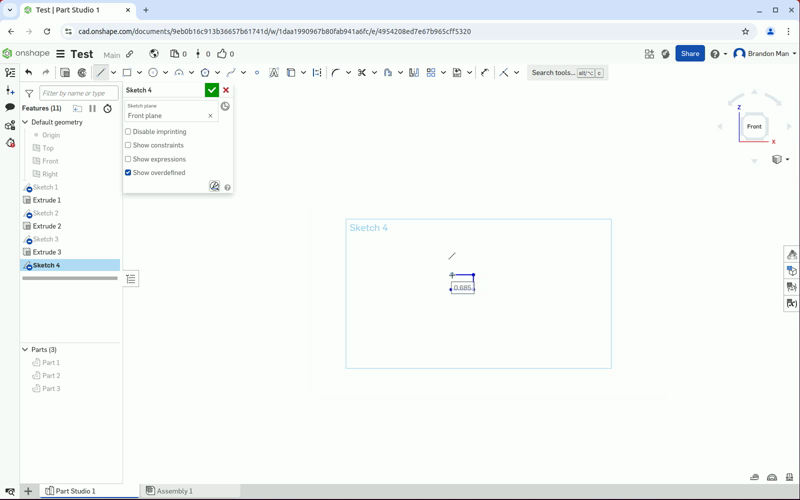
scroll(-6)
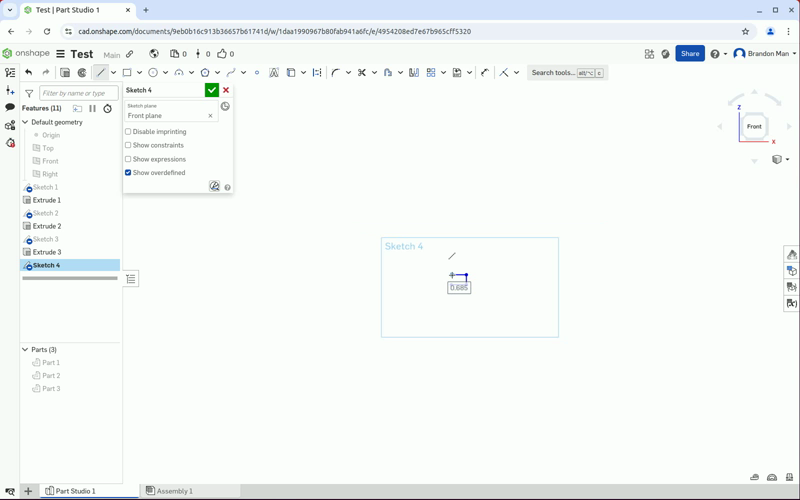
scroll(-6)
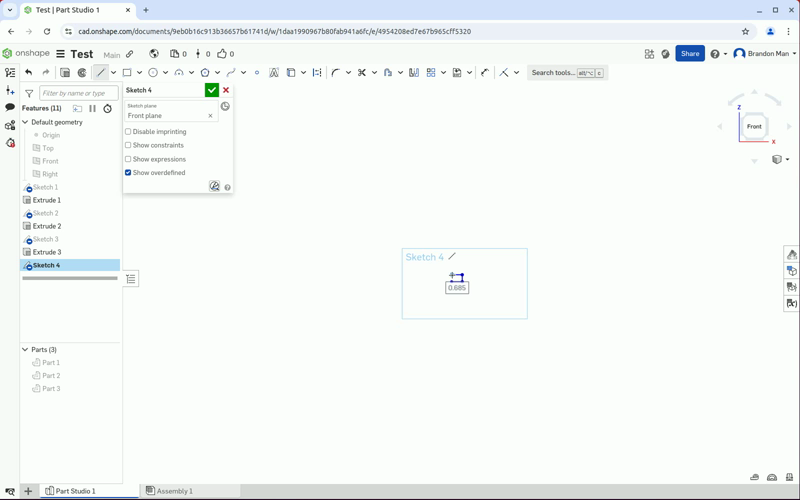
scroll(-6)
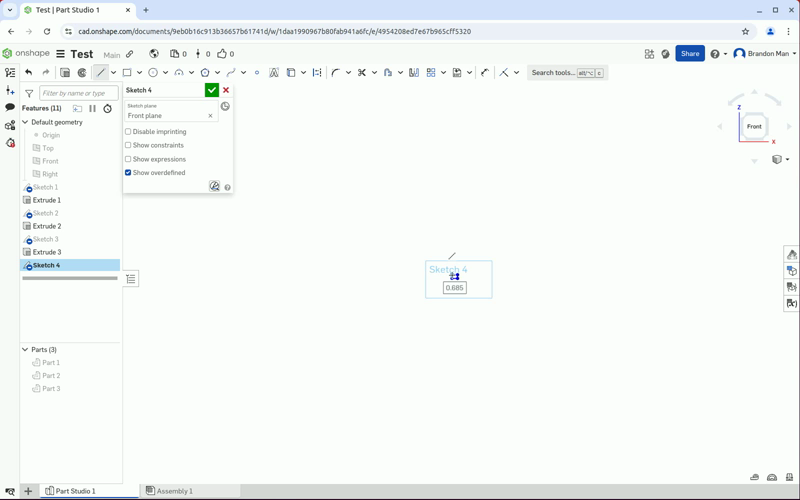
key_up(shift)
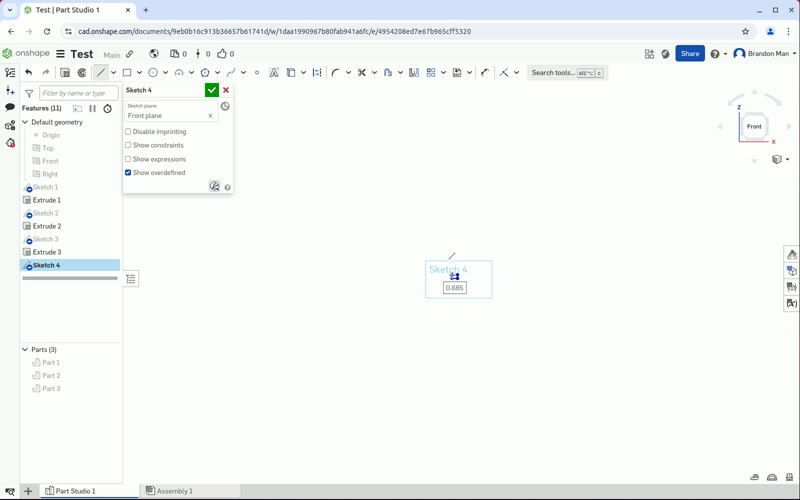
mouse_move(482, 274)
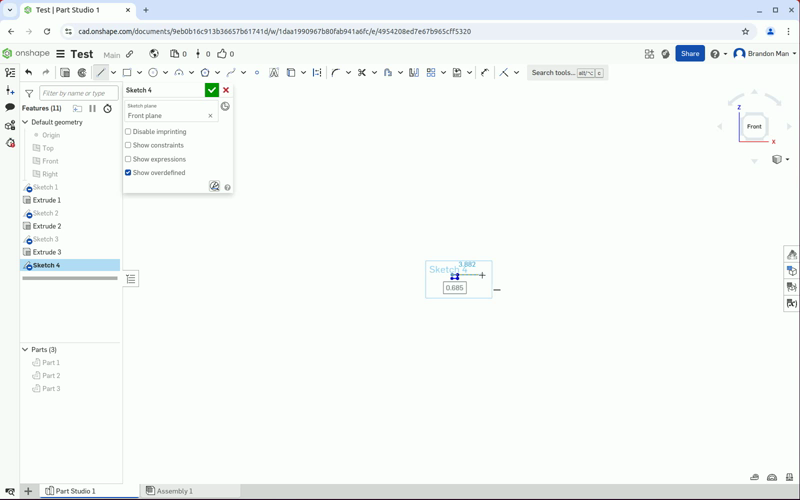
key_down(shift)
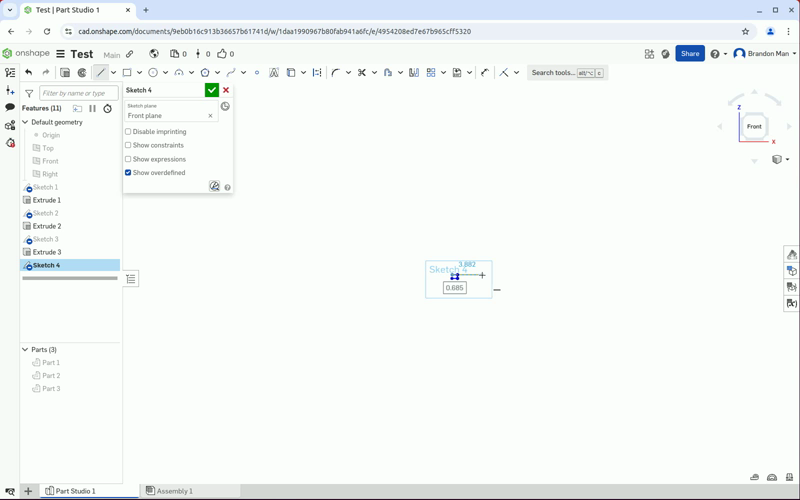
mouse_move(452, 278)
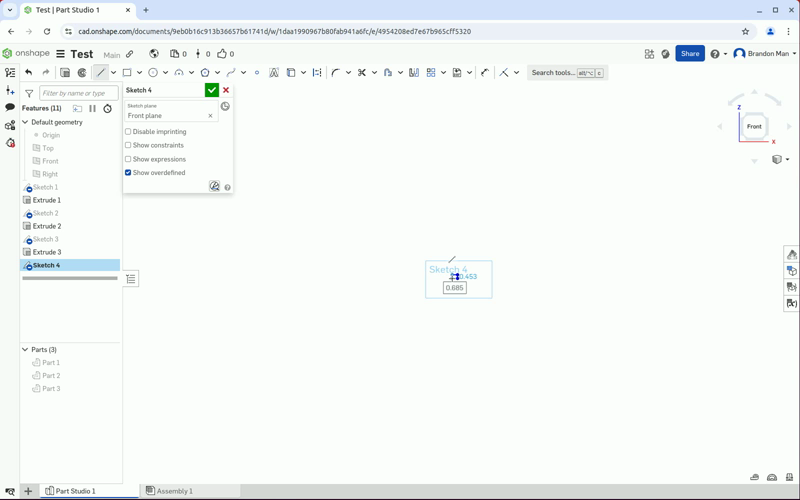
scroll(6)
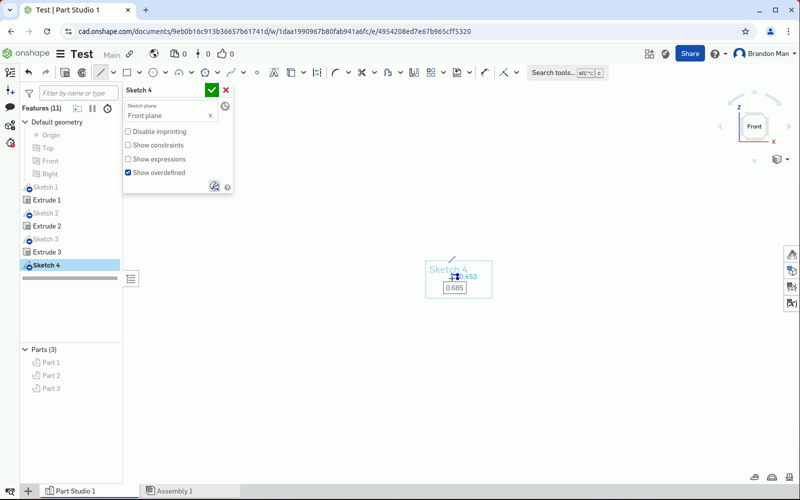
scroll(6)
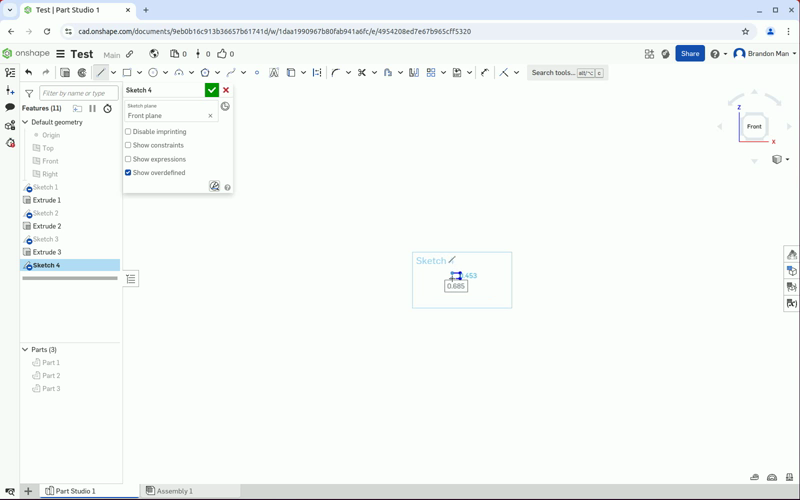
scroll(6)
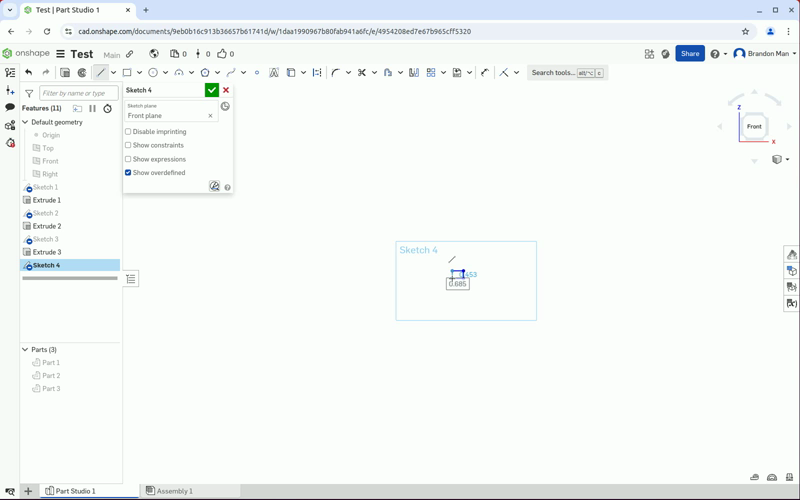
scroll(6)
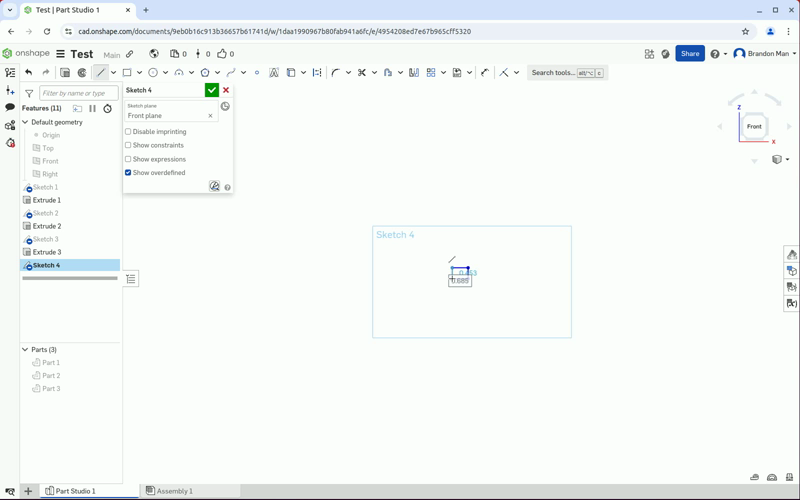
scroll(6)
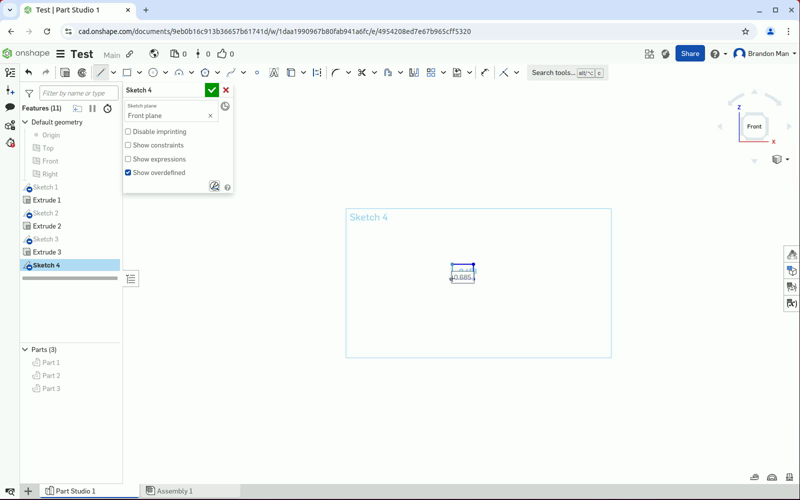
scroll(6)
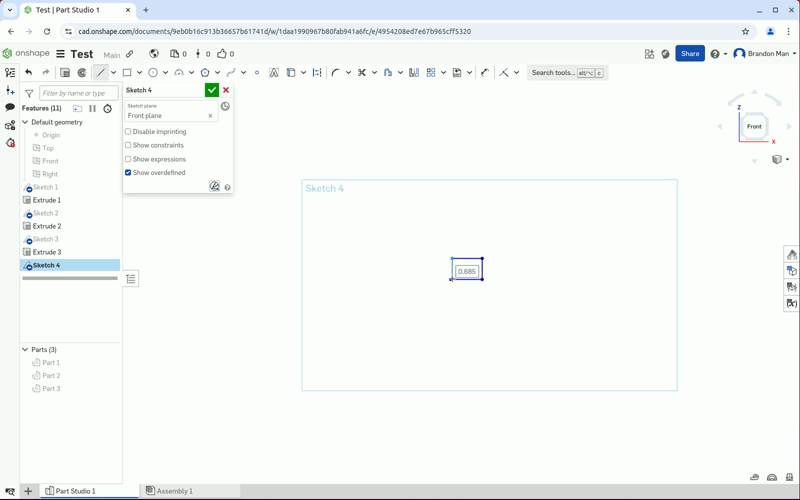
scroll(6)
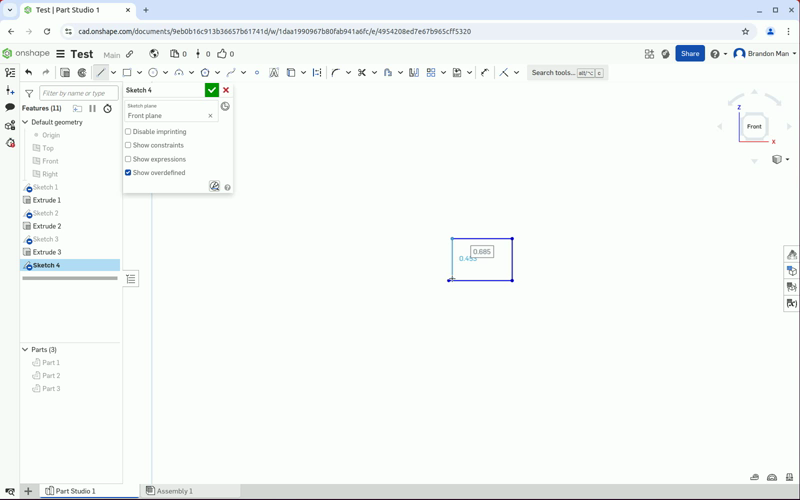
key_up(shift)
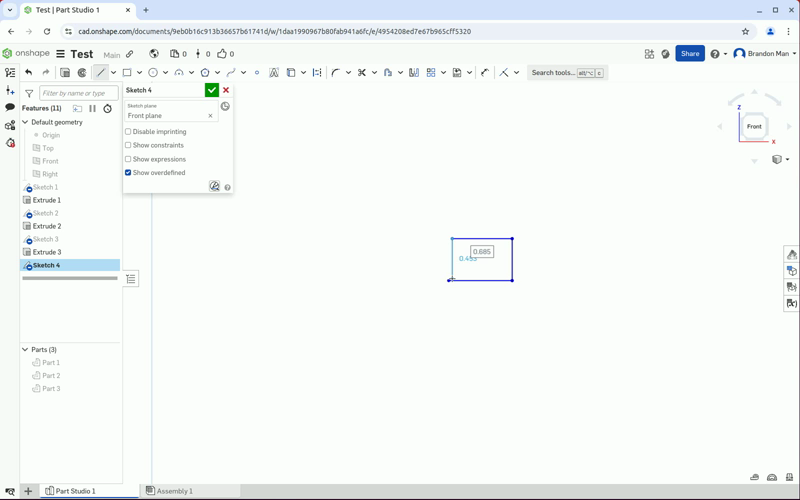
click(452, 278)
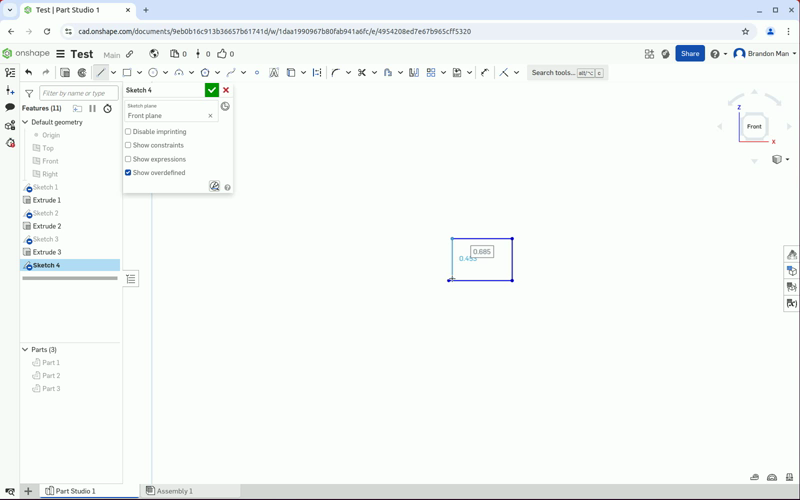
scroll(-6)
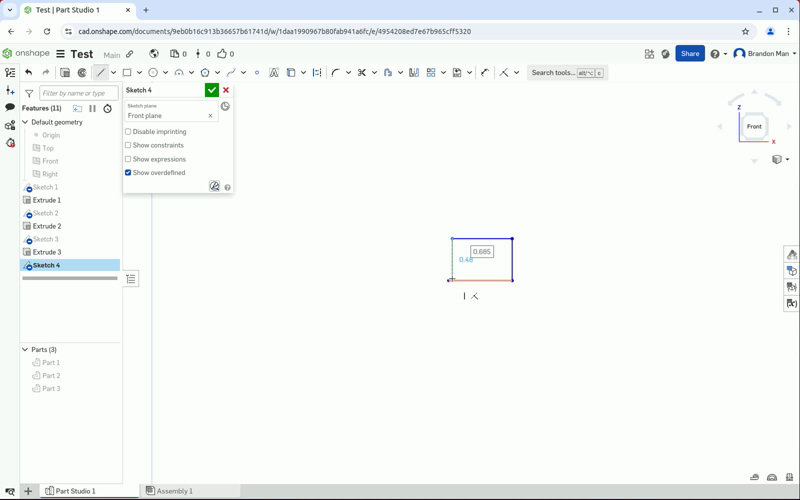
scroll(-6)
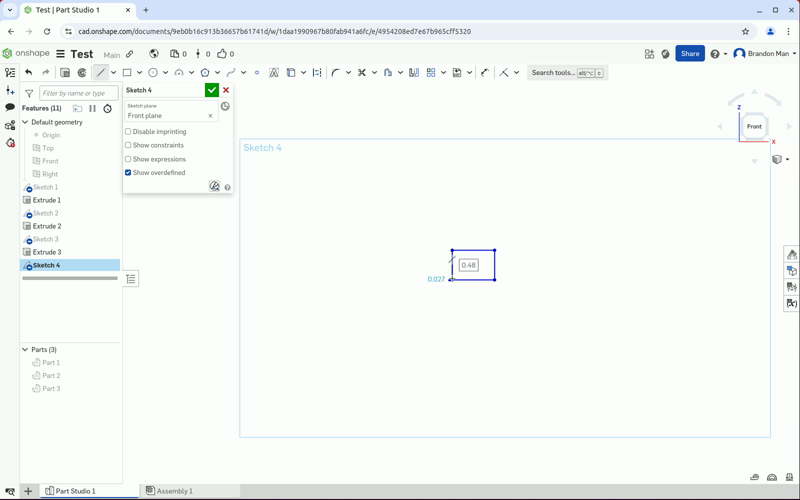
scroll(-6)
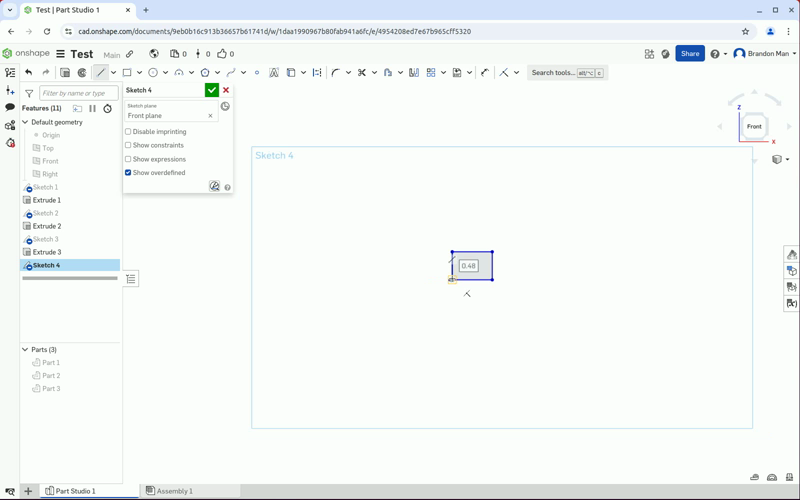
scroll(-6)
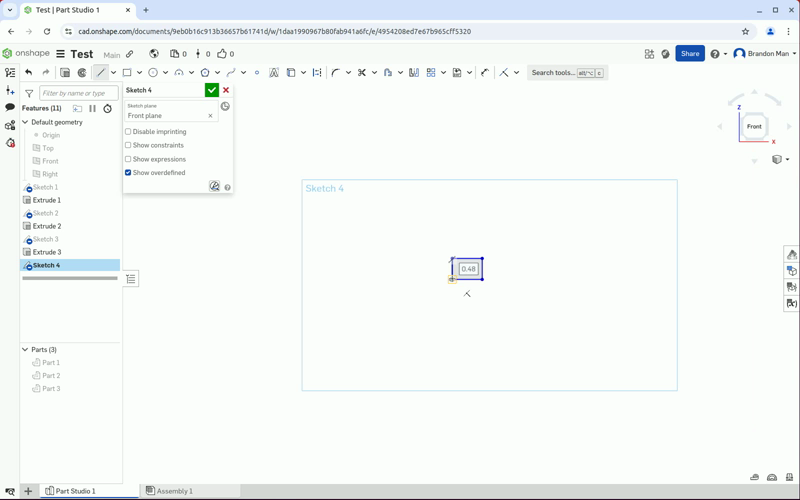
scroll(-6)
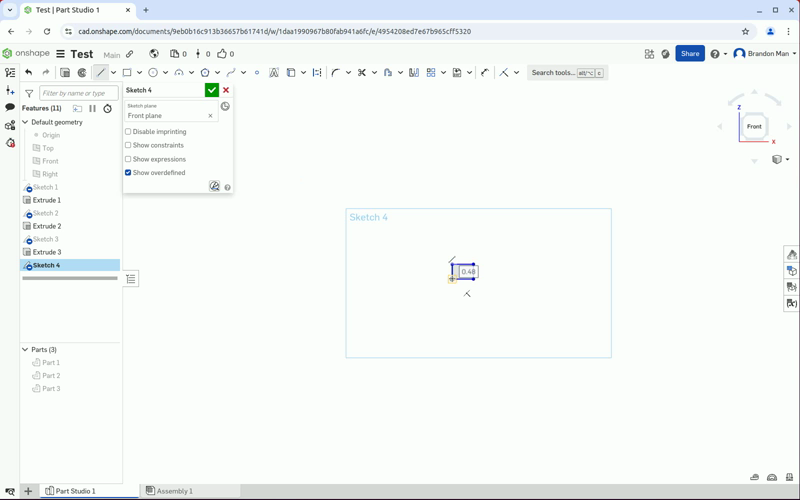
scroll(-6)
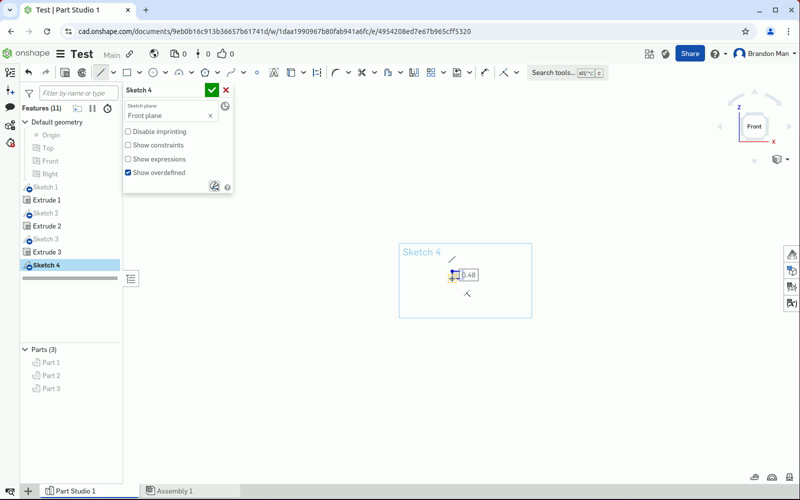
scroll(-6)
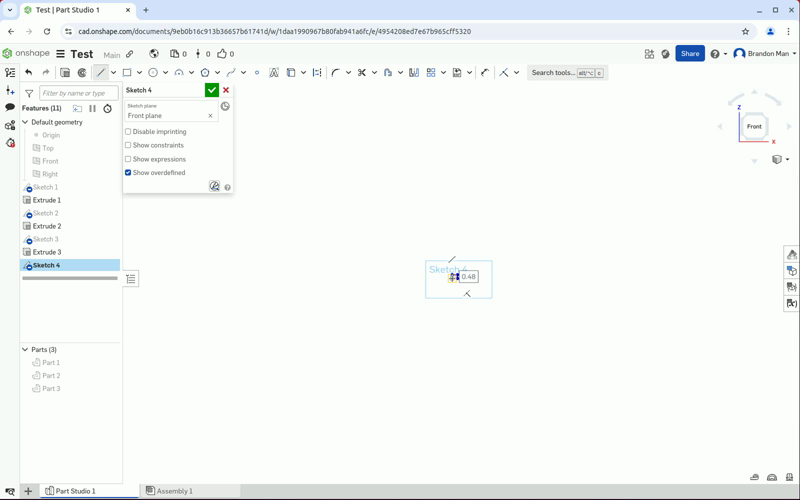
key(esc)
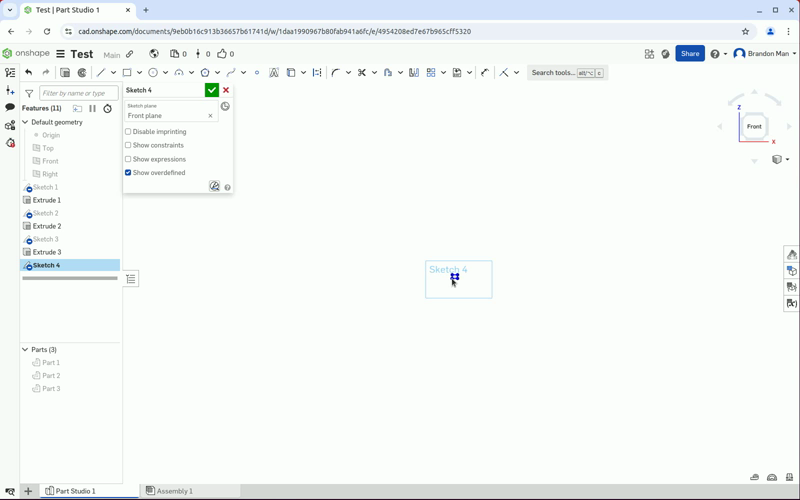
mouse_move(453, 276)
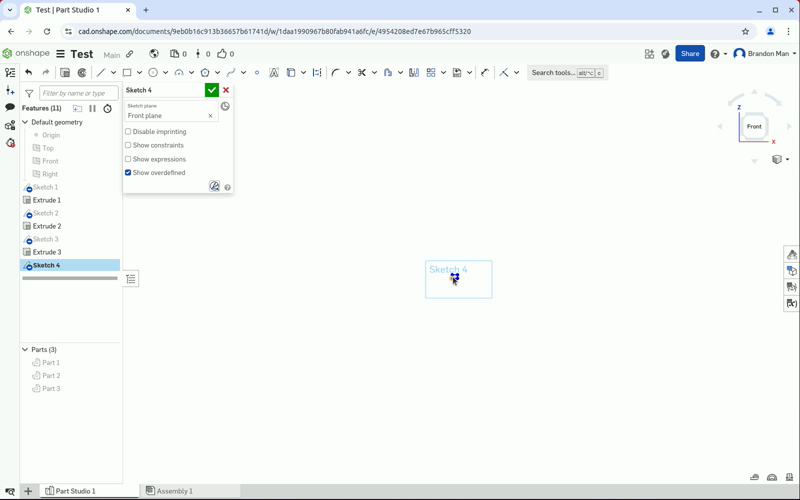
scroll(6)
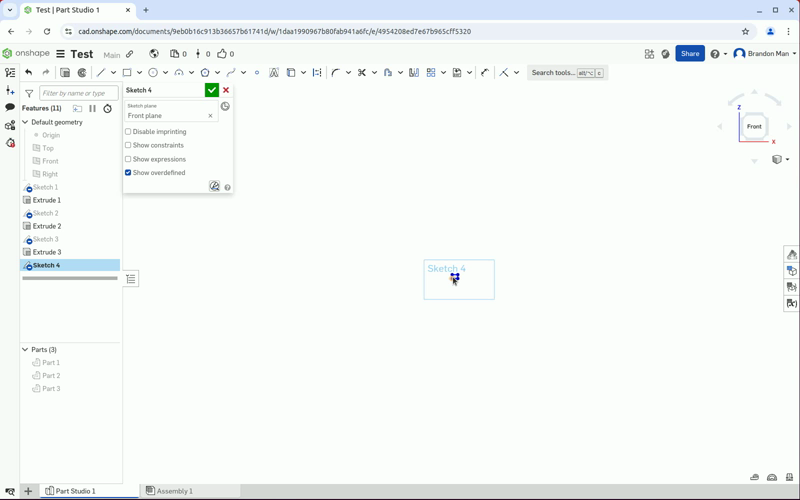
scroll(6)
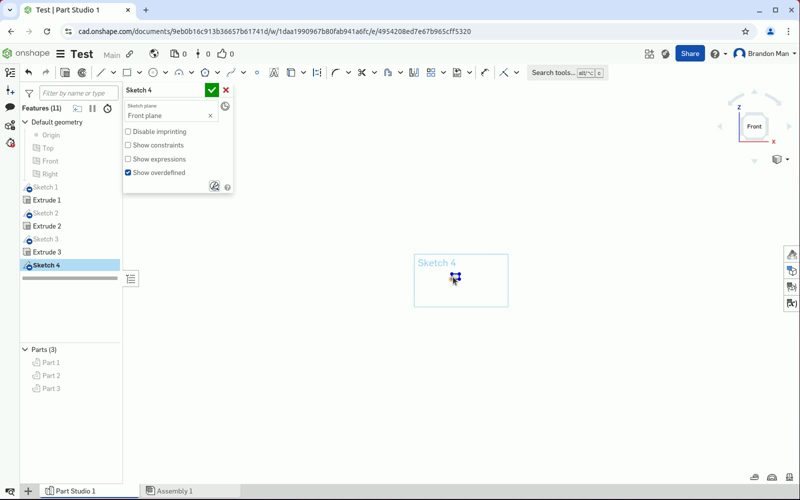
scroll(6)
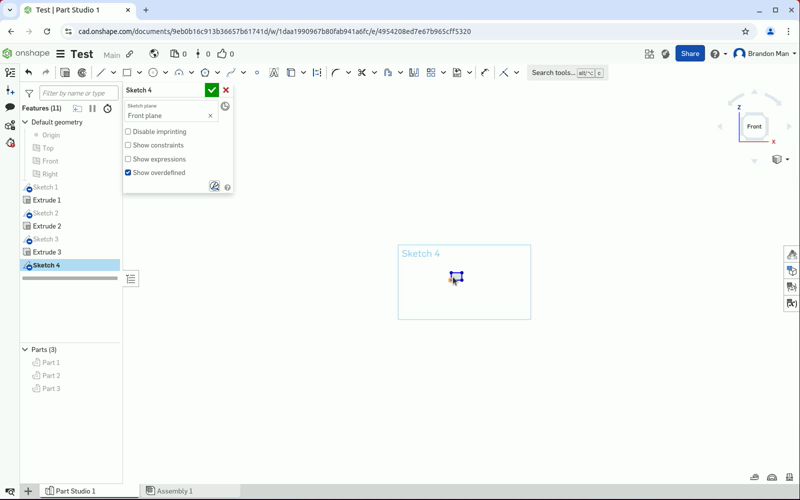
scroll(6)
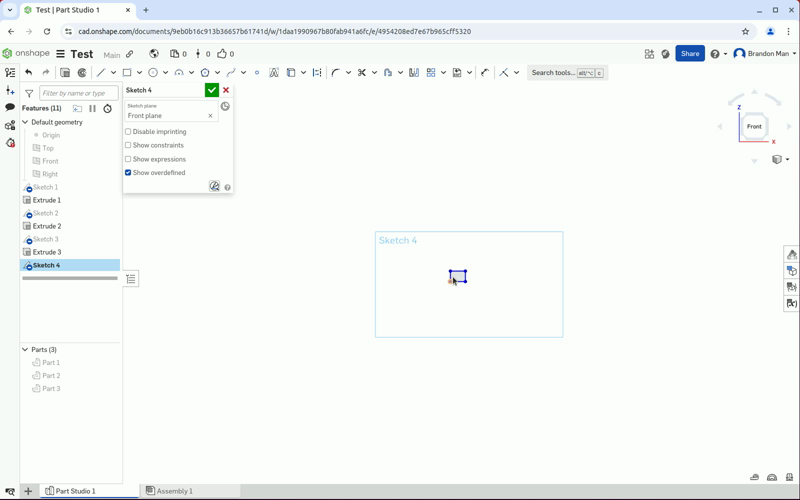
scroll(6)
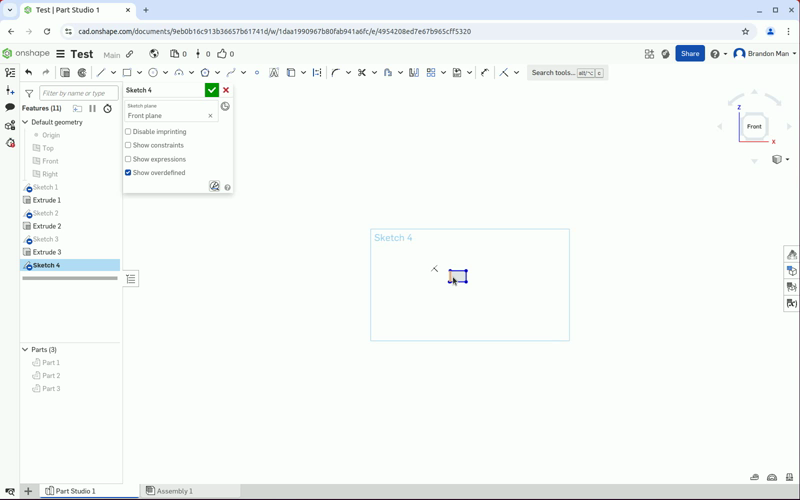
scroll(6)
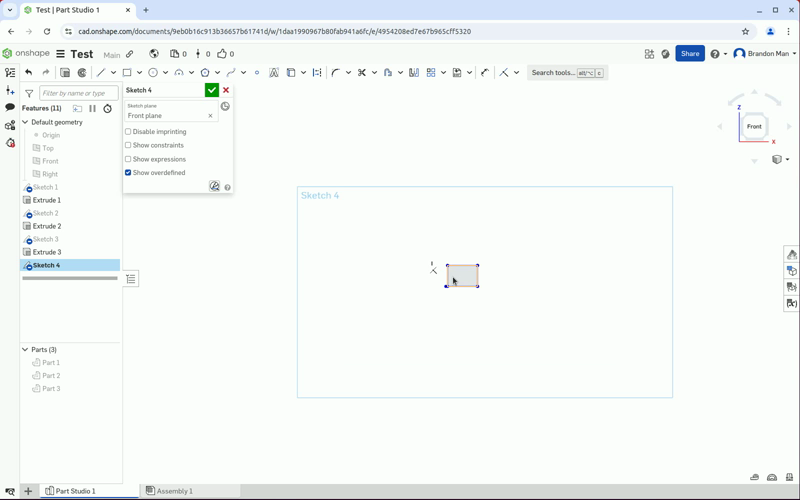
scroll(6)
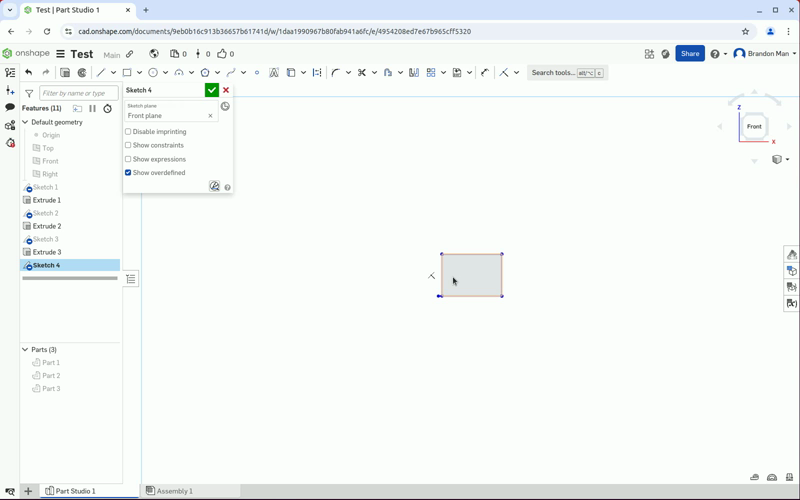
click(453, 276)
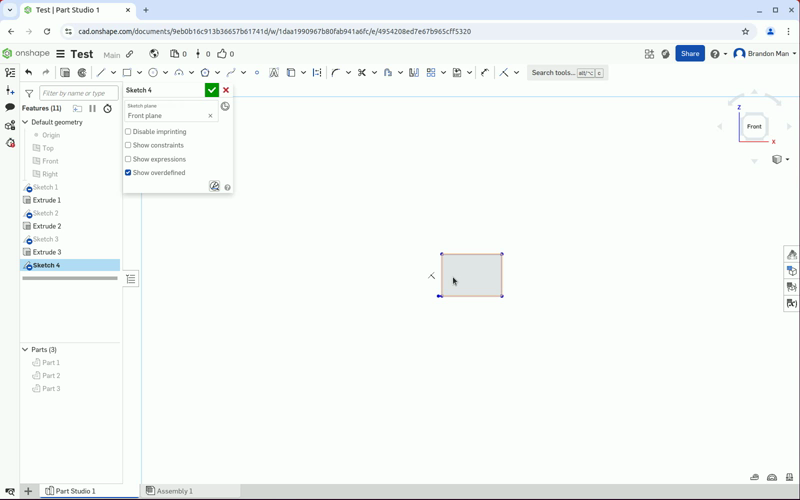
scroll(-6)
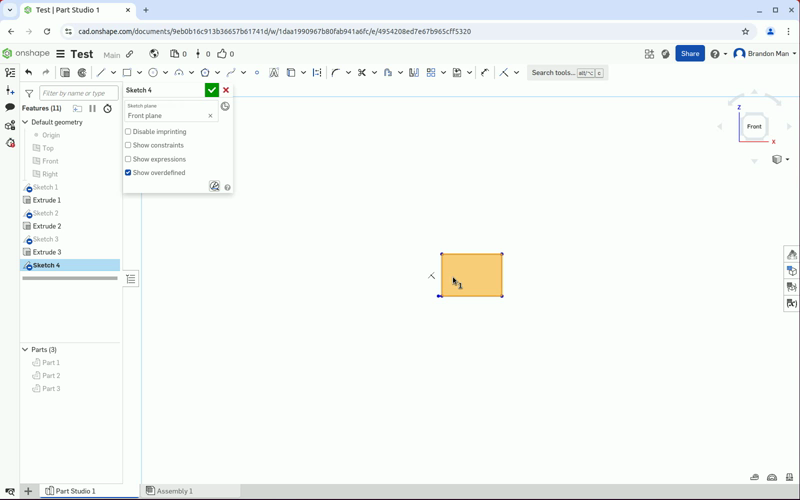
scroll(-6)
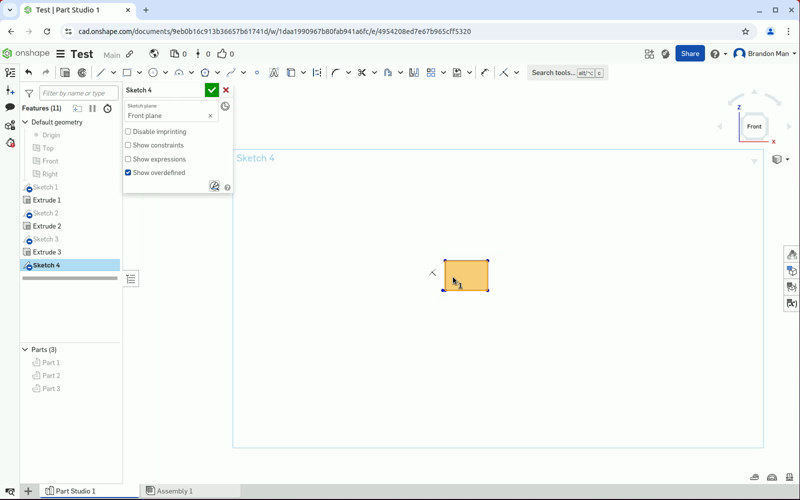
scroll(-6)
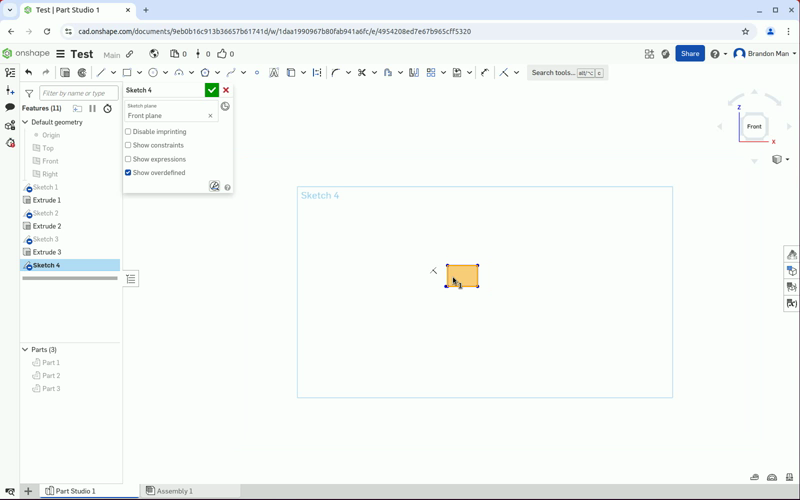
scroll(-6)
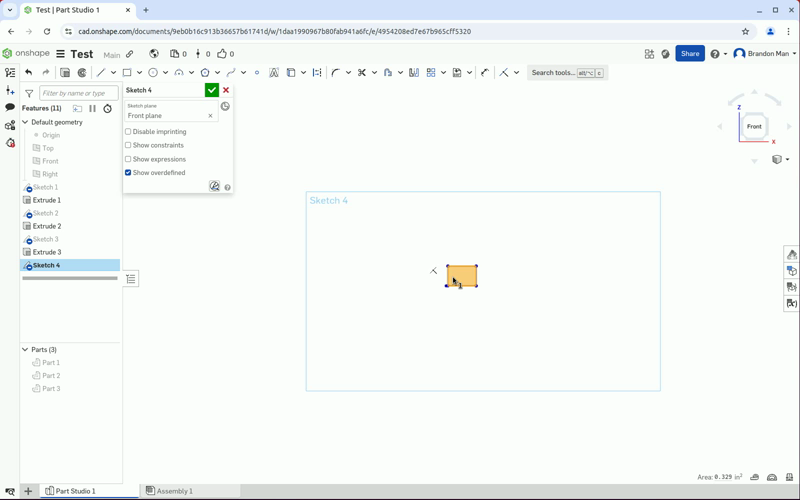
scroll(-6)
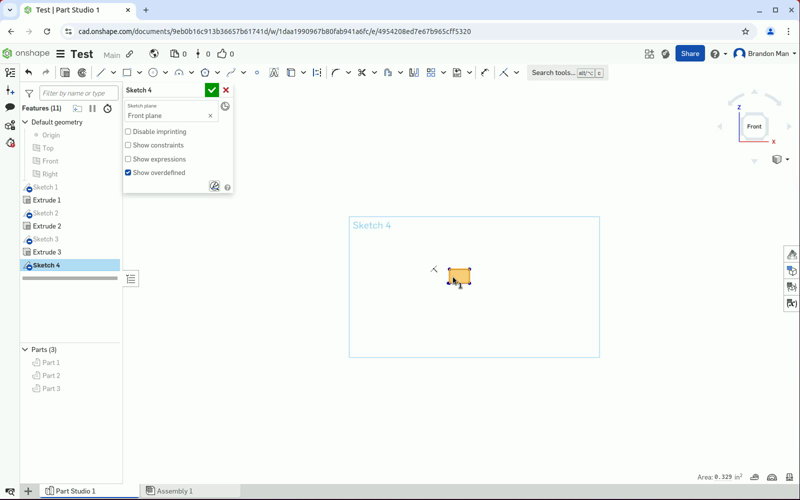
scroll(-6)
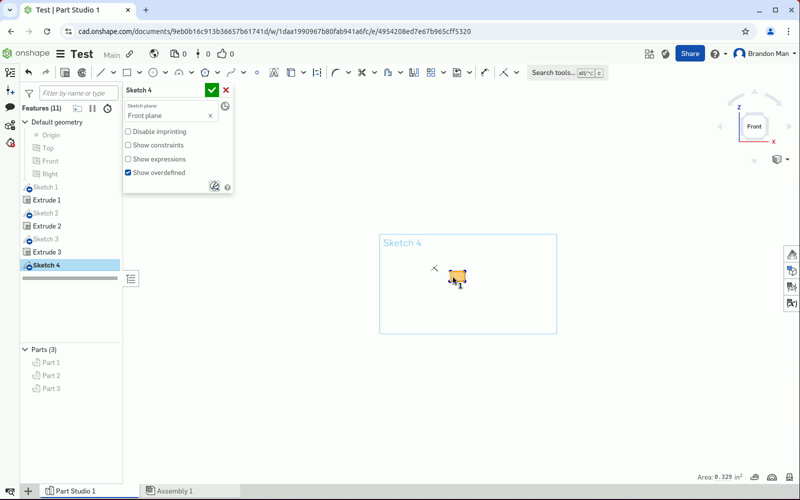
scroll(-6)
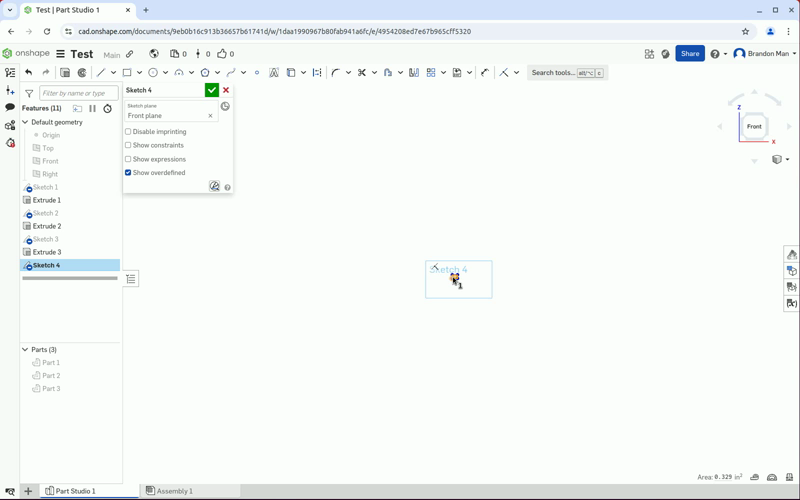
mouse_move(73, 352)
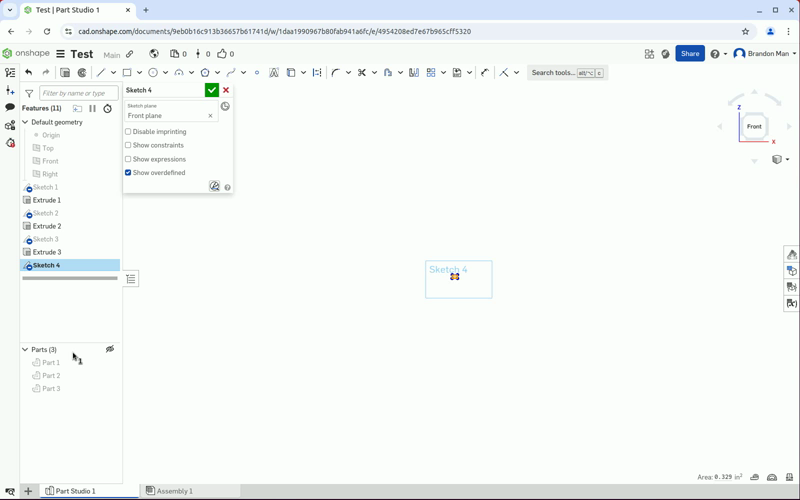
key(shift+y)
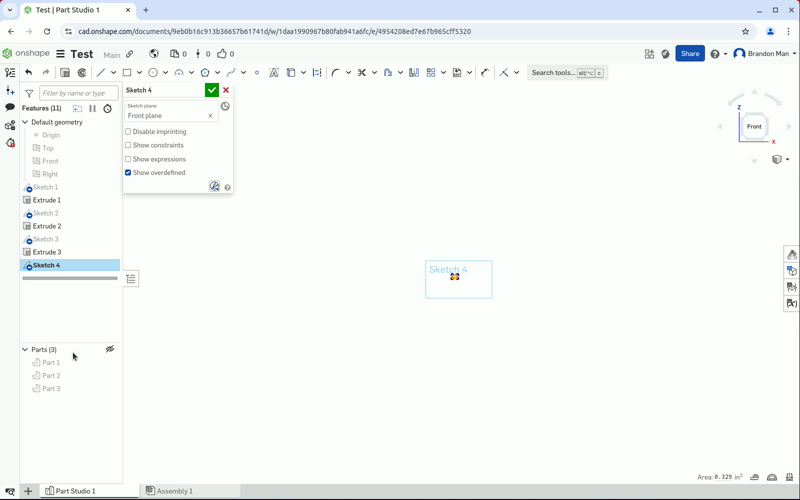
key(shift+e)
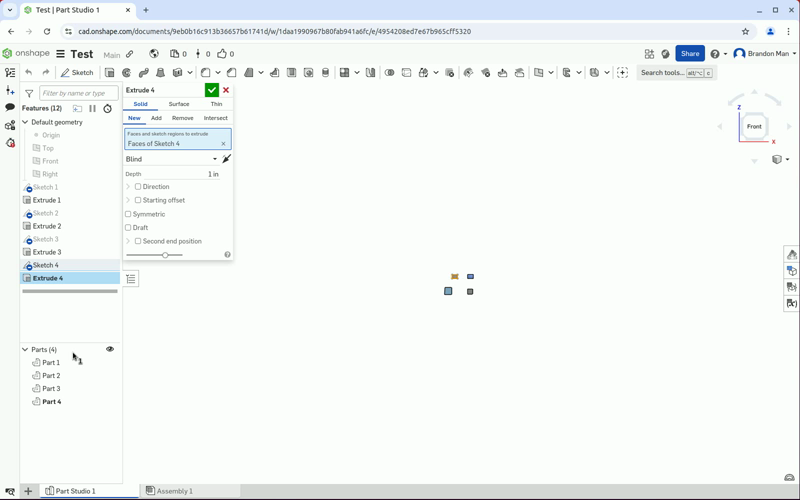
mouse_move(143, 106)
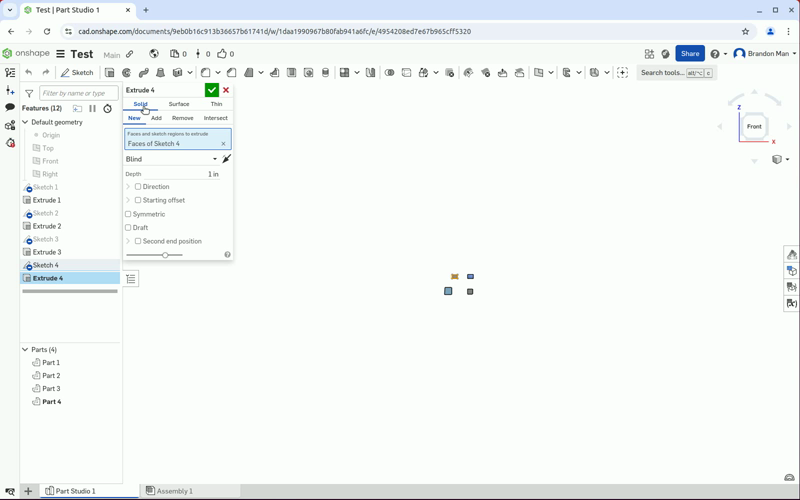
click(143, 106)
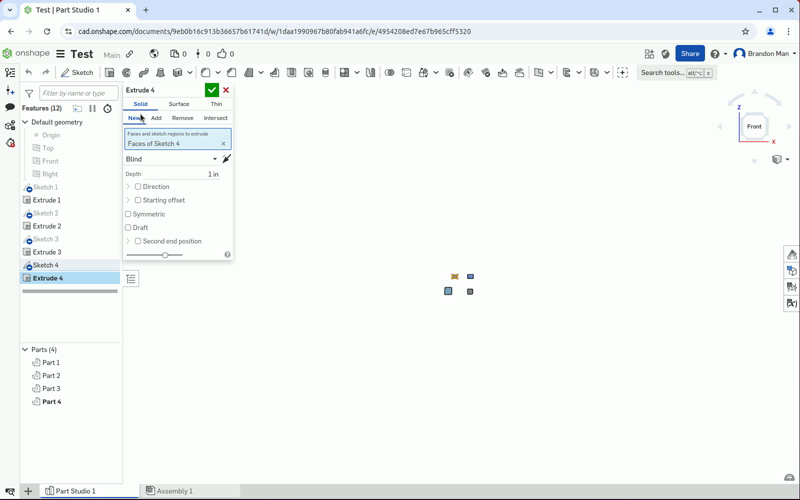
mouse_move(137, 120)
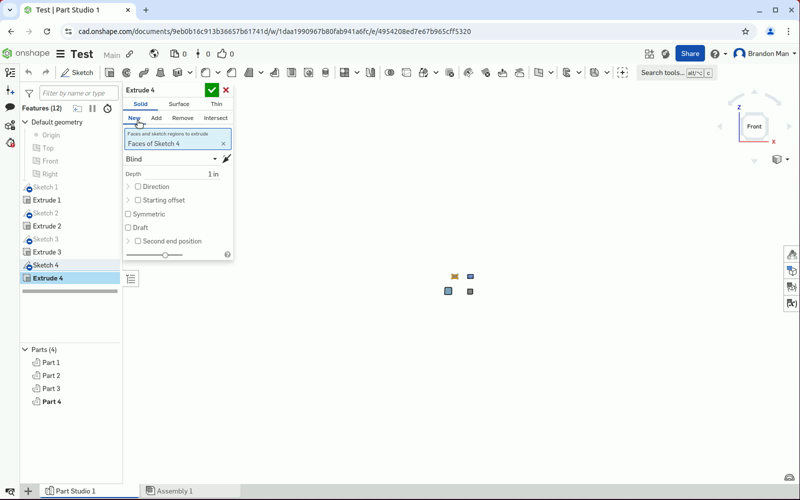
click(137, 120)
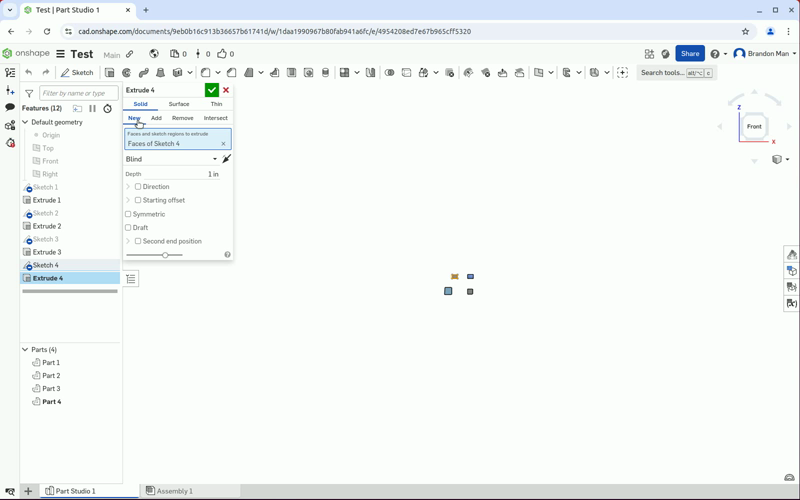
key(tab, 4)
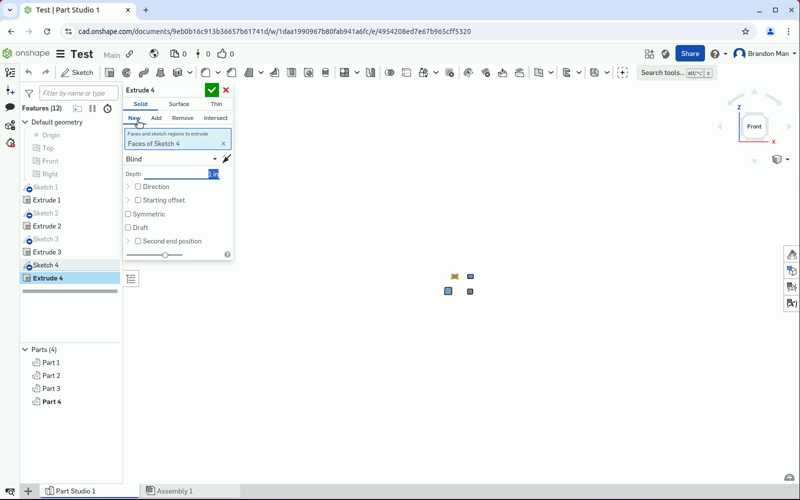
text(23.108)
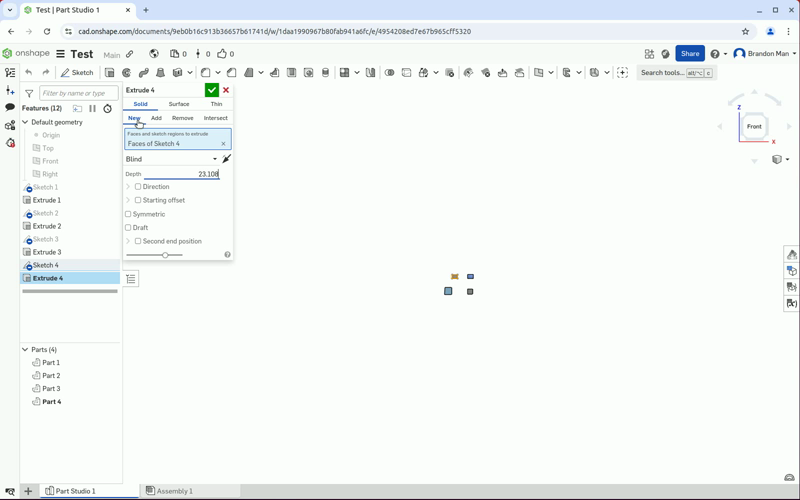
key(enter)
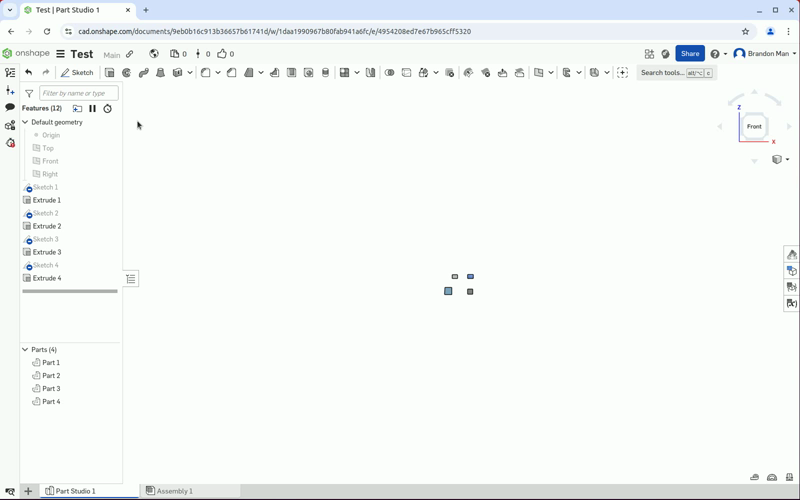
key(shift+h)
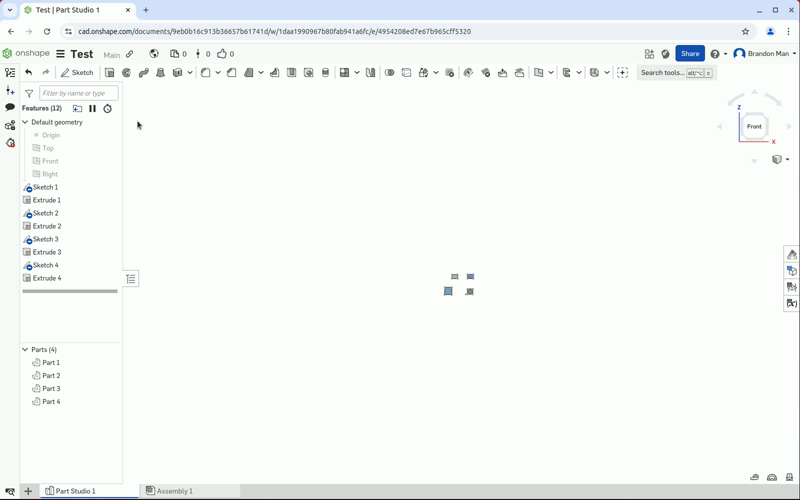
key(shift+h)
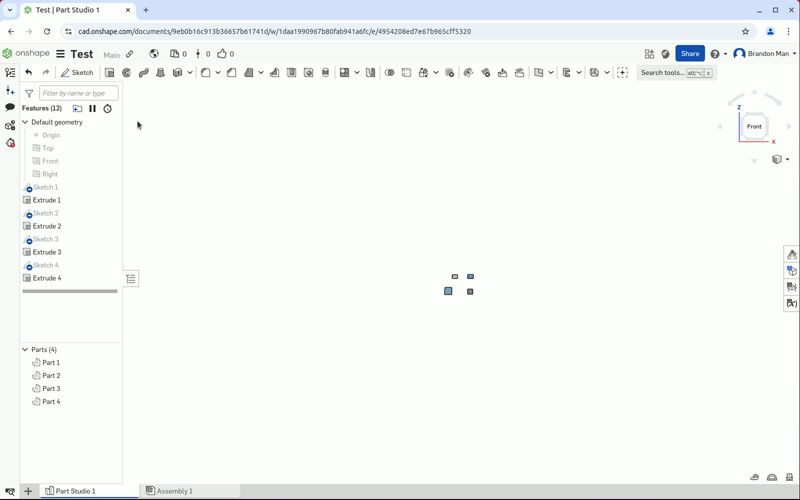
mouse_move(73, 189)
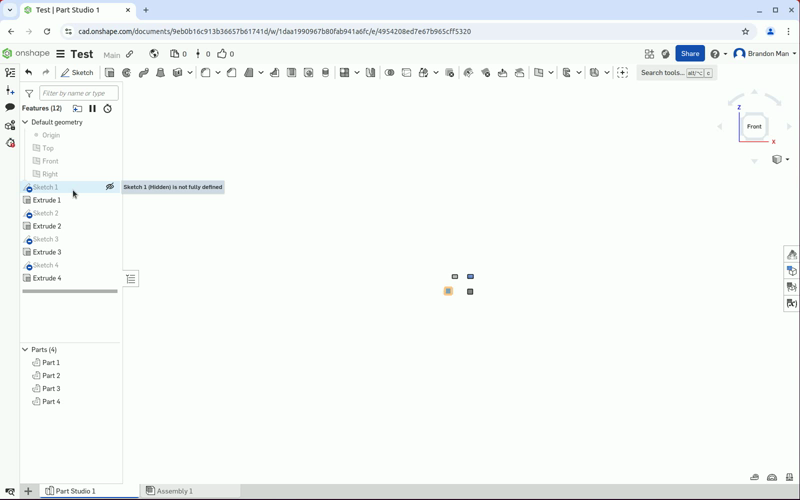
click(73, 189)
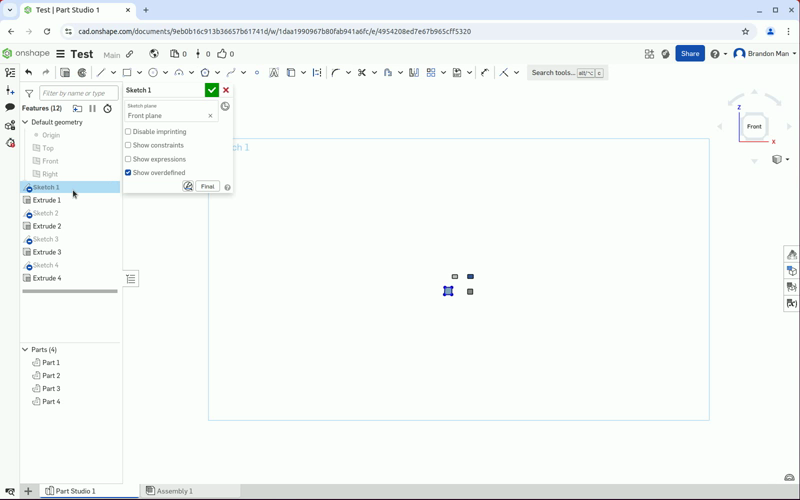
mouse_move(229, 92)
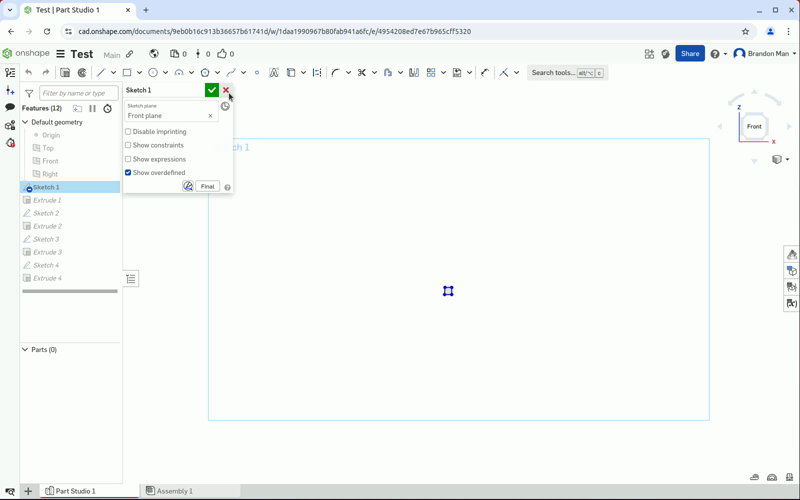
click(229, 92)
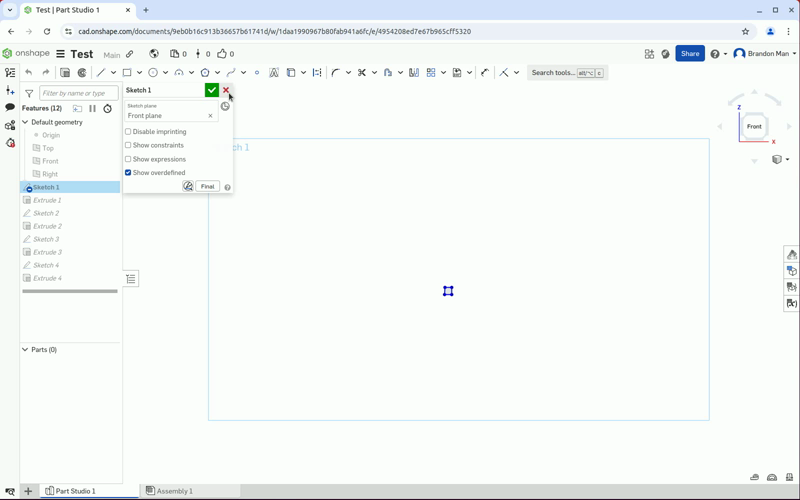
key(shift+s)
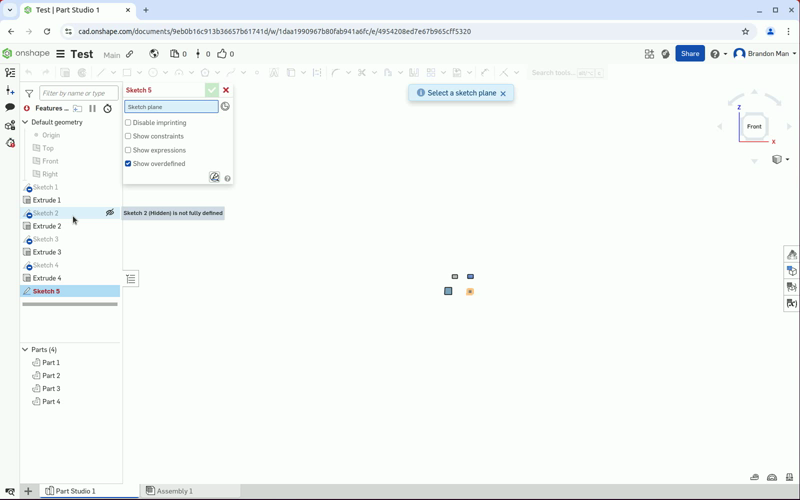
scroll(3)
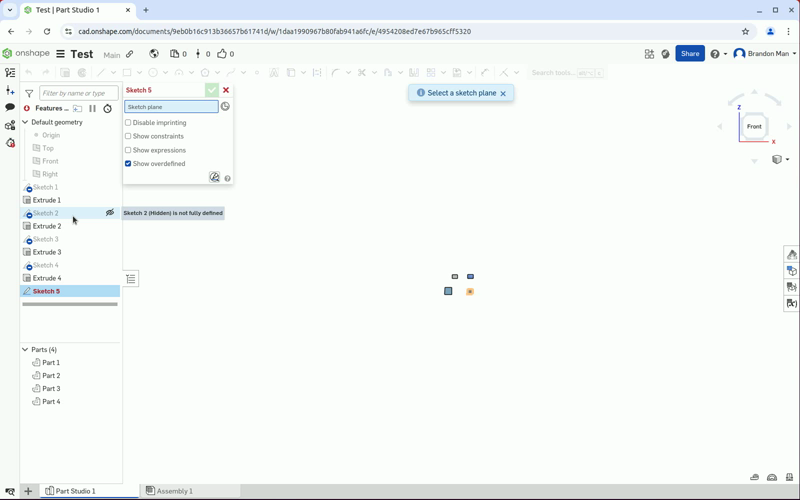
mouse_move(73, 163)
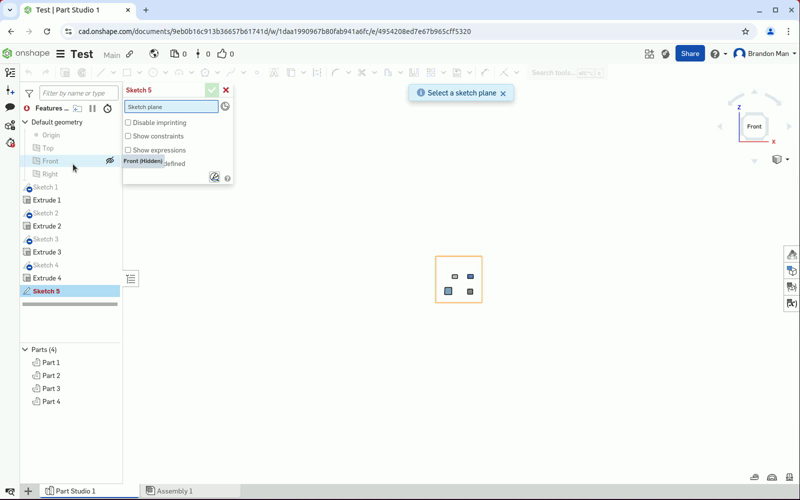
click(73, 163)
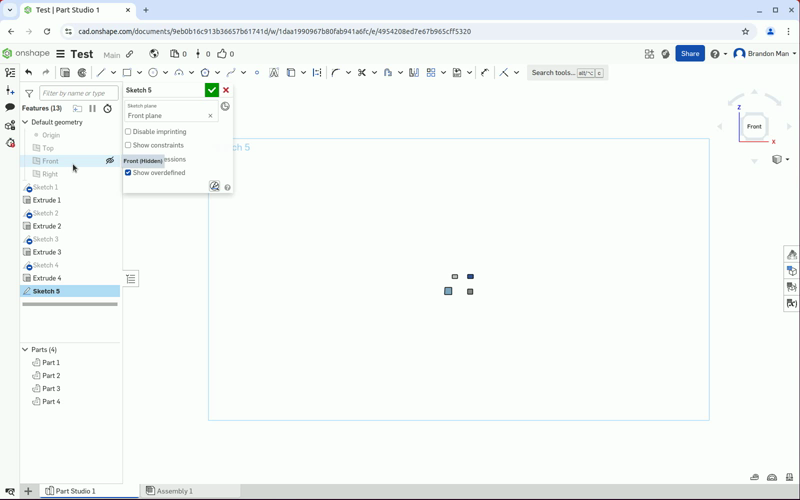
mouse_move(73, 352)
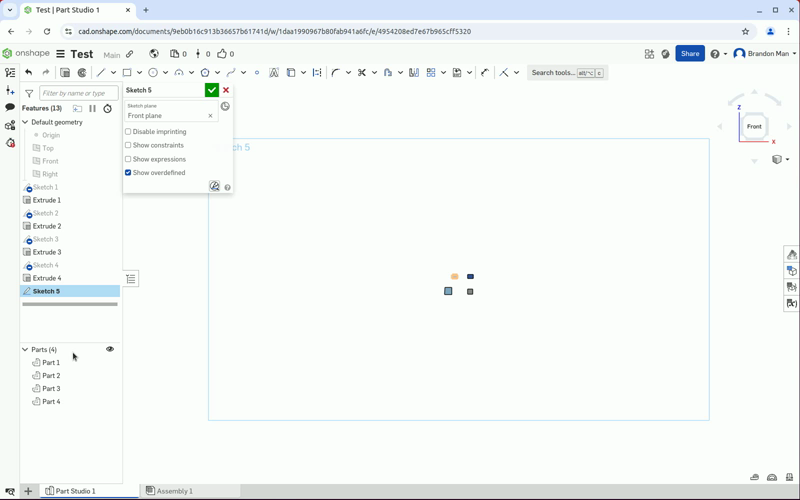
key(y)
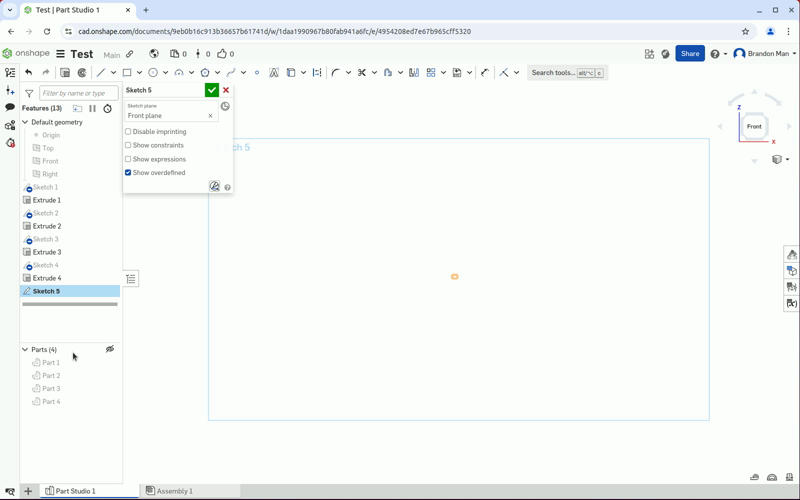
key(l)
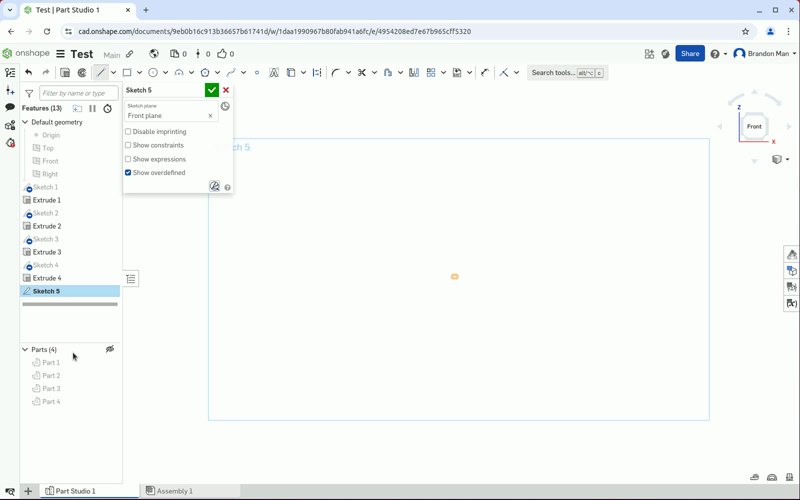
key_down(shift)
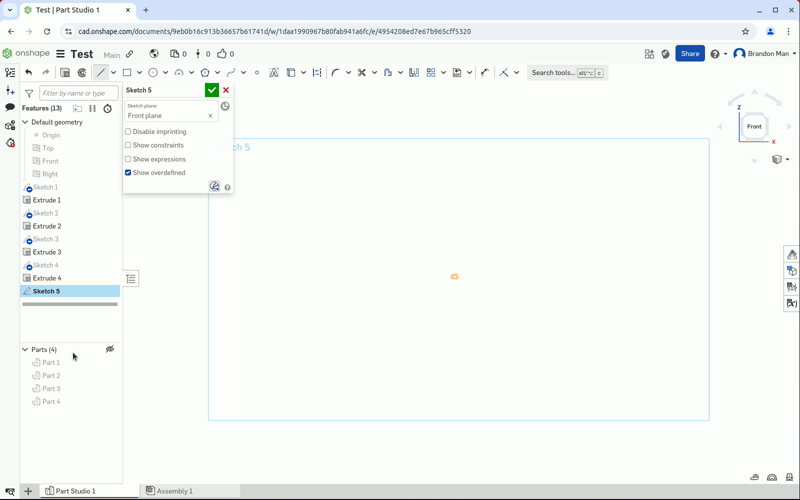
mouse_move(449, 293)
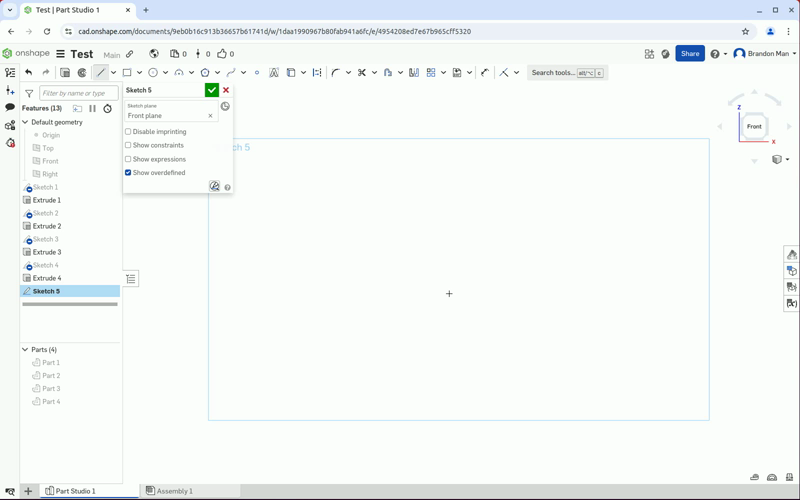
click(449, 293)
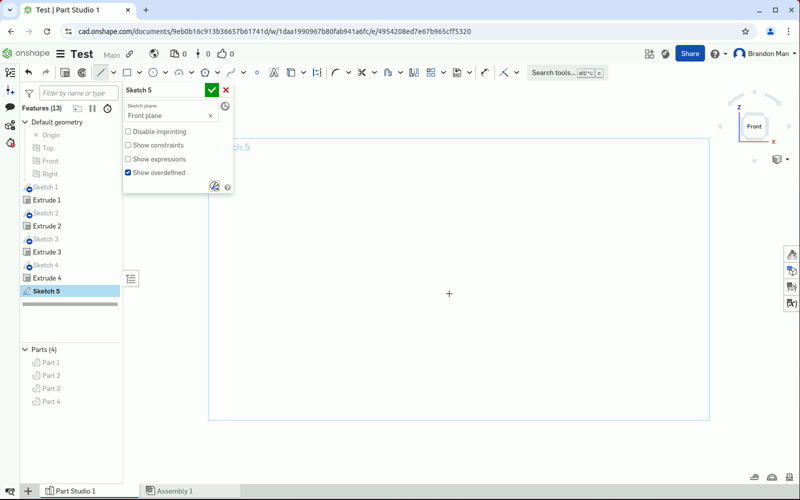
key_up(shift)
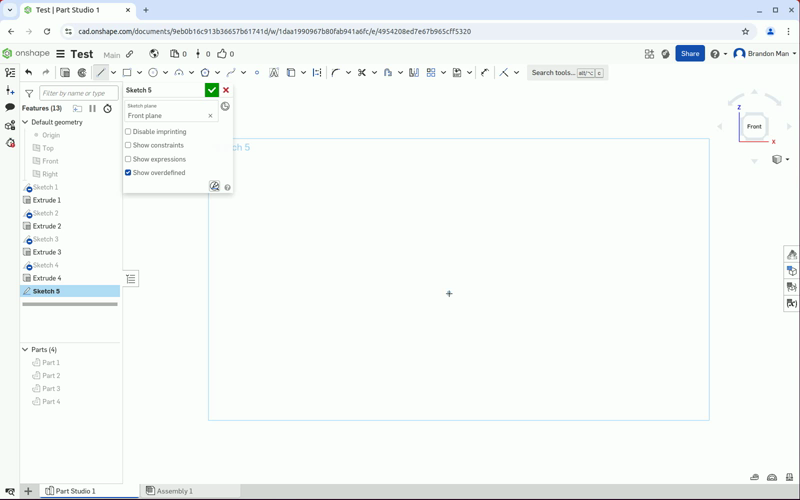
key_down(shift)
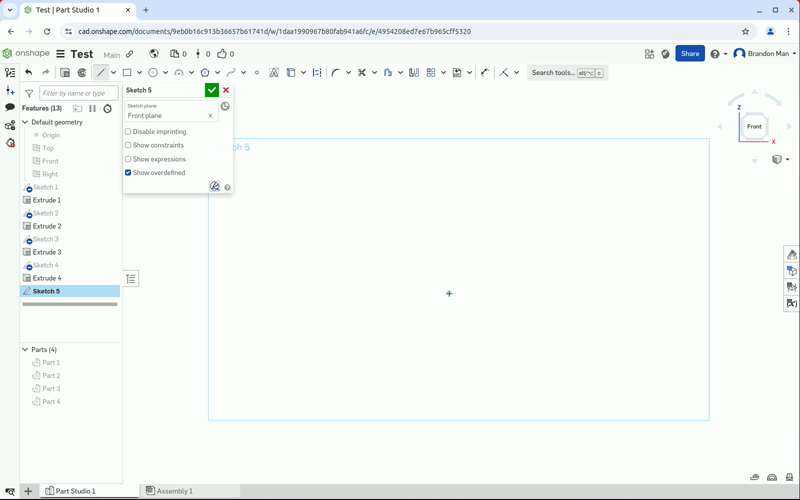
mouse_move(479, 293)
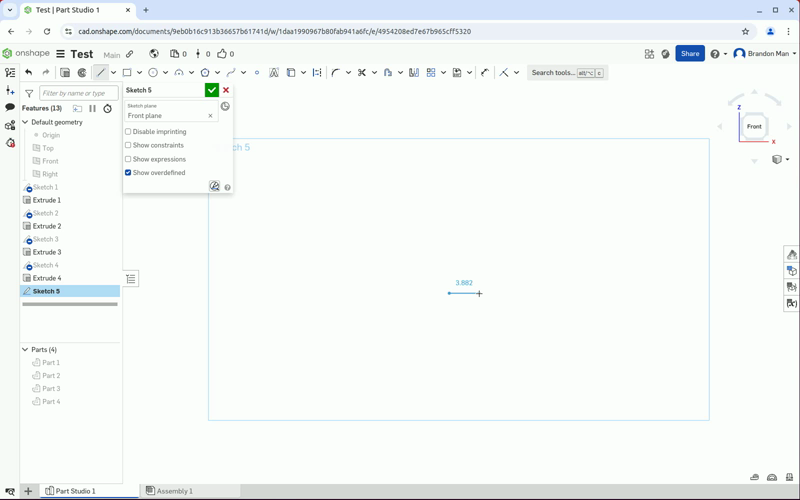
mouse_move(472, 293)
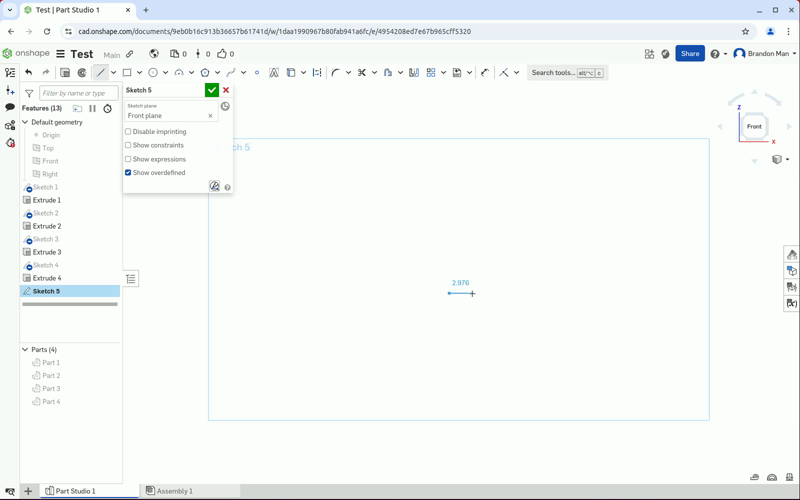
click(472, 293)
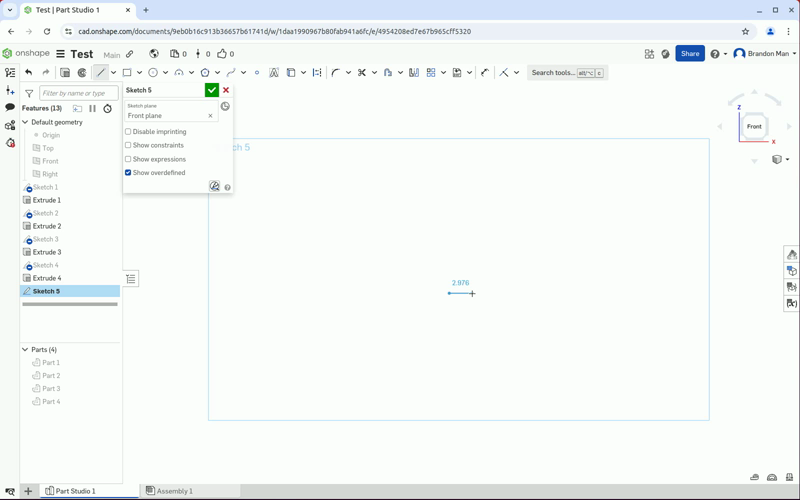
key_up(shift)
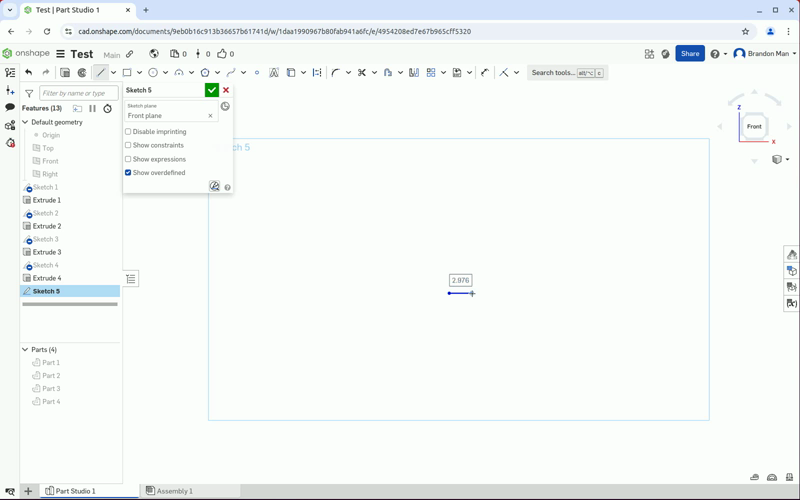
key_down(shift)
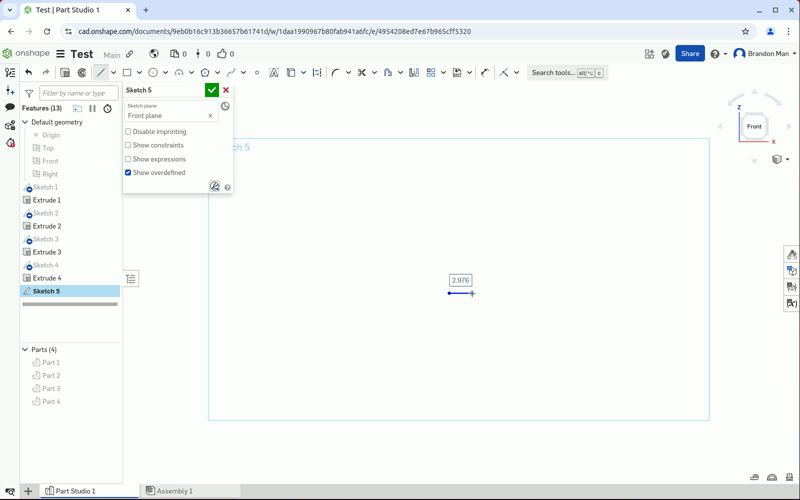
mouse_move(502, 293)
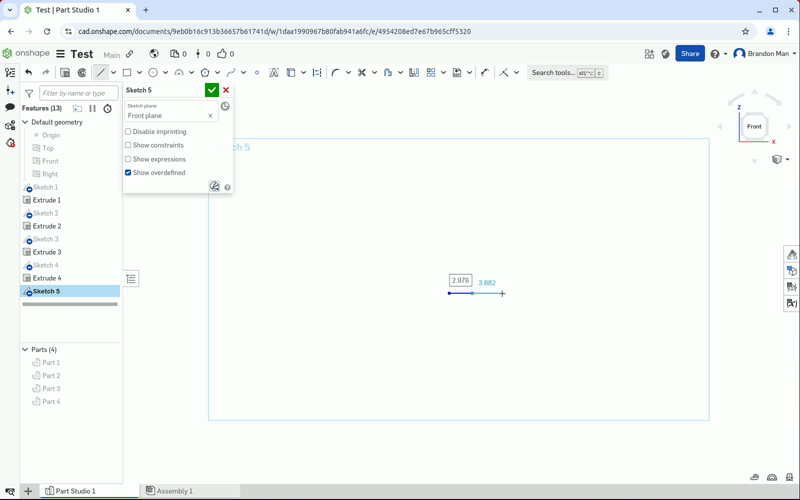
mouse_move(472, 270)
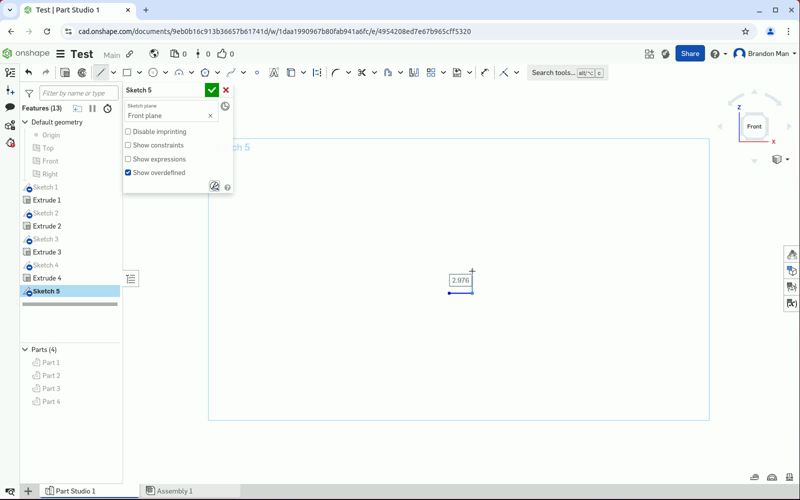
click(472, 270)
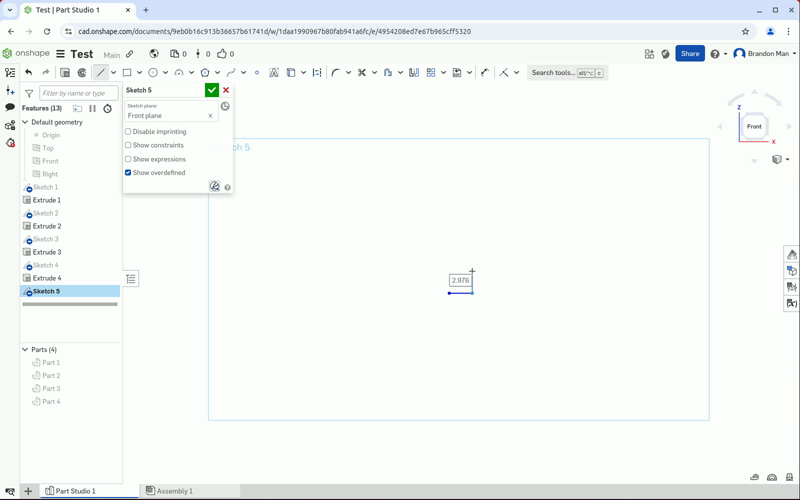
key_up(shift)
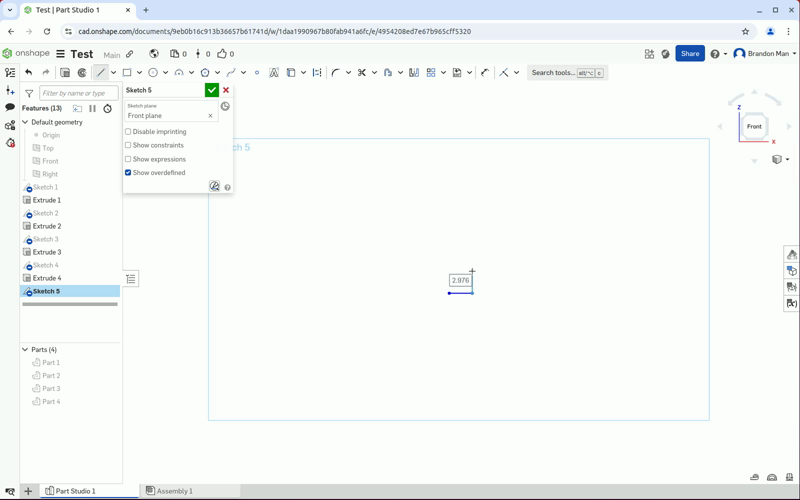
key_down(shift)
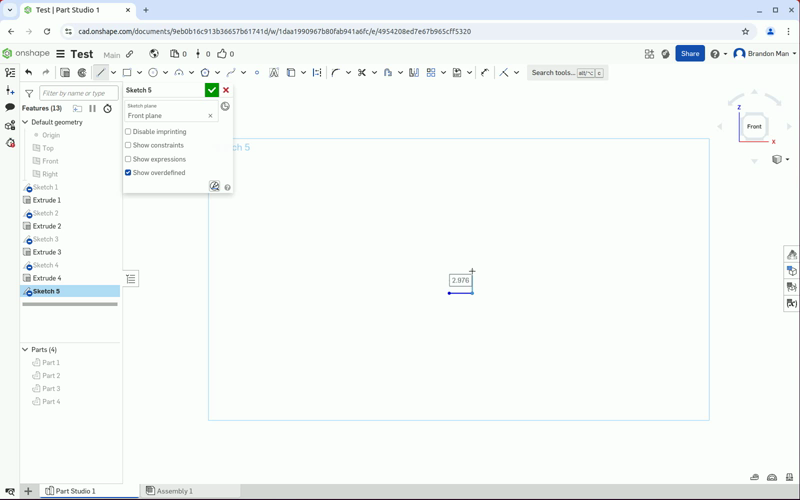
mouse_move(502, 270)
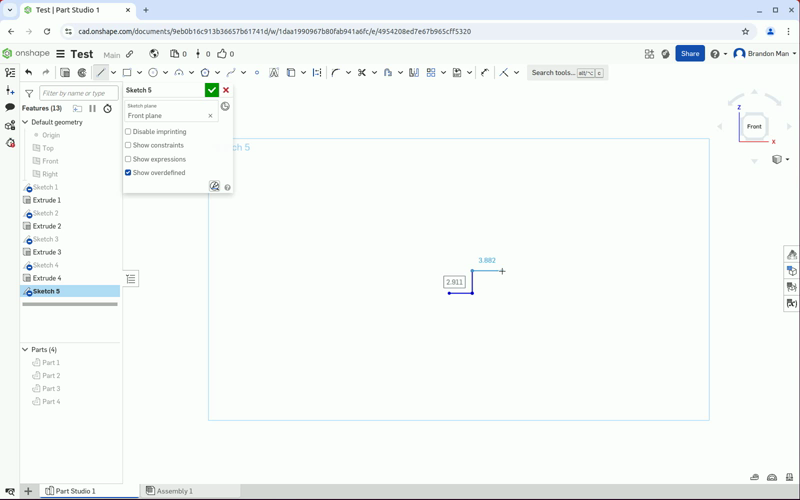
mouse_move(449, 270)
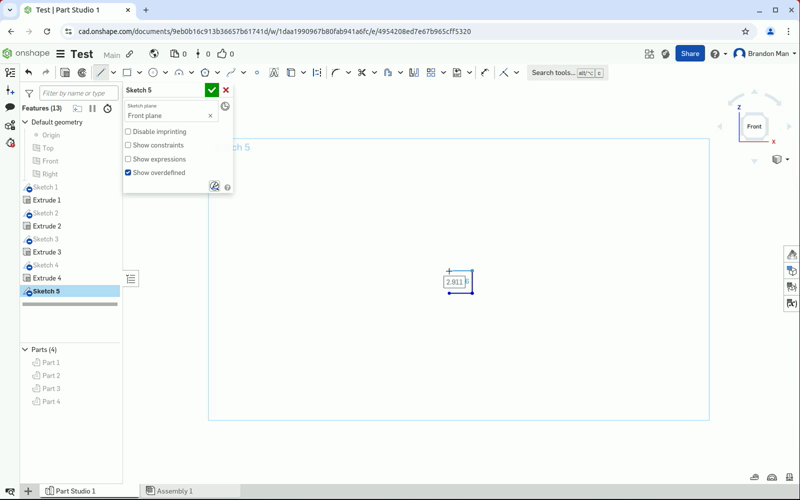
click(449, 270)
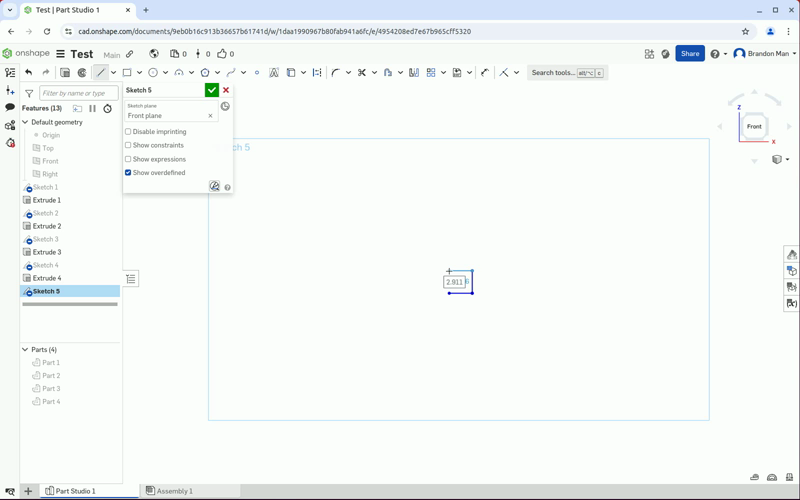
key_up(shift)
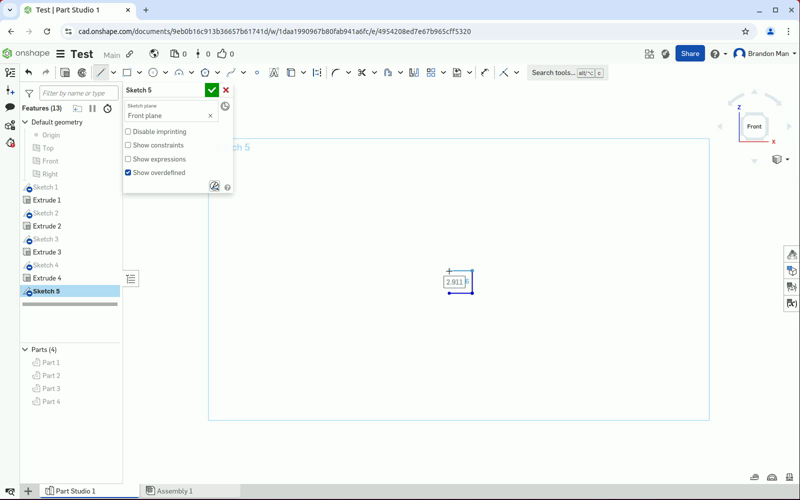
mouse_move(479, 270)
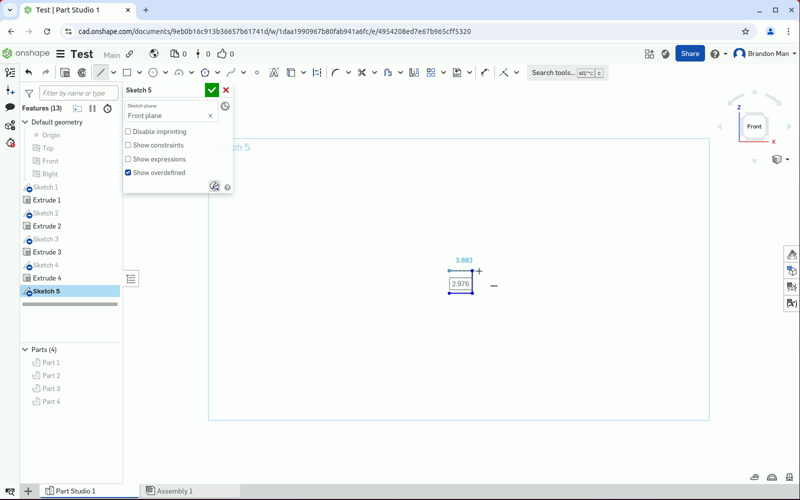
key_down(shift)
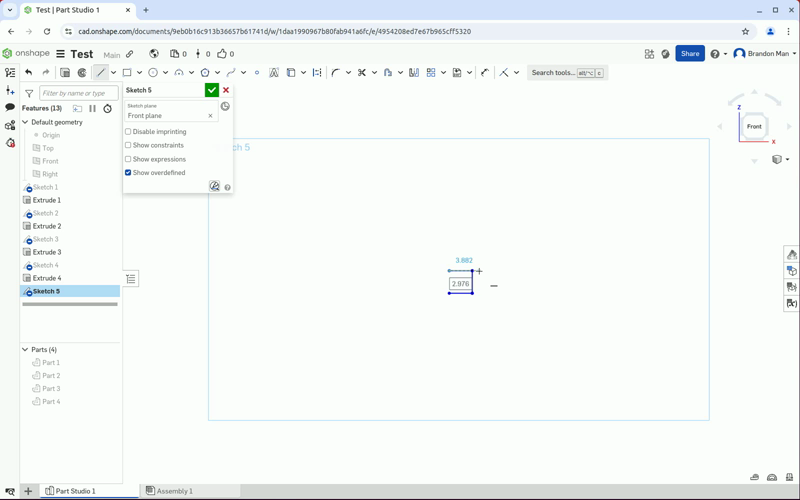
mouse_move(449, 293)
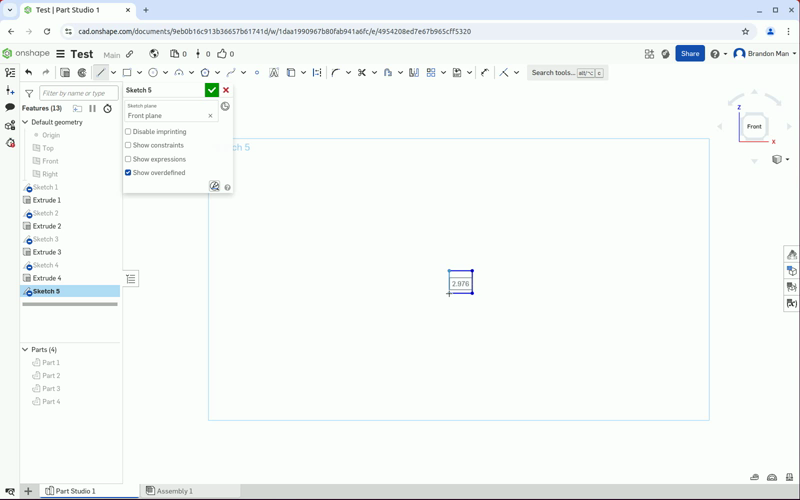
key_up(shift)
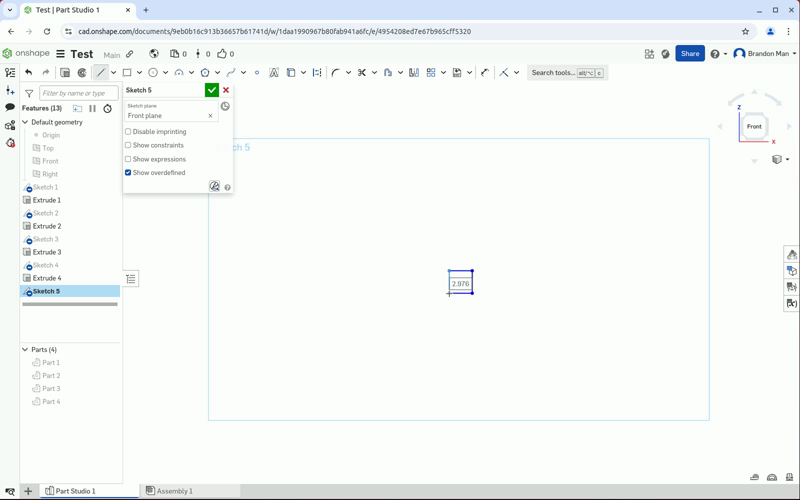
click(449, 293)
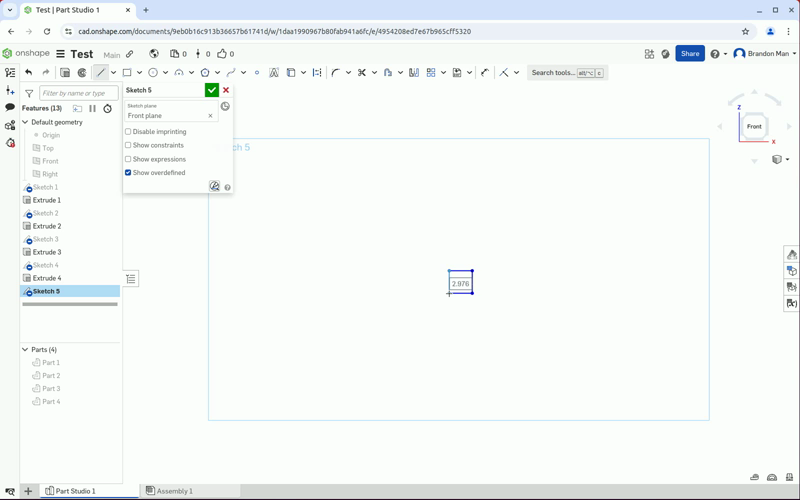
key(esc)
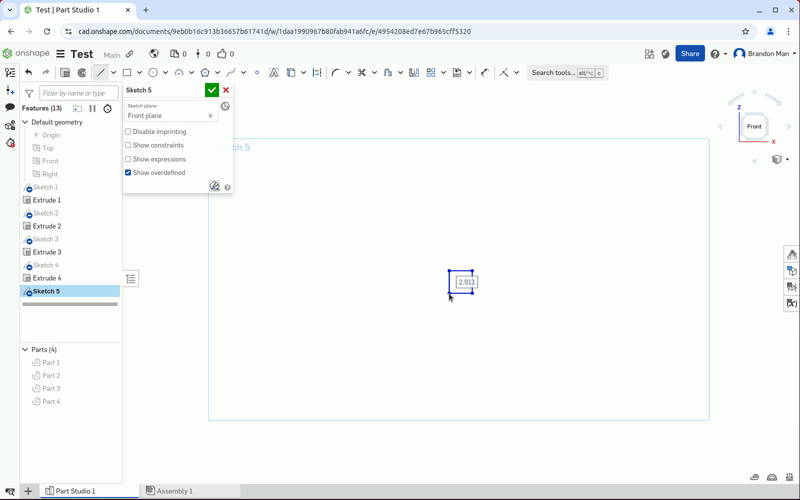
mouse_move(469, 279)
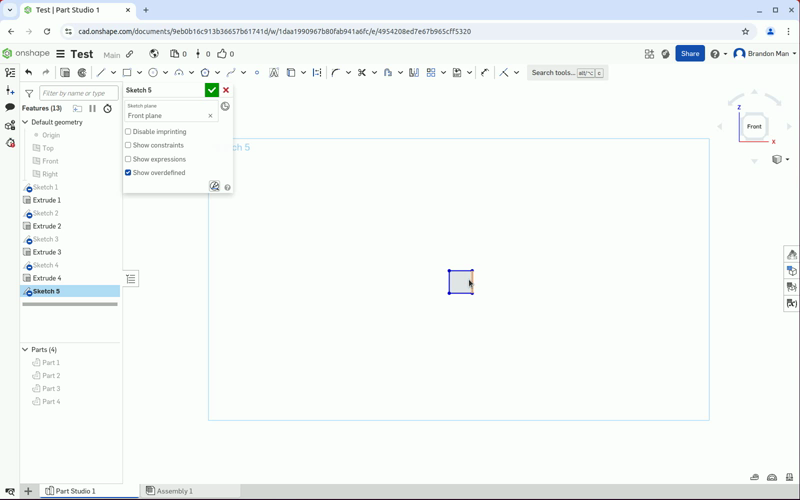
scroll(6)
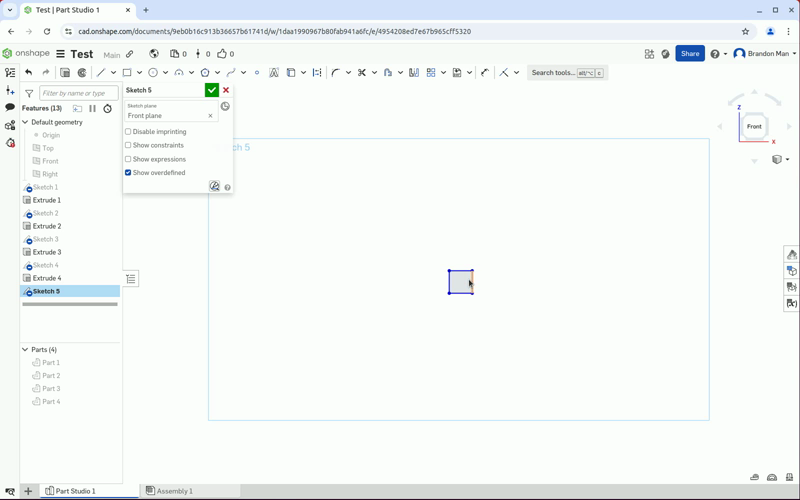
scroll(6)
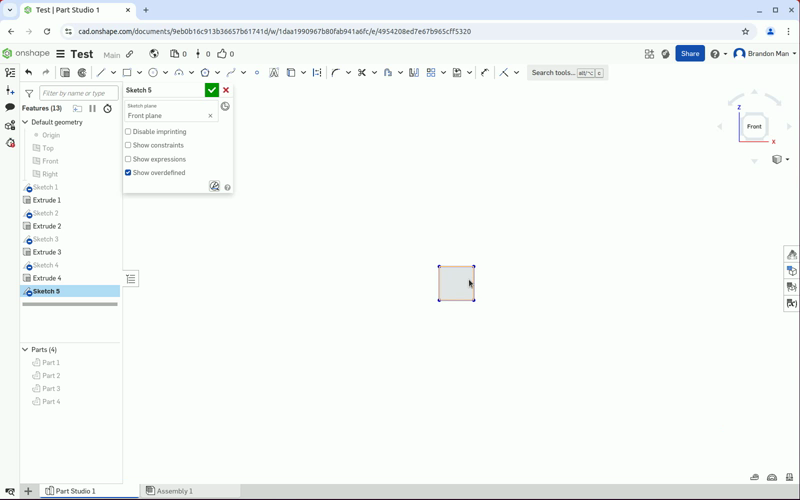
scroll(6)
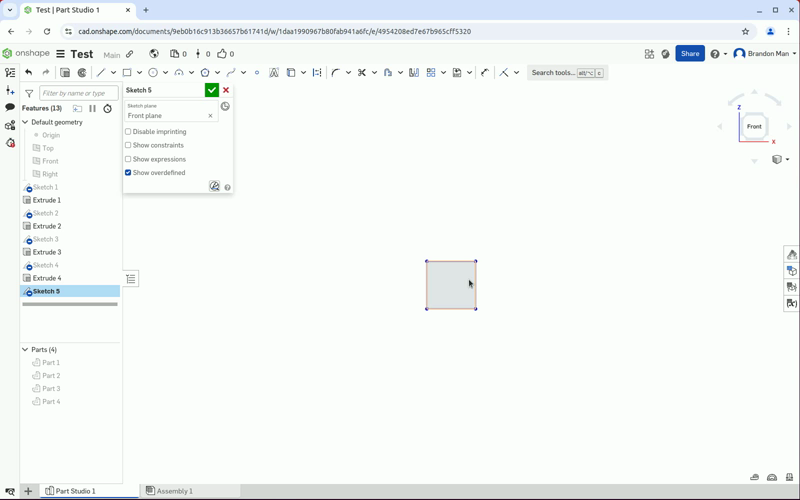
scroll(6)
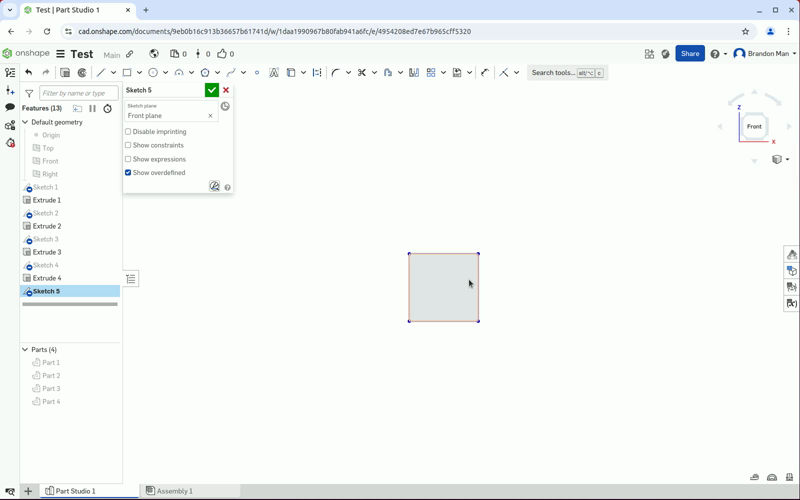
scroll(6)
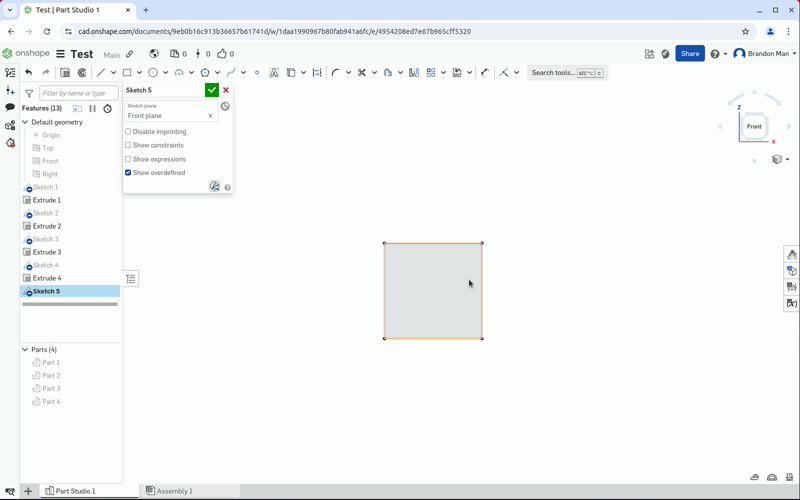
scroll(6)
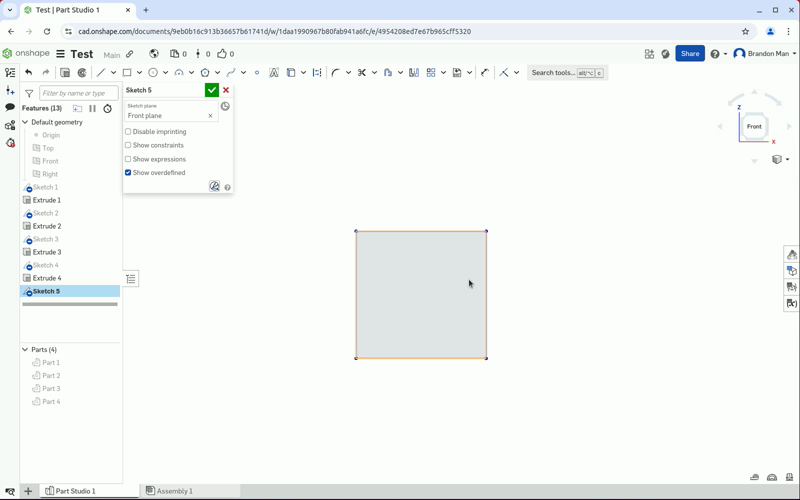
scroll(6)
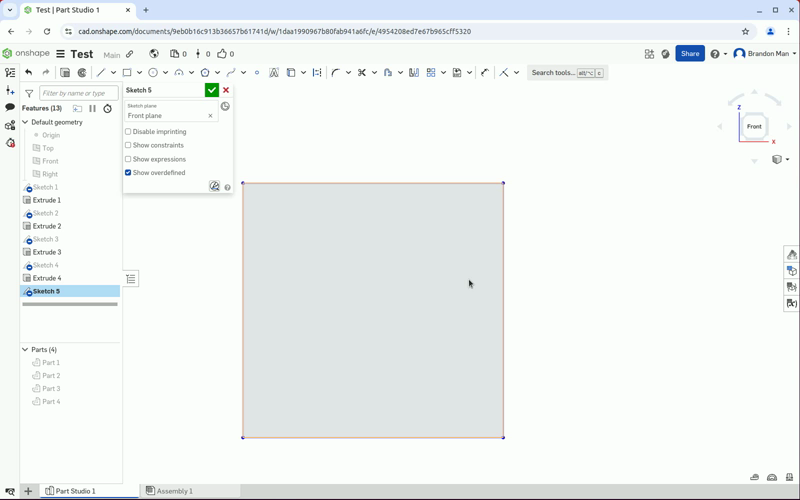
click(469, 279)
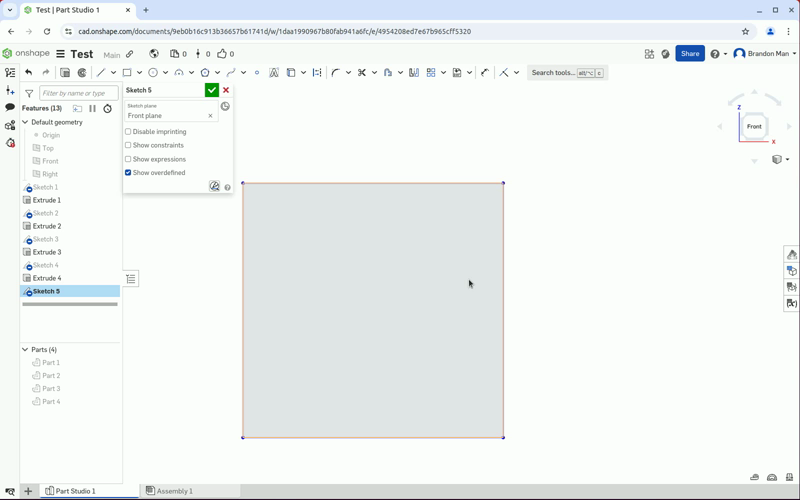
scroll(-6)
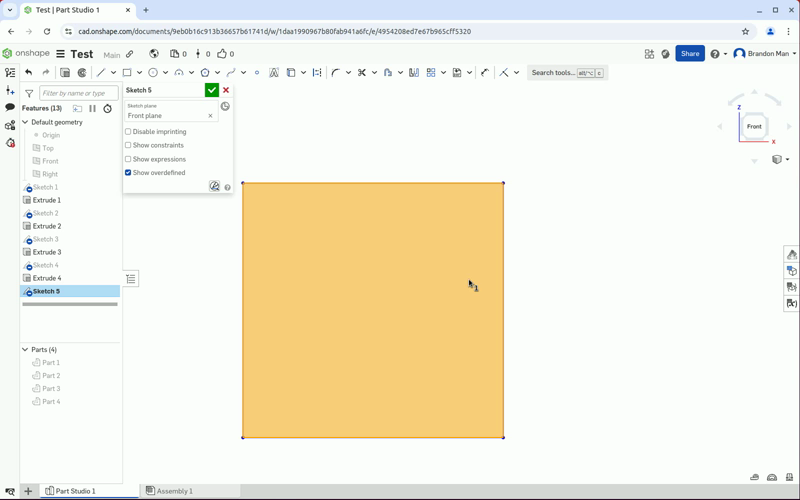
scroll(-6)
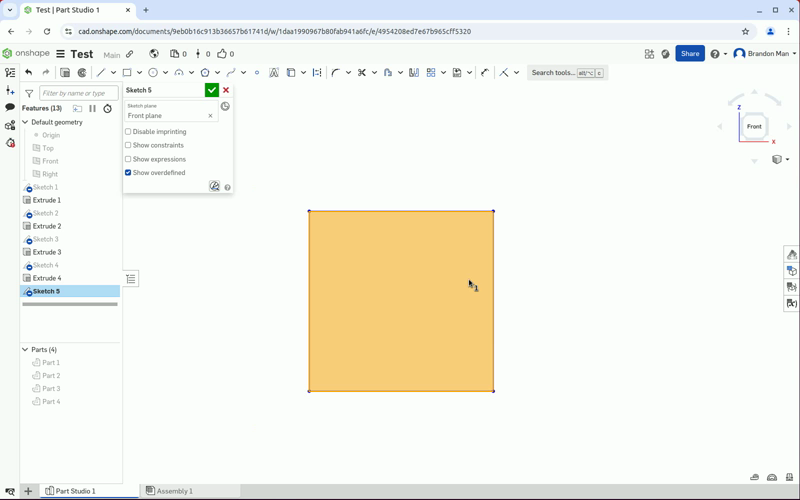
scroll(-6)
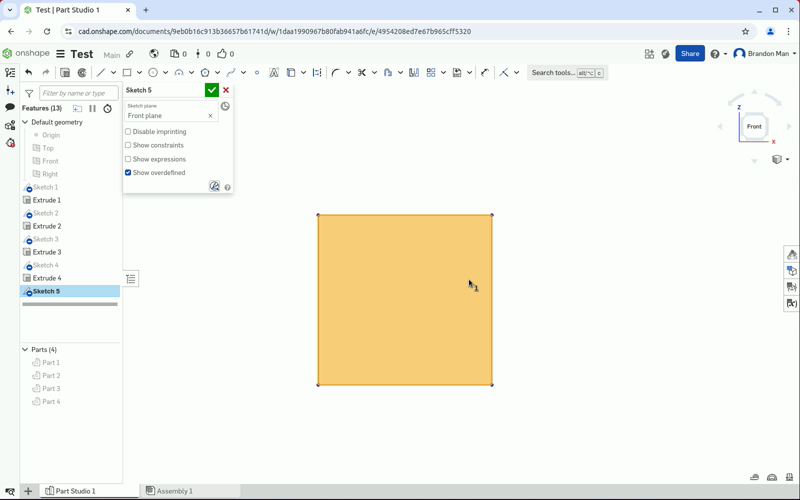
scroll(-6)
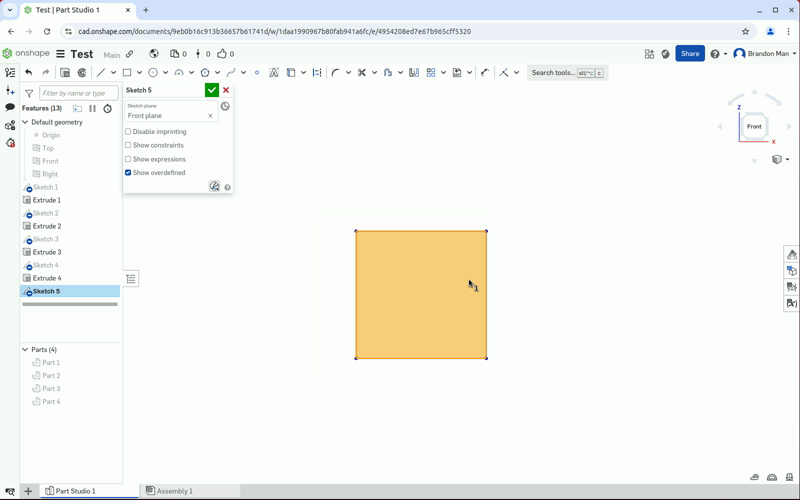
scroll(-6)
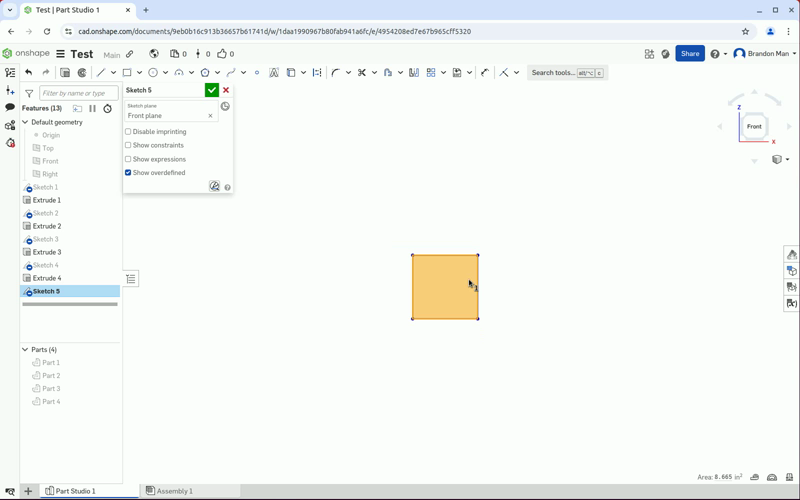
scroll(-6)
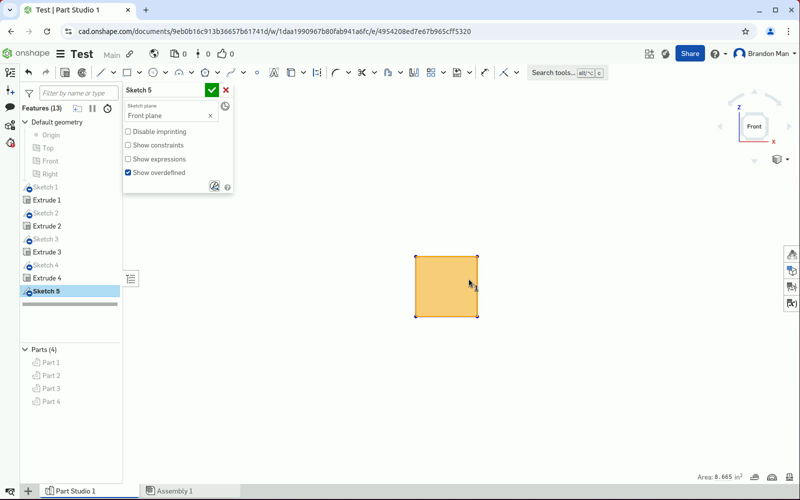
scroll(-6)
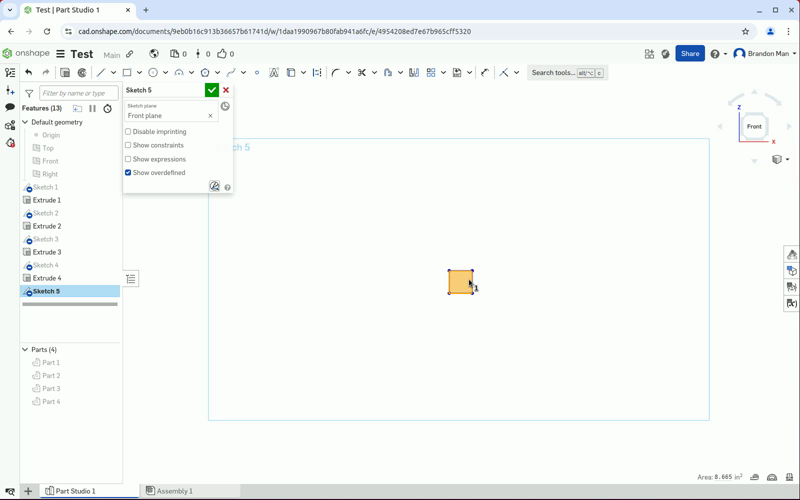
mouse_move(73, 352)
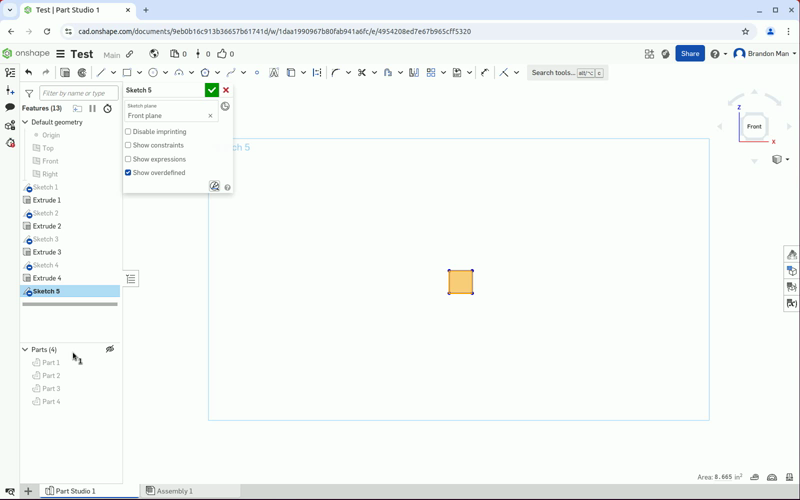
key(shift+y)
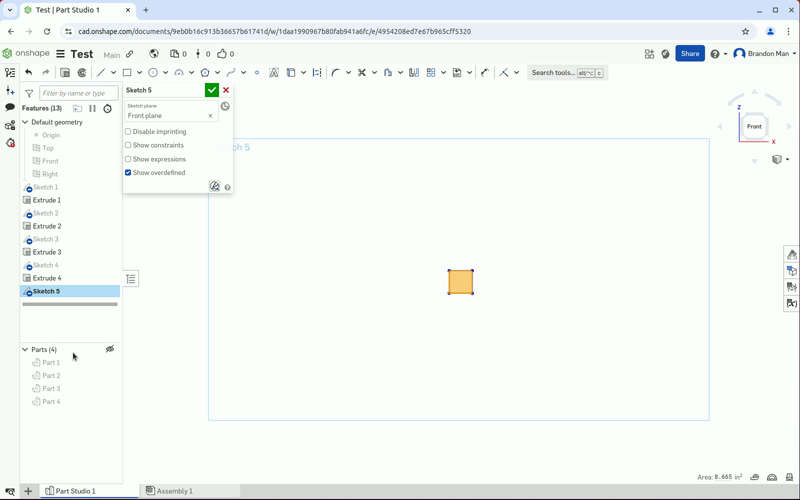
key(shift+e)
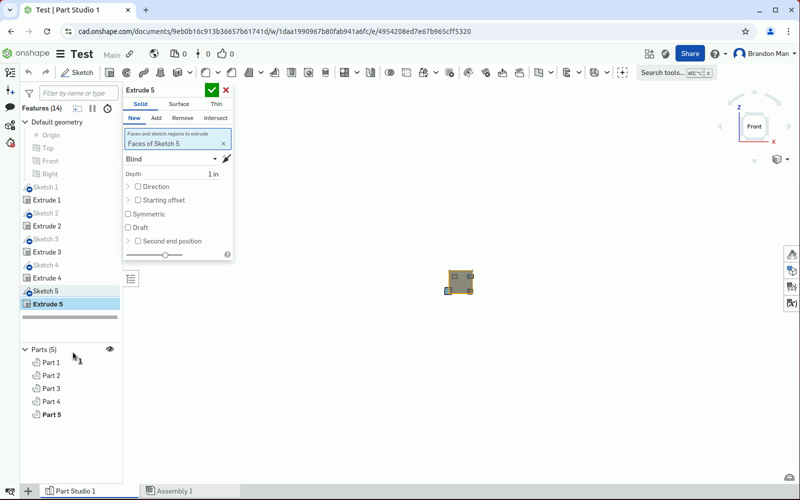
mouse_move(143, 106)
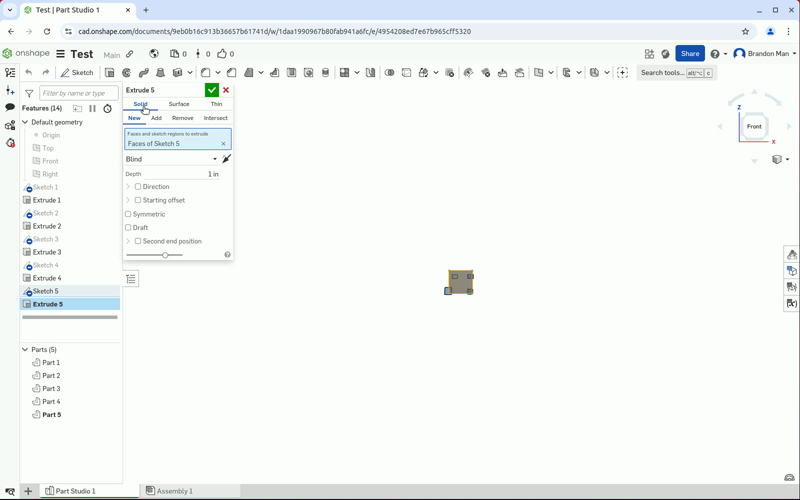
click(143, 106)
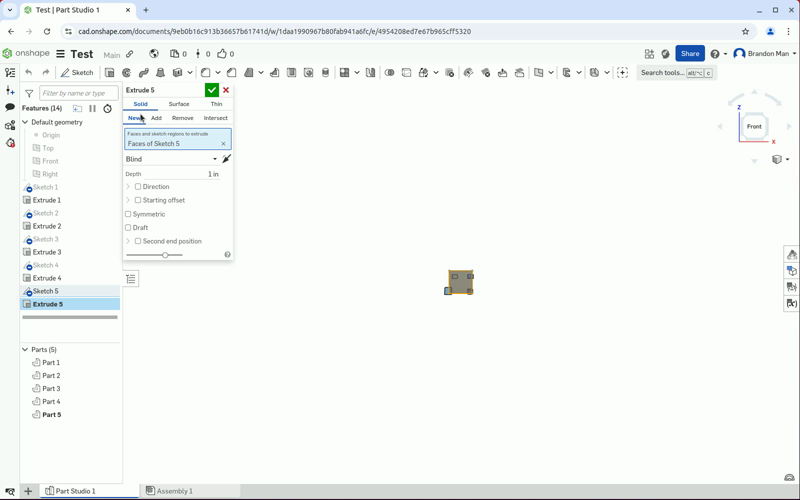
mouse_move(137, 120)
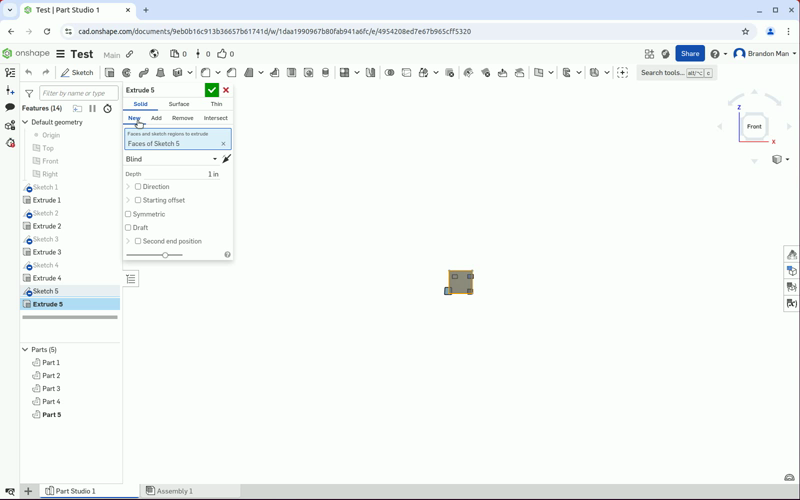
click(137, 120)
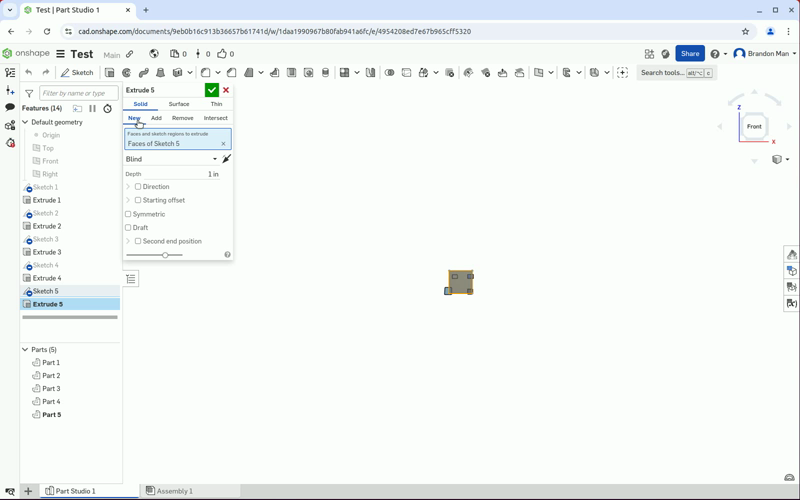
key(tab, 4)
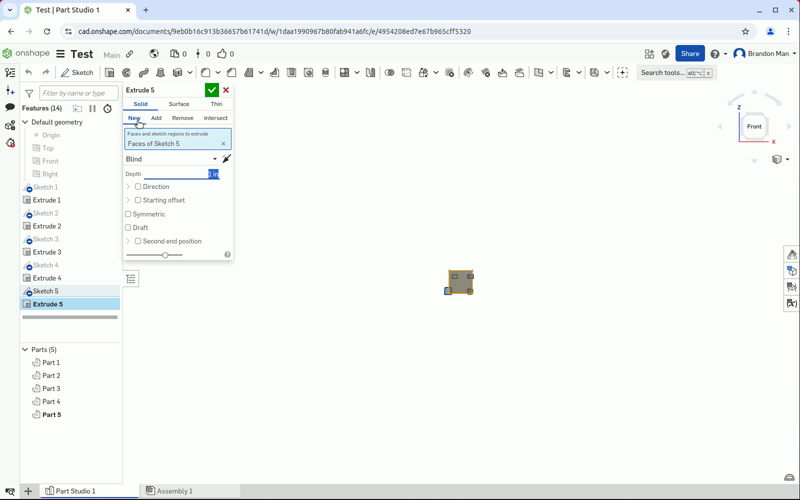
text(0.481)
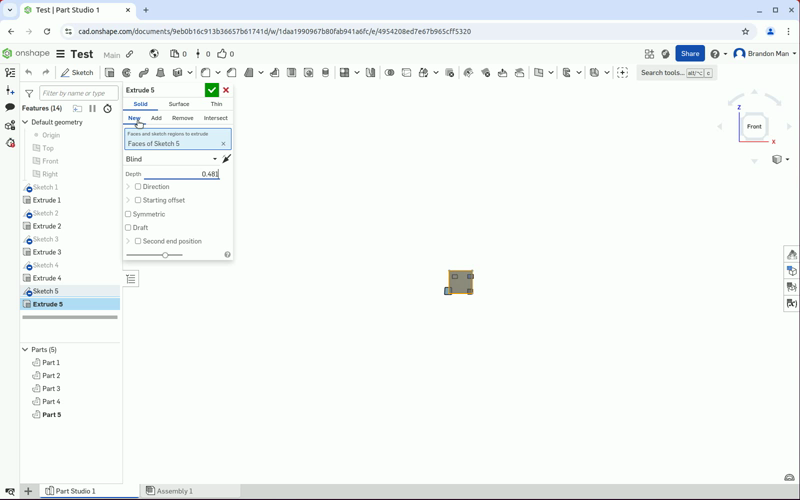
key(enter)
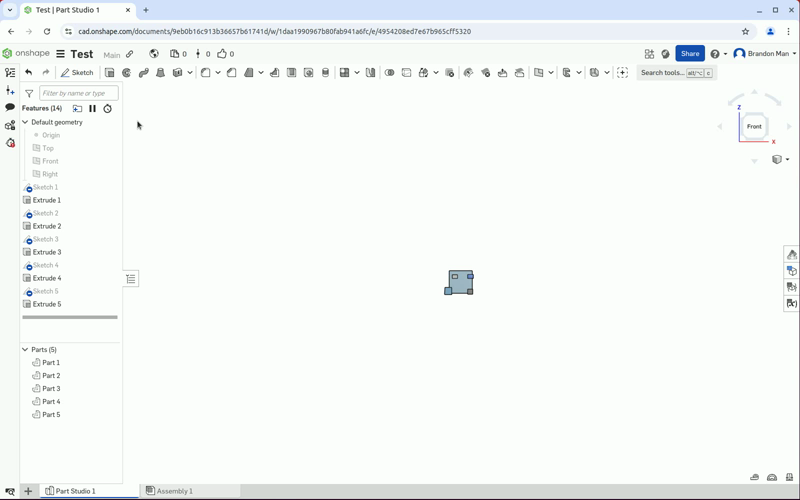
key(shift+h)
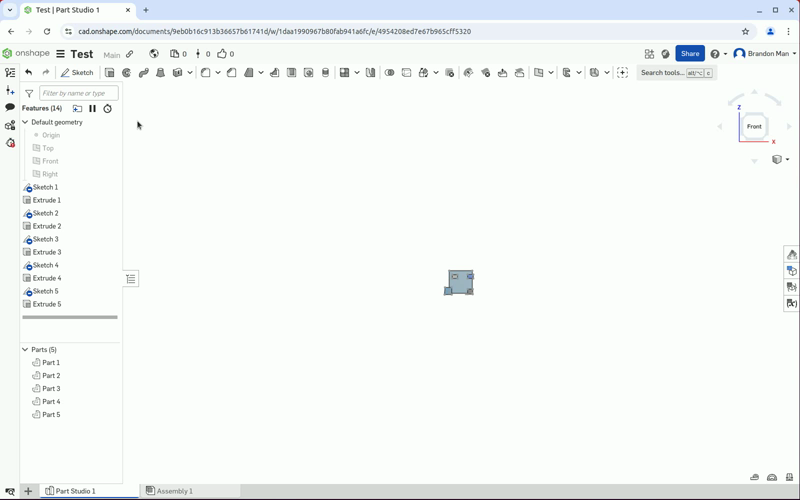
key(shift+h)
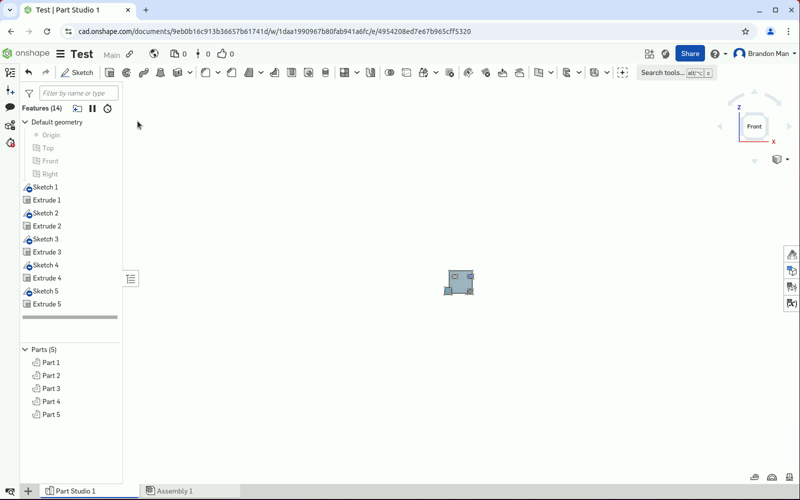
key(shift+7)
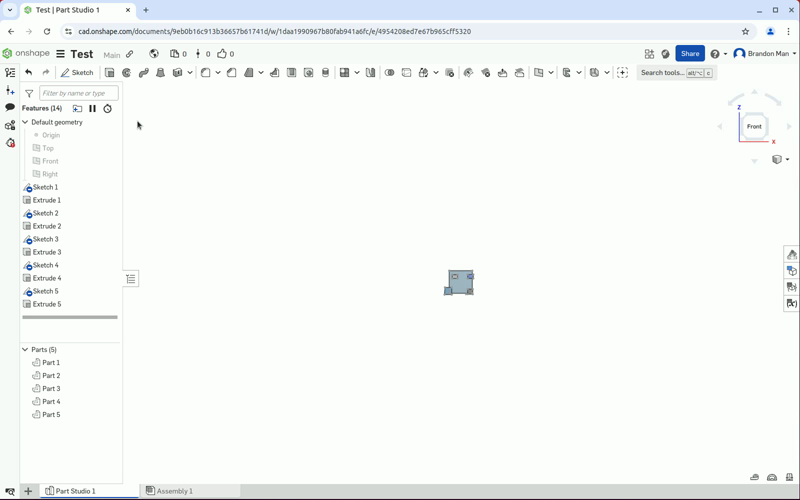
key(left, 2)
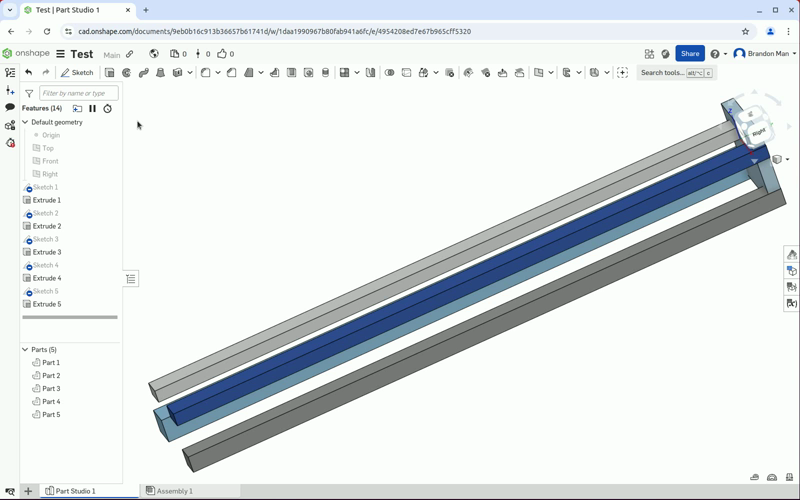
key(down, 2)
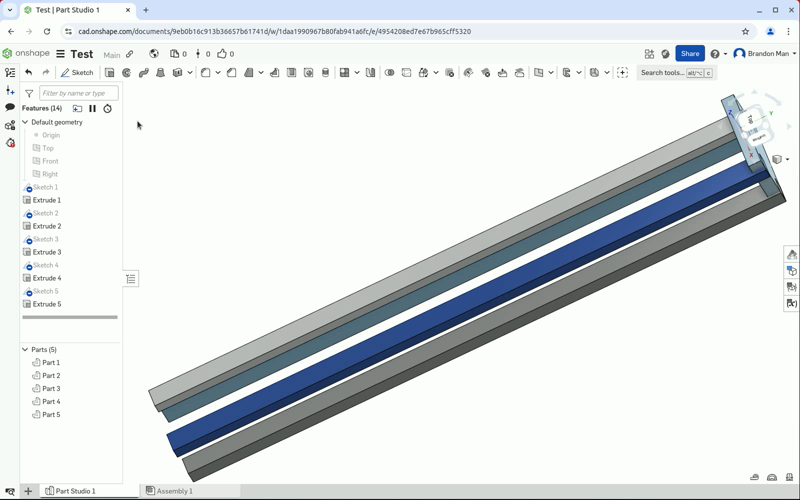
key(up, 2)
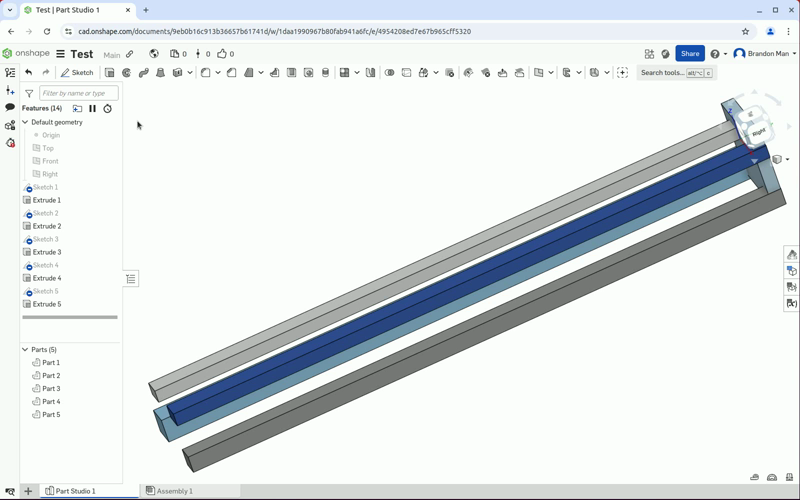
key(right, 2)
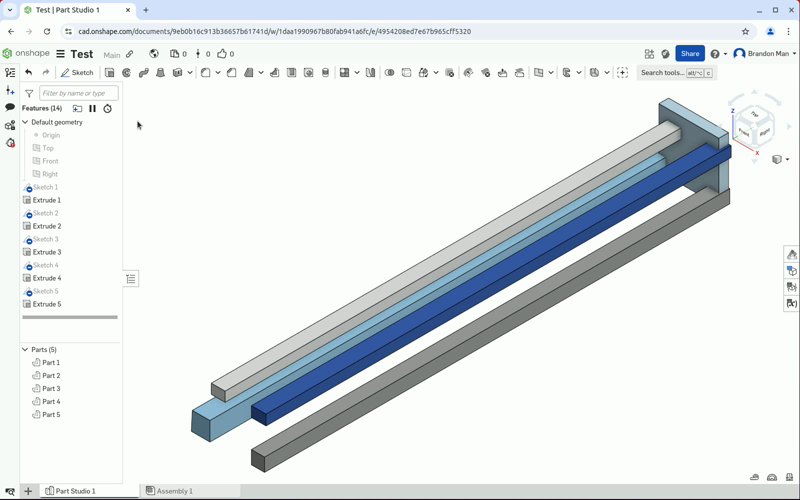
mouse_move(73, 189)
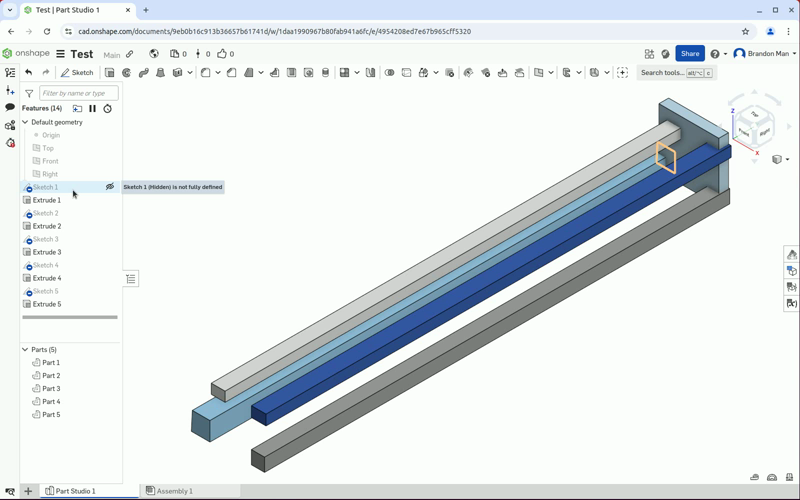
click(73, 189)